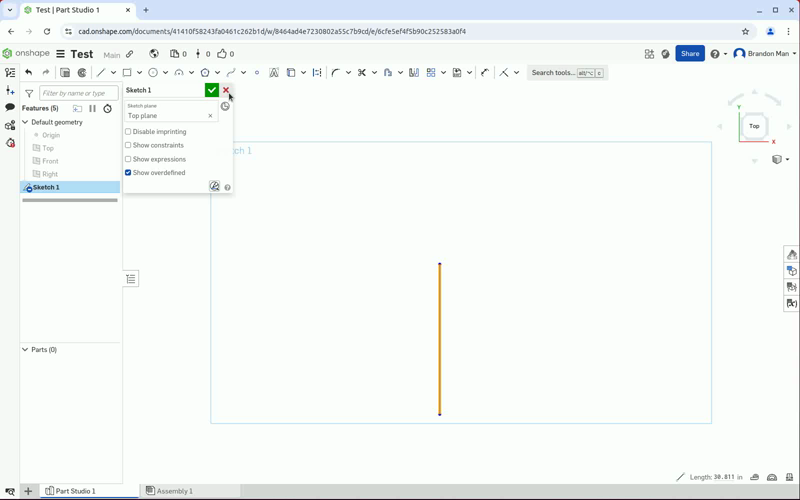
key(shift+h)
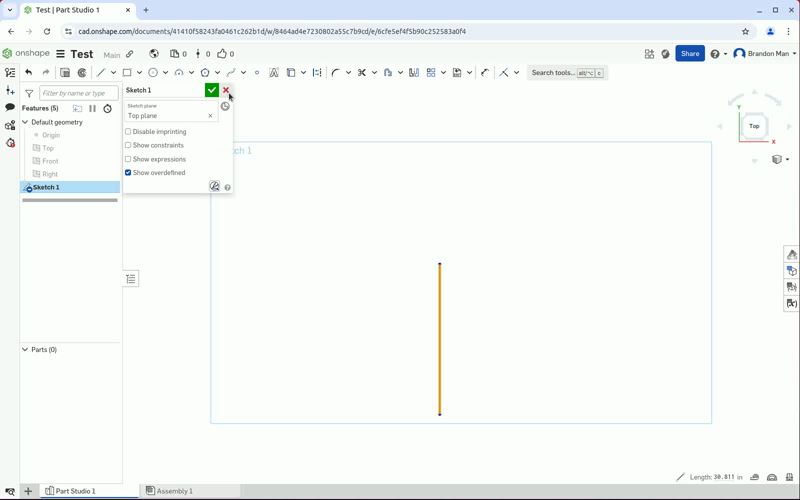
key(shift+s)
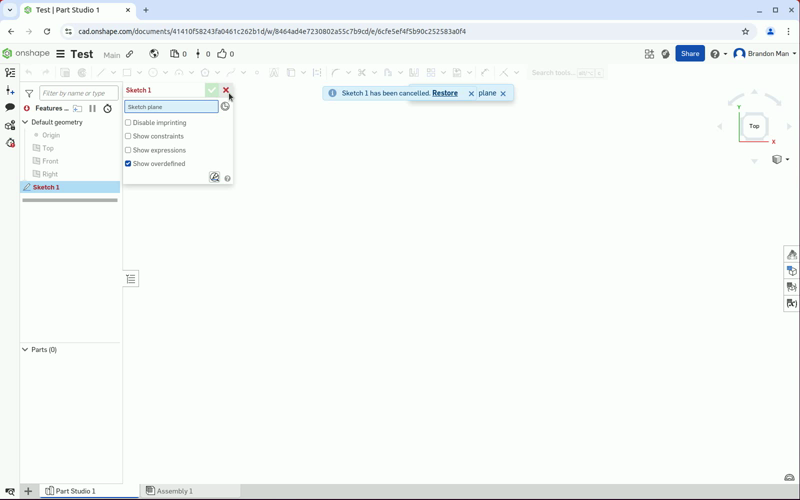
mouse_move(73, 150)
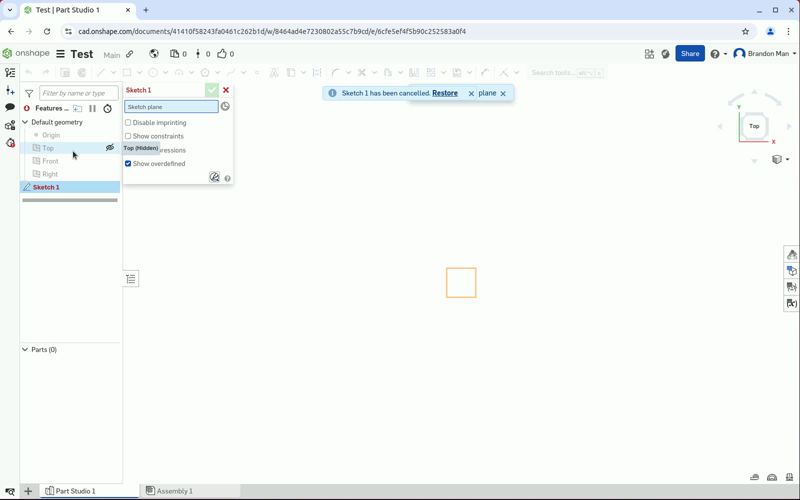
click(73, 150)
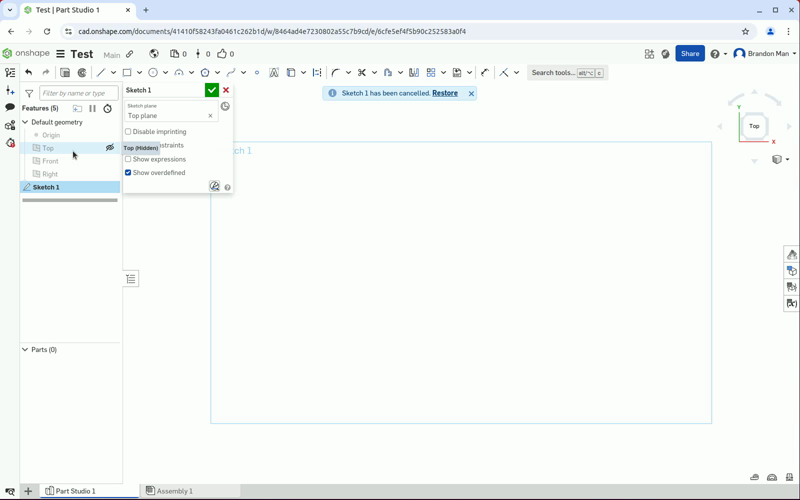
mouse_move(73, 352)
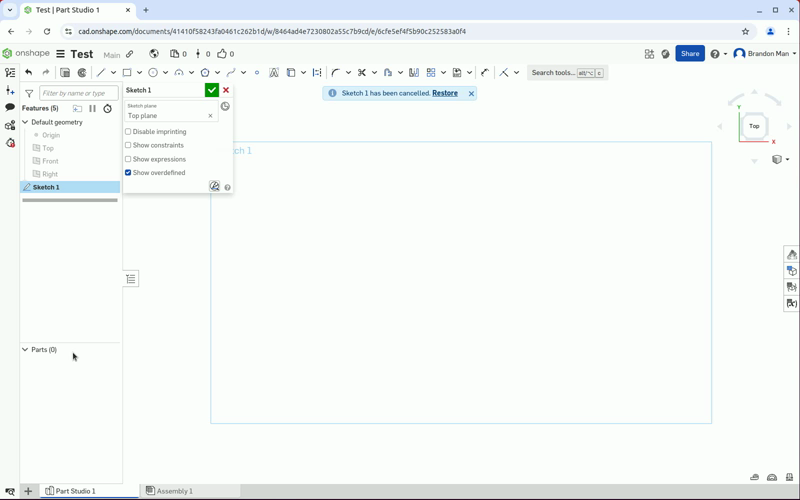
key(y)
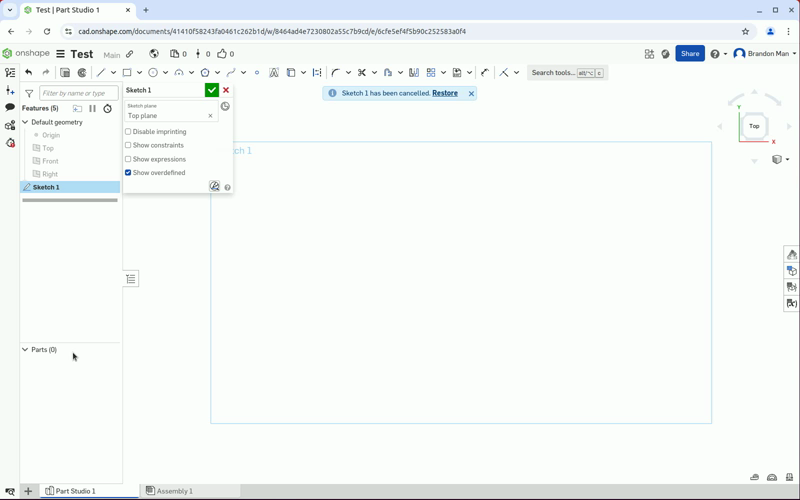
key(l)
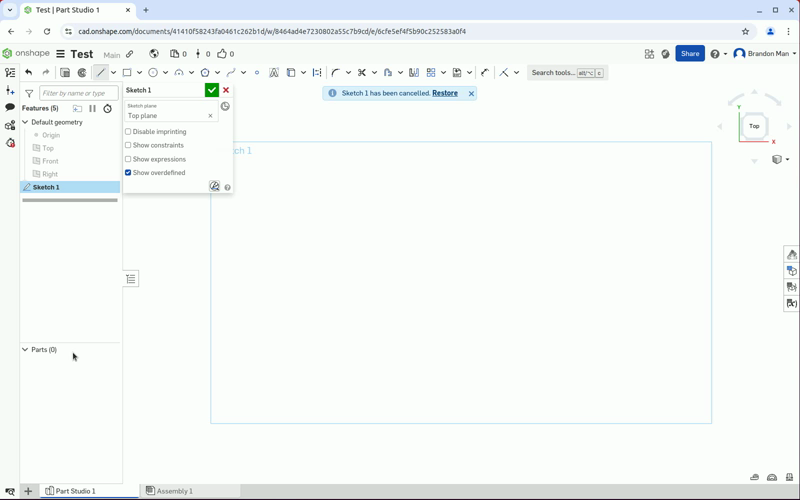
key_down(shift)
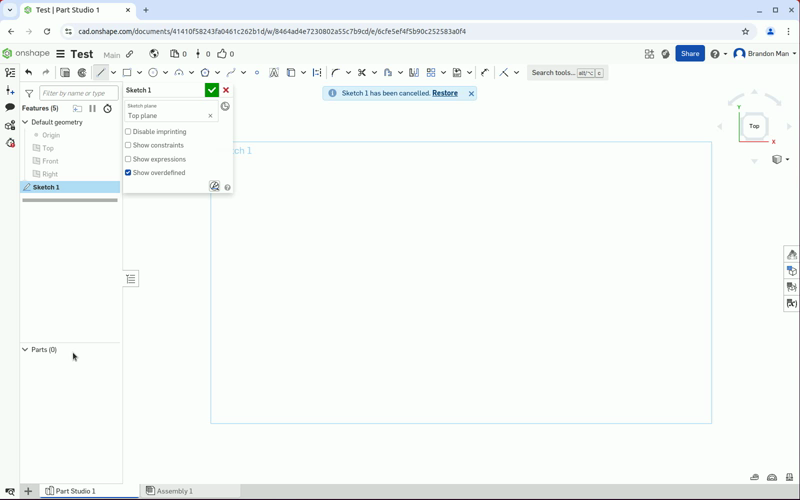
mouse_move(468, 282)
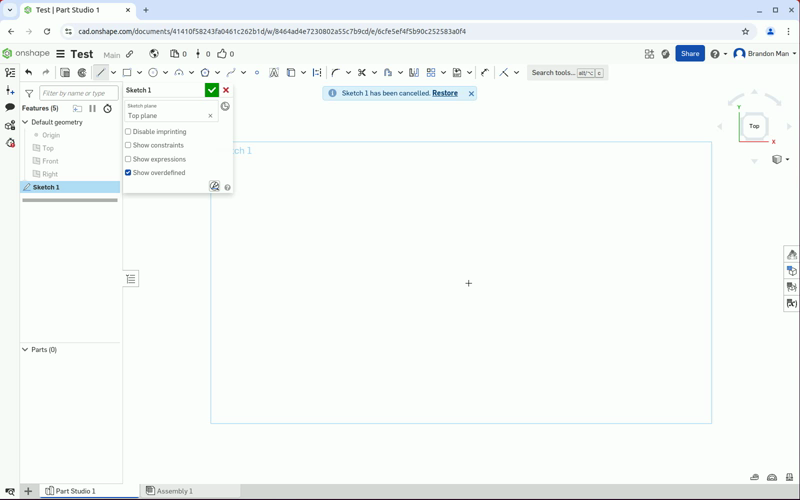
click(468, 282)
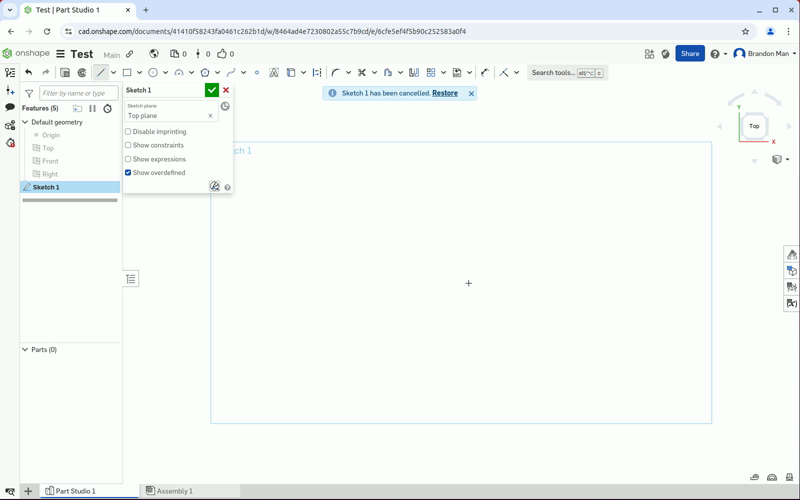
key_up(shift)
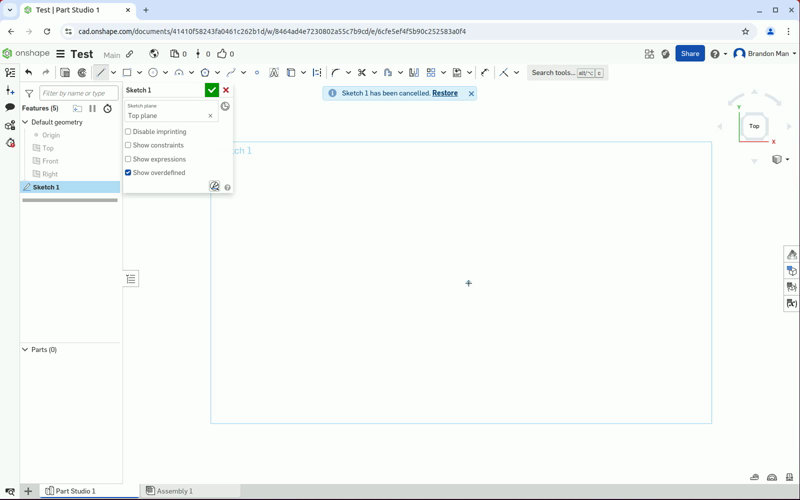
key_down(shift)
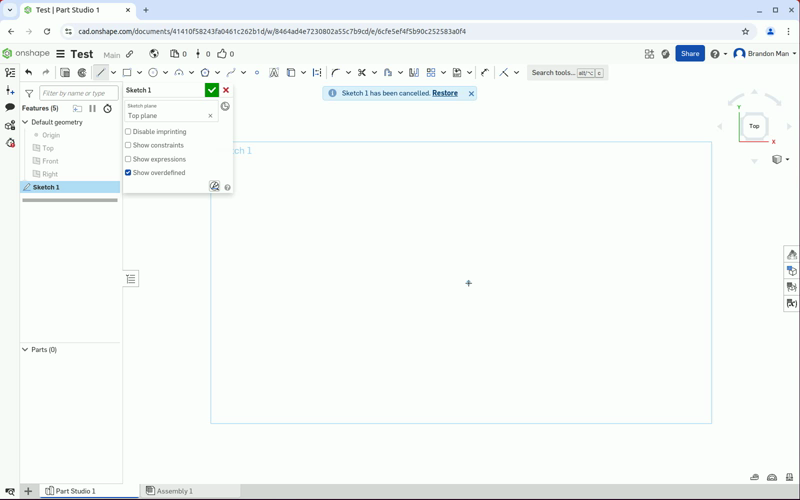
mouse_move(564, 282)
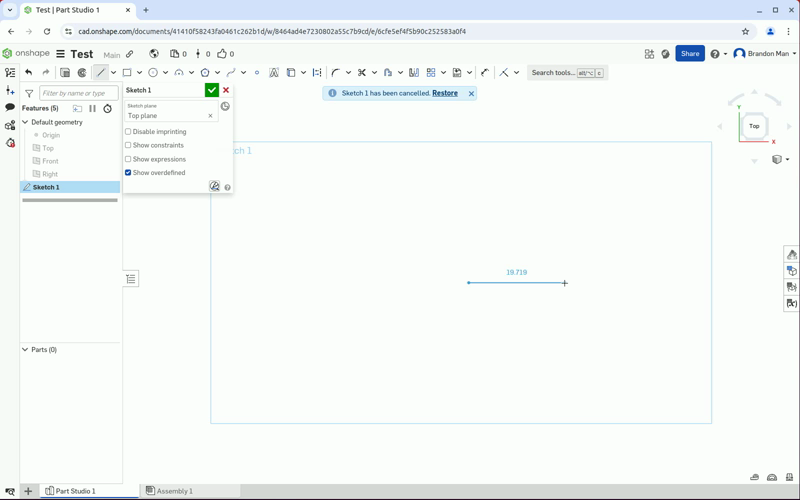
click(564, 282)
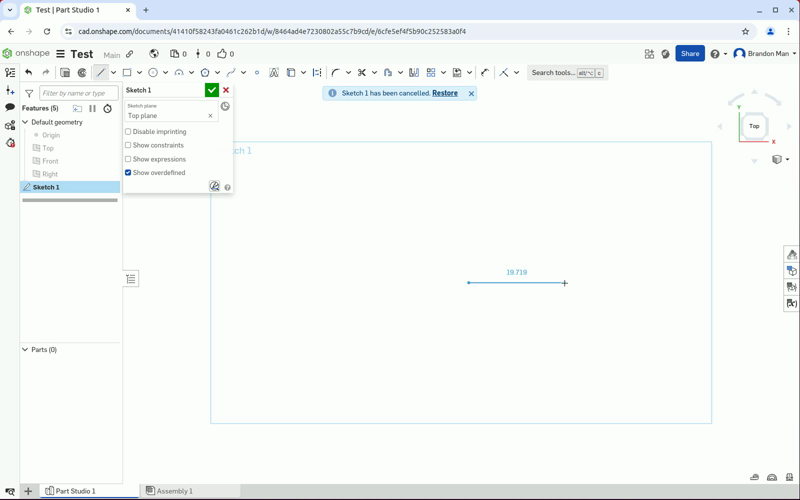
key_up(shift)
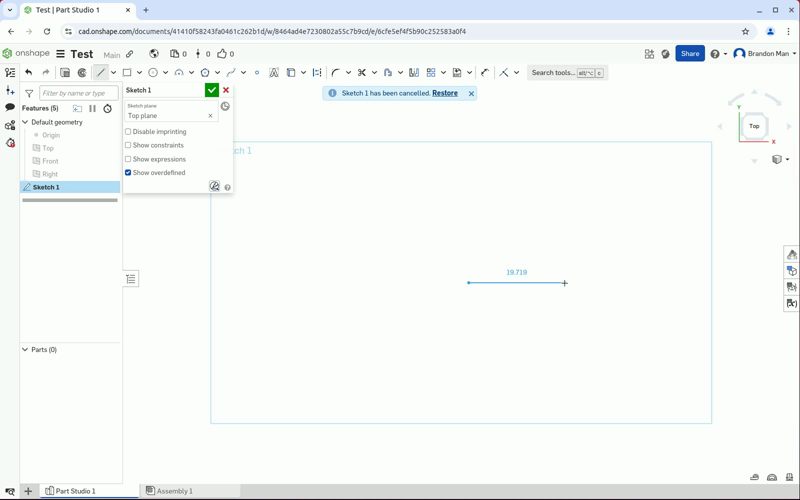
key_down(shift)
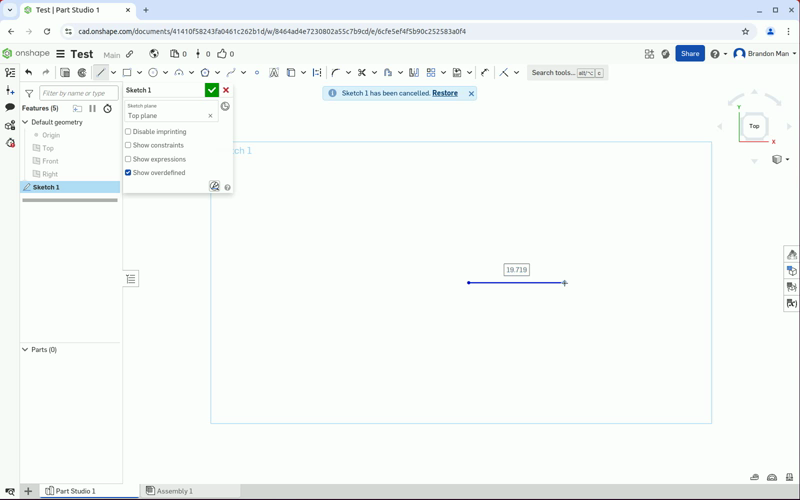
mouse_move(564, 170)
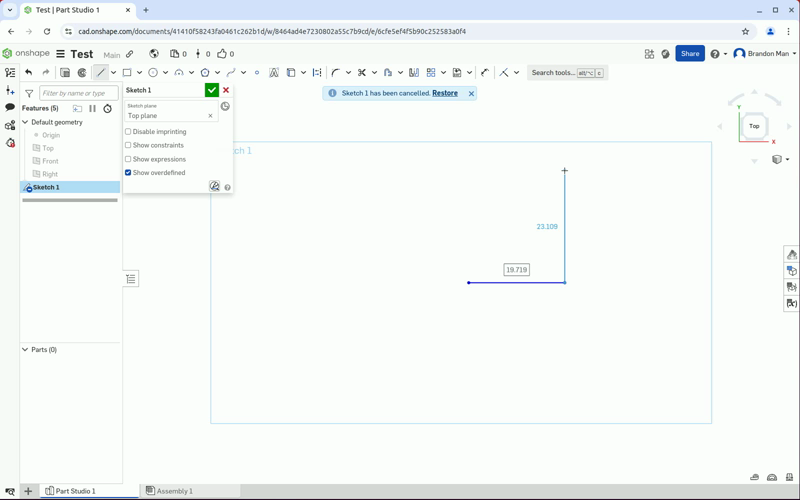
click(564, 170)
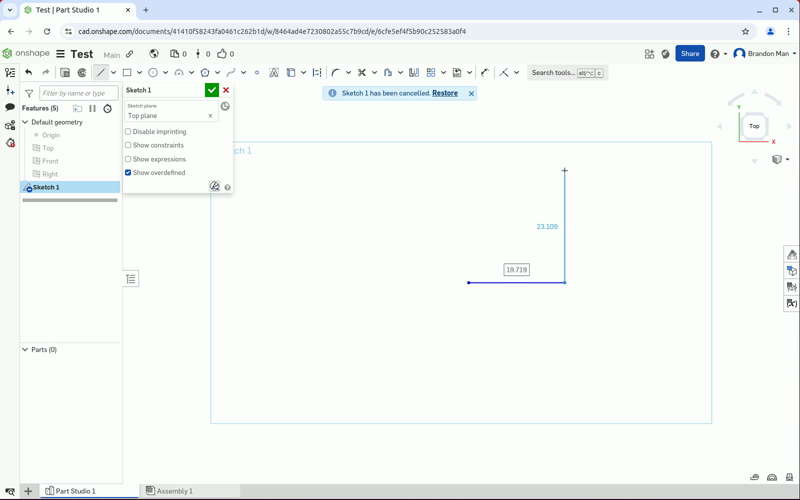
key_up(shift)
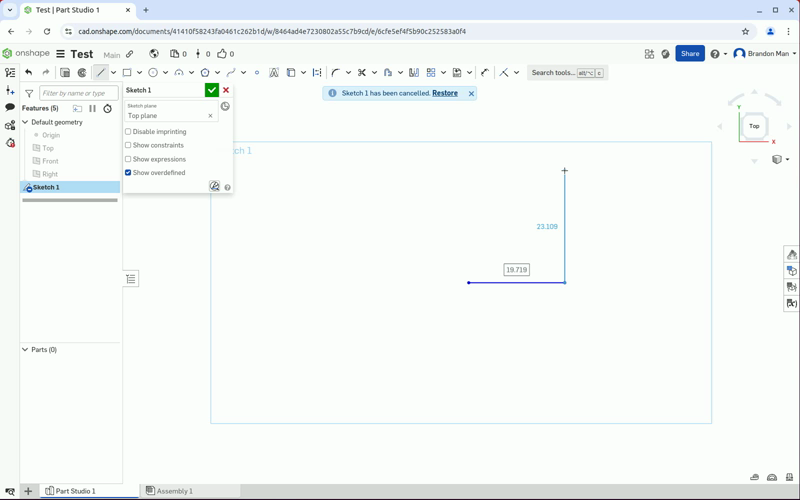
key_down(shift)
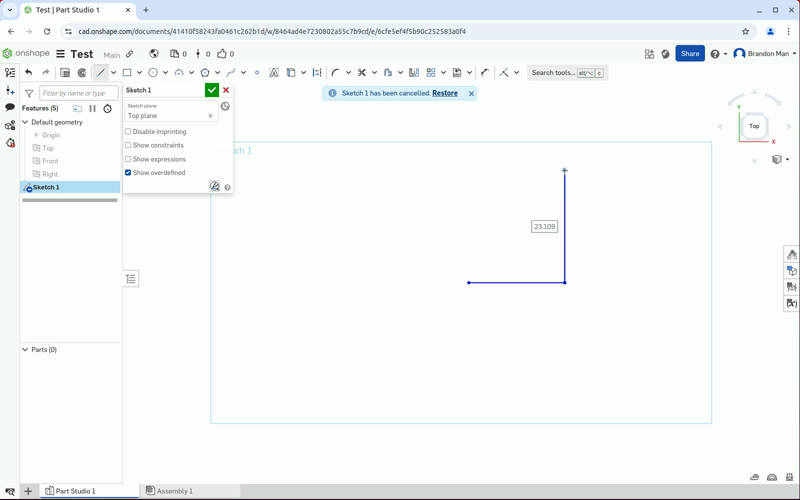
mouse_move(468, 170)
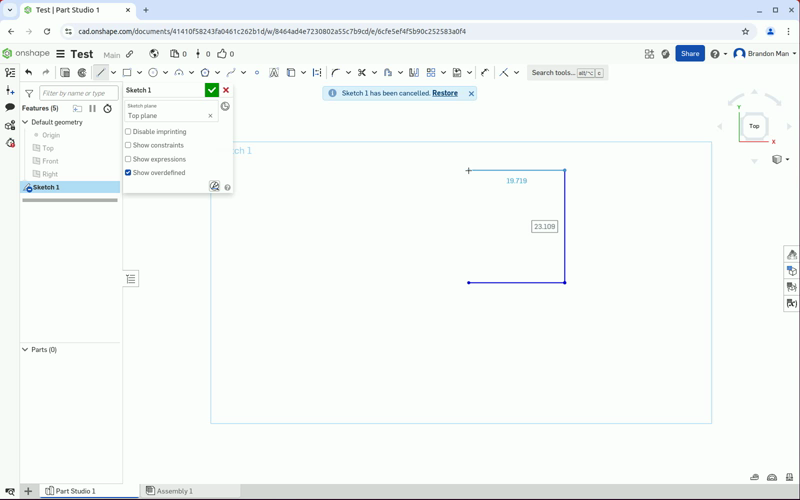
click(468, 170)
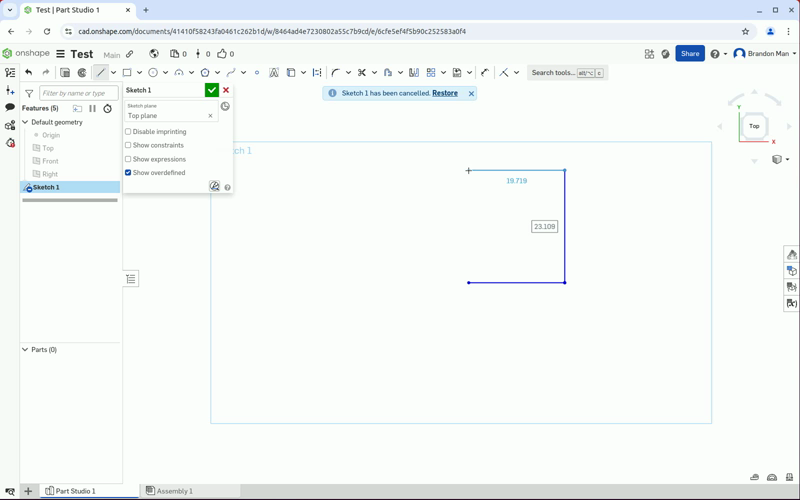
key_up(shift)
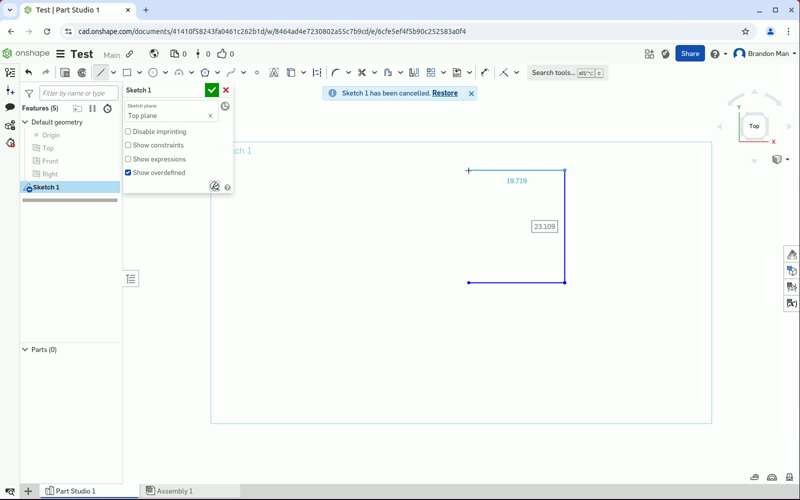
key_down(shift)
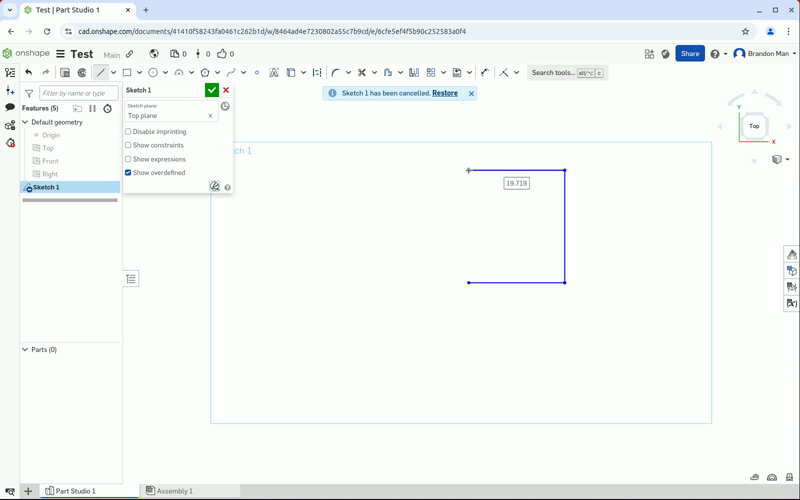
mouse_move(468, 282)
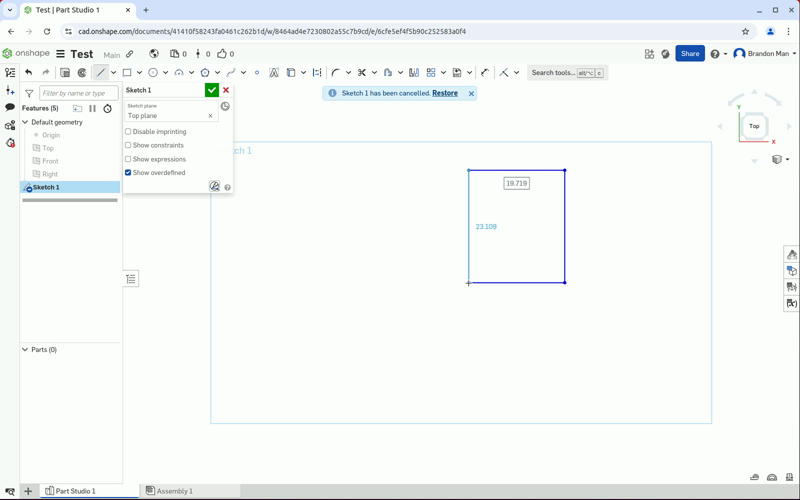
key_up(shift)
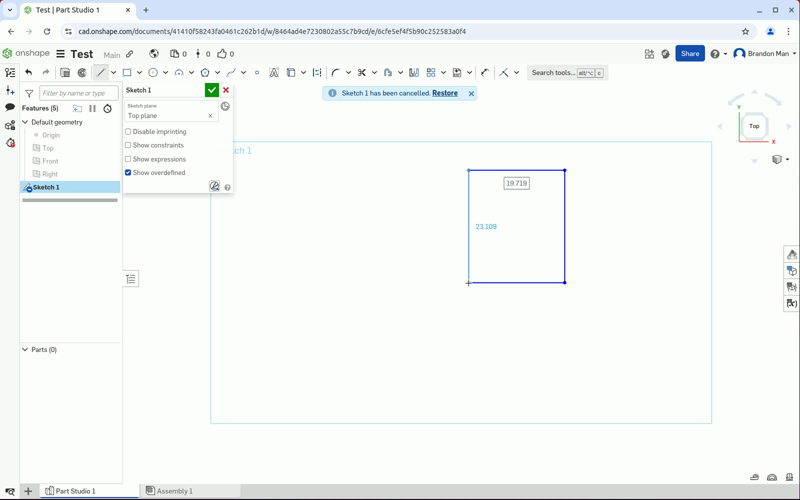
click(468, 282)
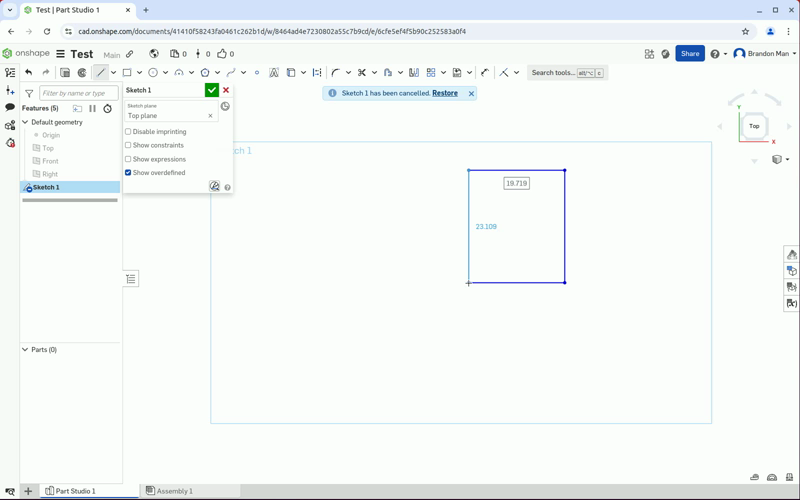
key(esc)
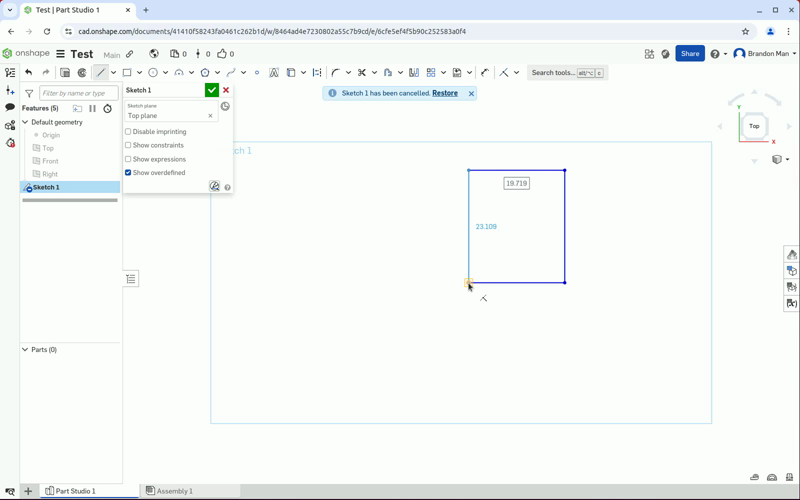
key(c)
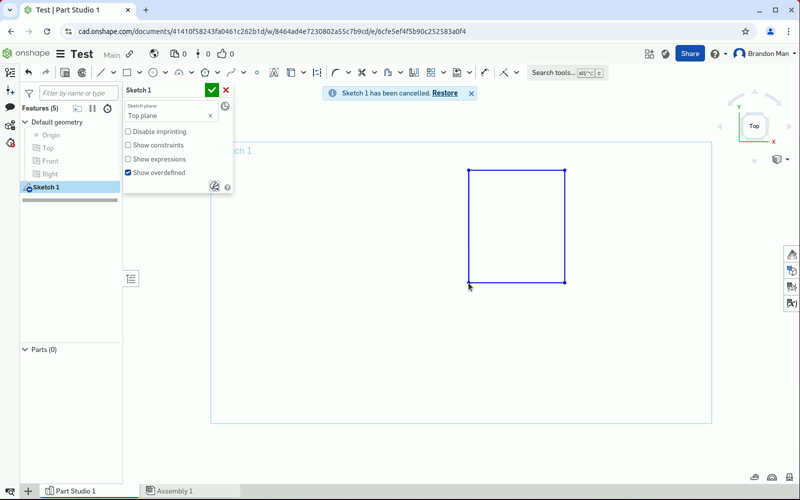
key_down(shift)
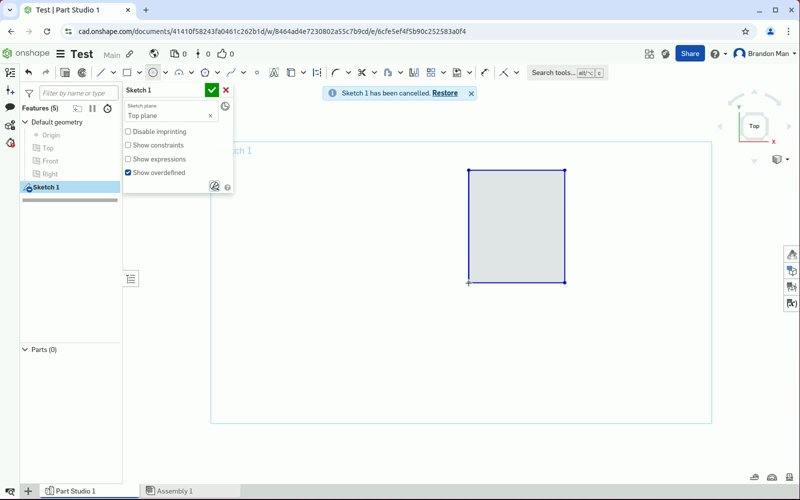
mouse_move(478, 198)
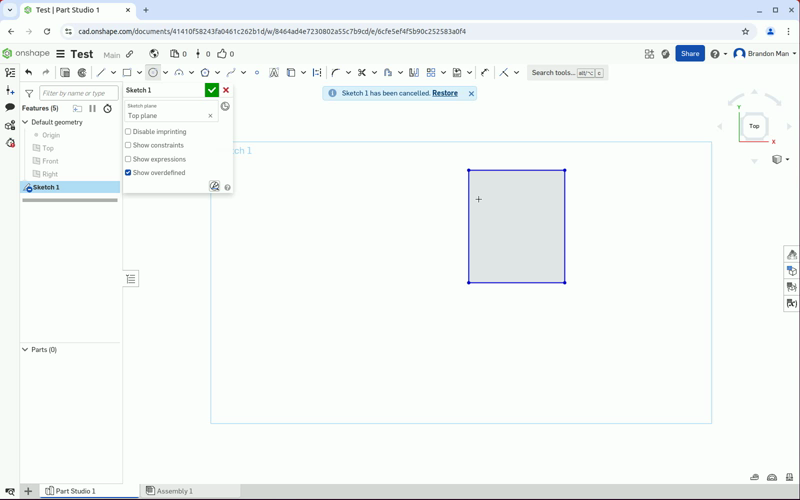
click(478, 198)
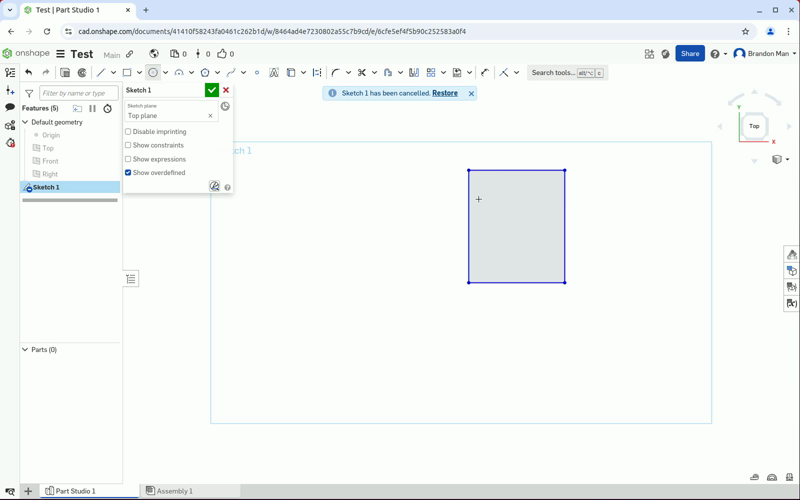
key_up(shift)
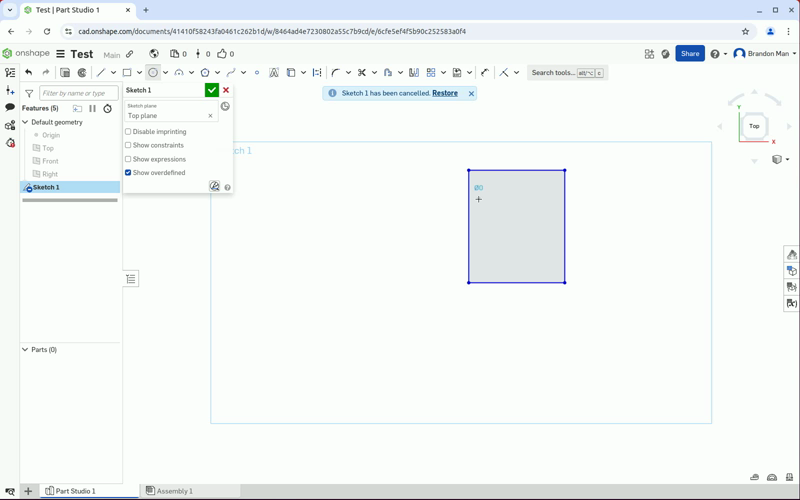
mouse_move(479, 198)
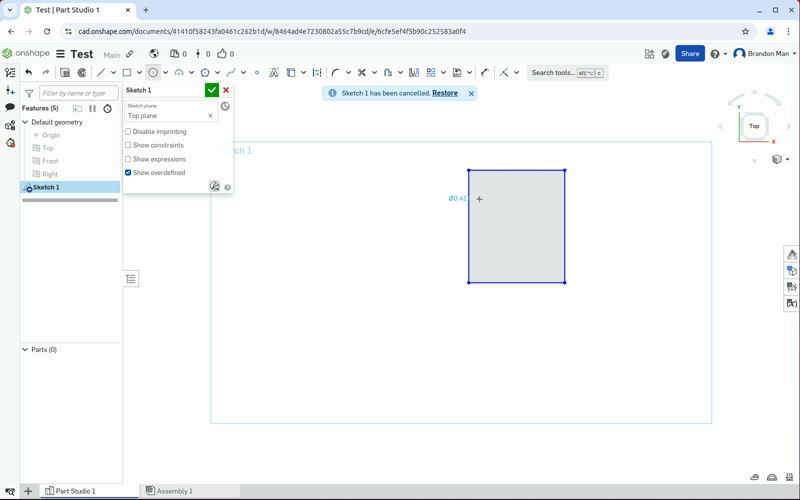
scroll(6)
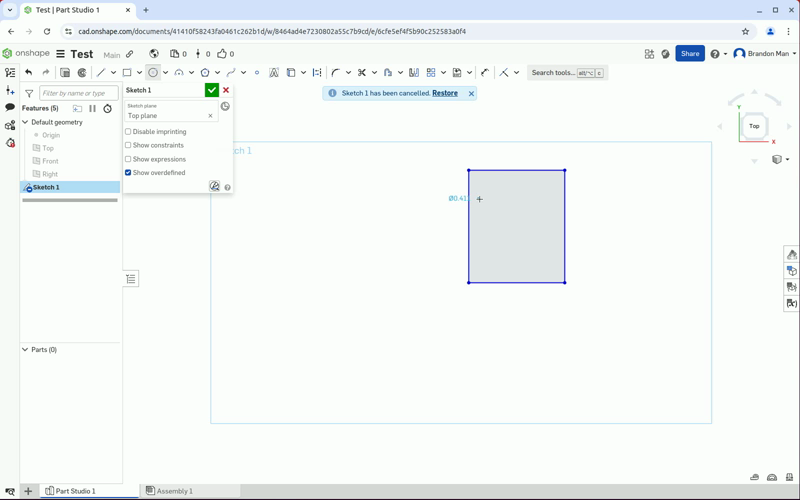
scroll(6)
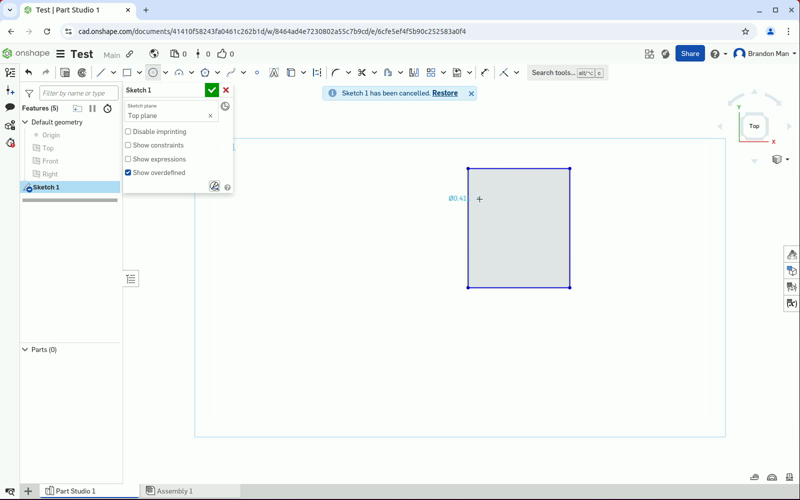
scroll(6)
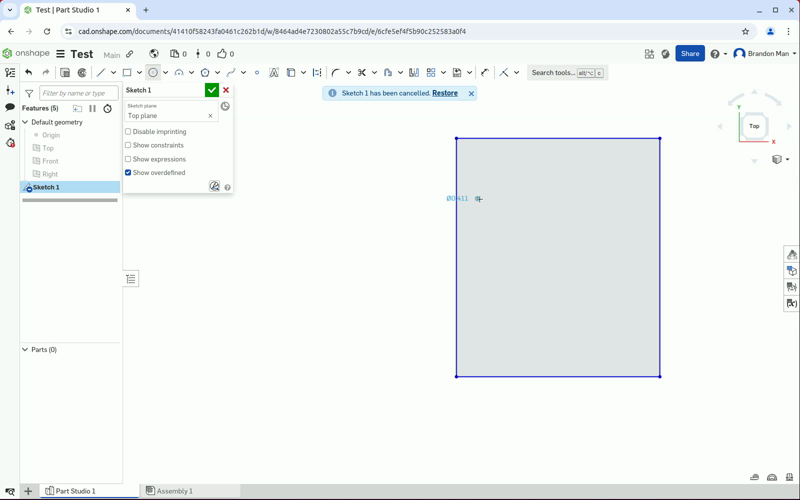
scroll(6)
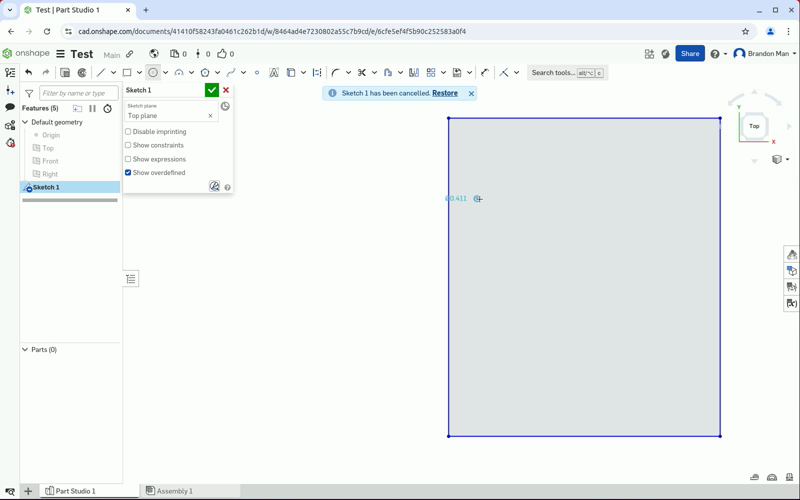
scroll(6)
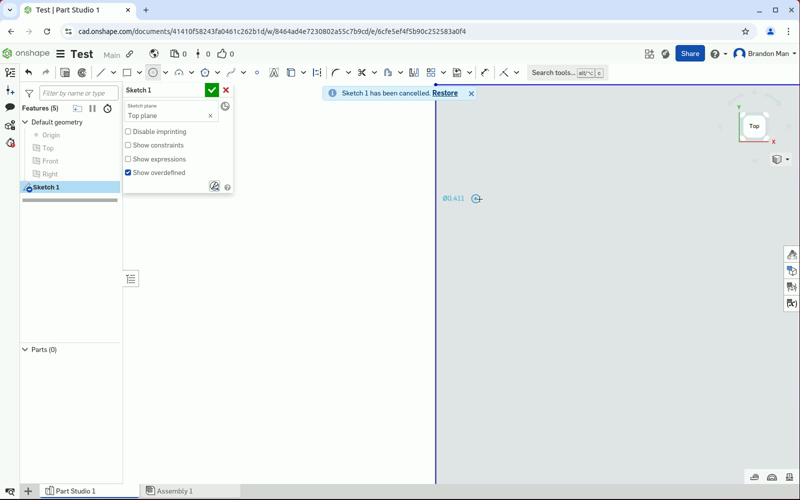
scroll(6)
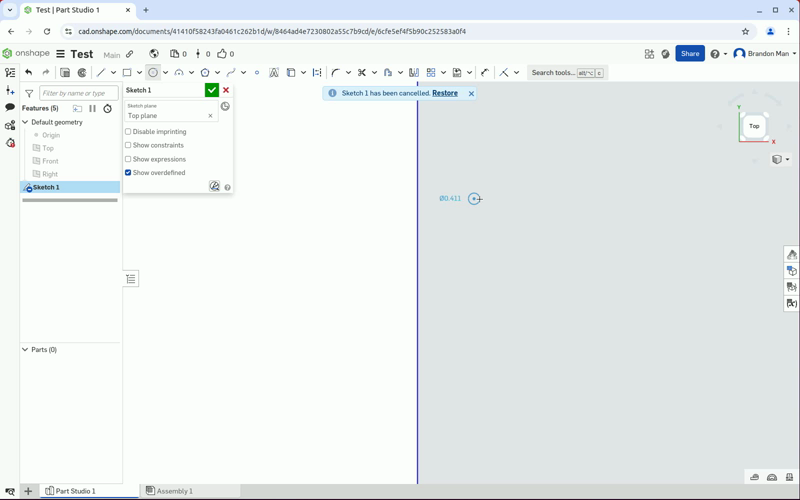
scroll(6)
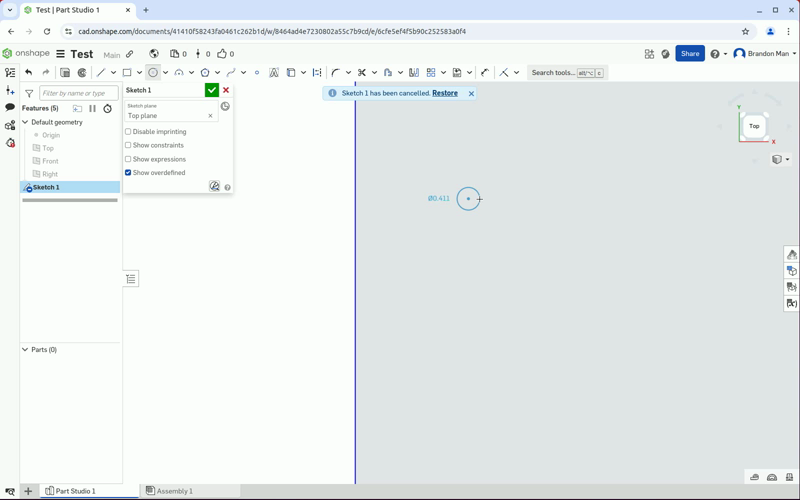
click(479, 198)
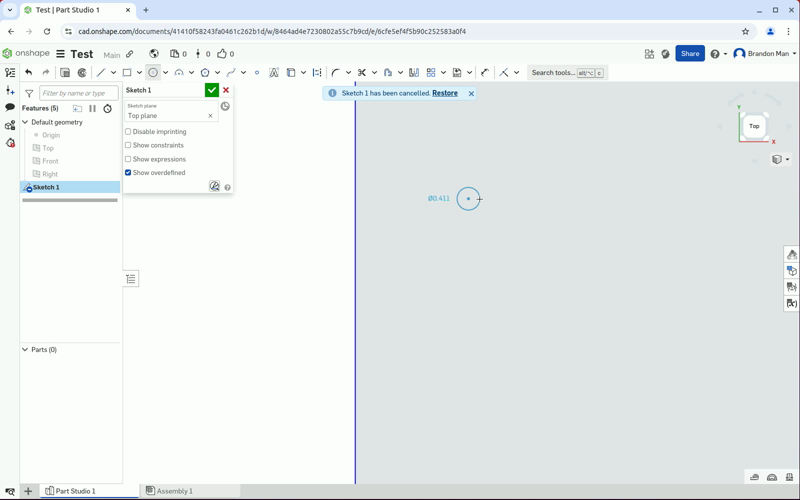
scroll(-6)
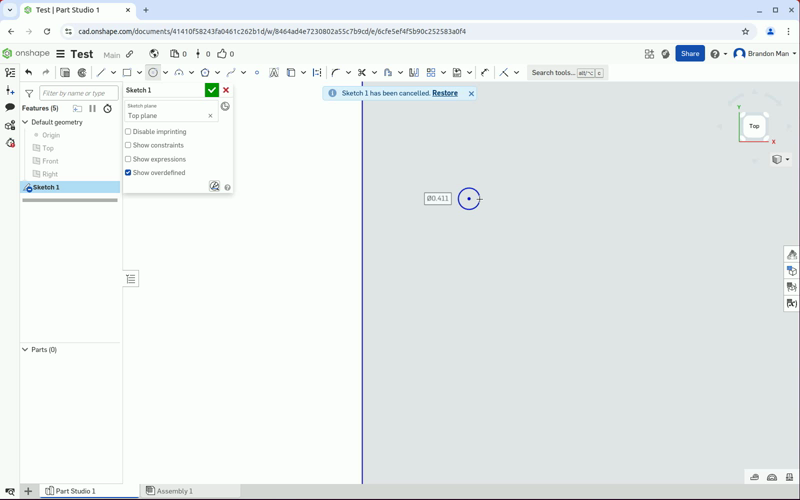
scroll(-6)
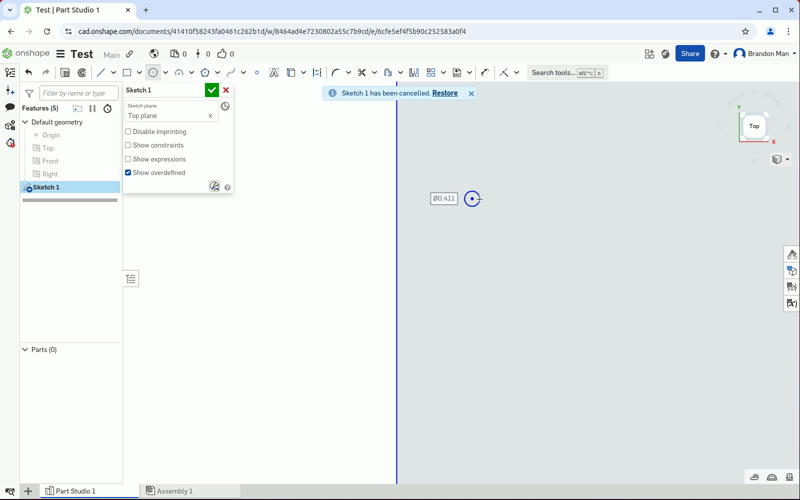
scroll(-6)
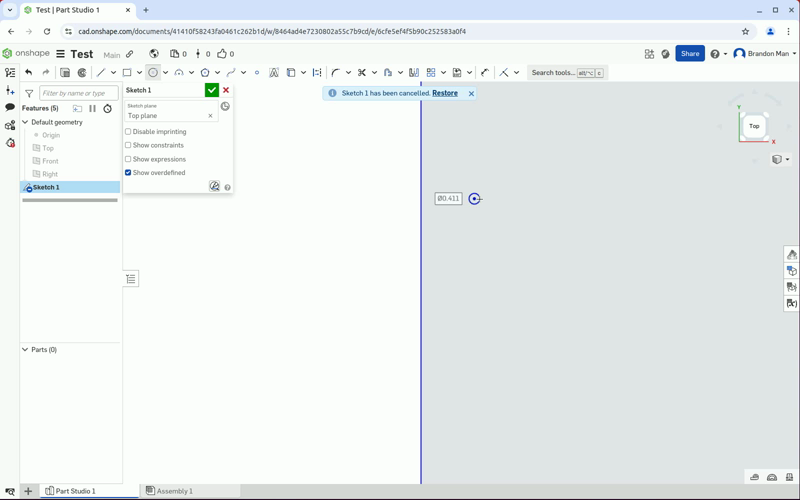
scroll(-6)
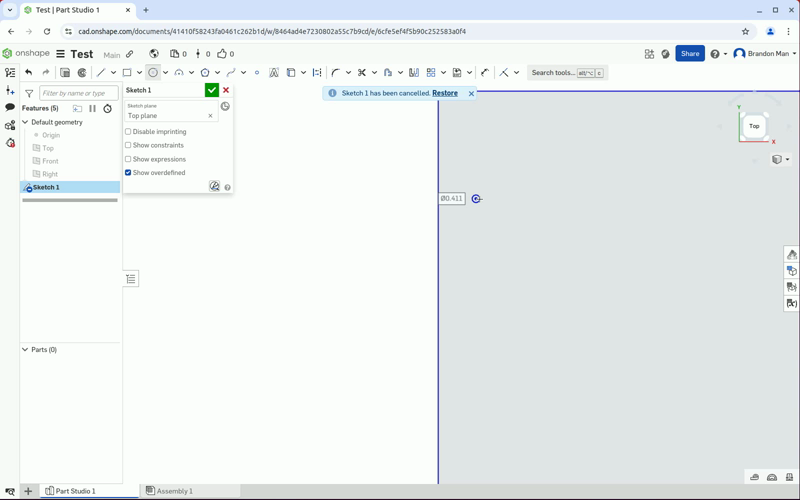
scroll(-6)
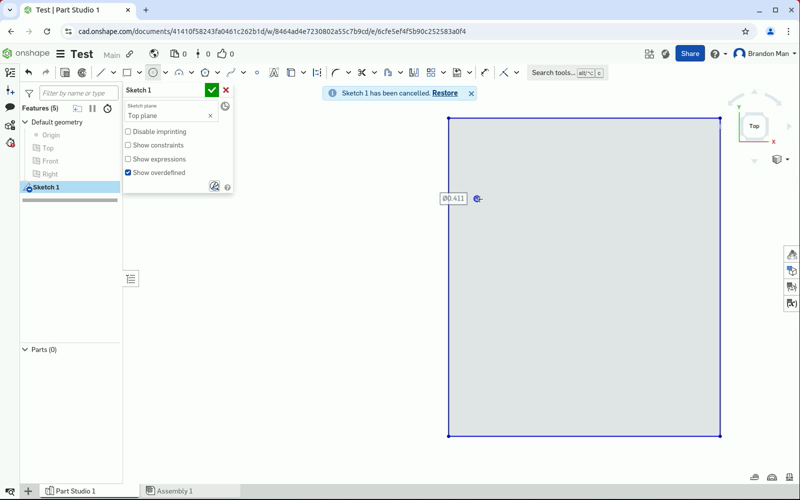
scroll(-6)
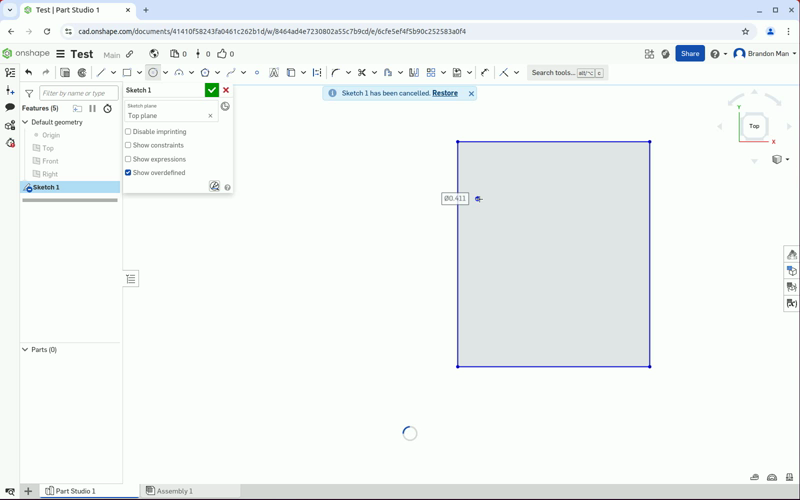
scroll(-6)
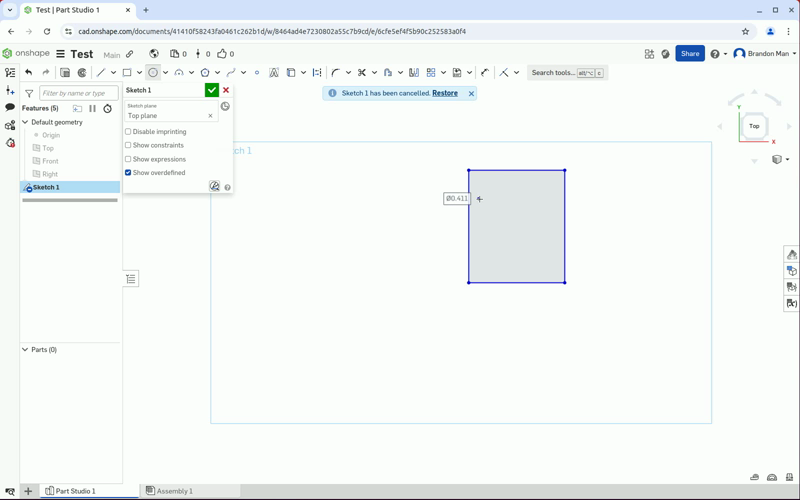
key(esc)
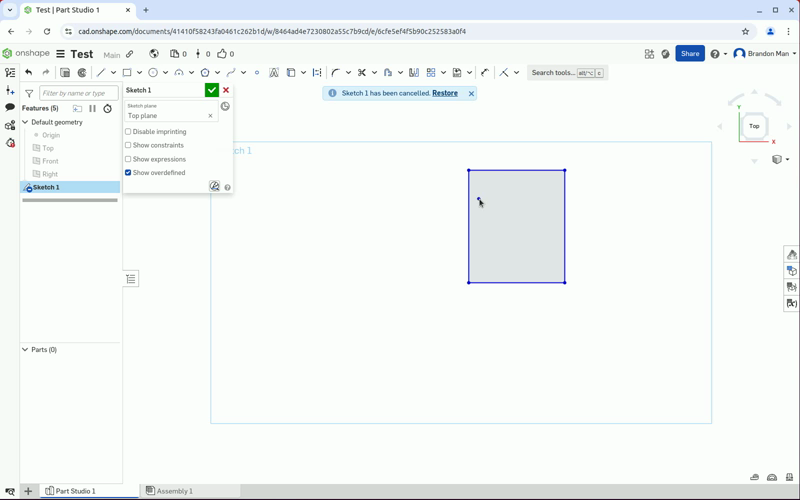
key(l)
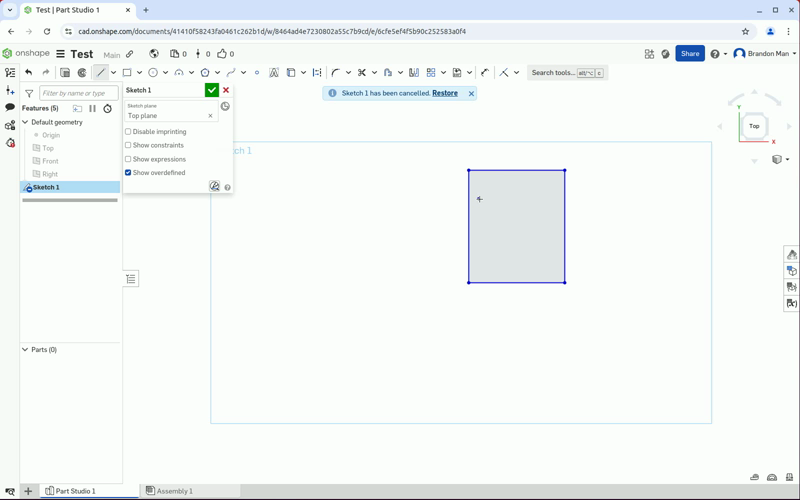
key_down(shift)
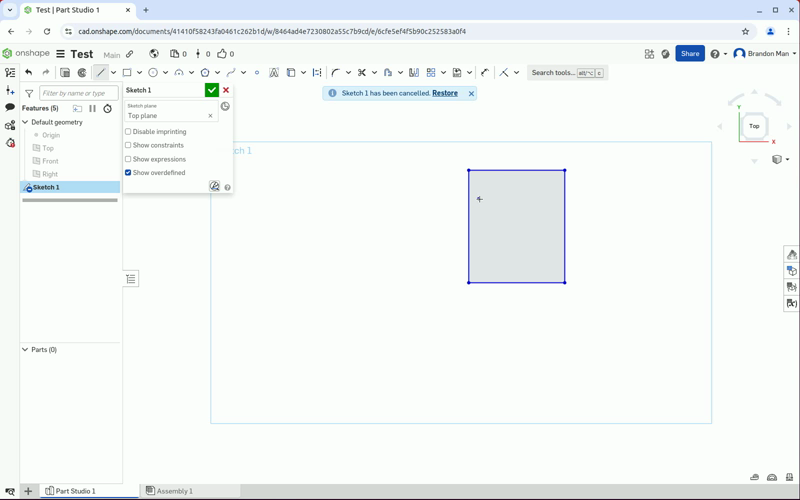
mouse_move(485, 216)
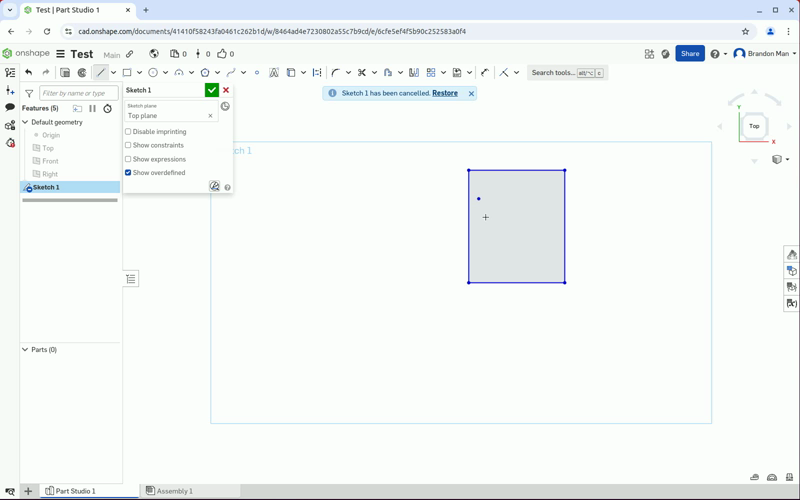
click(485, 216)
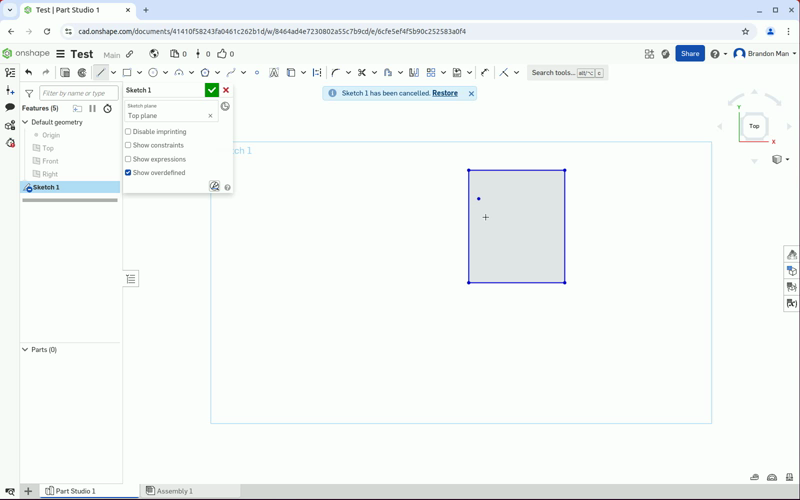
key_up(shift)
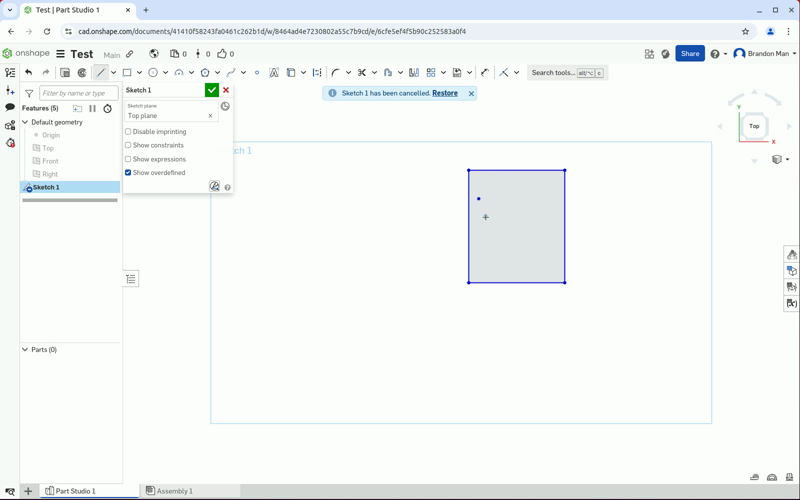
key_down(shift)
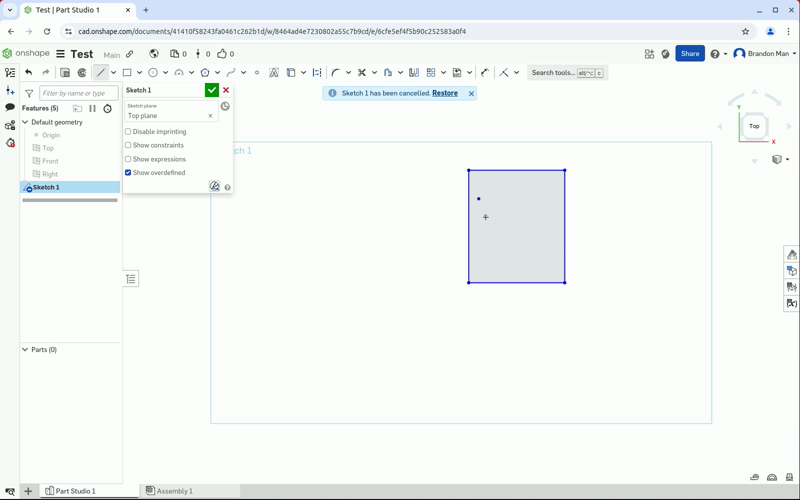
mouse_move(515, 216)
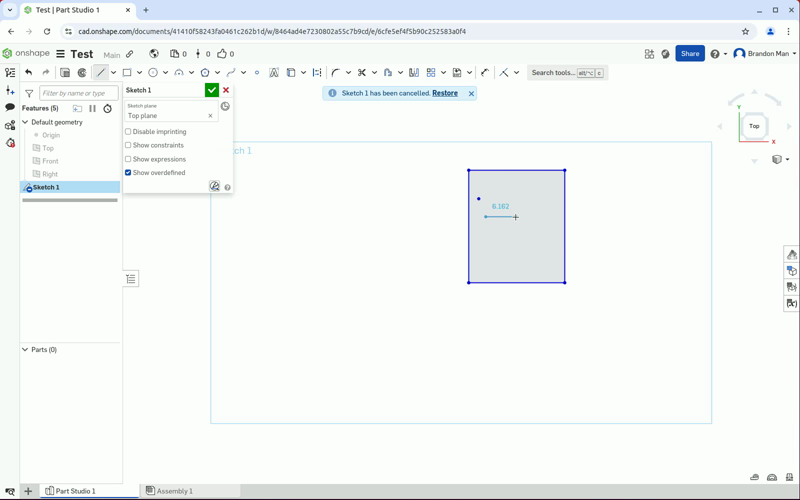
mouse_move(502, 216)
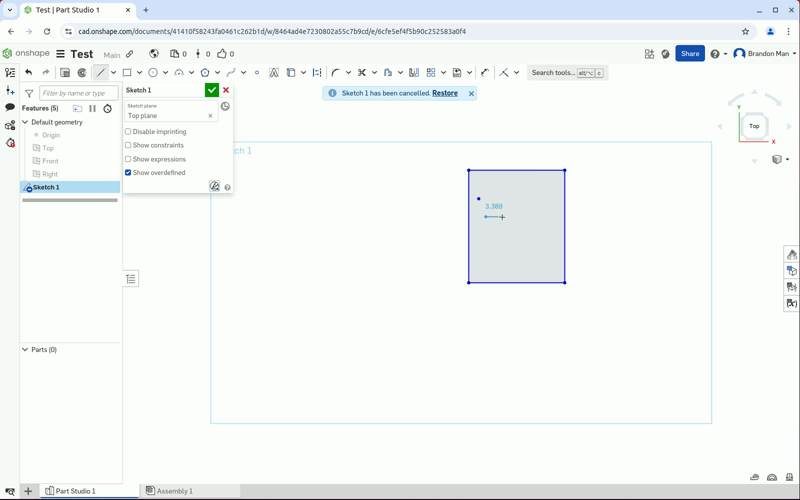
click(502, 216)
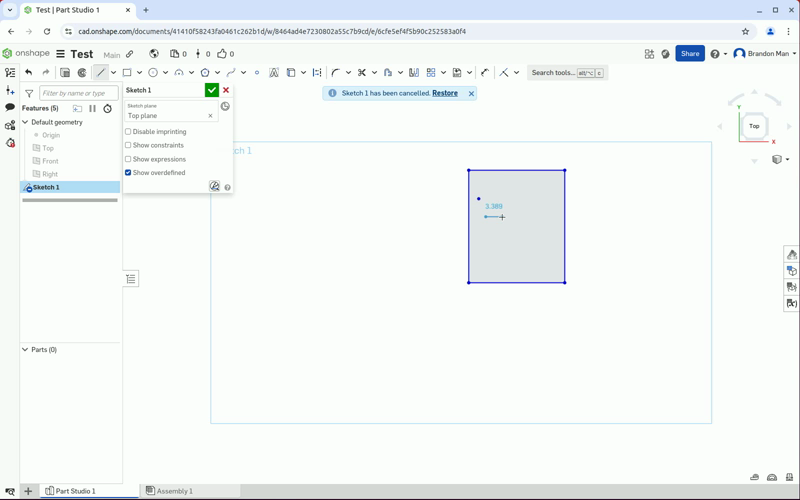
key_up(shift)
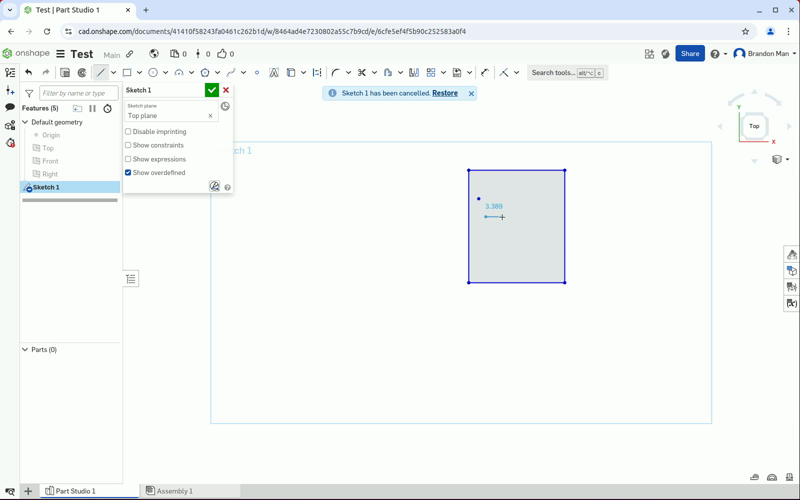
key_down(shift)
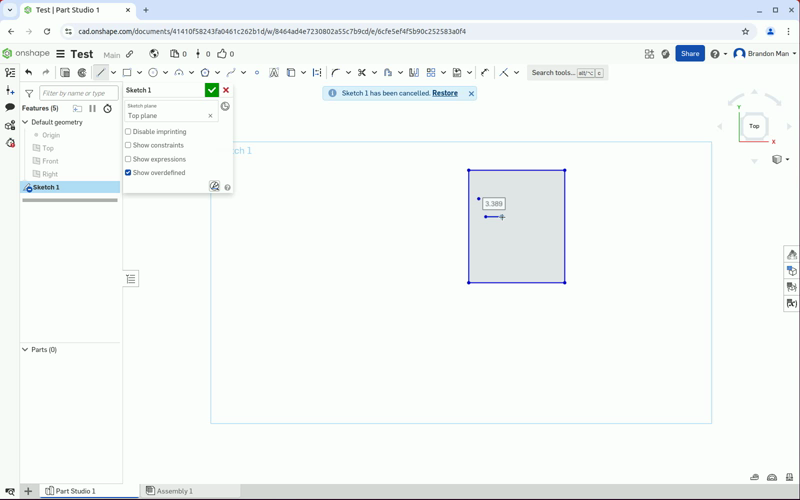
mouse_move(532, 216)
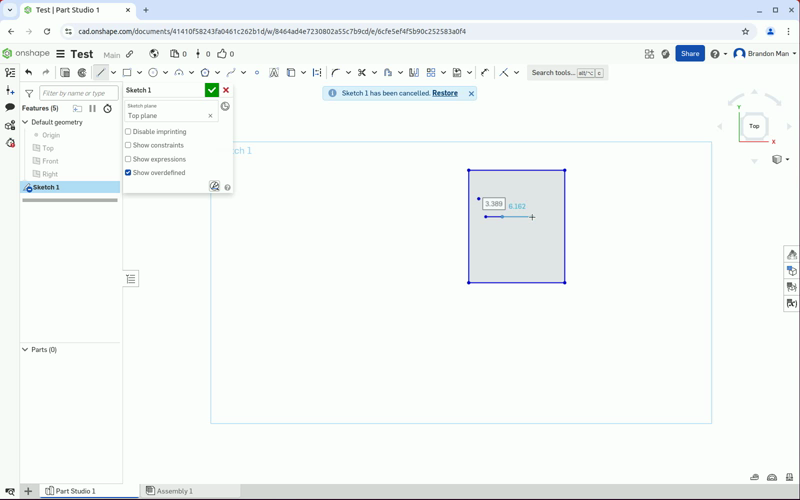
mouse_move(533, 216)
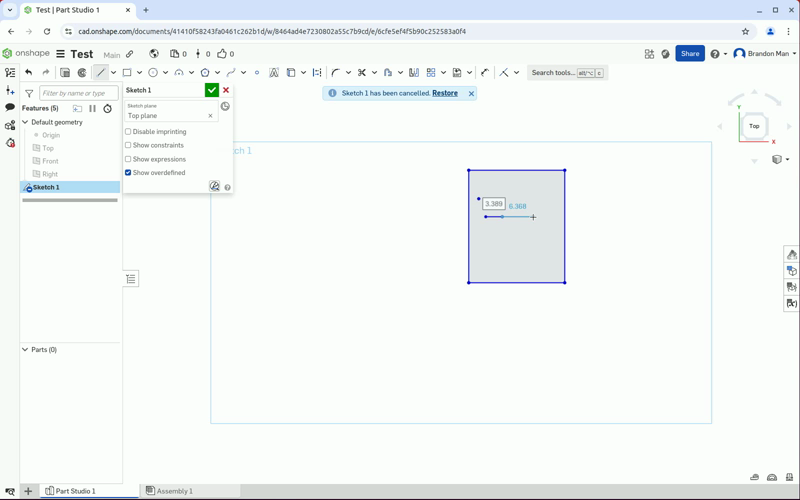
click(533, 216)
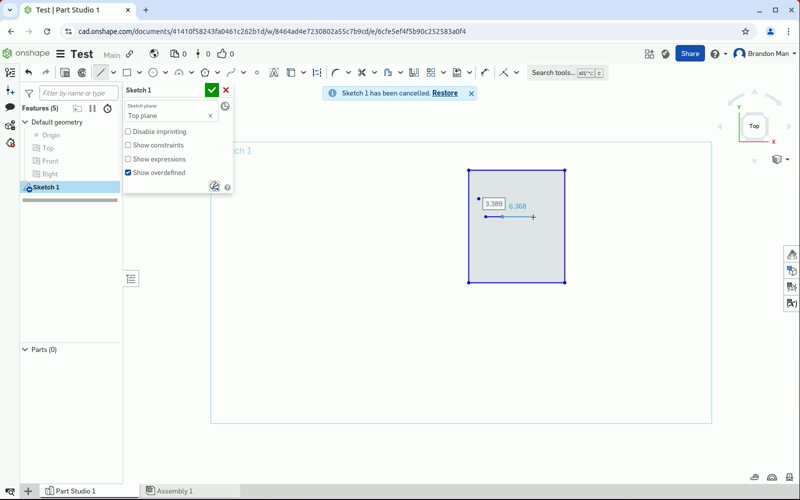
key_up(shift)
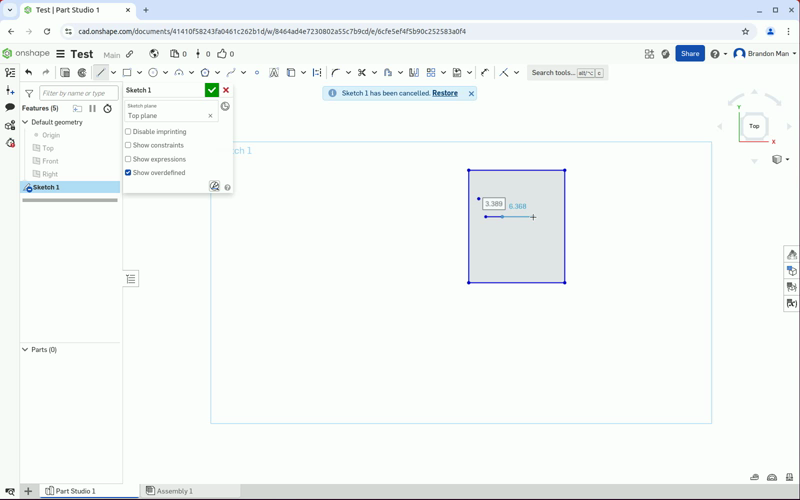
key_down(shift)
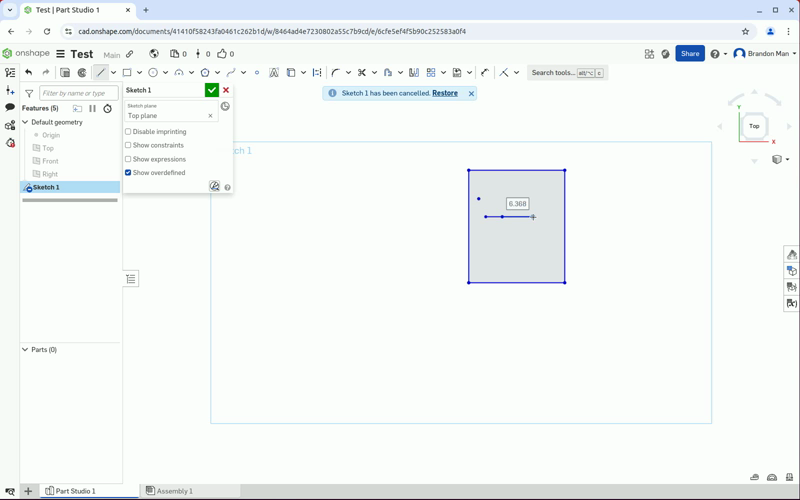
mouse_move(563, 216)
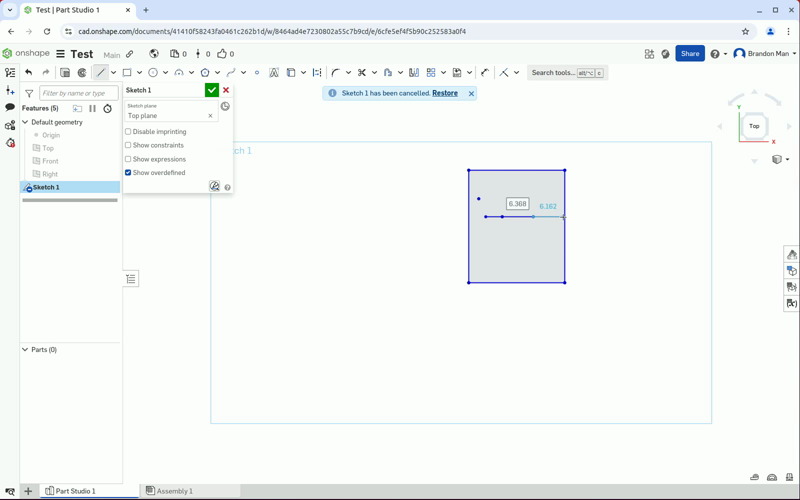
mouse_move(549, 216)
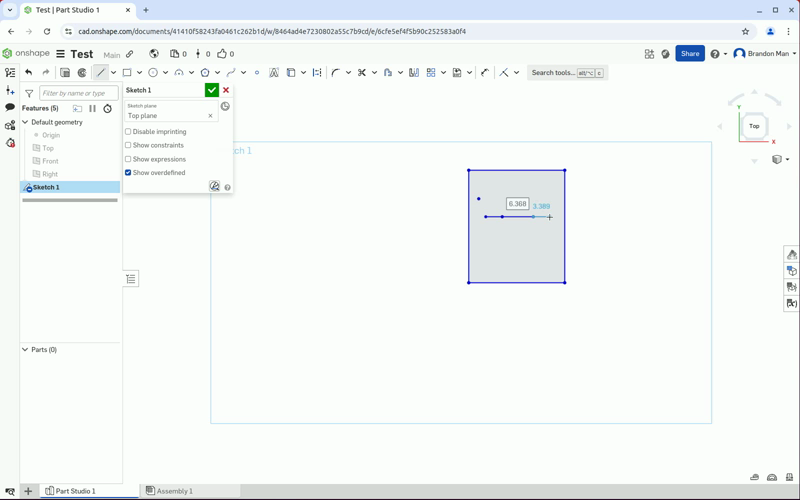
click(549, 216)
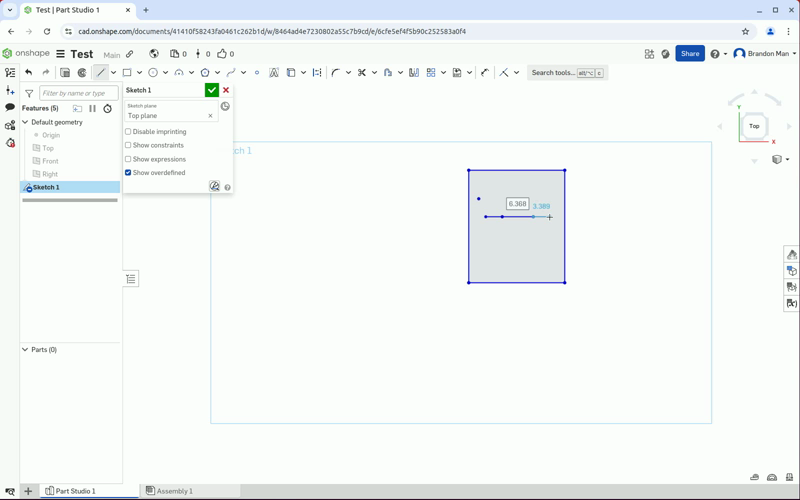
key_up(shift)
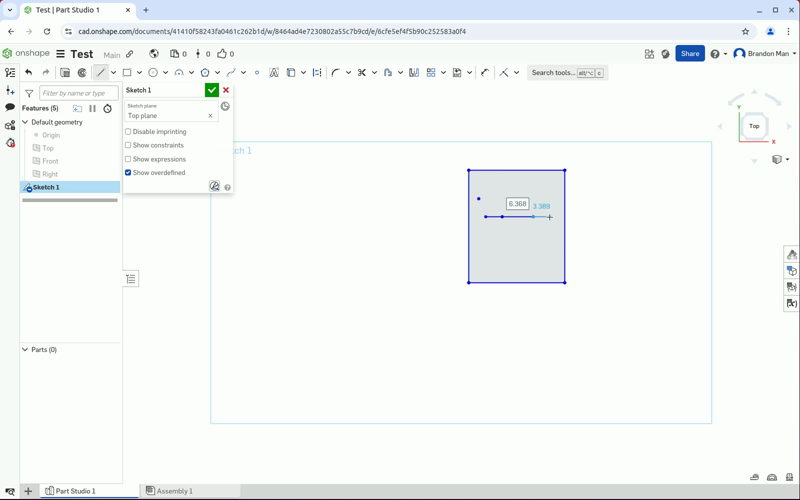
key_down(shift)
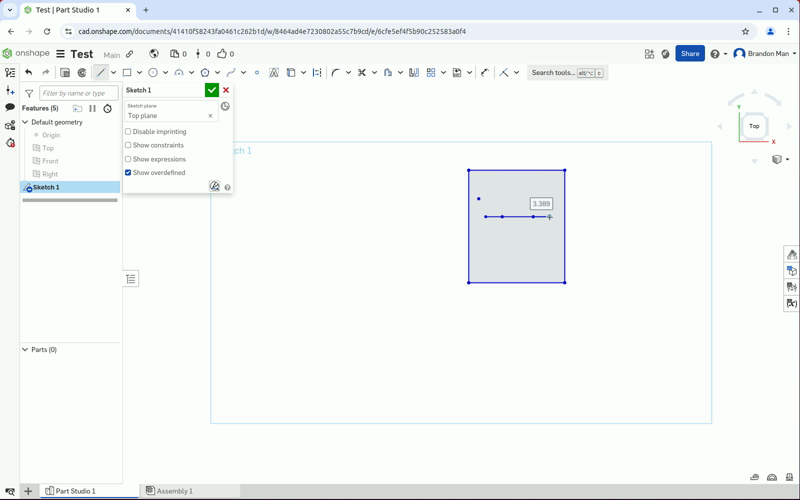
mouse_move(579, 216)
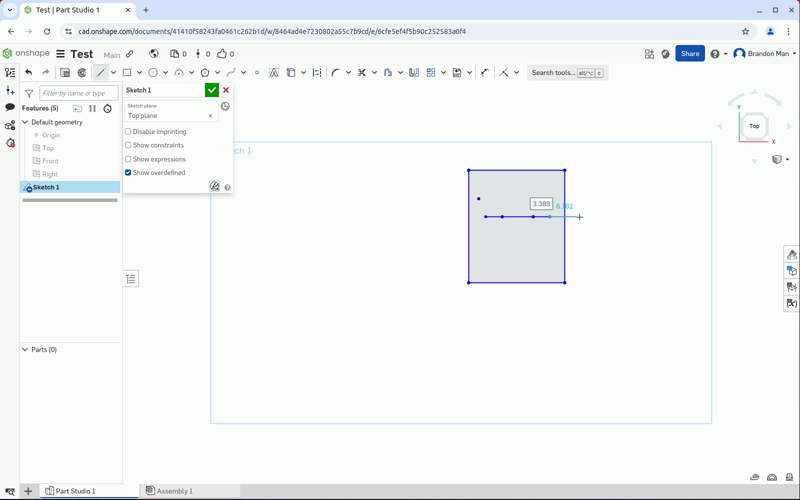
mouse_move(549, 181)
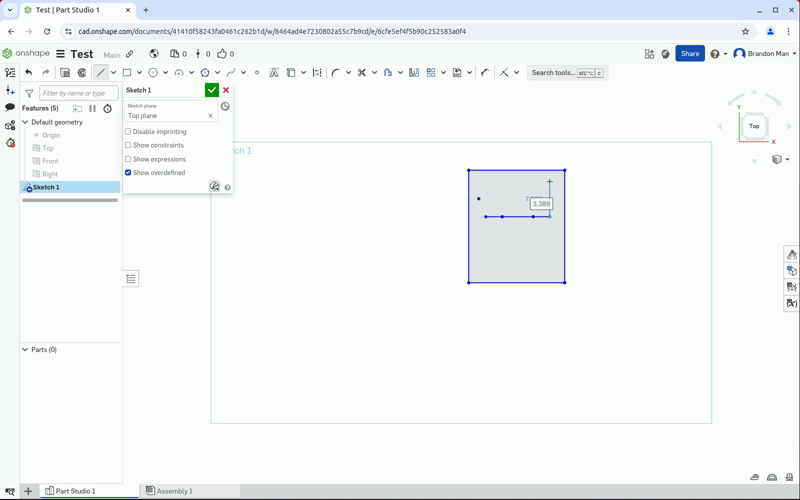
click(549, 181)
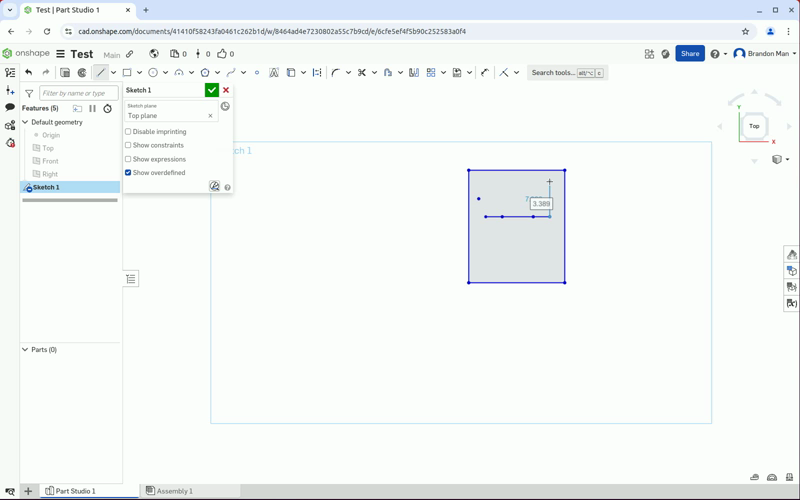
key_up(shift)
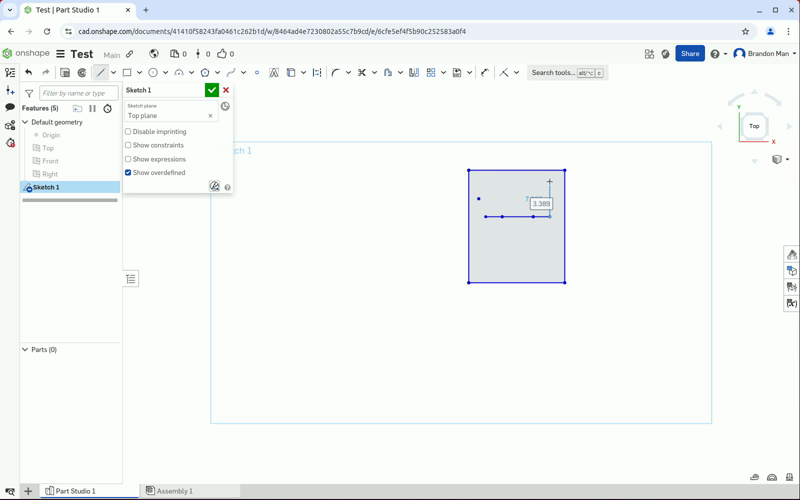
key_down(shift)
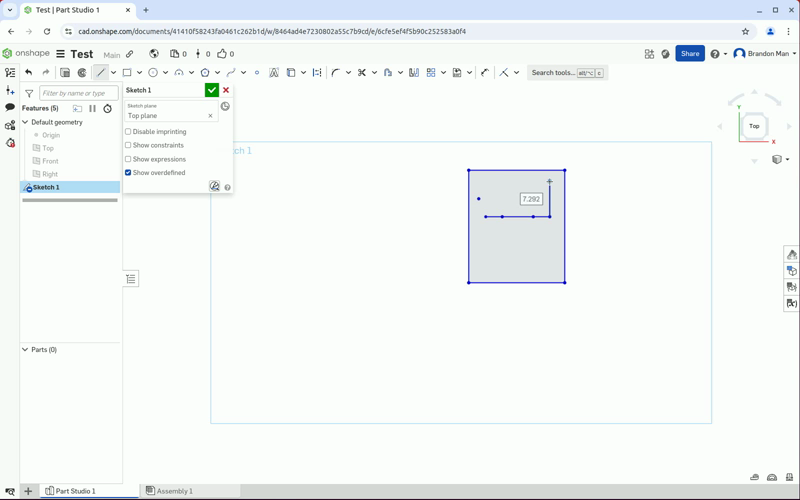
mouse_move(485, 181)
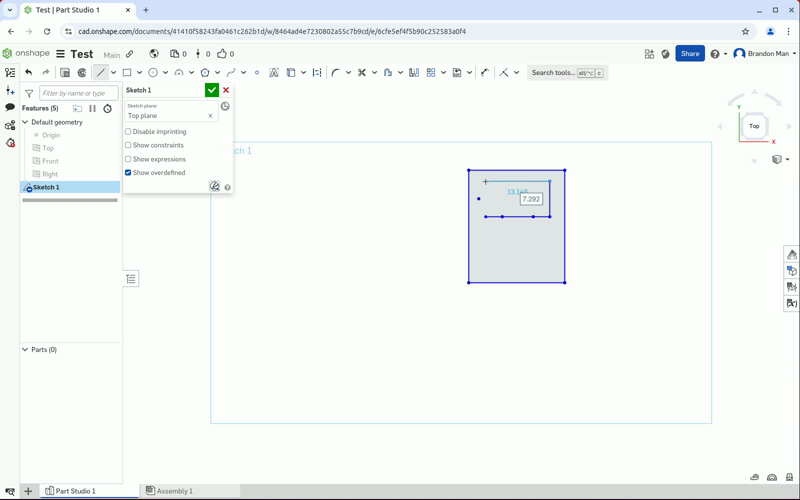
click(485, 181)
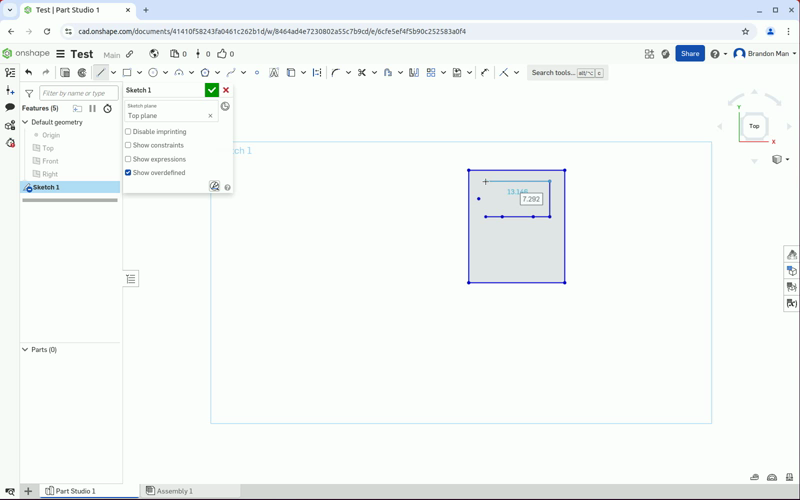
key_up(shift)
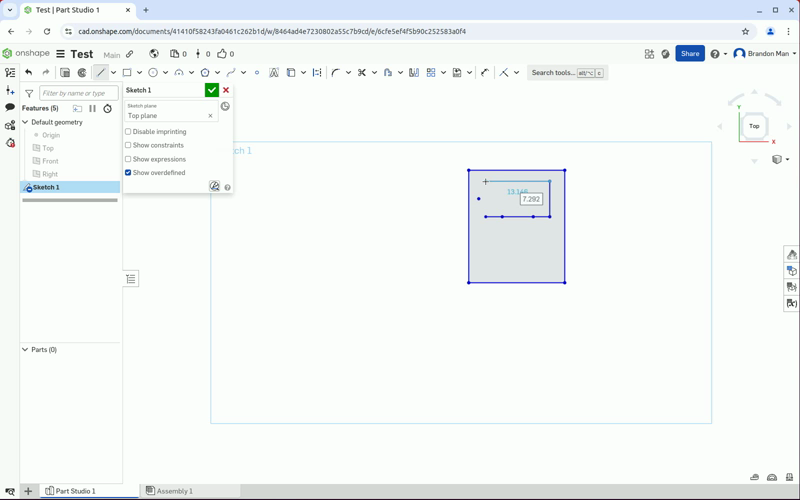
mouse_move(515, 181)
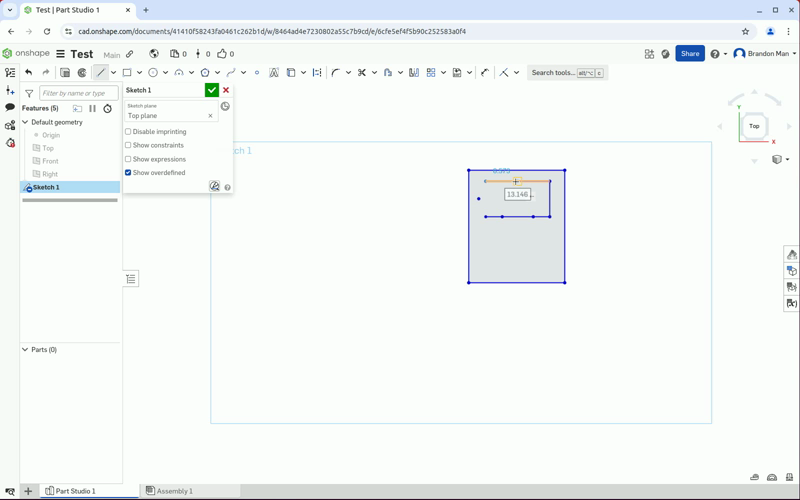
key_down(shift)
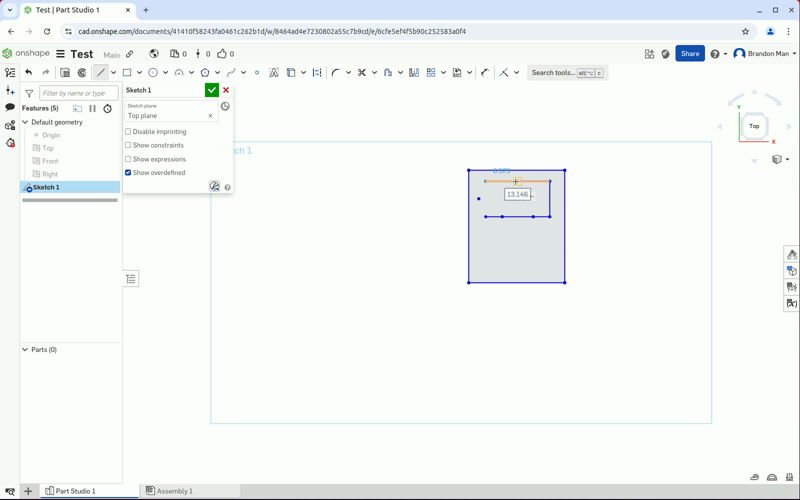
mouse_move(485, 216)
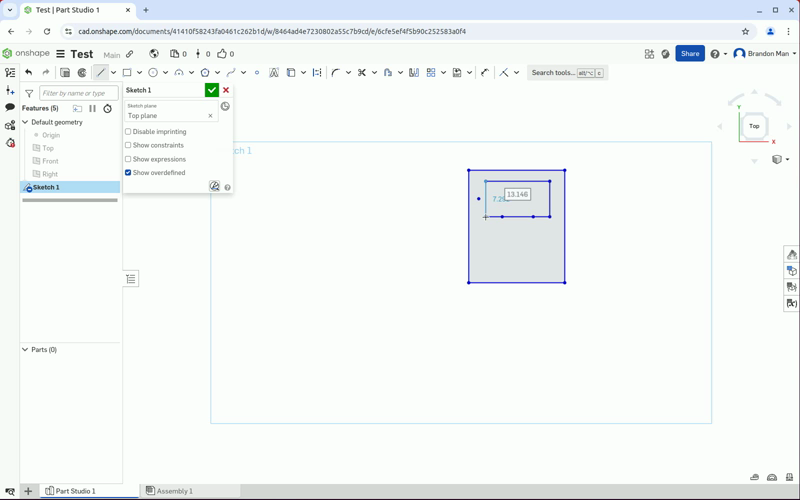
key_up(shift)
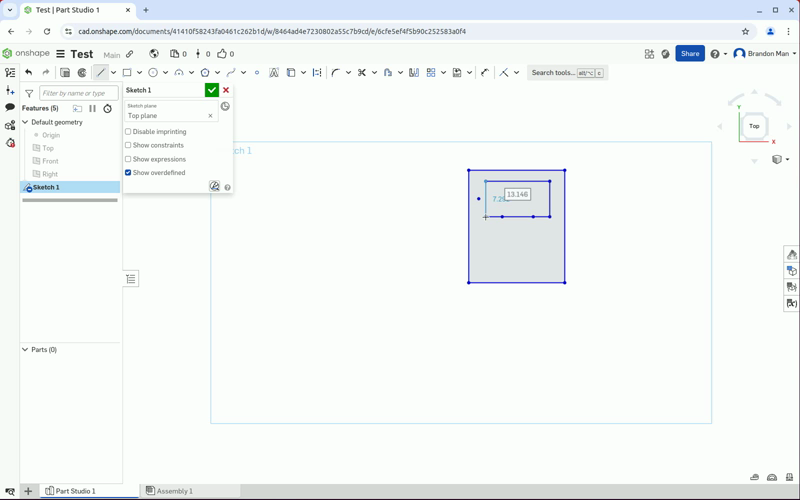
click(485, 216)
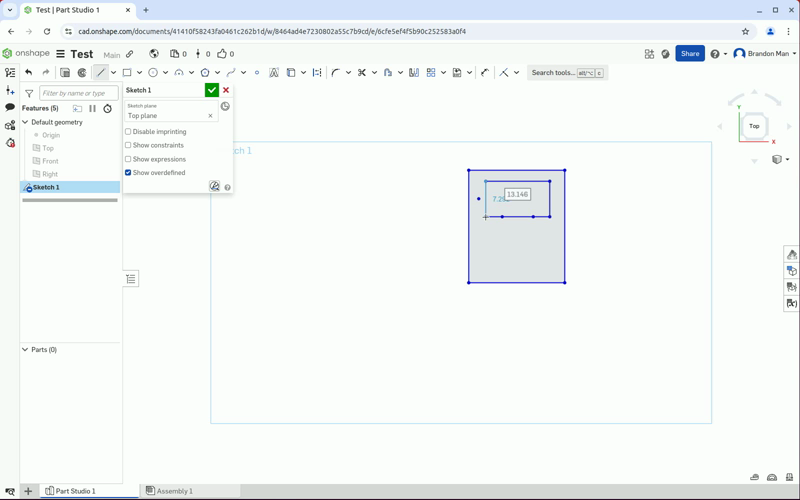
key(esc)
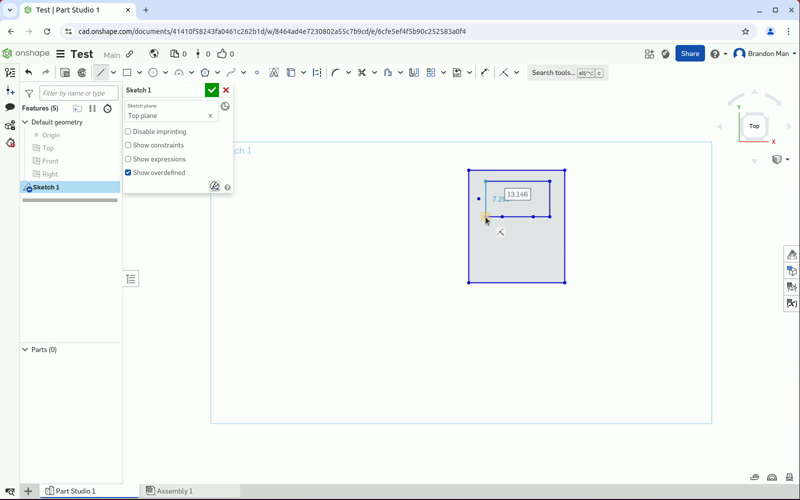
key(c)
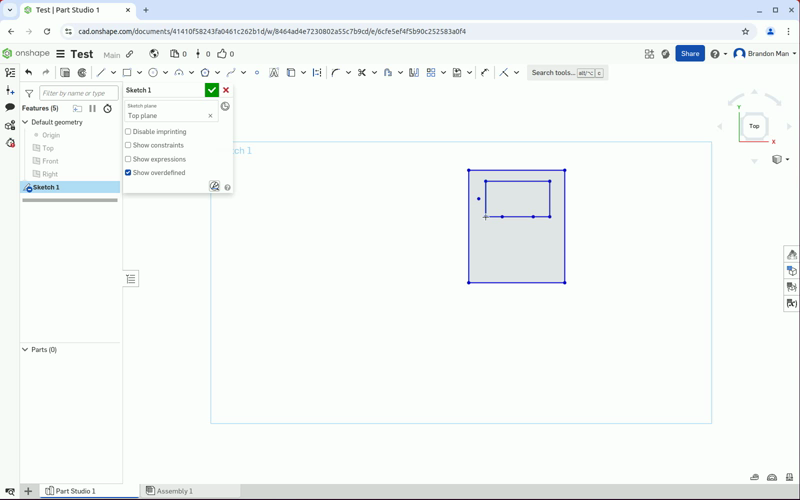
key_down(shift)
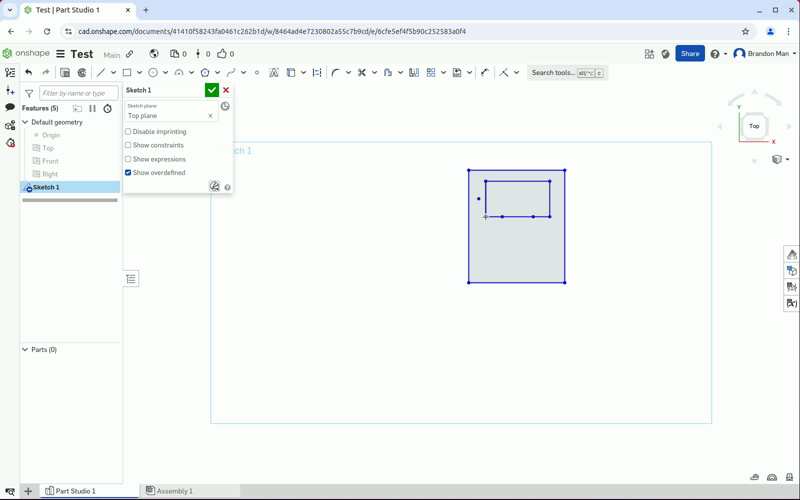
mouse_move(533, 254)
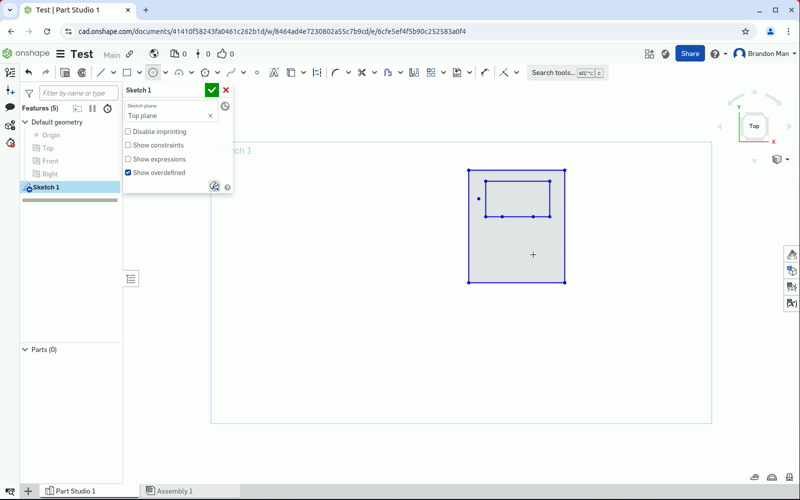
click(533, 254)
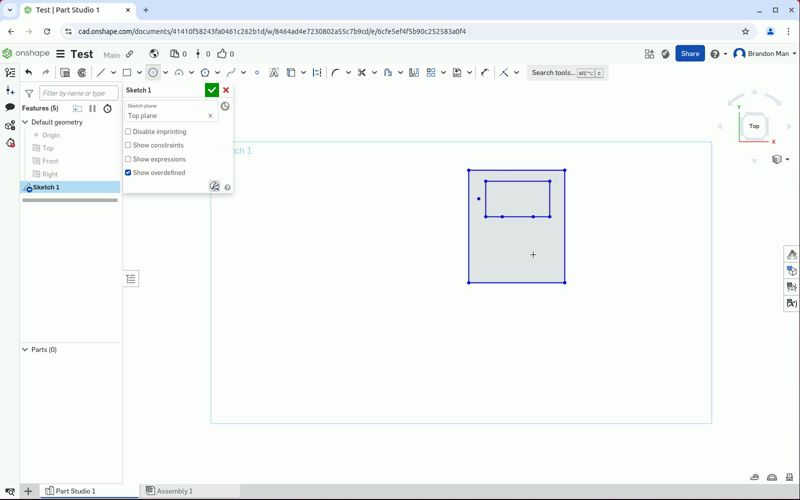
key_up(shift)
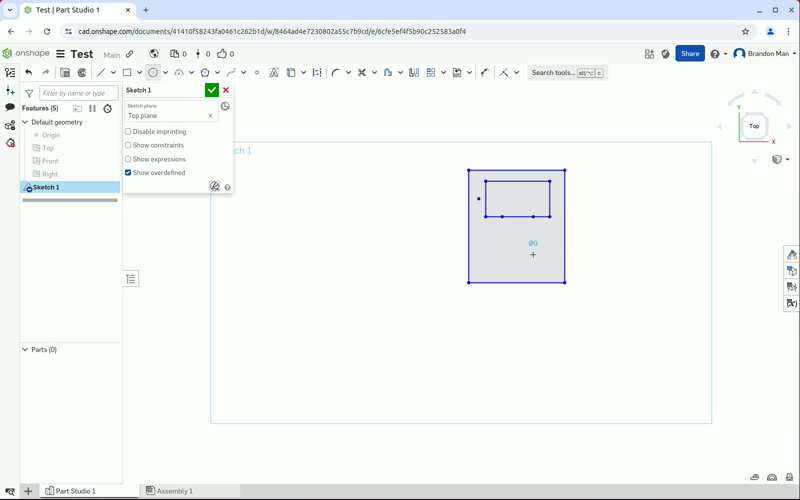
mouse_move(537, 254)
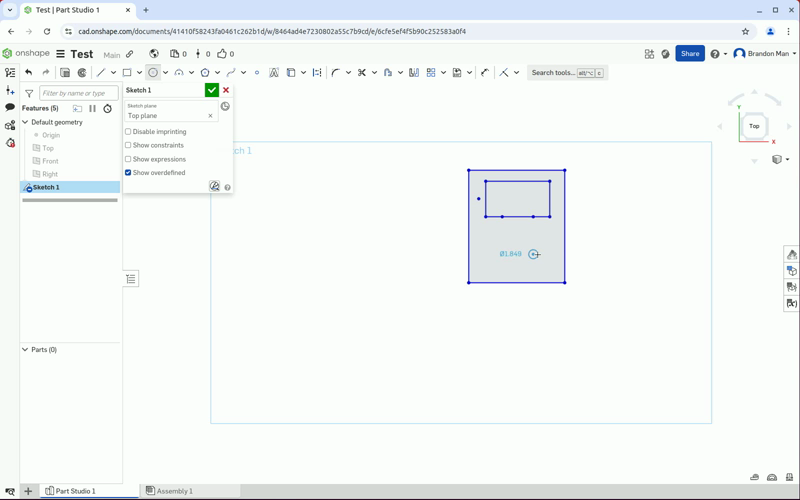
click(537, 254)
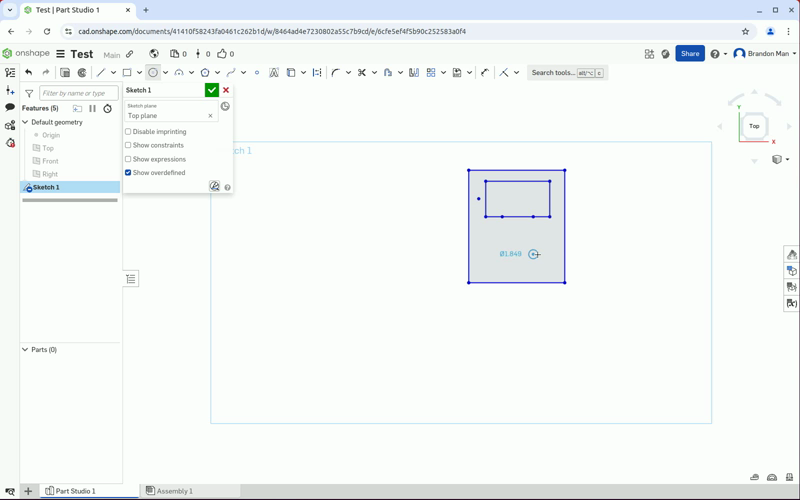
key(esc)
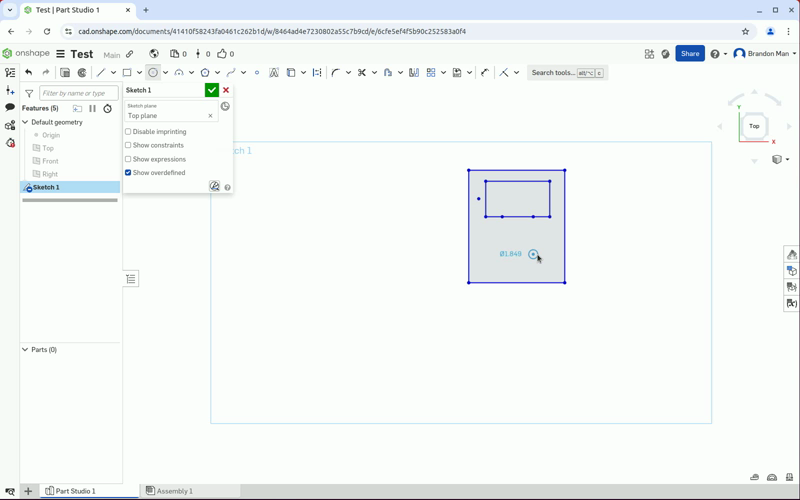
key(c)
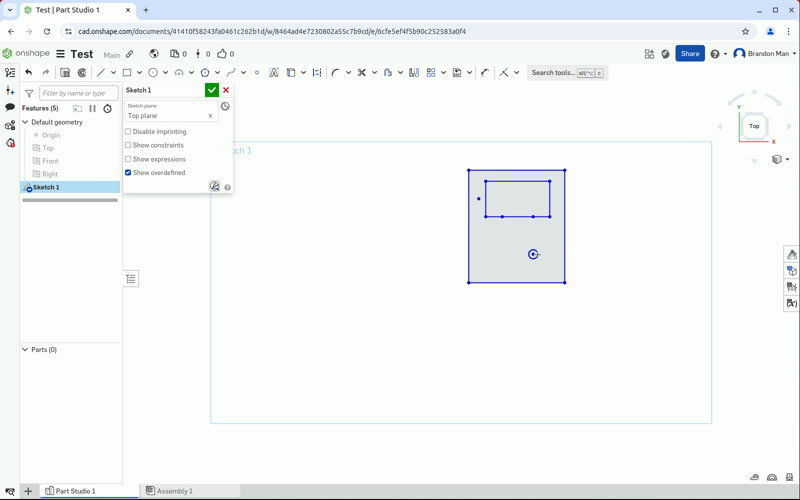
key_down(shift)
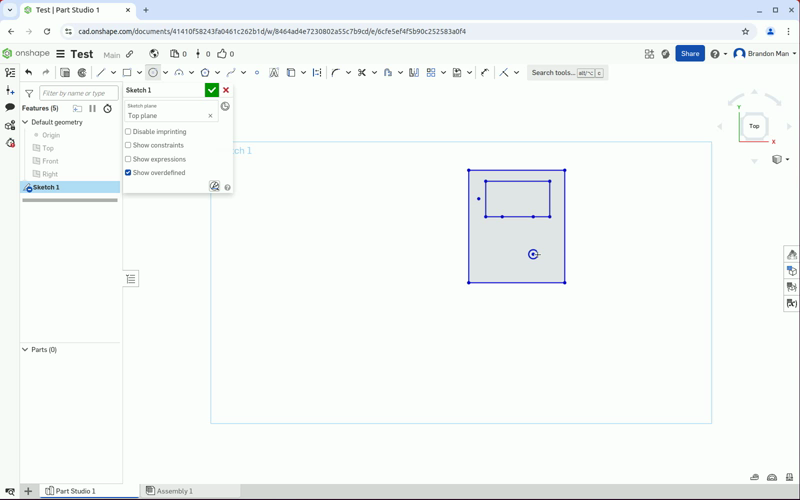
mouse_move(556, 198)
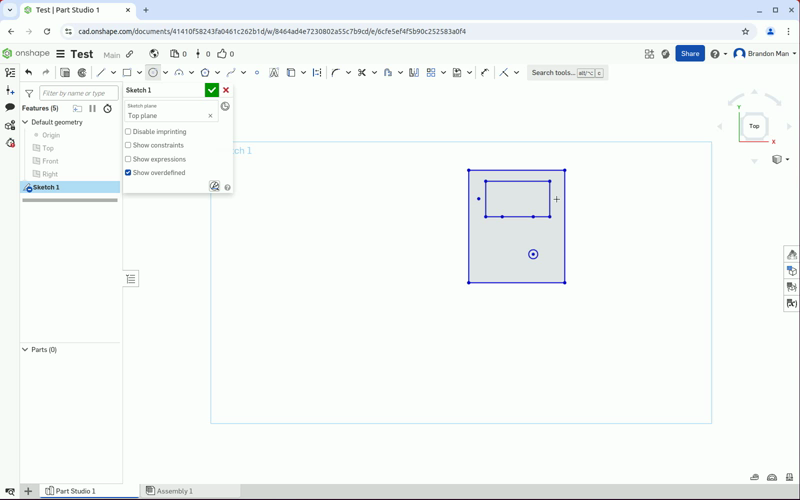
click(556, 198)
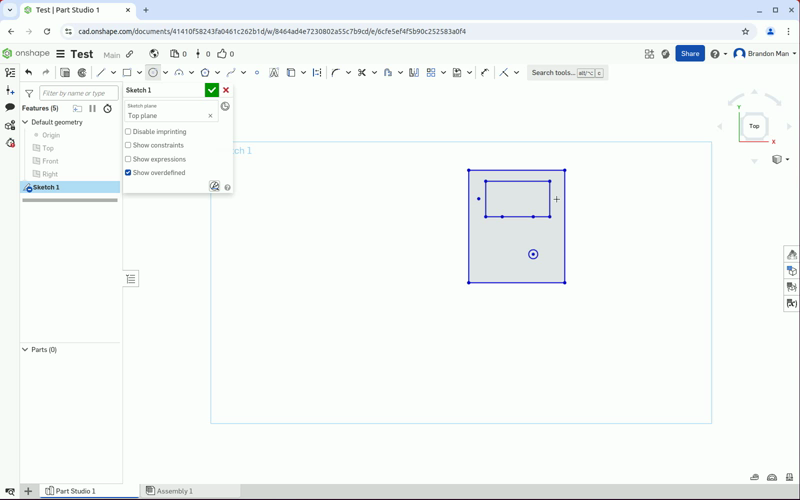
key_up(shift)
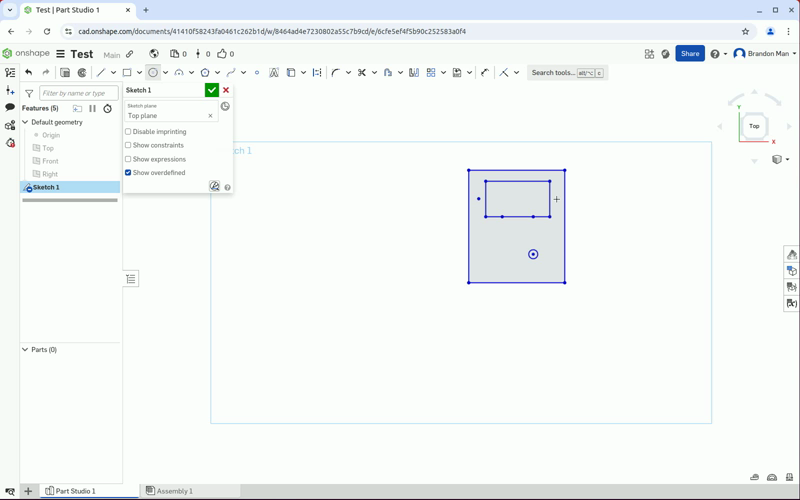
mouse_move(558, 198)
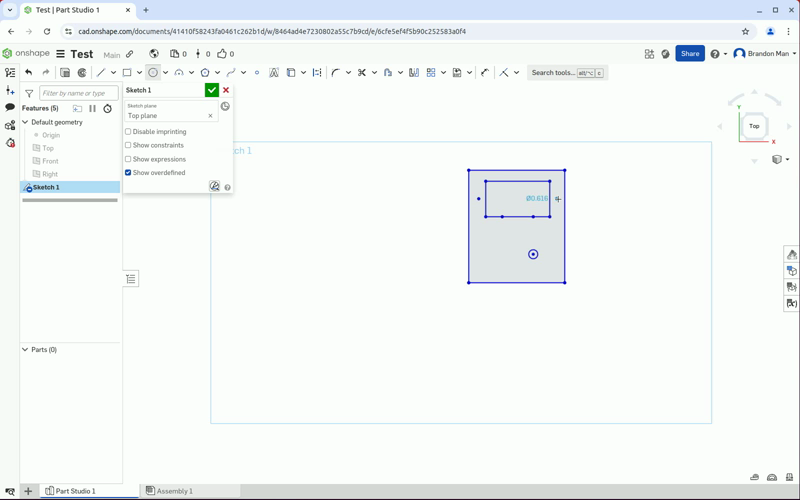
scroll(6)
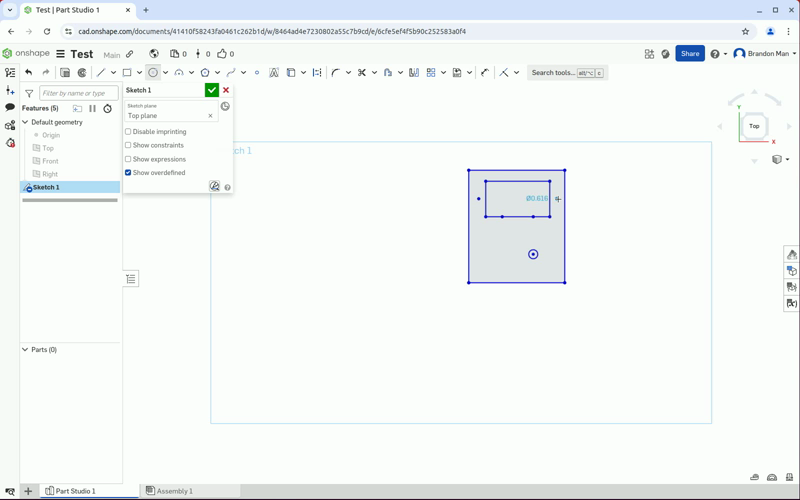
scroll(6)
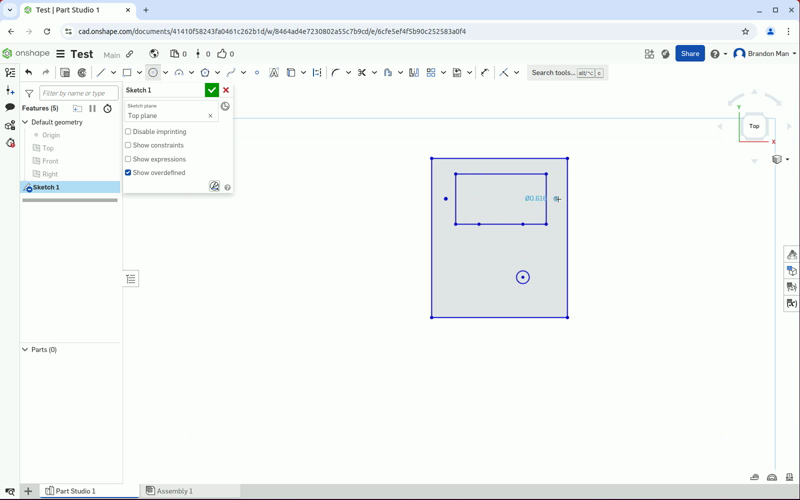
scroll(6)
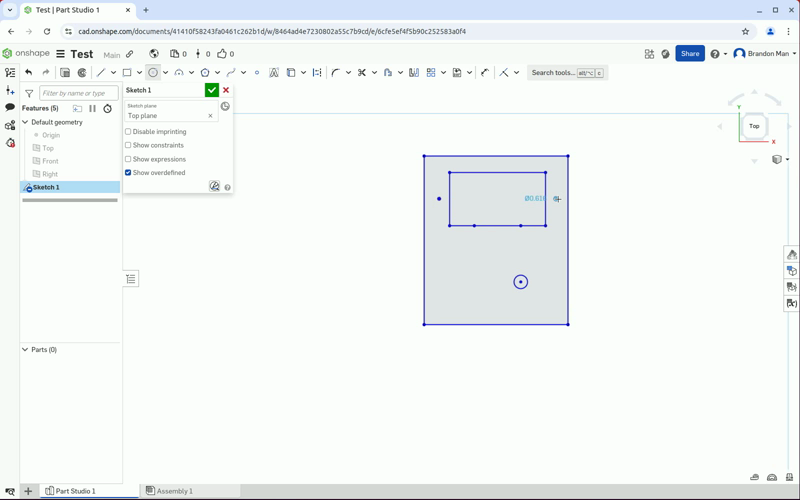
scroll(6)
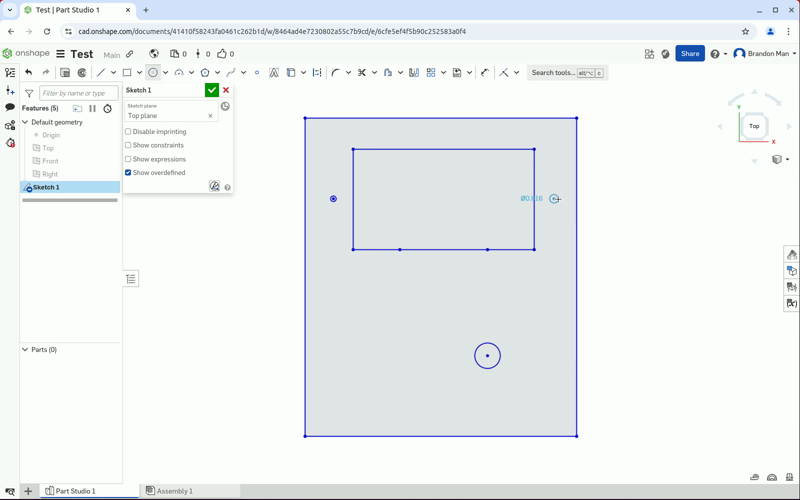
scroll(6)
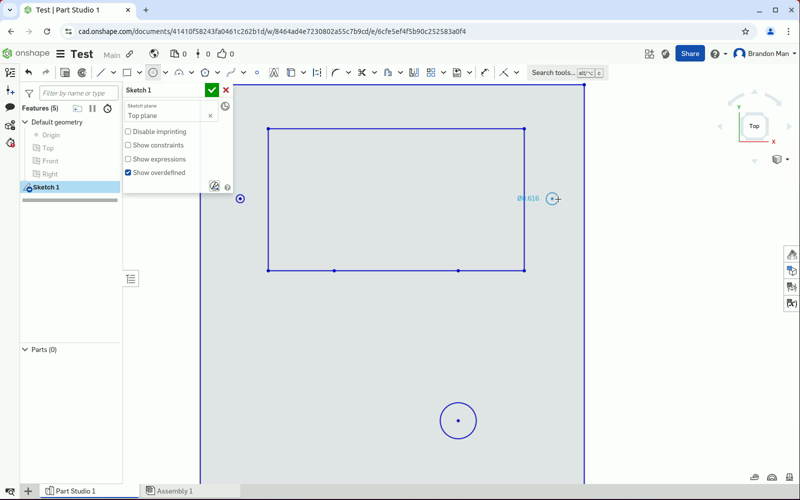
scroll(6)
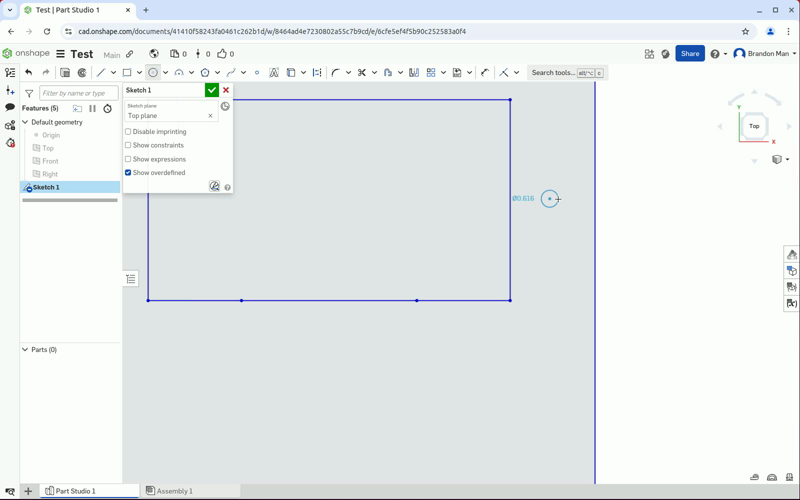
scroll(6)
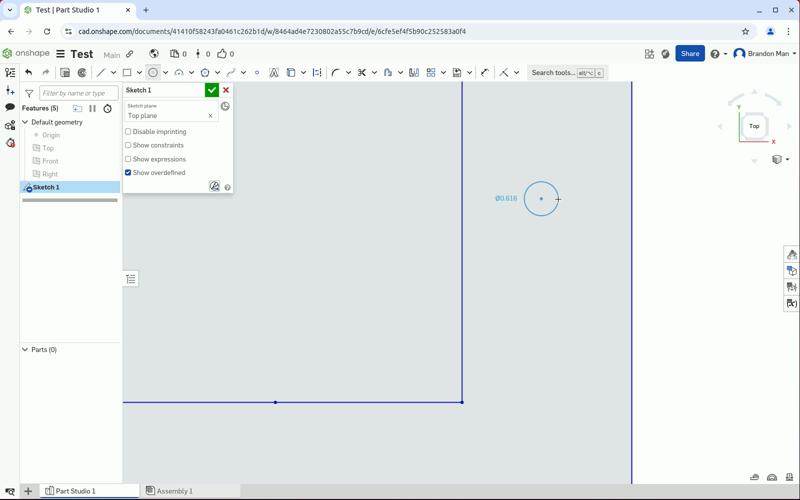
click(558, 198)
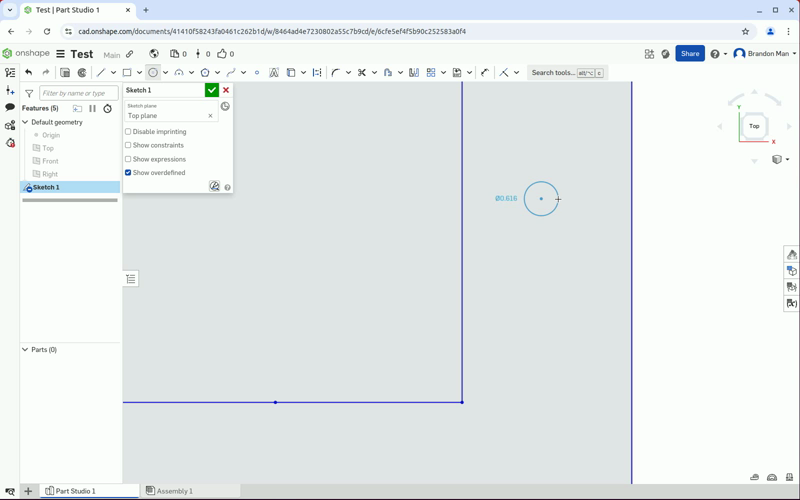
scroll(-6)
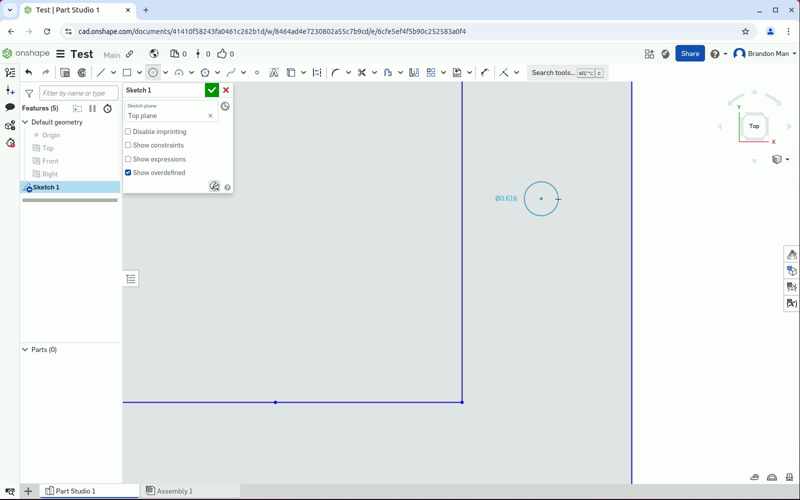
scroll(-6)
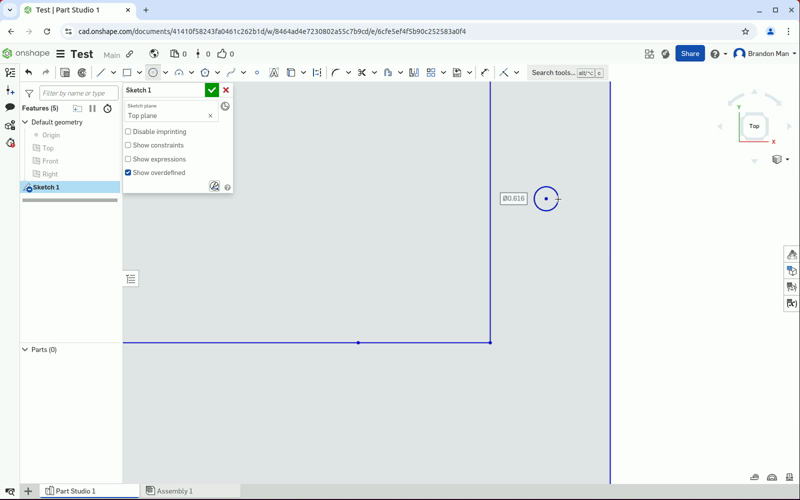
scroll(-6)
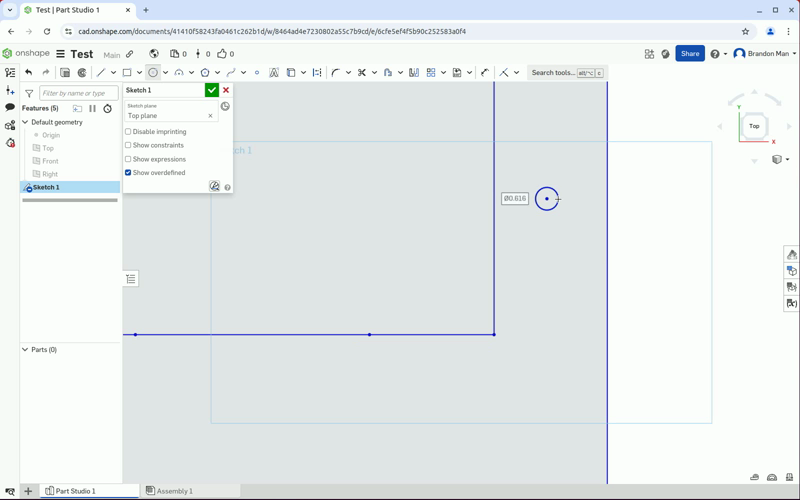
scroll(-6)
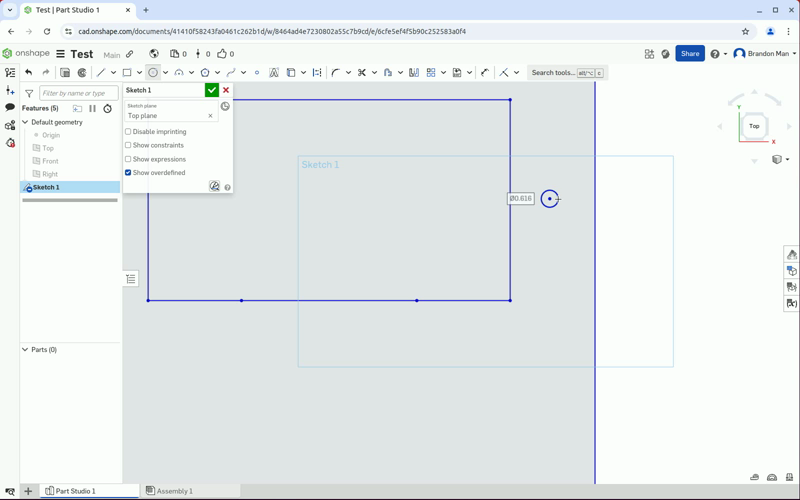
scroll(-6)
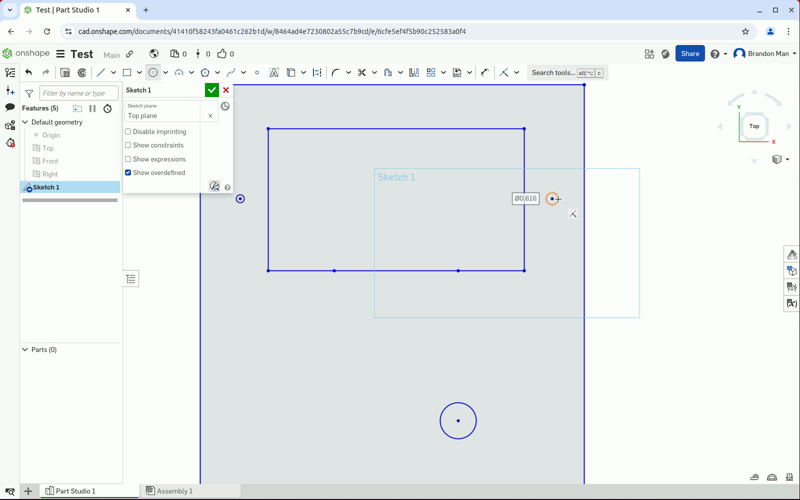
scroll(-6)
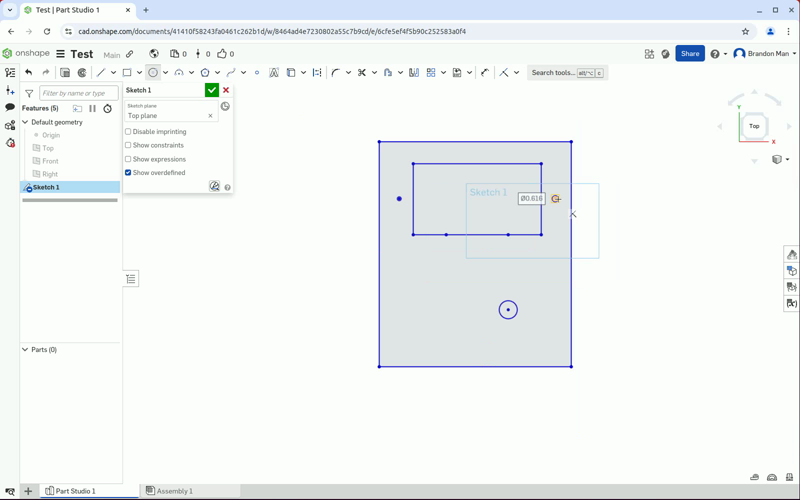
scroll(-6)
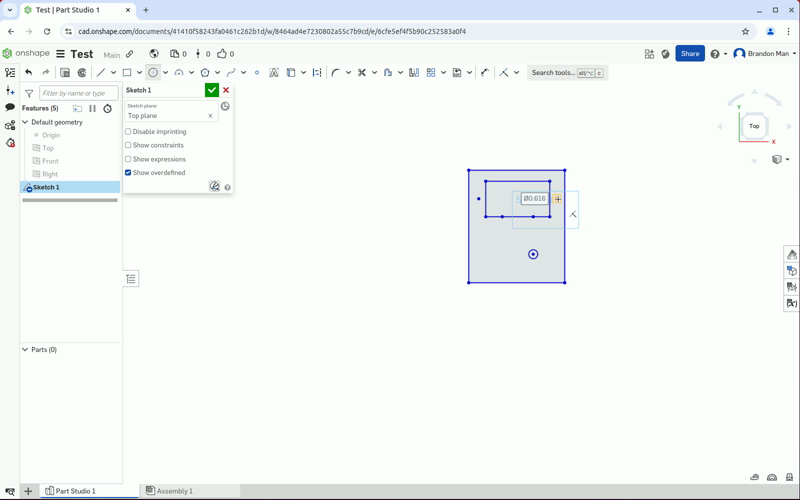
key(esc)
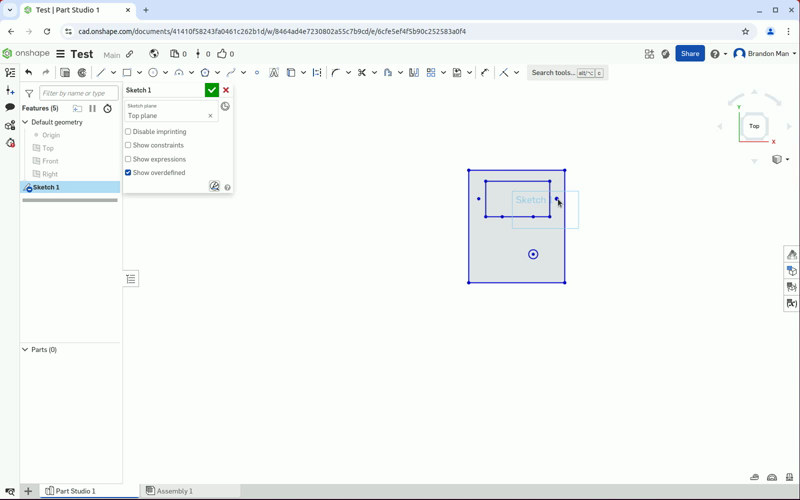
mouse_move(550, 267)
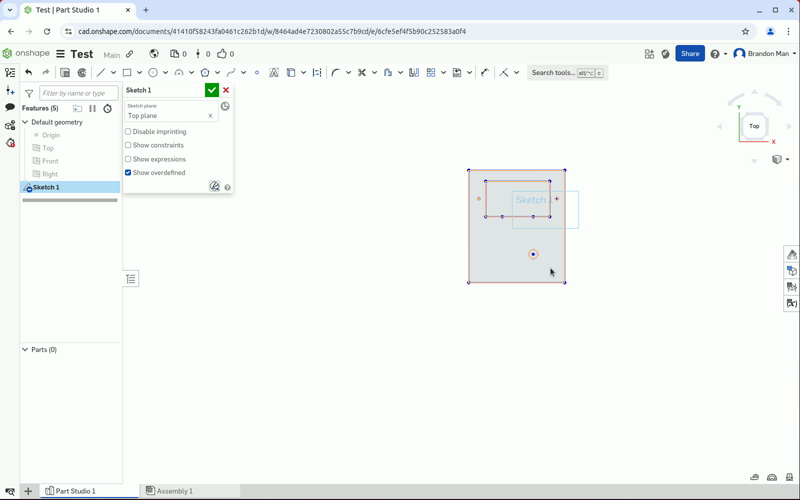
click(550, 267)
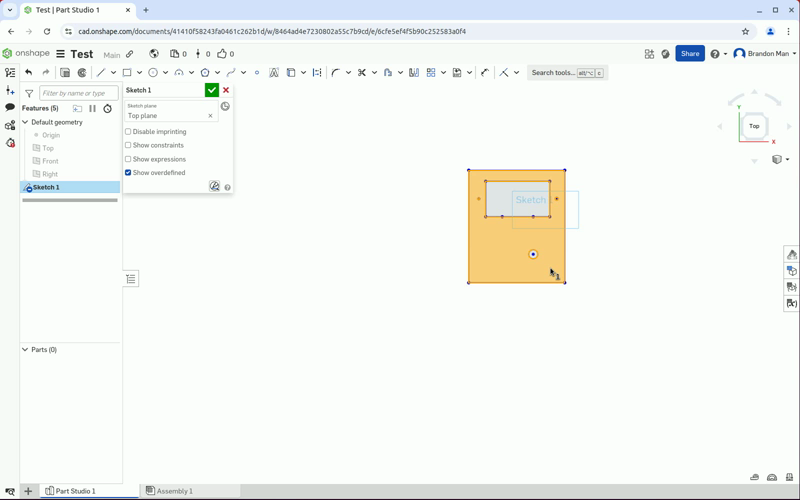
mouse_move(73, 352)
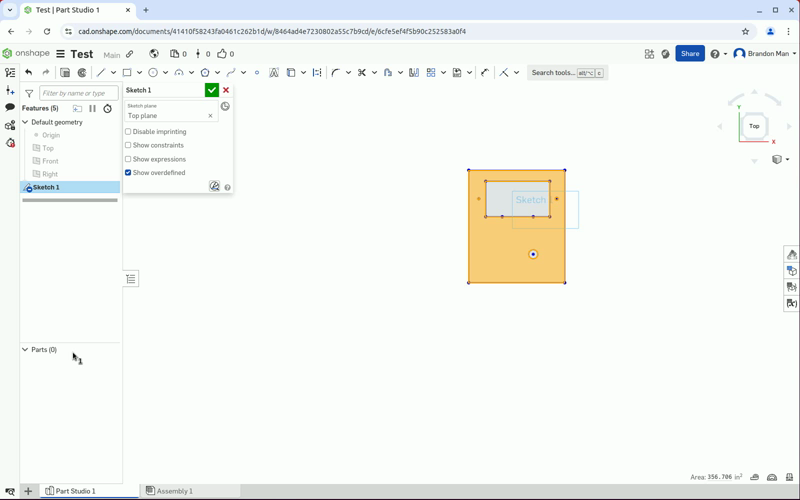
key(shift+y)
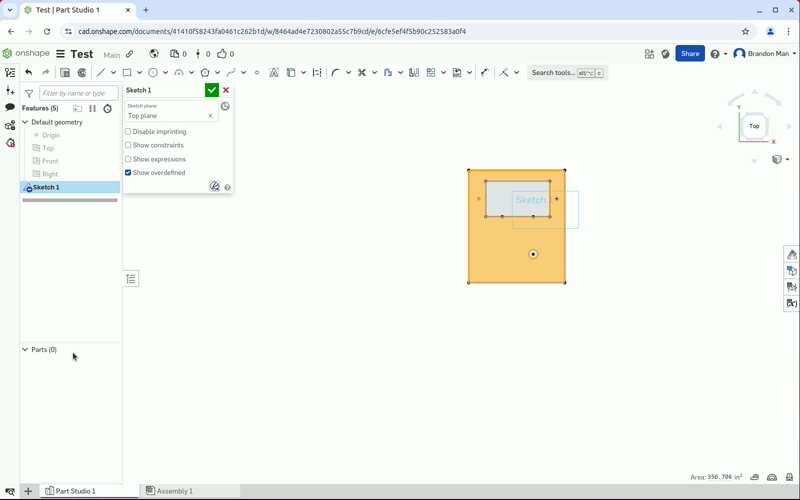
key(shift+e)
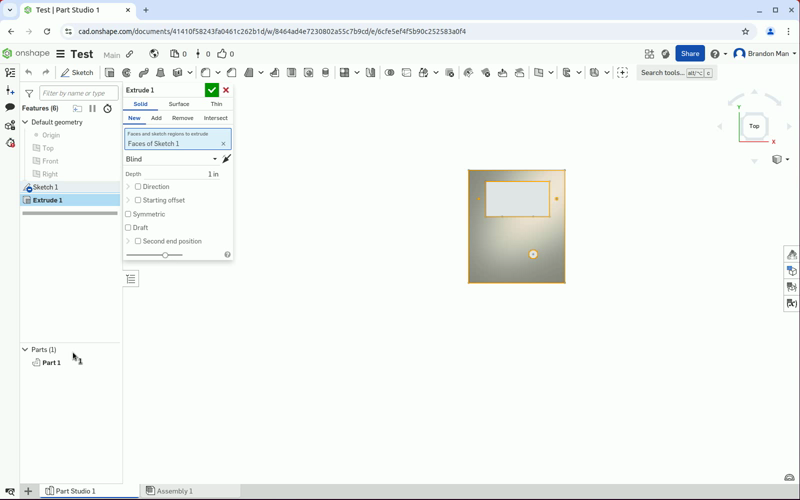
mouse_move(143, 106)
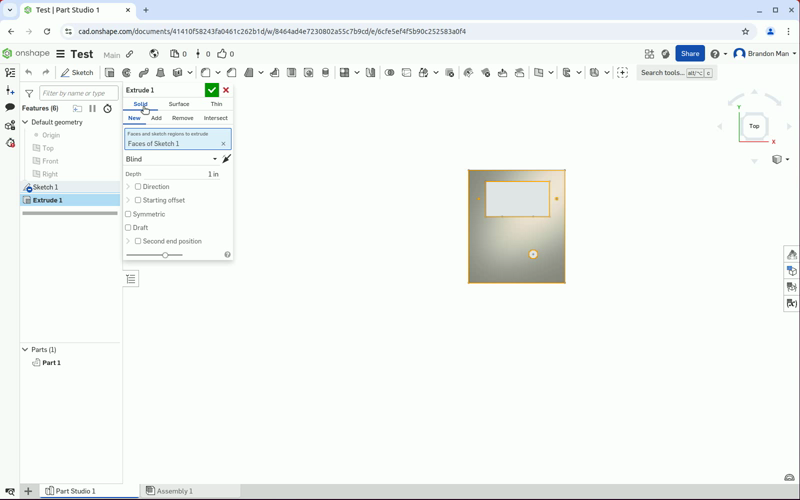
click(143, 106)
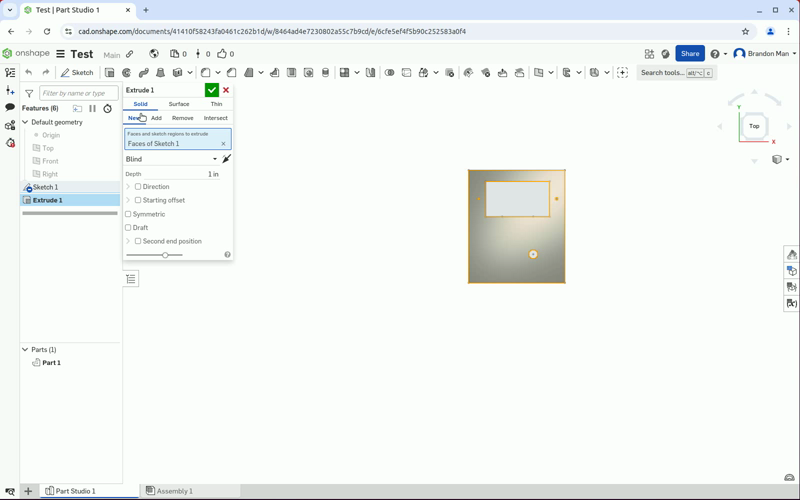
mouse_move(137, 120)
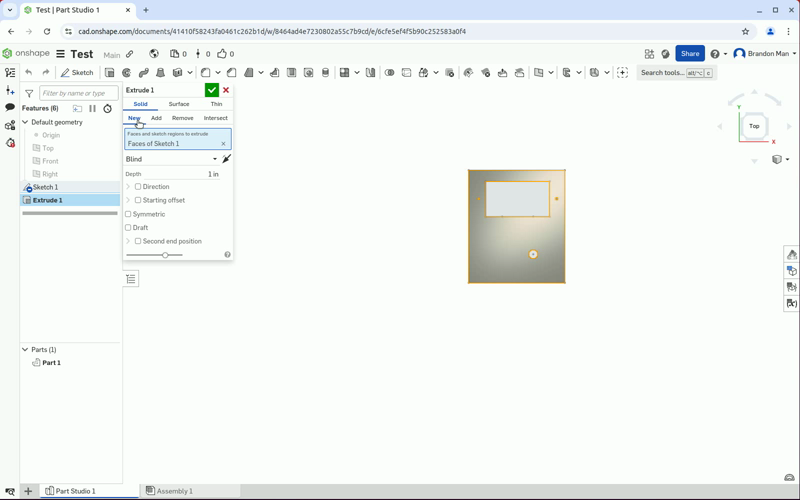
click(137, 120)
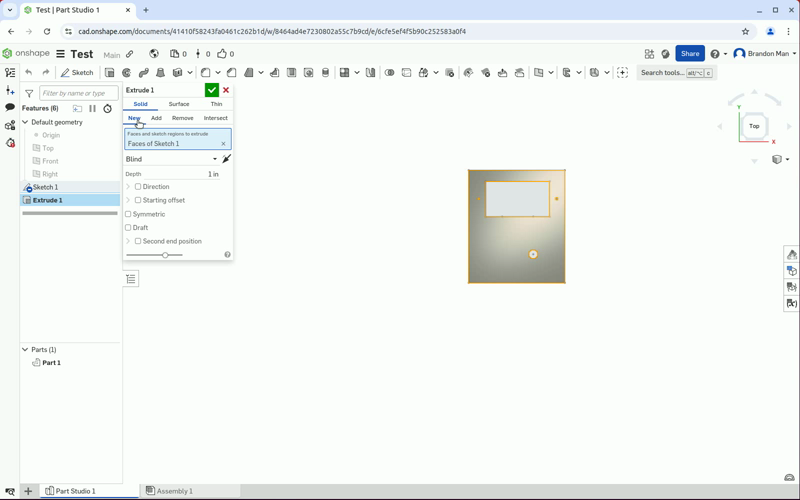
key(tab, 4)
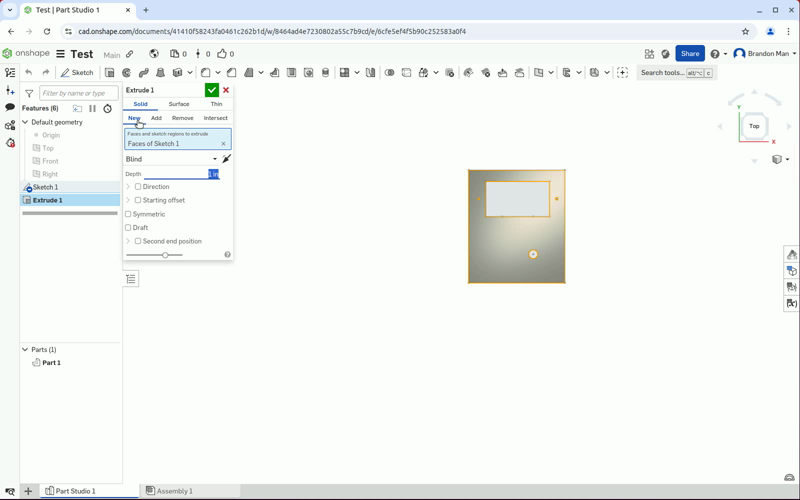
text(1.685)
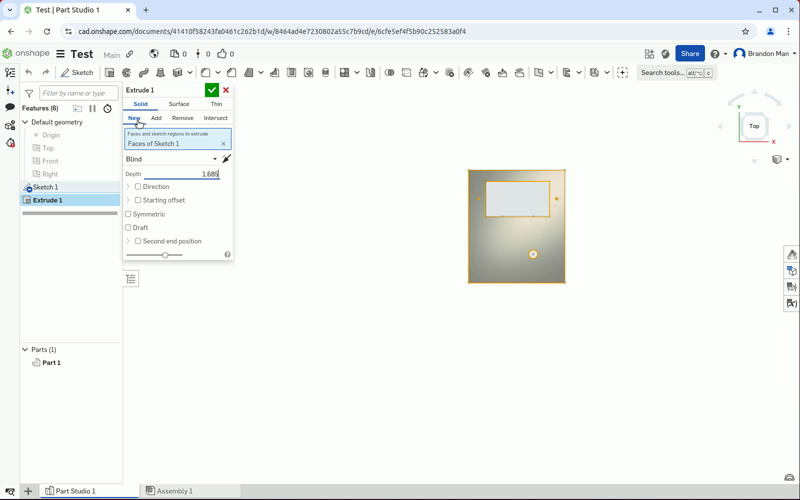
key(enter)
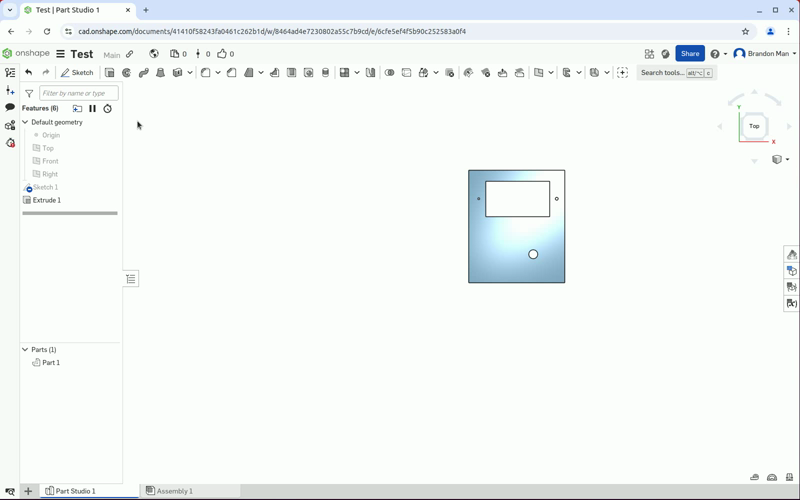
key(shift+h)
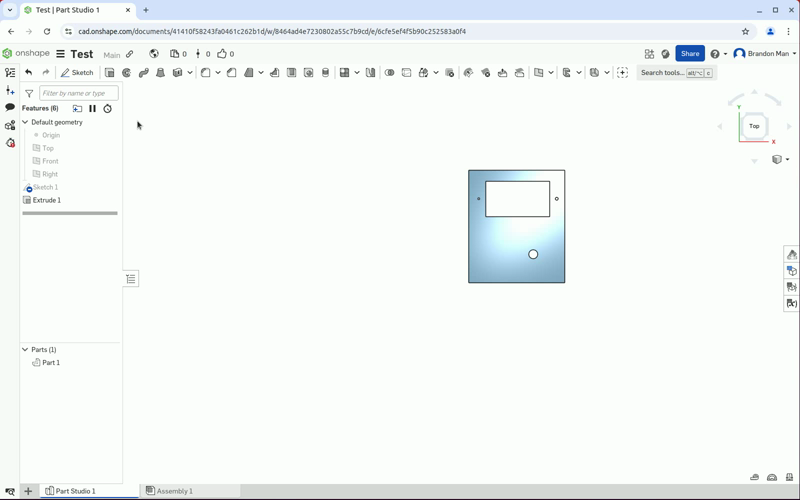
key(shift+h)
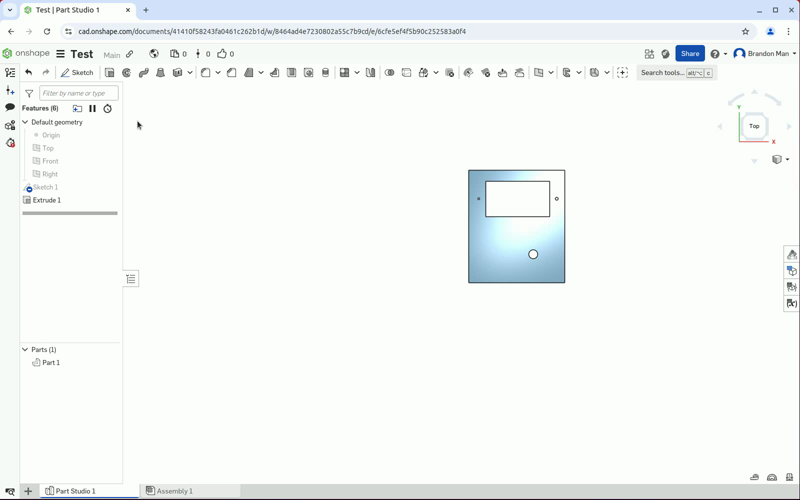
mouse_move(73, 189)
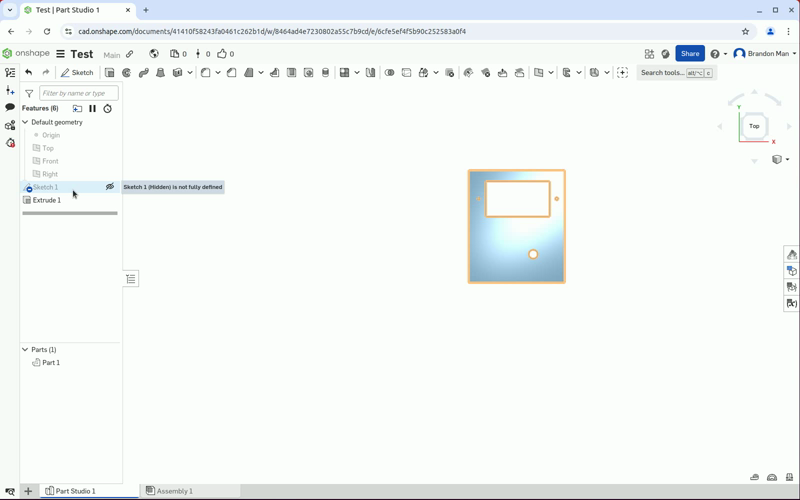
click(73, 189)
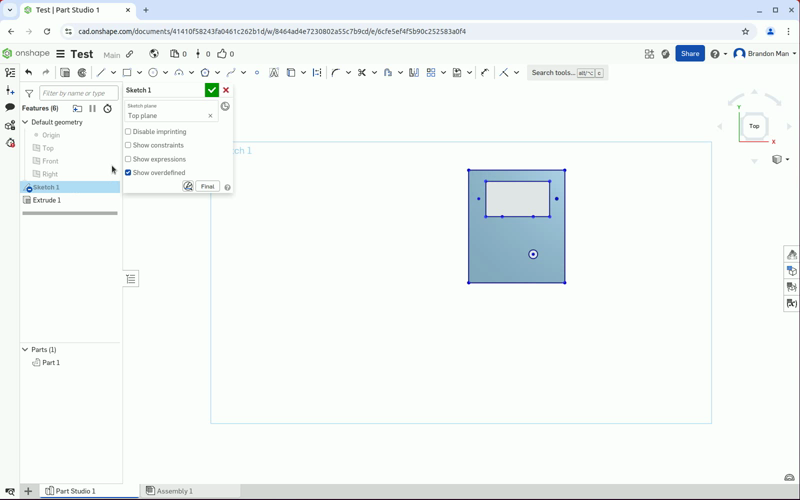
mouse_move(229, 92)
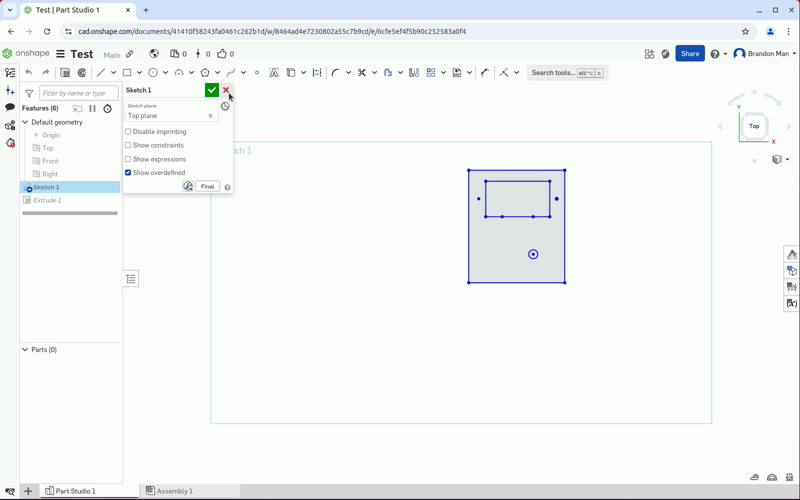
click(229, 92)
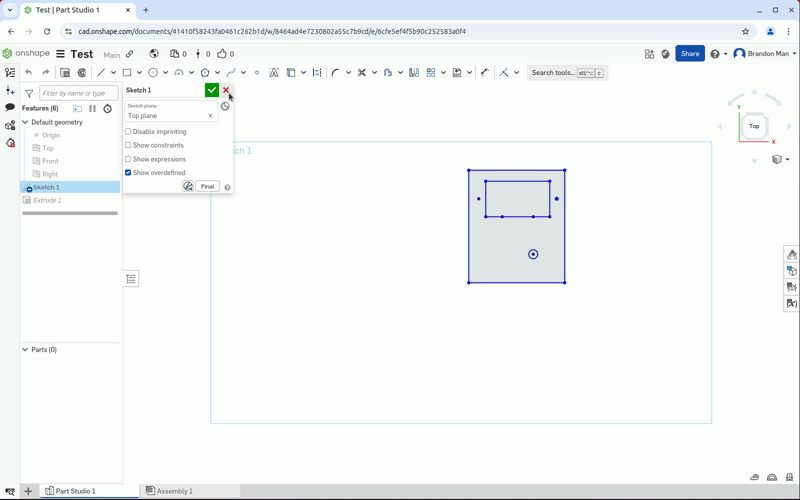
key(shift+s)
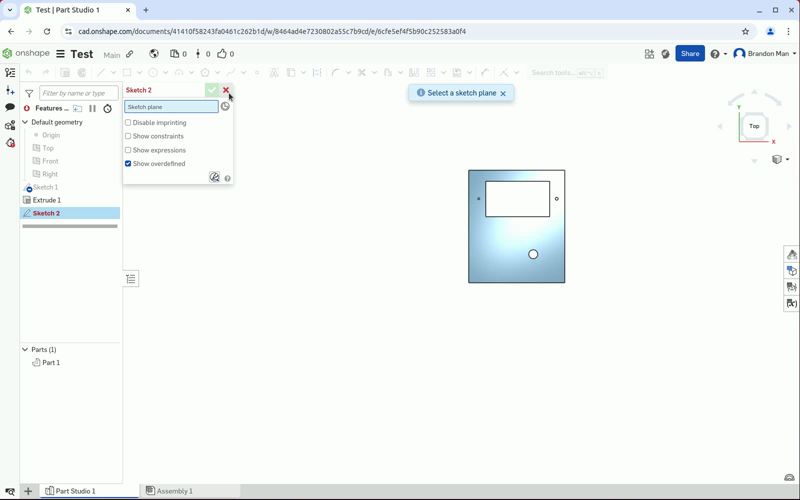
mouse_move(73, 150)
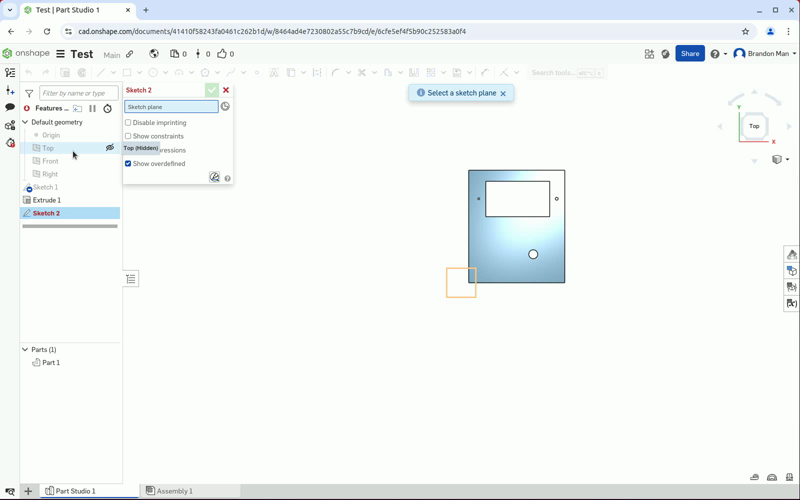
click(73, 150)
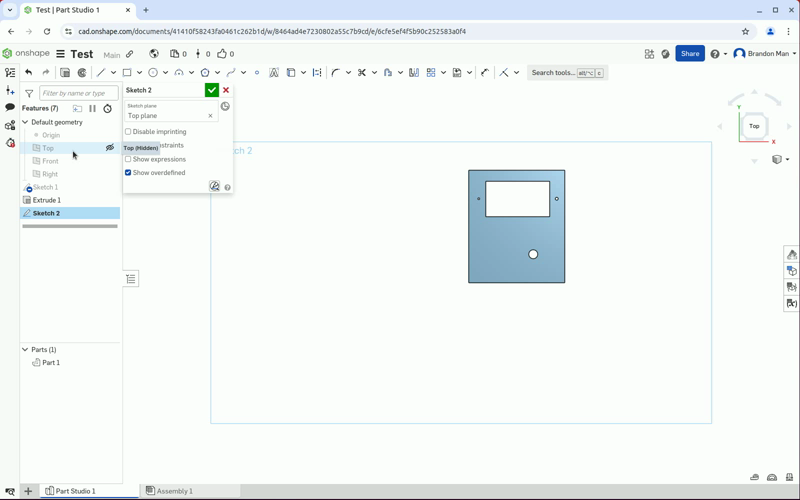
mouse_move(73, 352)
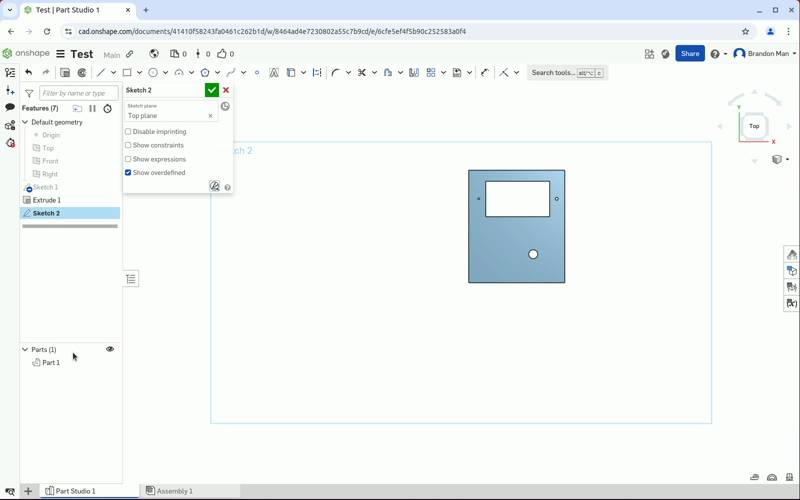
key(y)
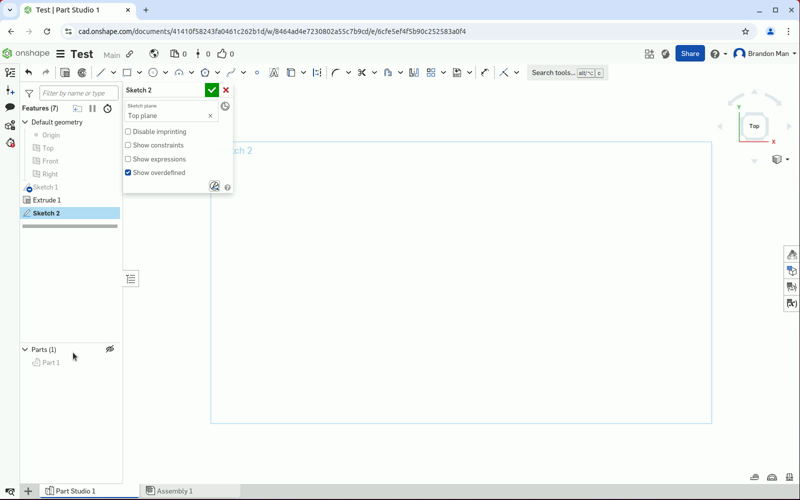
key(l)
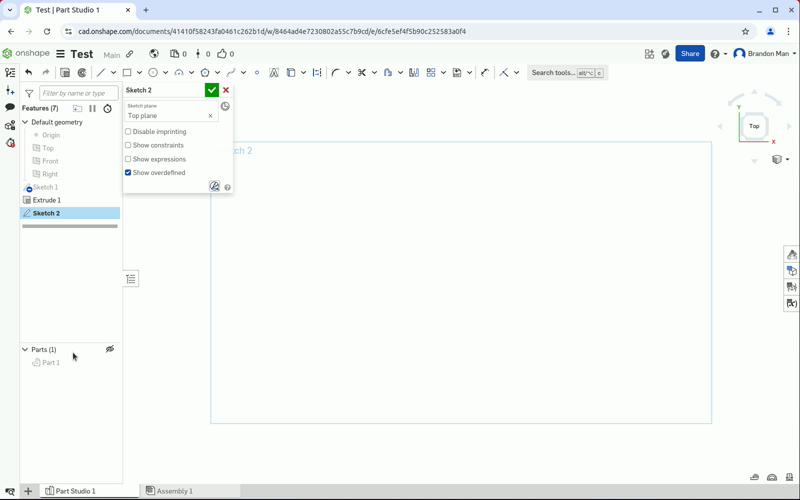
key_down(shift)
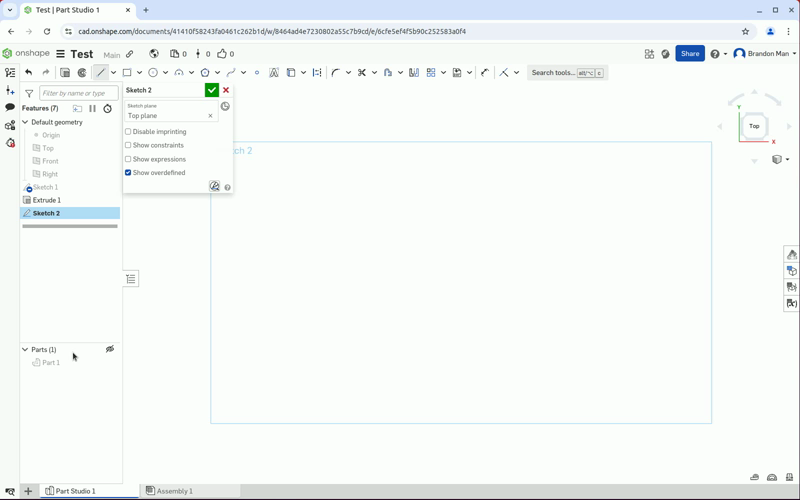
mouse_move(460, 282)
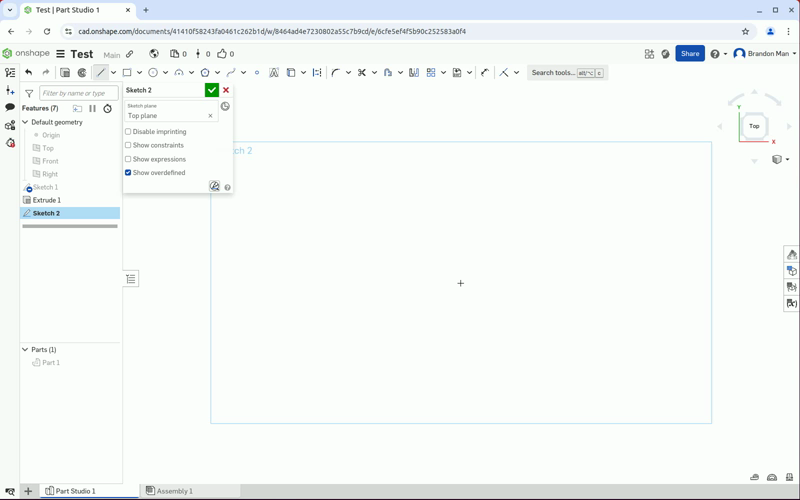
click(460, 282)
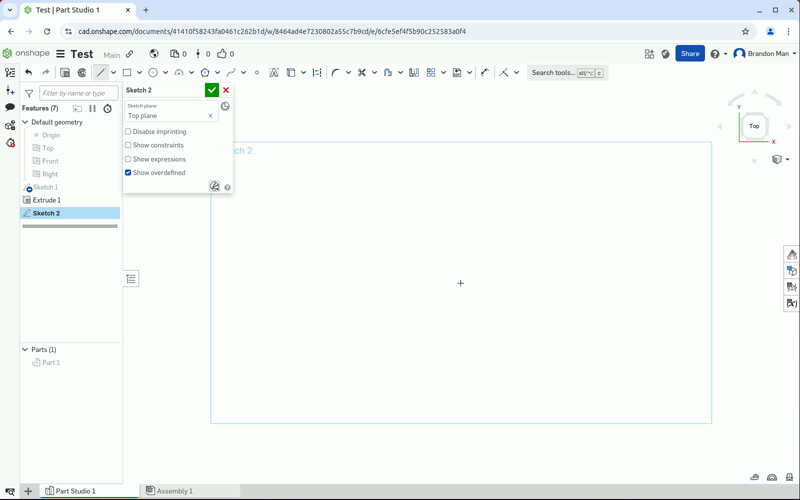
key_up(shift)
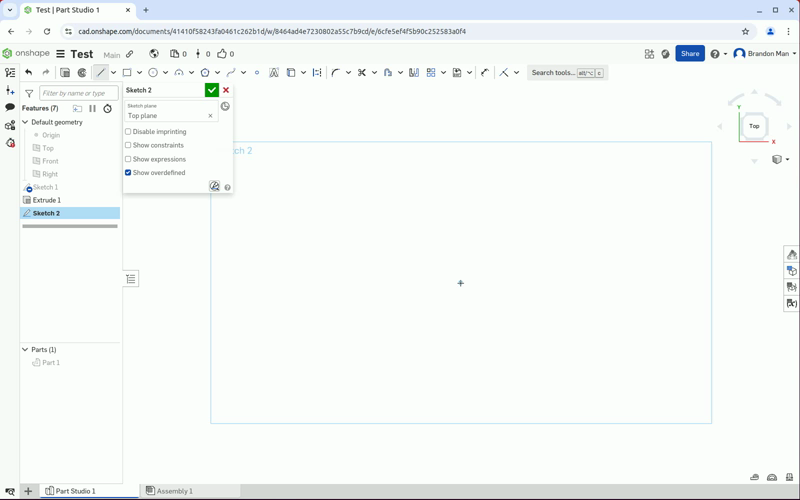
key_down(shift)
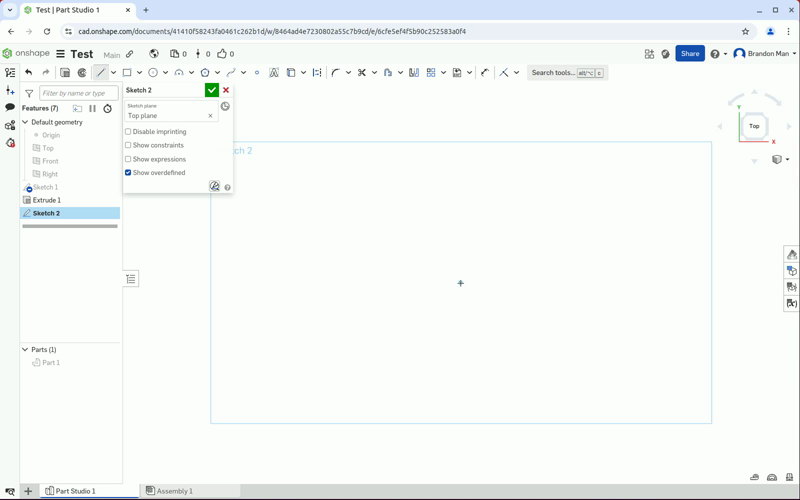
mouse_move(490, 282)
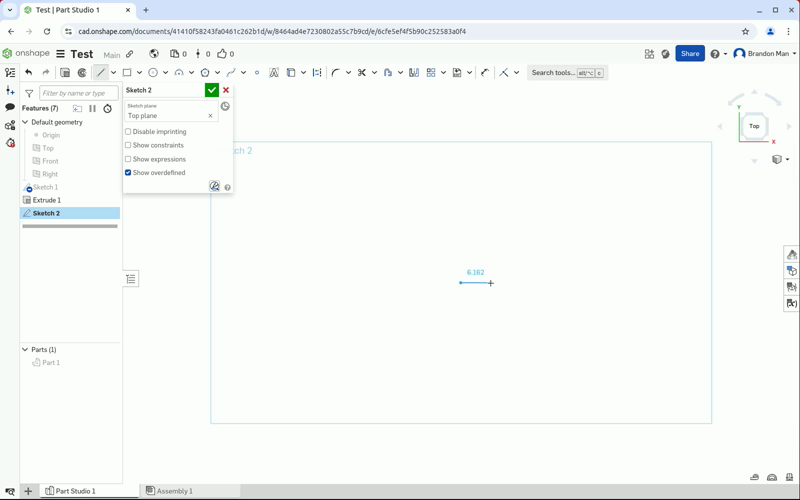
mouse_move(469, 282)
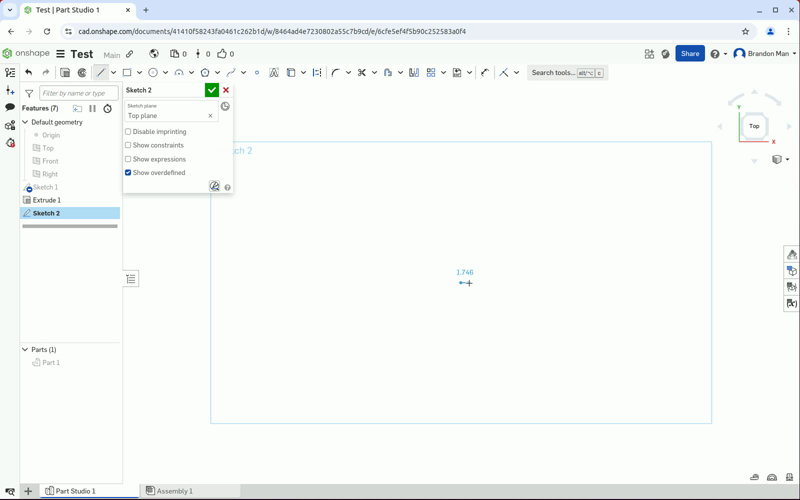
click(469, 282)
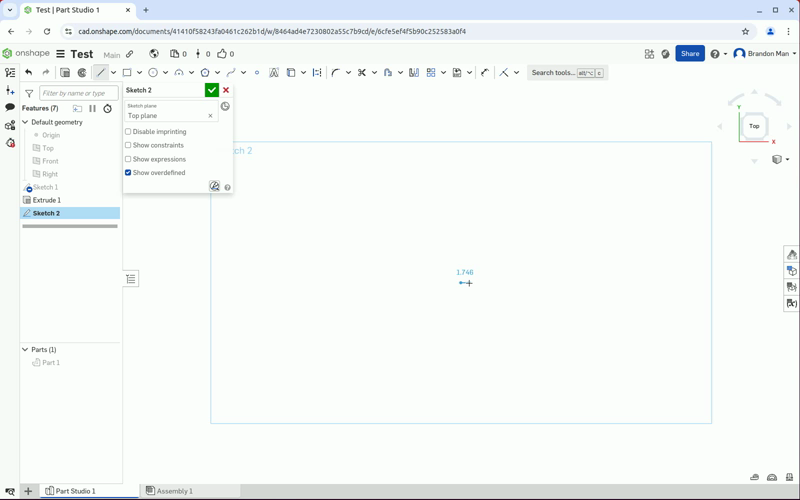
key_up(shift)
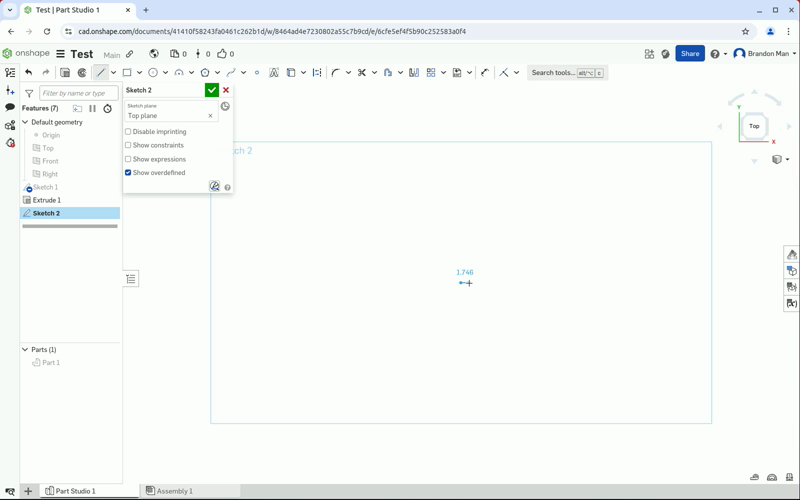
key_down(shift)
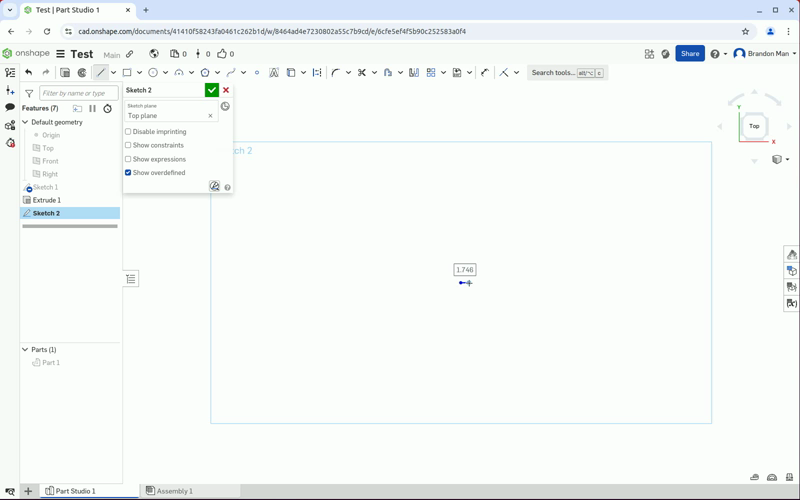
mouse_move(469, 170)
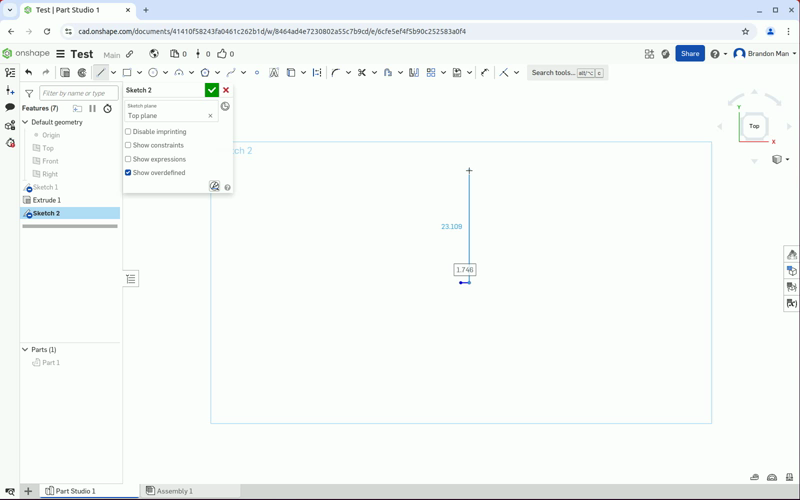
click(469, 170)
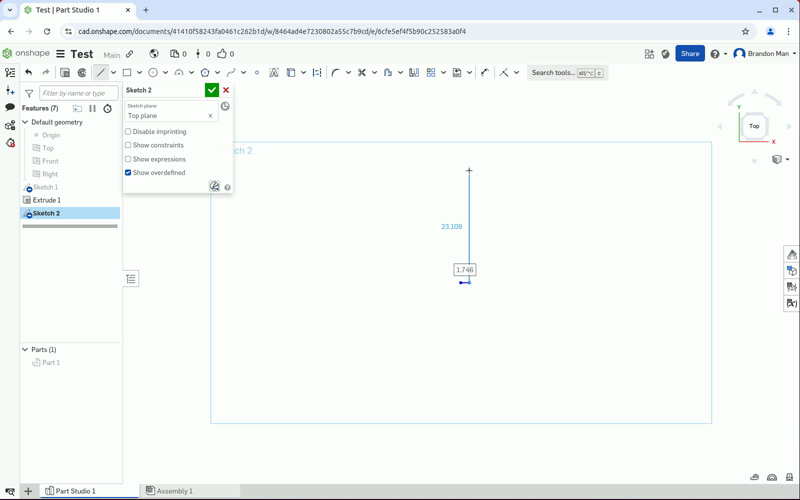
key_up(shift)
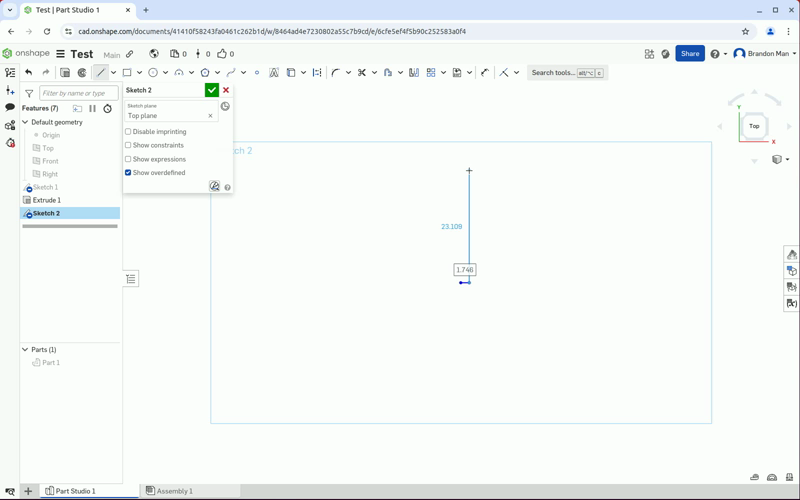
key_down(shift)
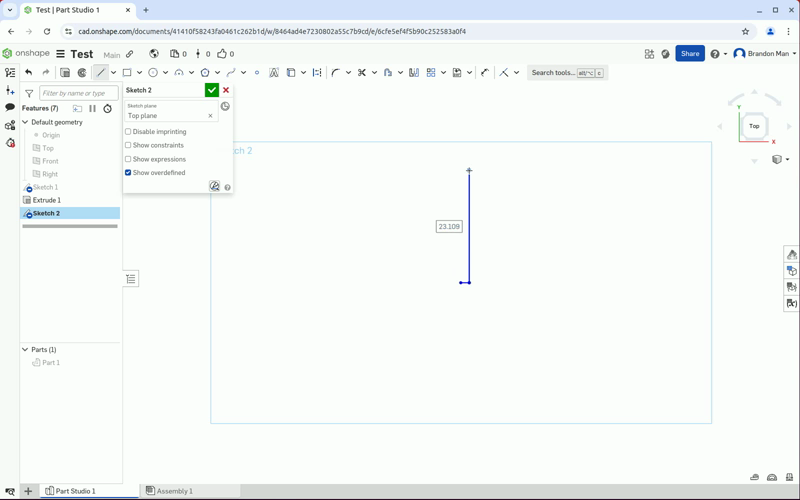
mouse_move(499, 170)
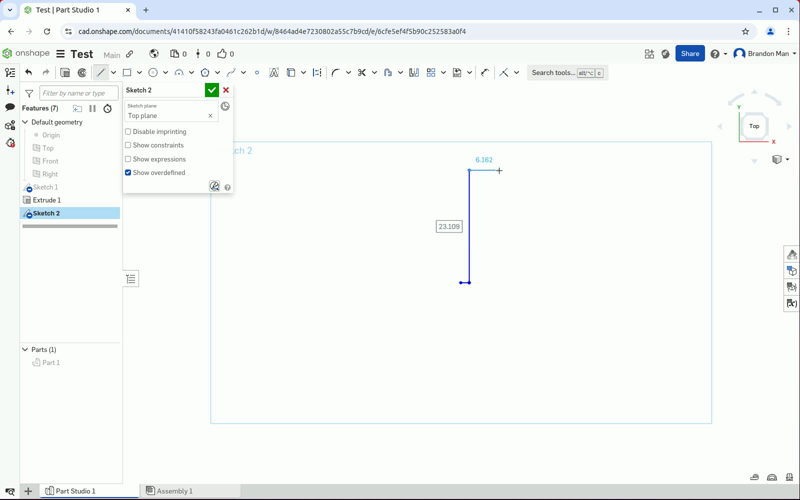
mouse_move(460, 170)
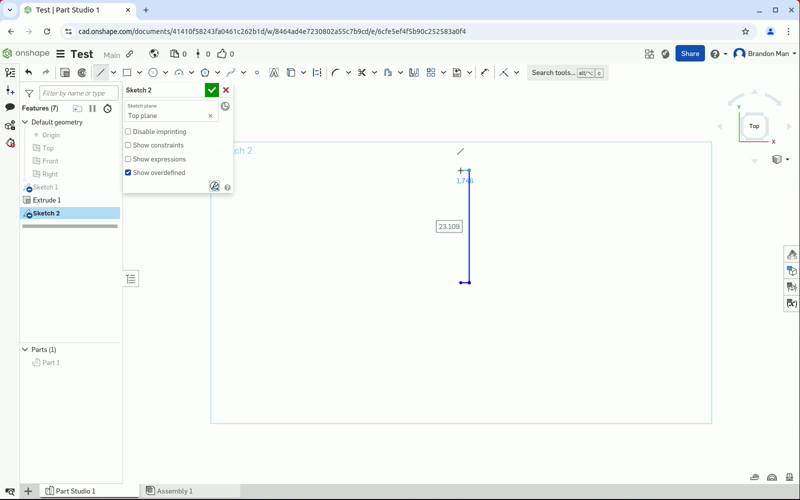
click(460, 170)
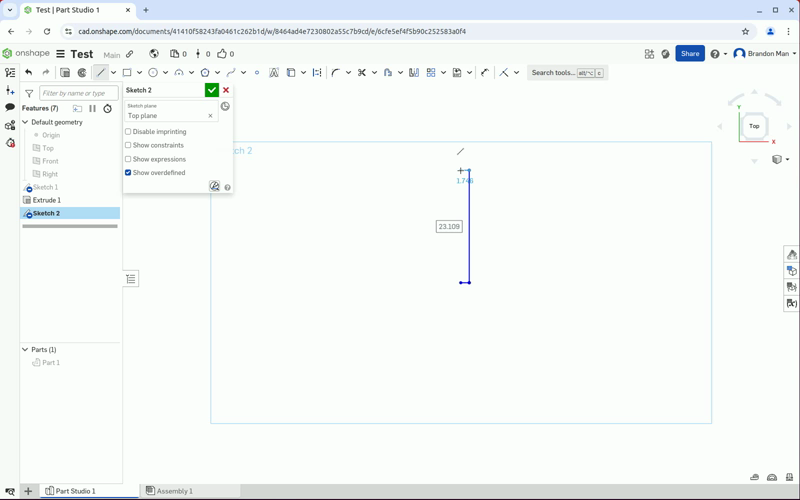
key_up(shift)
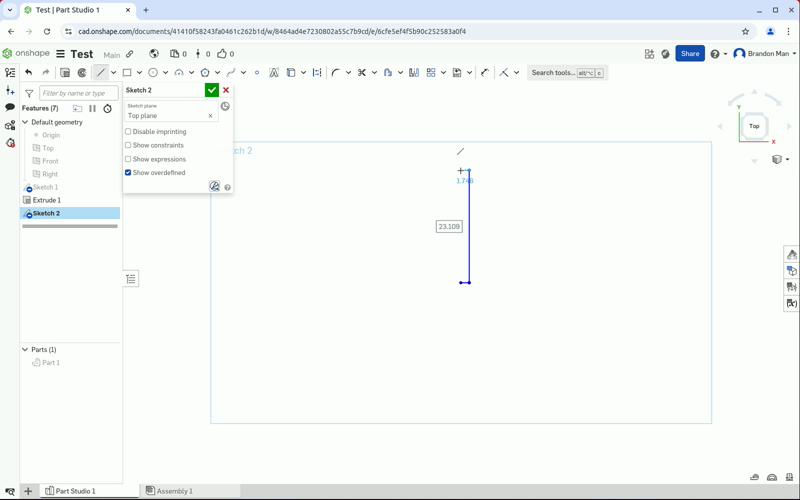
key_down(shift)
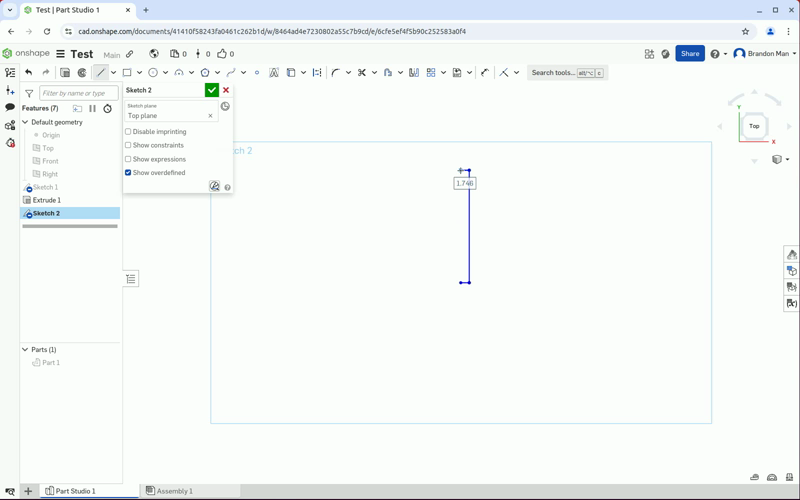
mouse_move(460, 282)
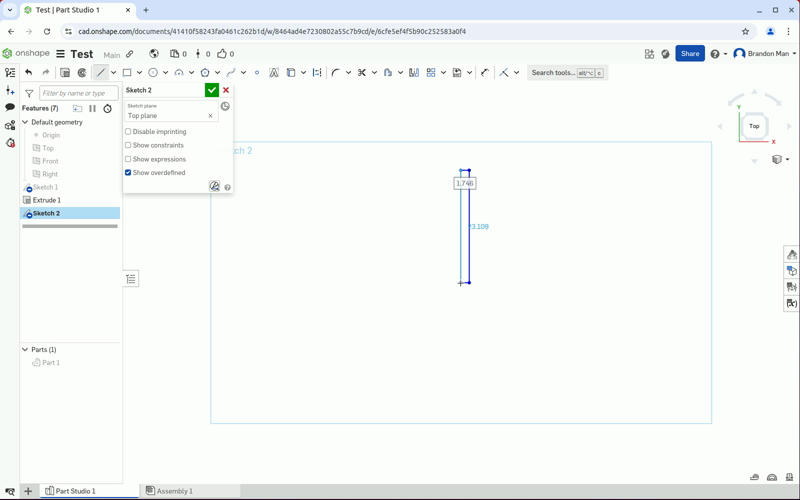
key_up(shift)
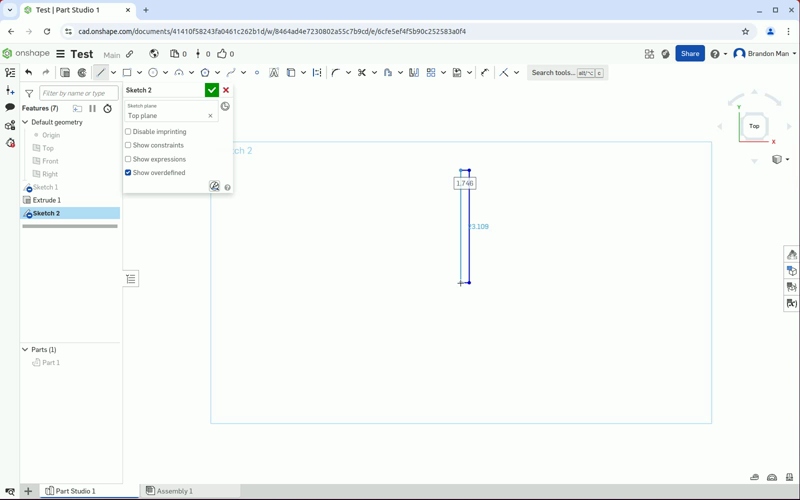
click(460, 282)
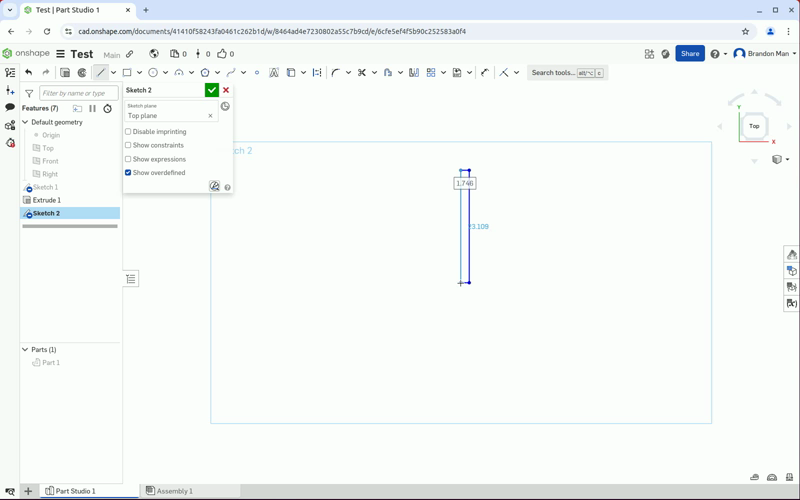
key(esc)
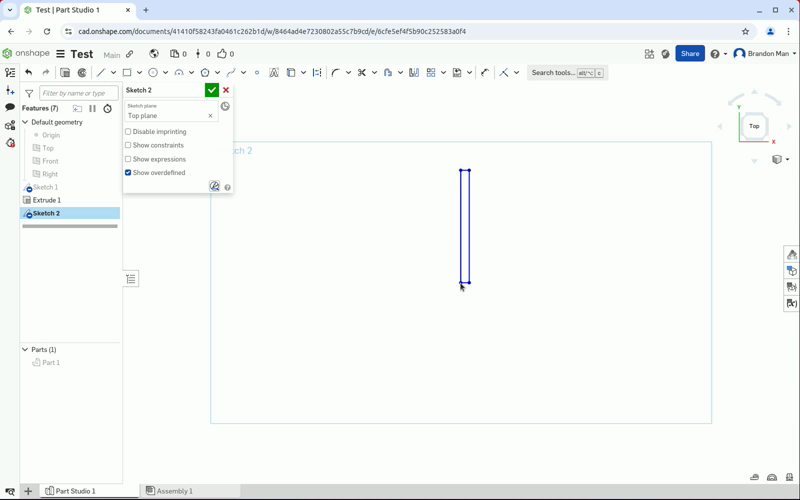
mouse_move(468, 249)
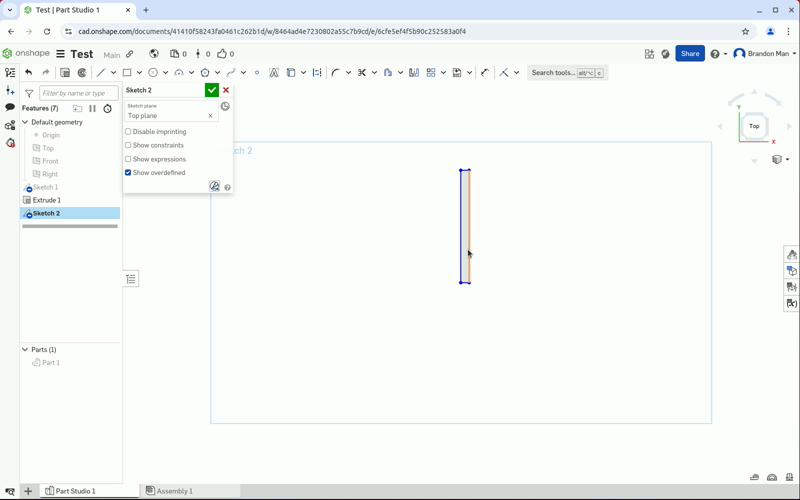
scroll(6)
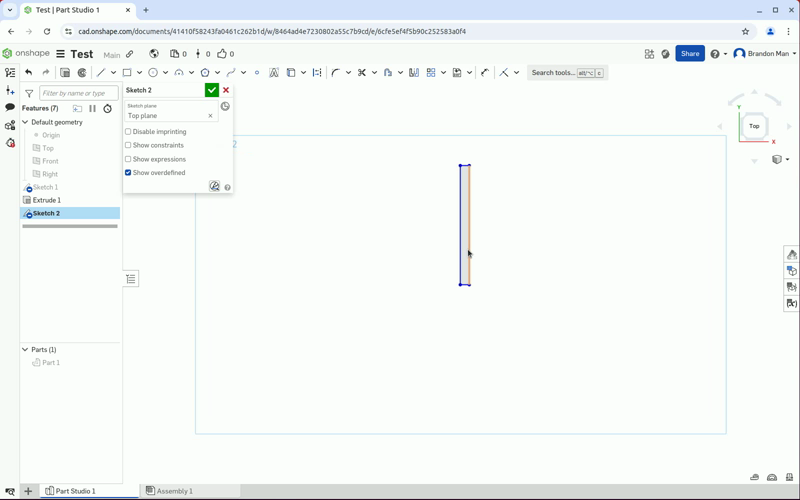
scroll(6)
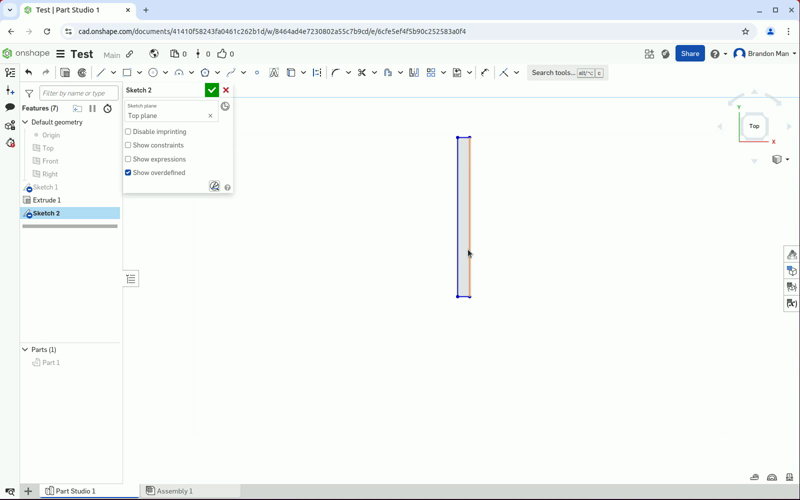
scroll(6)
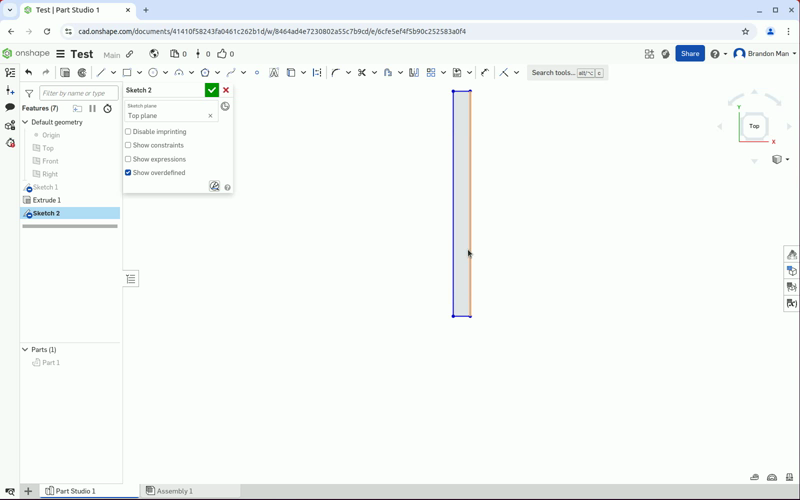
scroll(6)
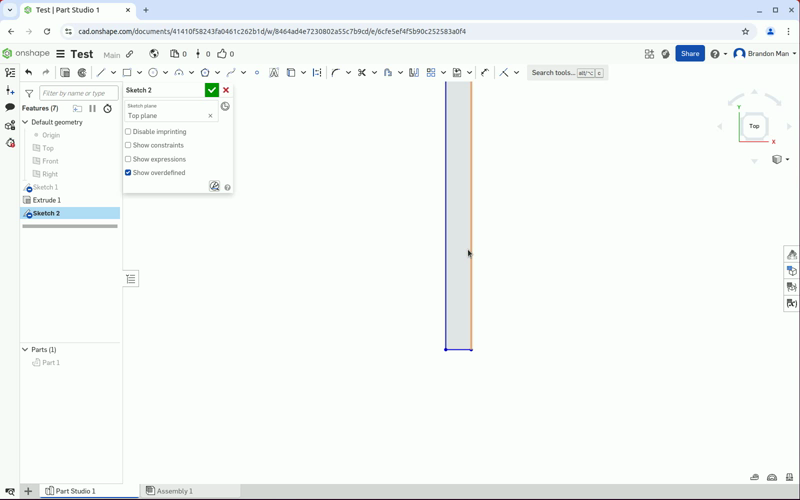
scroll(6)
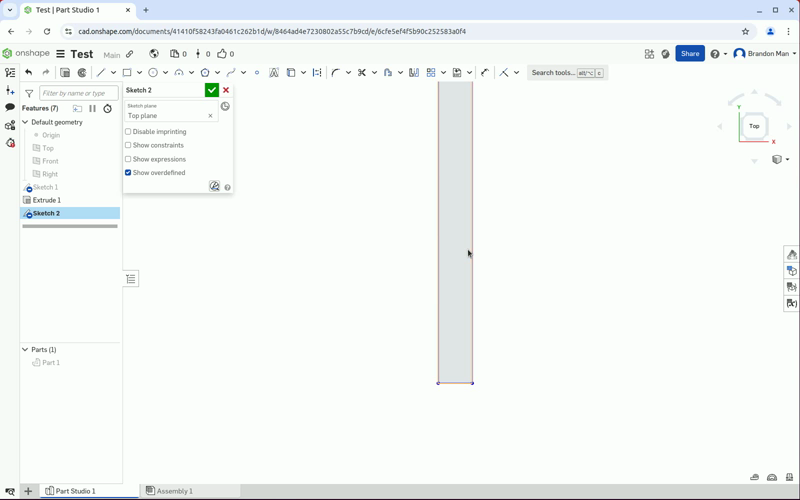
scroll(6)
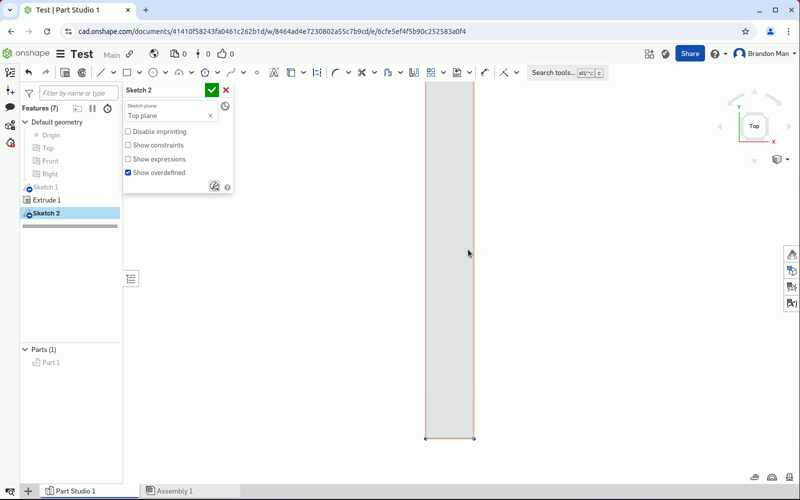
scroll(6)
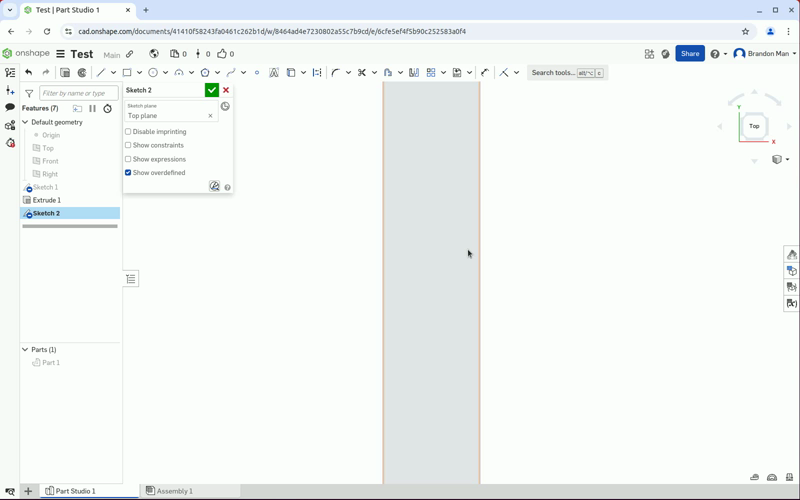
click(468, 249)
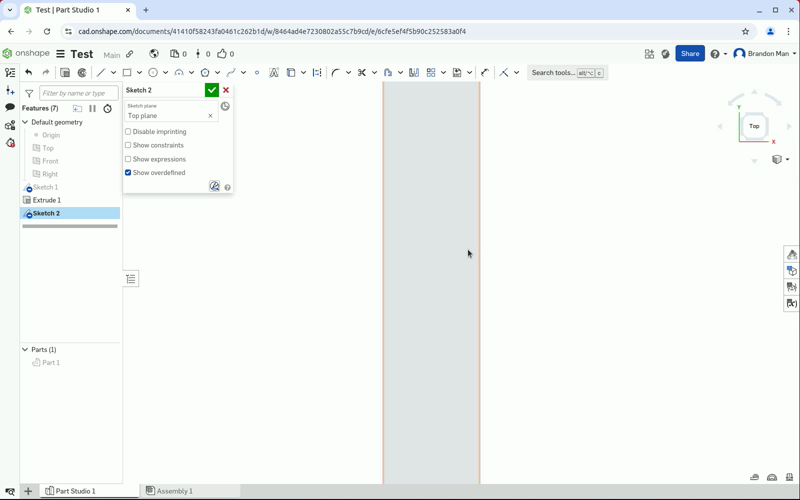
scroll(-6)
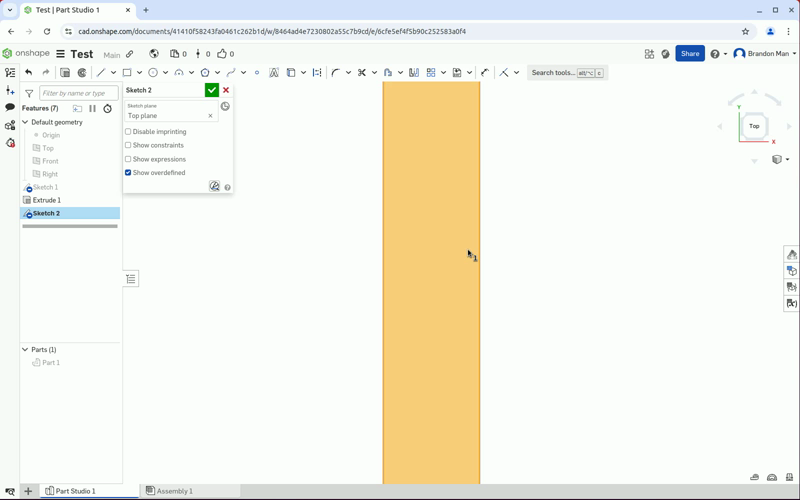
scroll(-6)
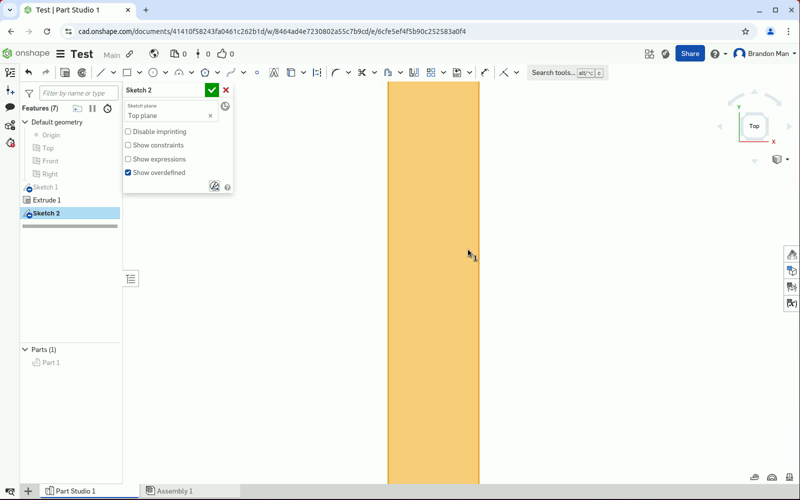
scroll(-6)
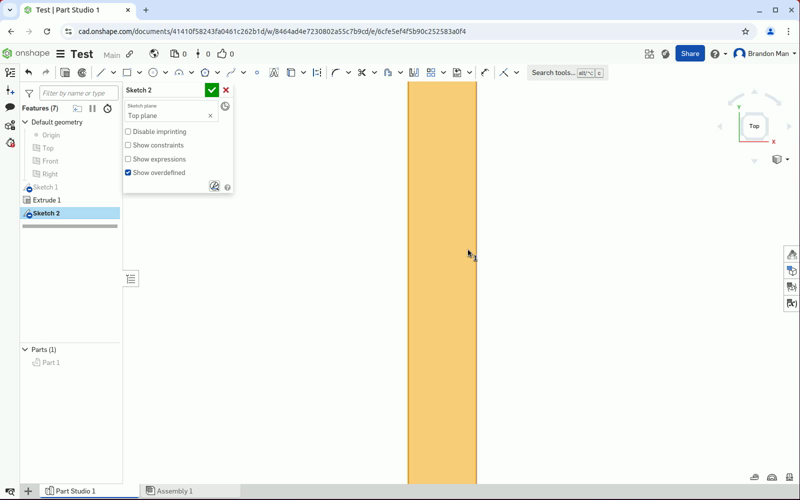
scroll(-6)
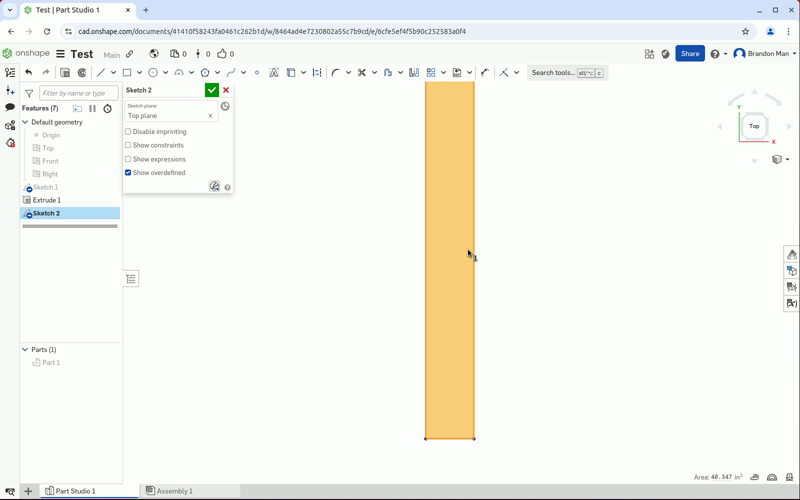
scroll(-6)
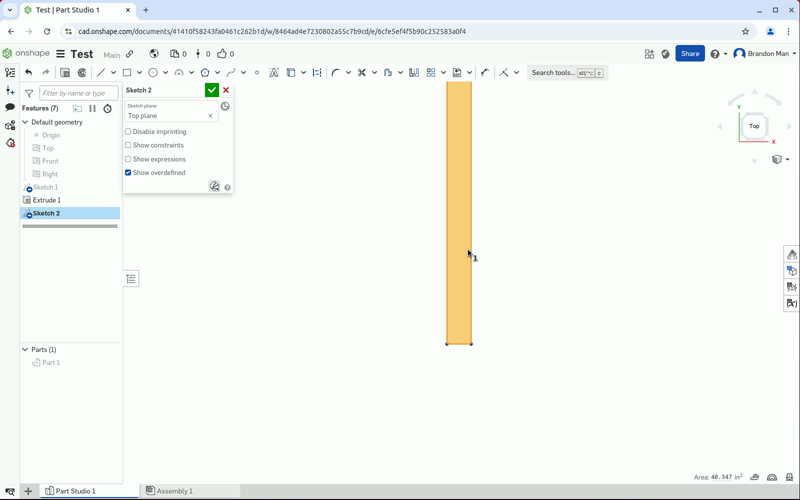
scroll(-6)
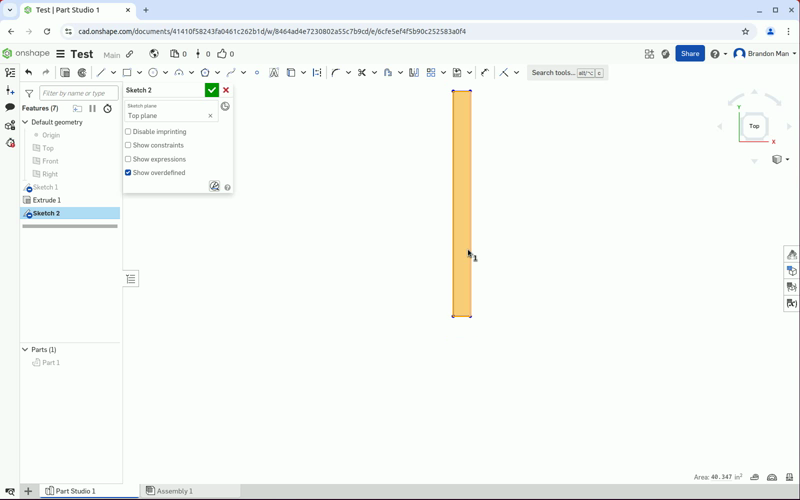
scroll(-6)
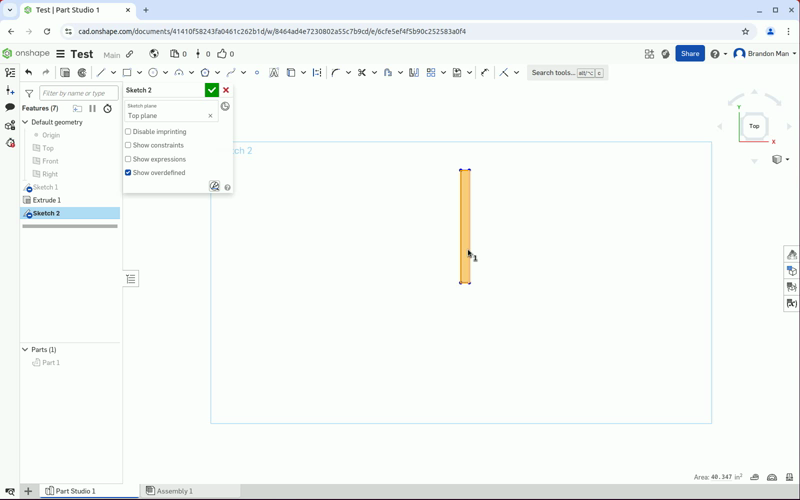
mouse_move(73, 352)
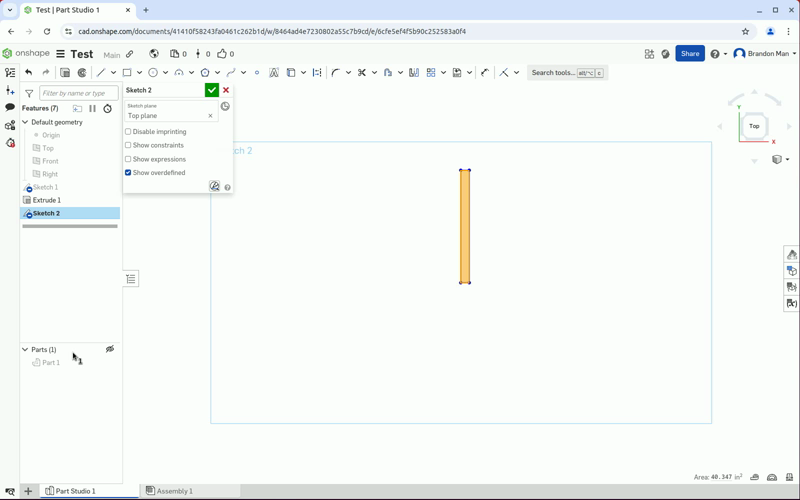
key(shift+y)
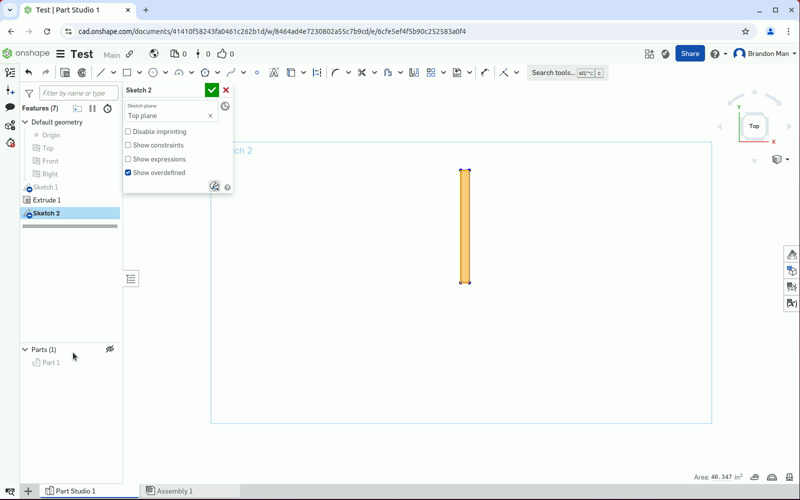
key(shift+e)
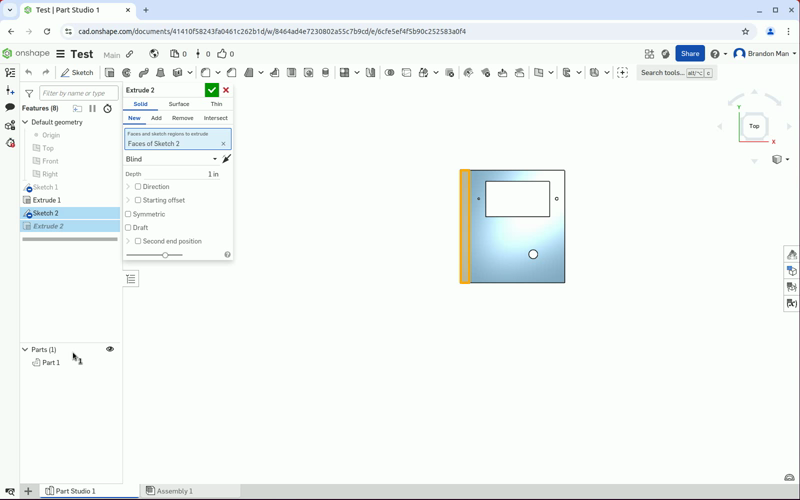
mouse_move(143, 106)
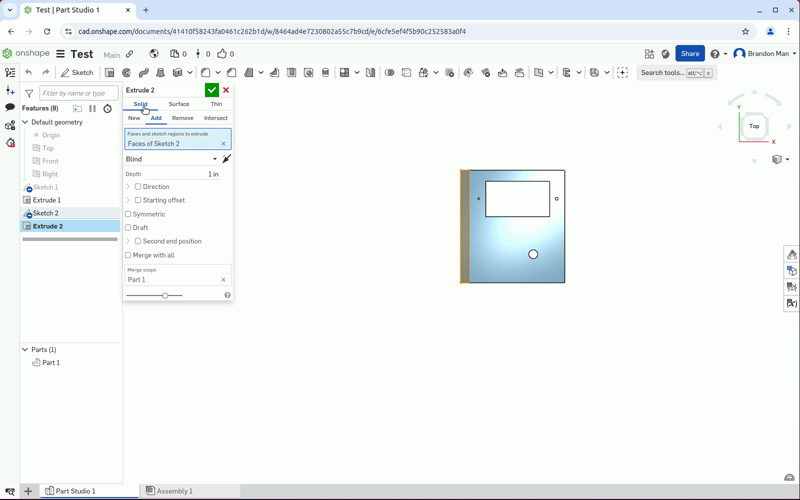
click(143, 106)
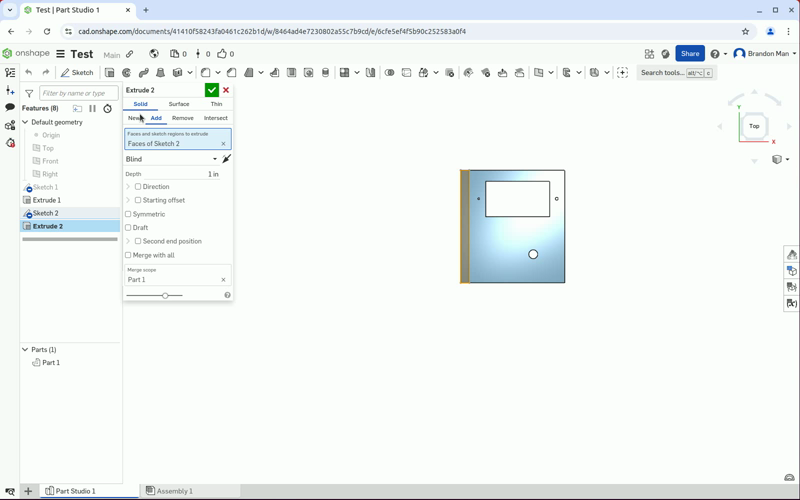
mouse_move(137, 120)
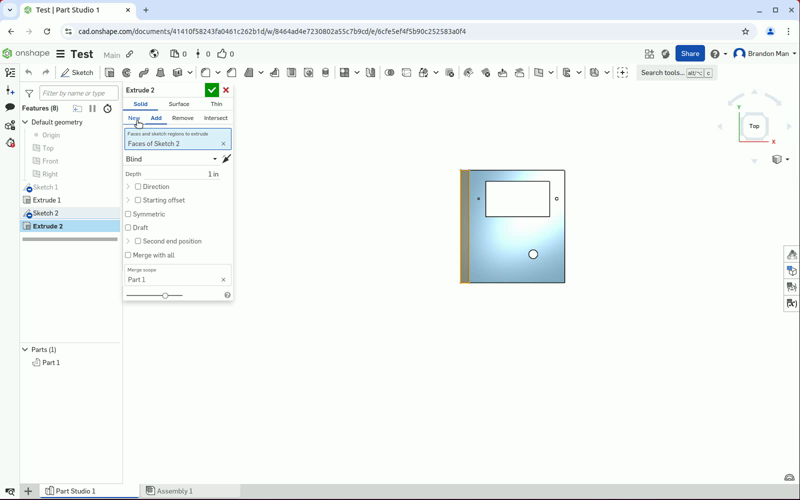
click(137, 120)
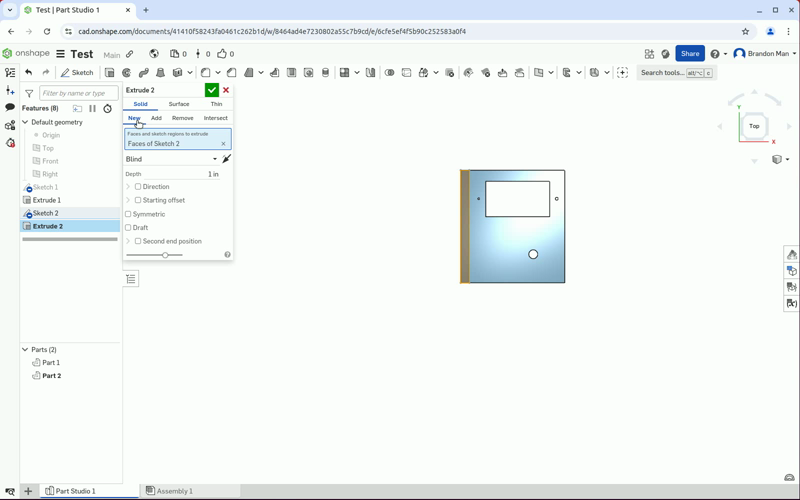
key(tab, 4)
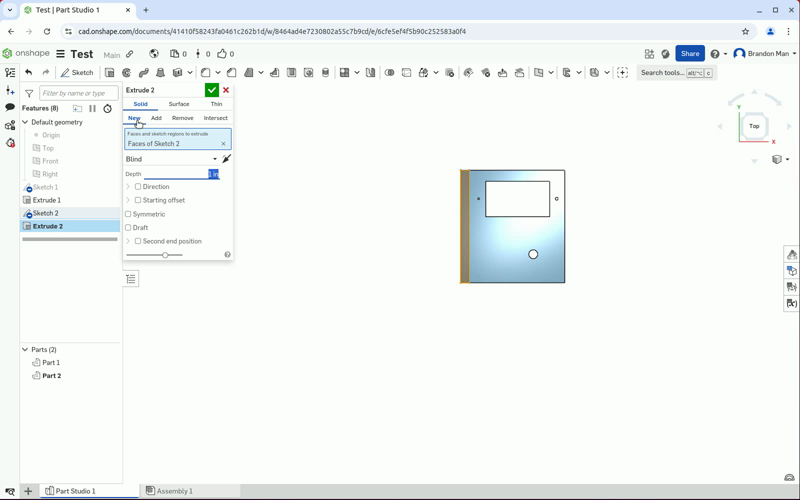
text(1.685)
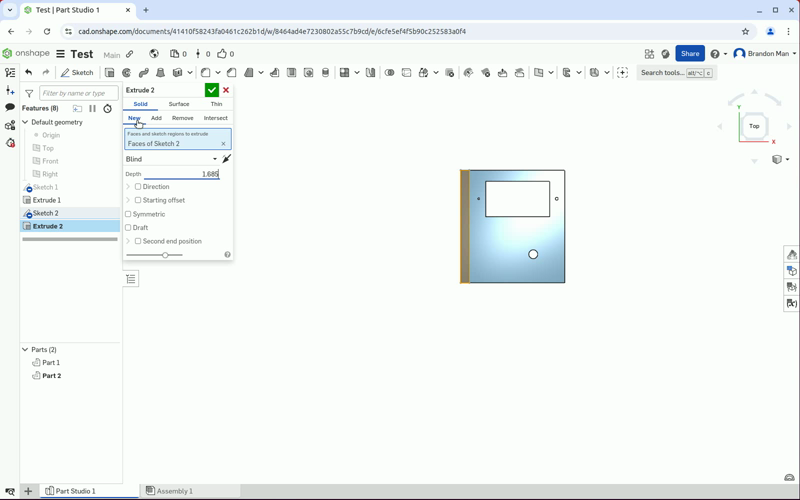
key(enter)
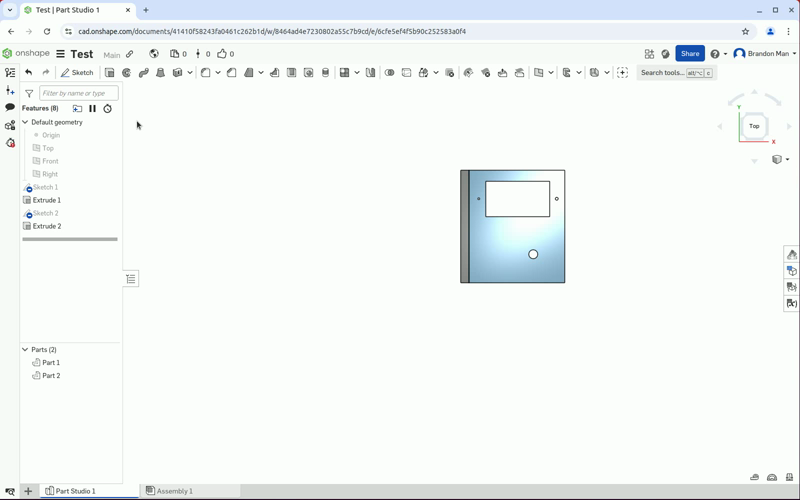
key(shift+h)
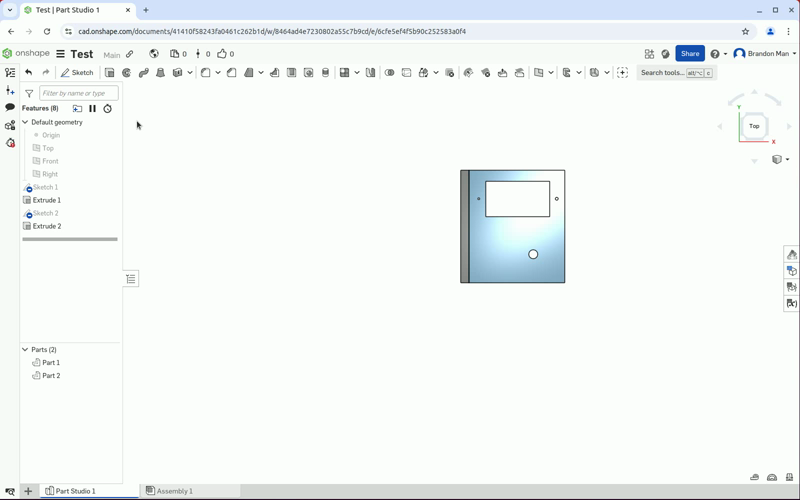
key(shift+h)
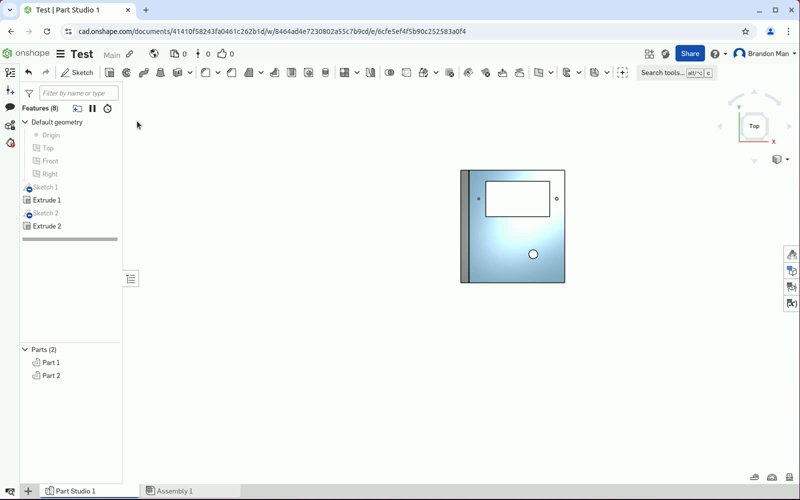
mouse_move(73, 189)
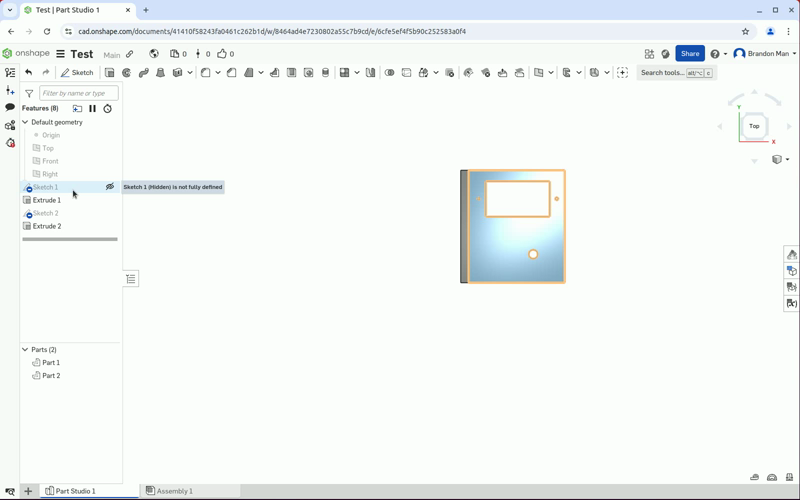
click(73, 189)
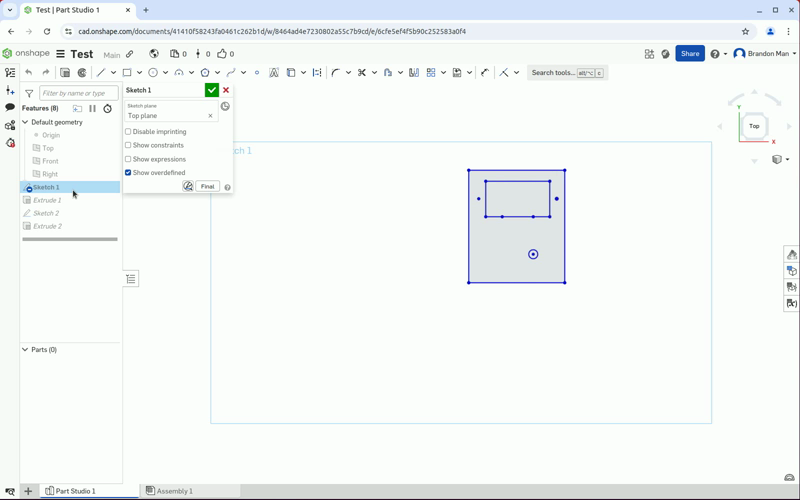
mouse_move(229, 92)
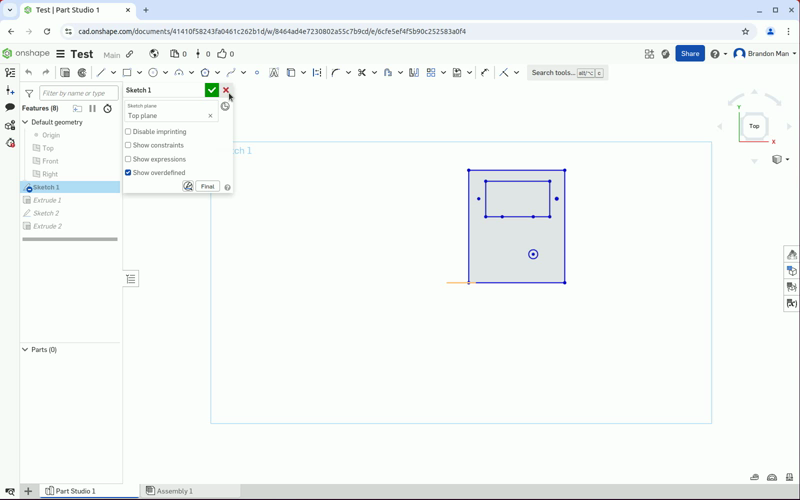
click(229, 92)
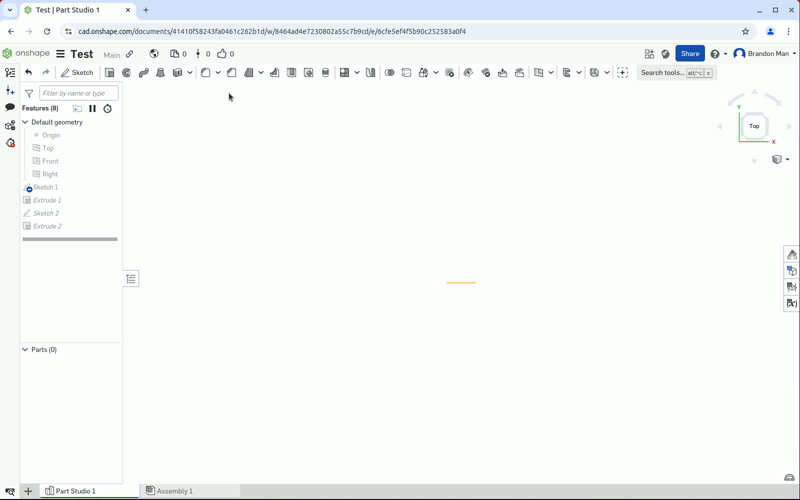
mouse_move(73, 352)
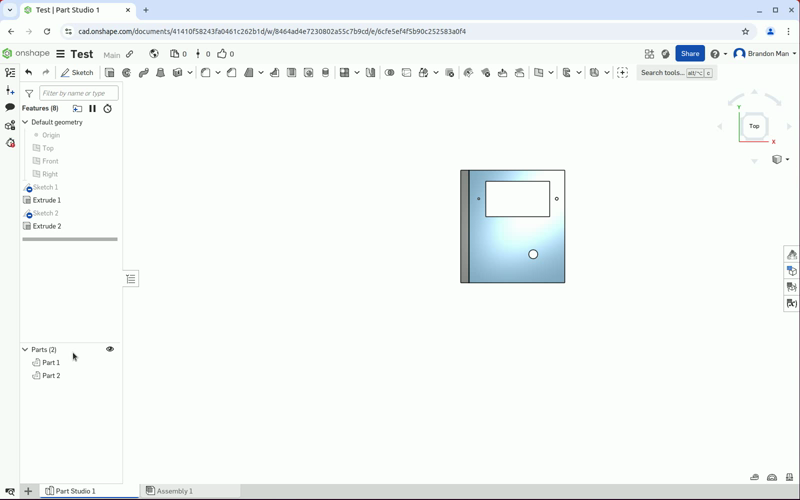
key(y)
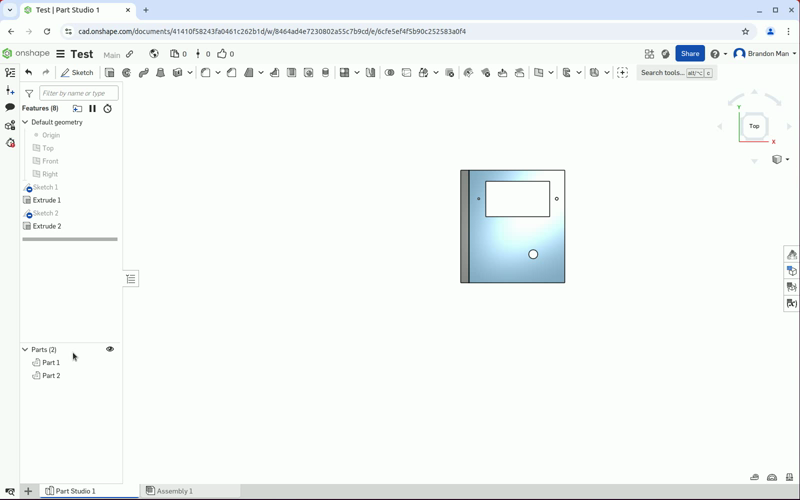
key(shift+p)
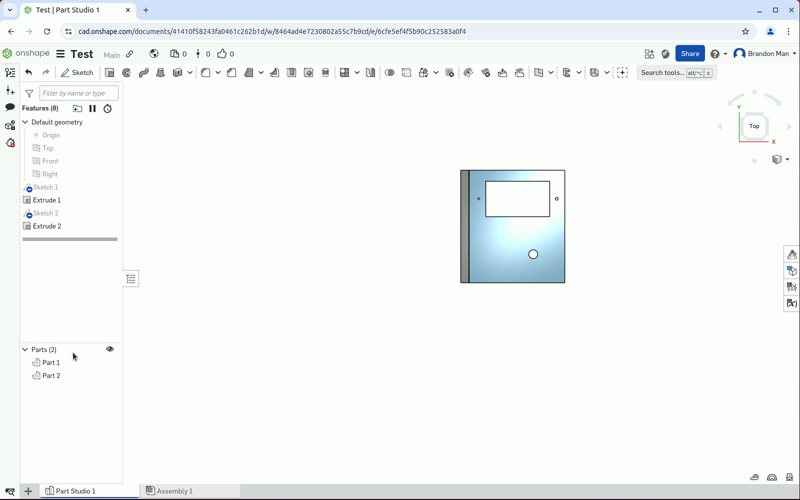
key(space)
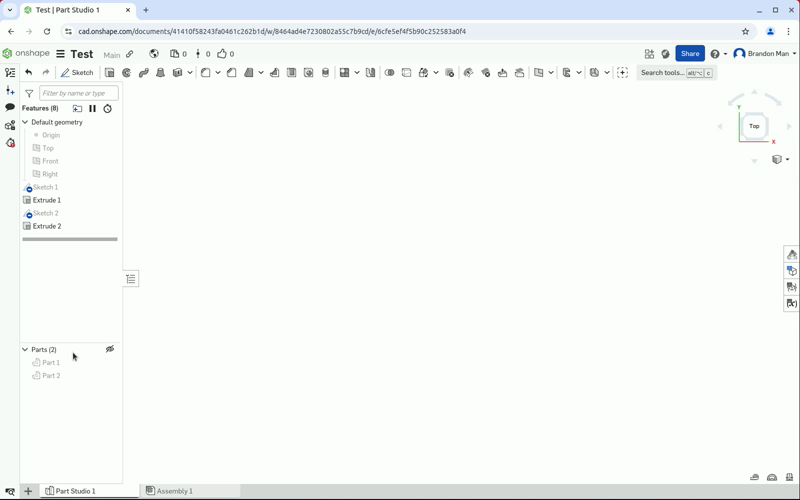
key_down(shift)
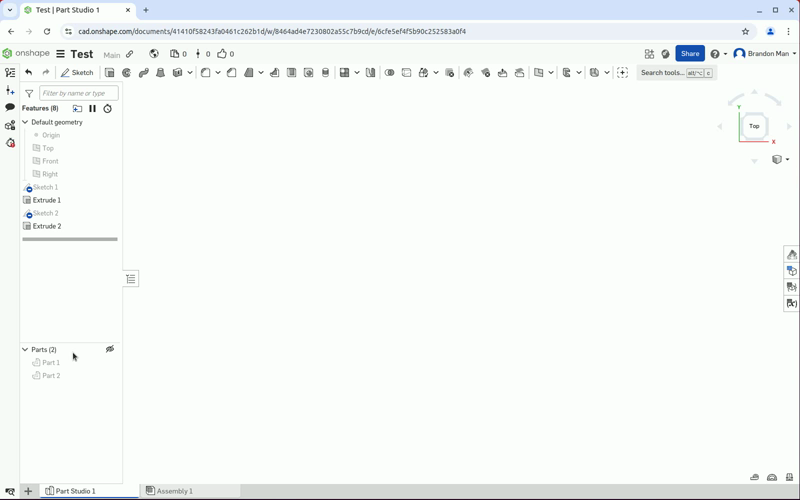
key(up)
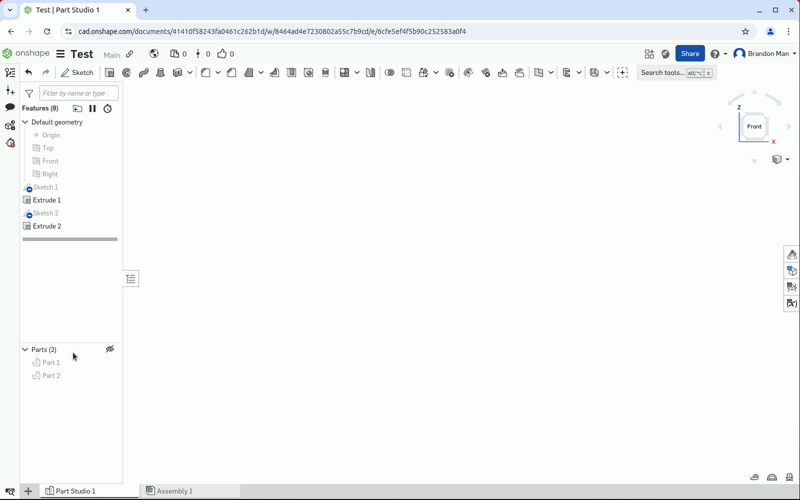
key_up(shift)
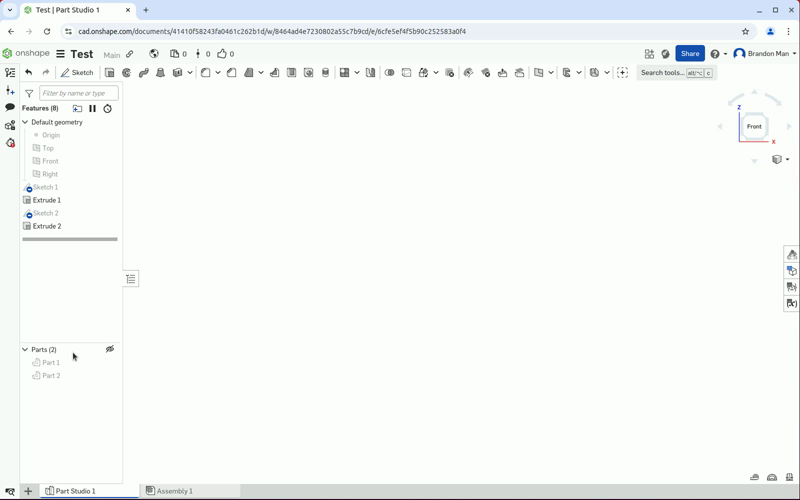
key(space)
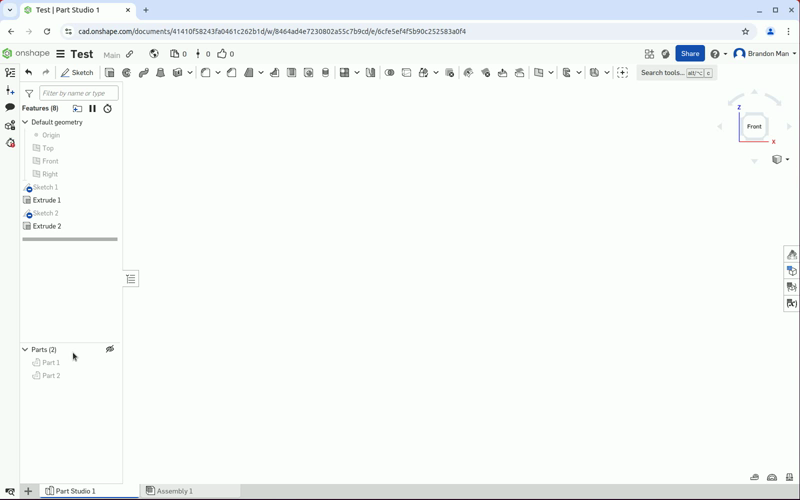
key_down(shift)
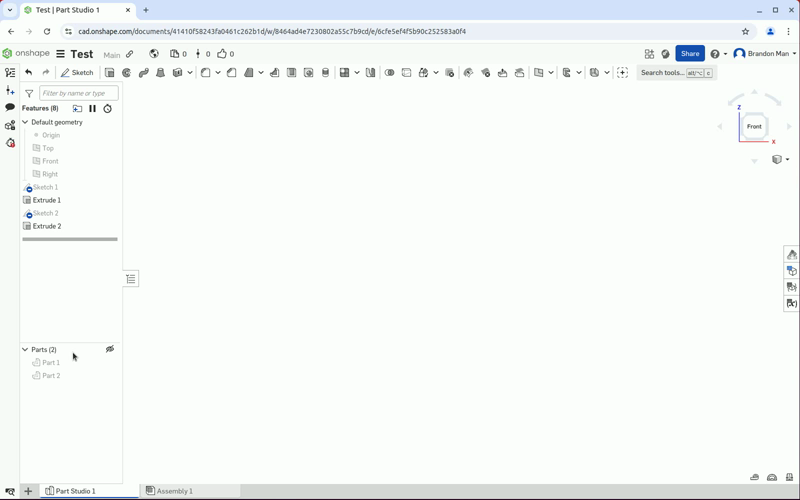
key(left)
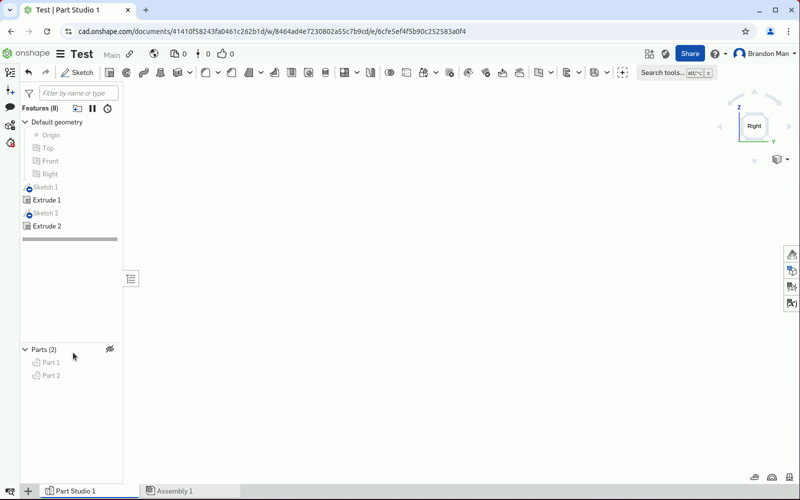
key_up(shift)
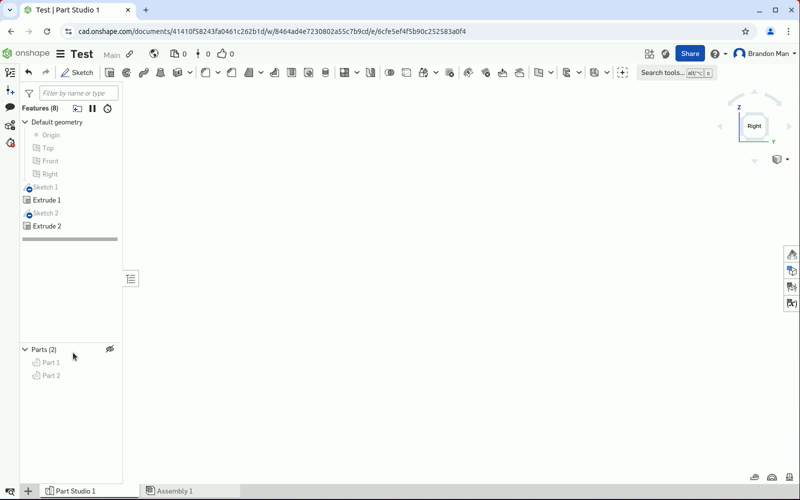
mouse_move(73, 352)
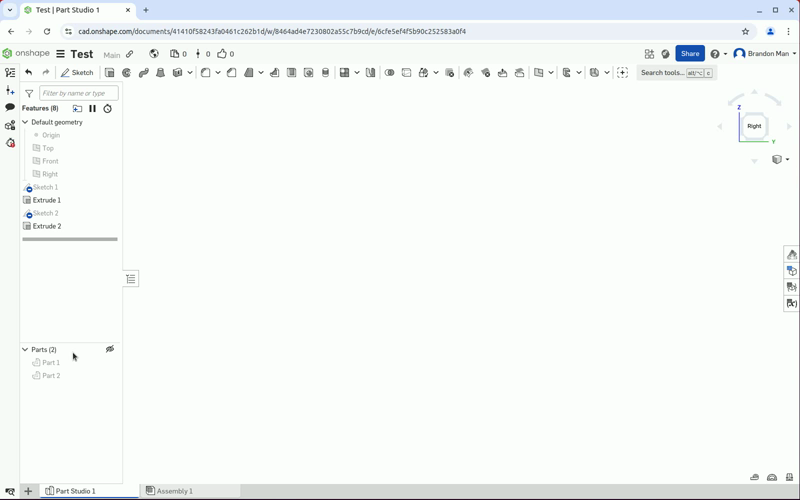
key(shift+y)
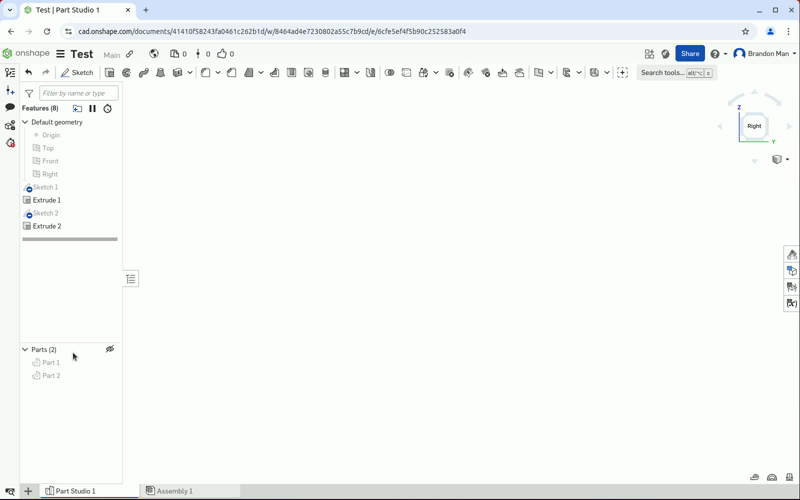
key(shift+s)
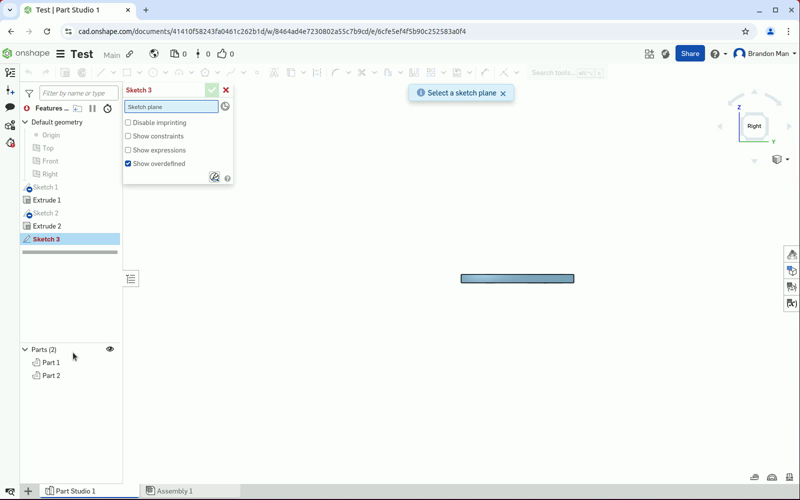
mouse_move(73, 176)
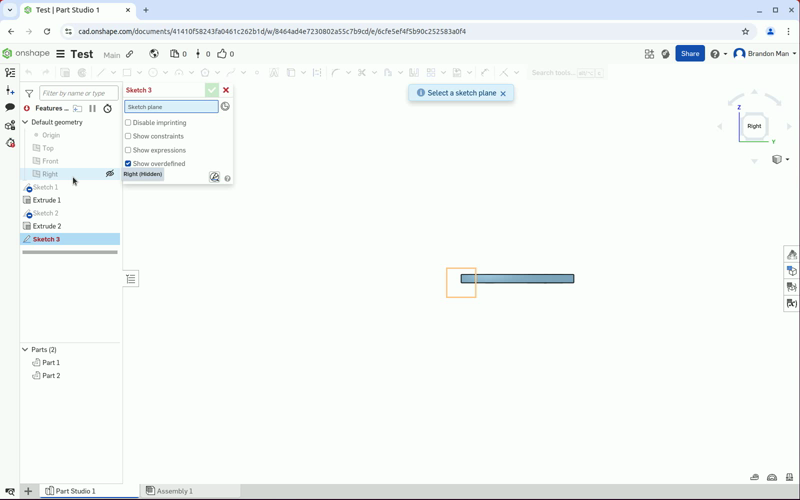
click(73, 176)
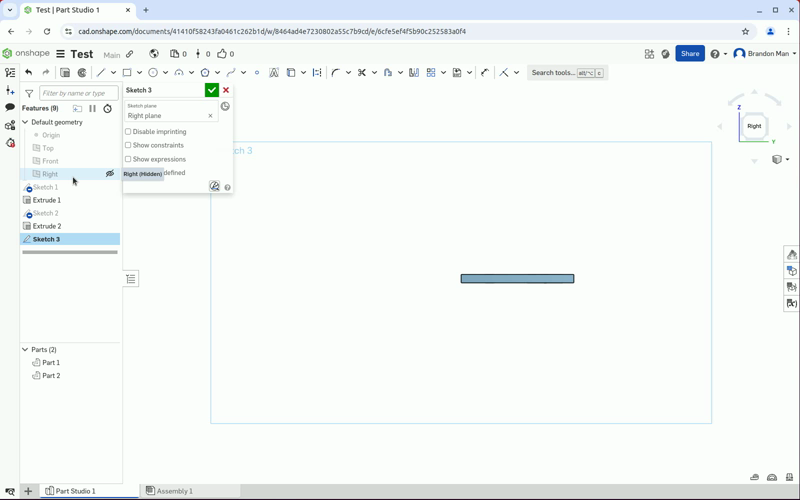
mouse_move(73, 352)
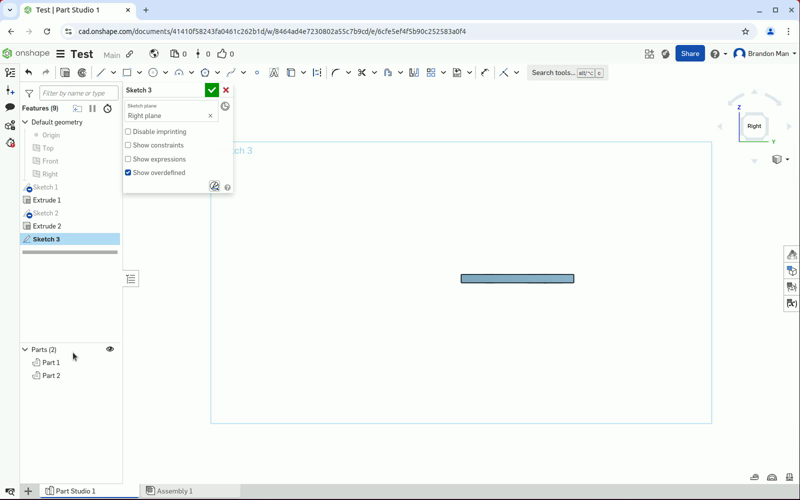
key(y)
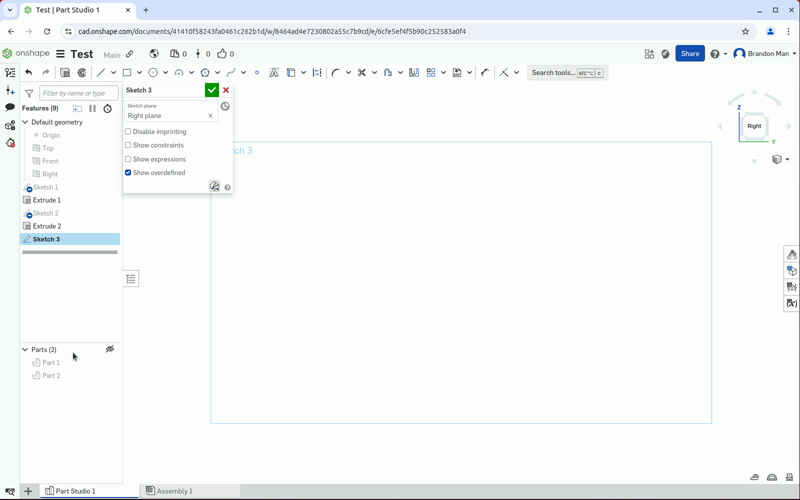
key(l)
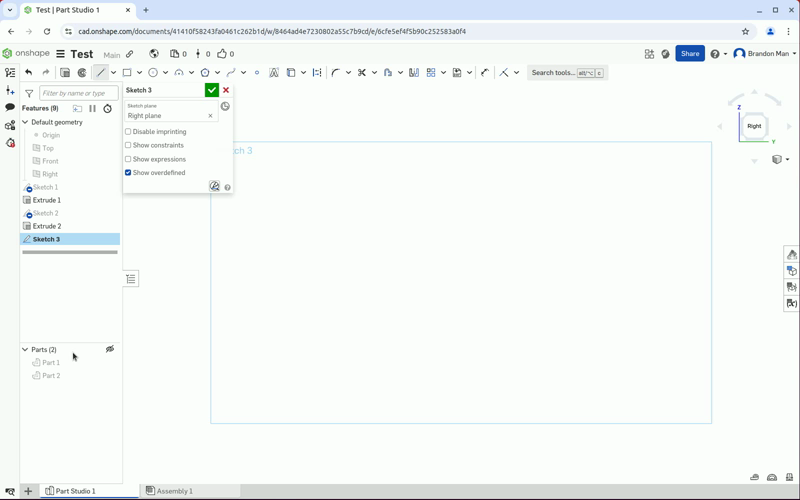
key_down(shift)
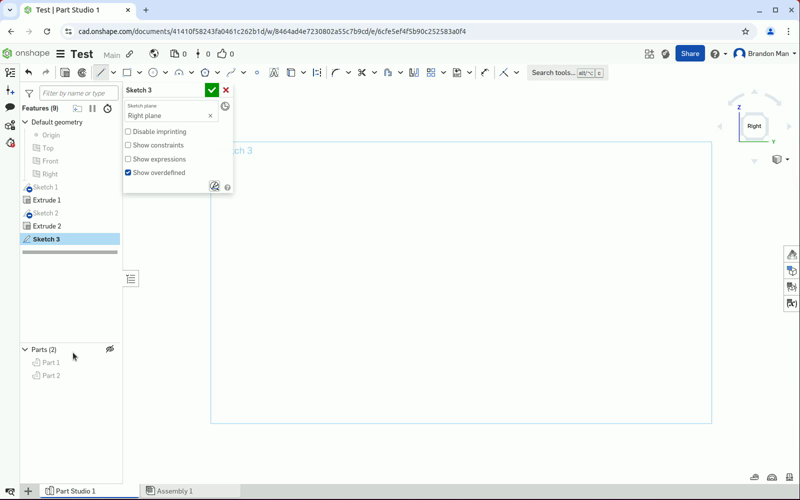
mouse_move(460, 282)
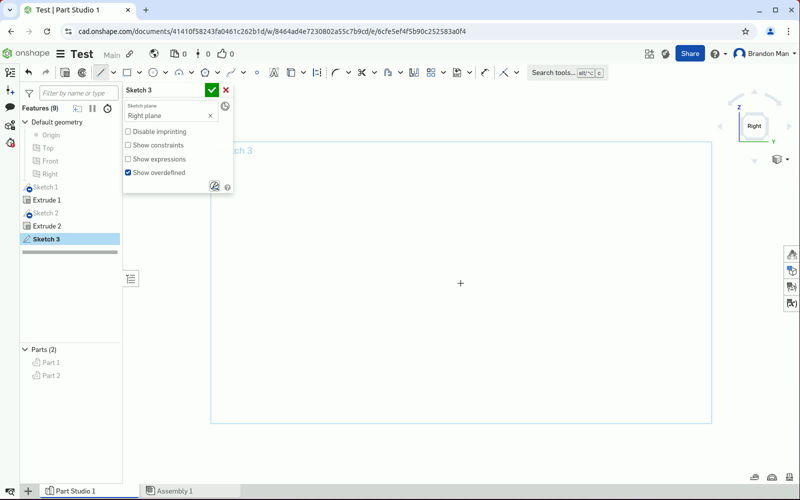
click(460, 282)
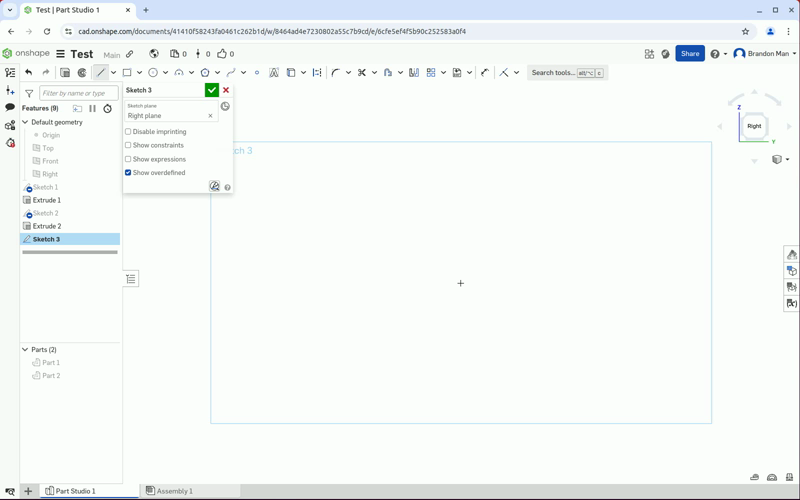
key_up(shift)
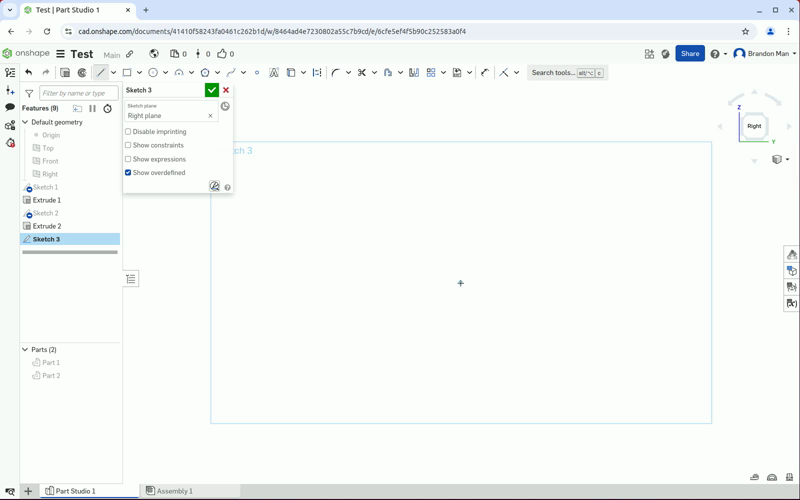
key_down(shift)
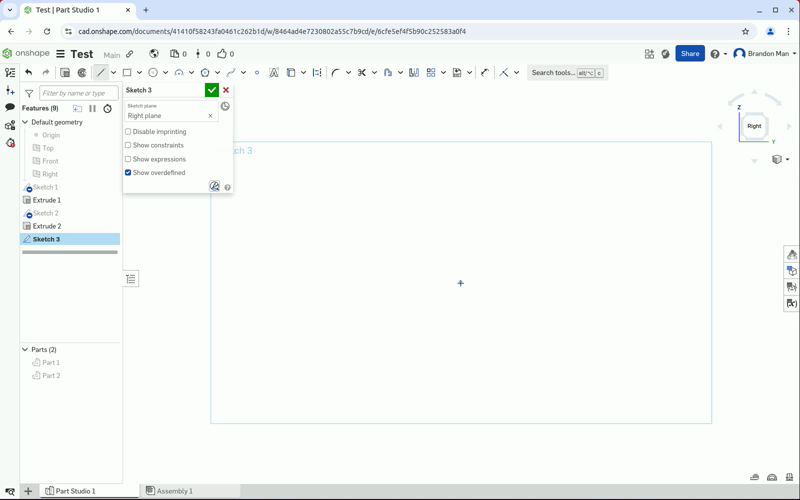
mouse_move(490, 282)
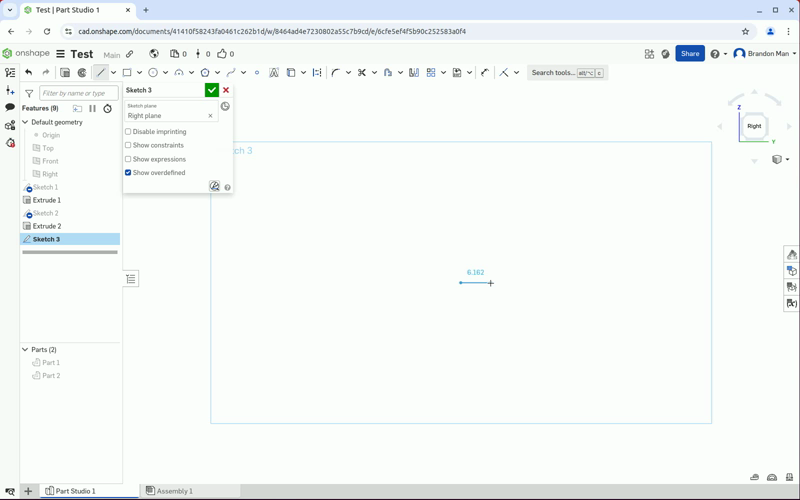
mouse_move(517, 282)
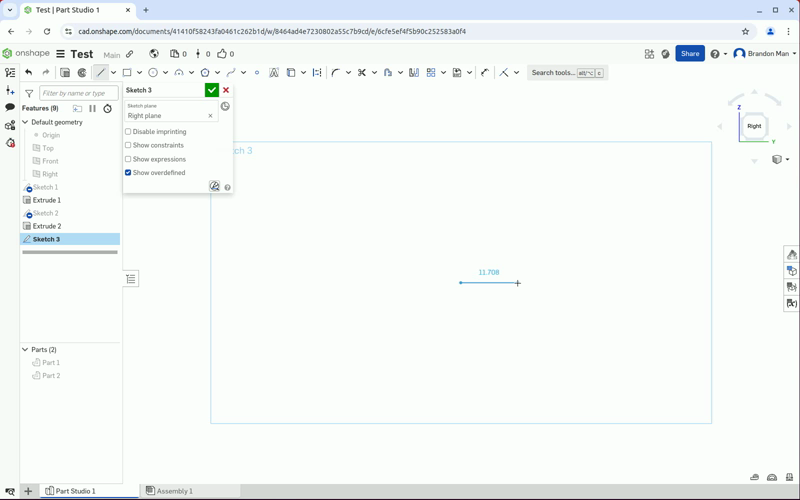
click(517, 282)
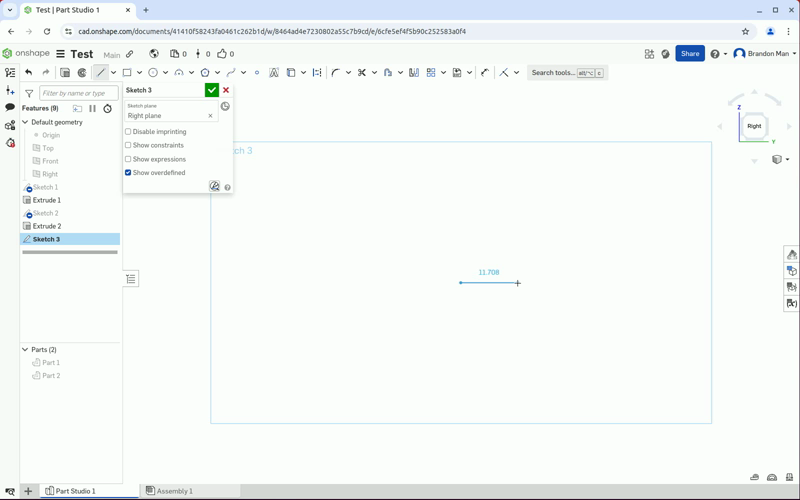
key_up(shift)
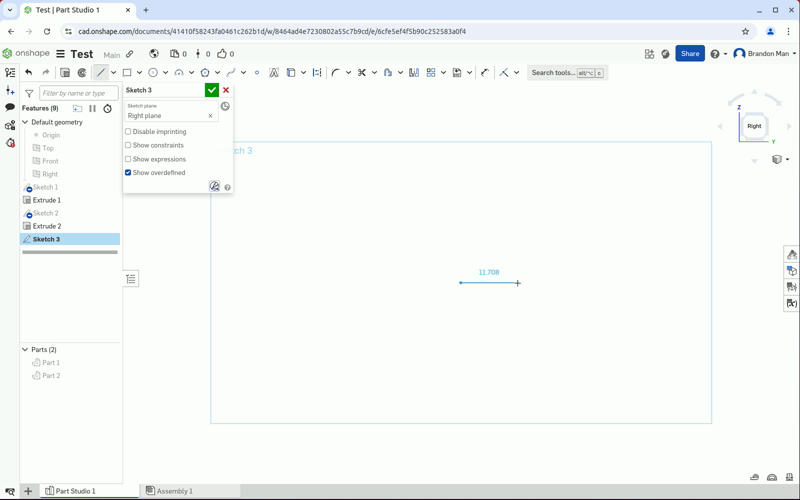
key_down(shift)
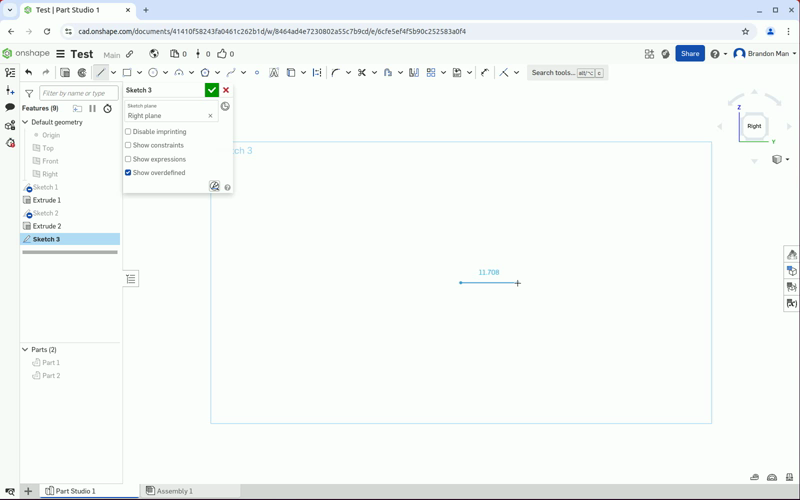
mouse_move(547, 282)
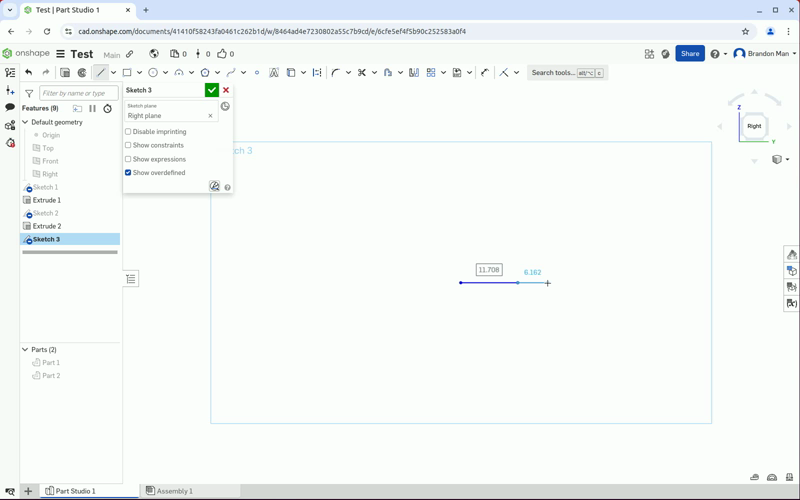
mouse_move(573, 282)
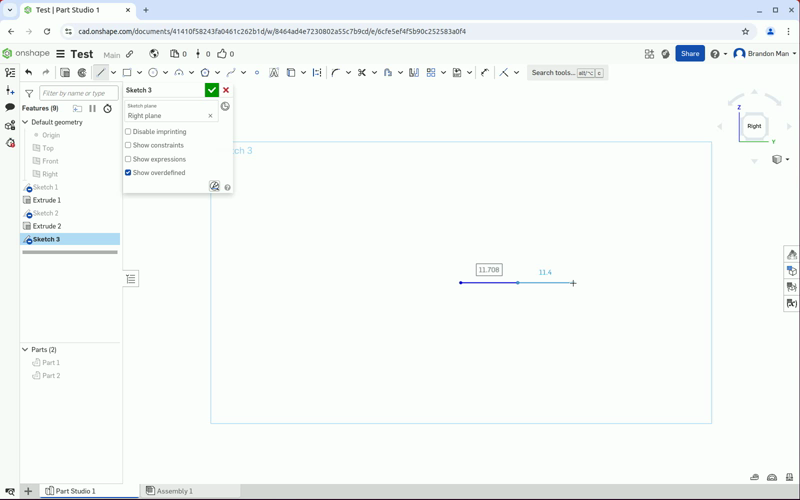
click(573, 282)
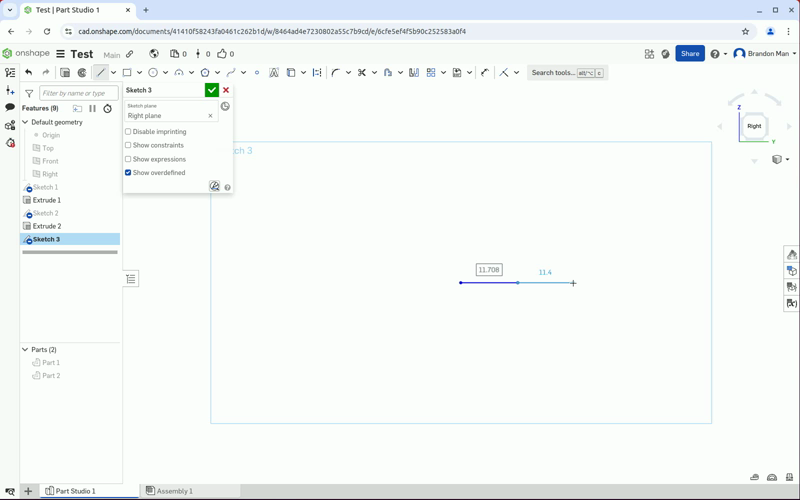
key_up(shift)
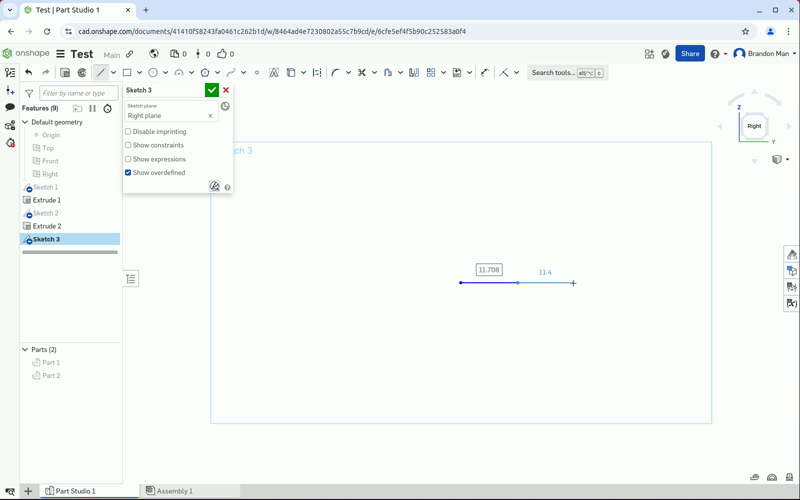
key_down(shift)
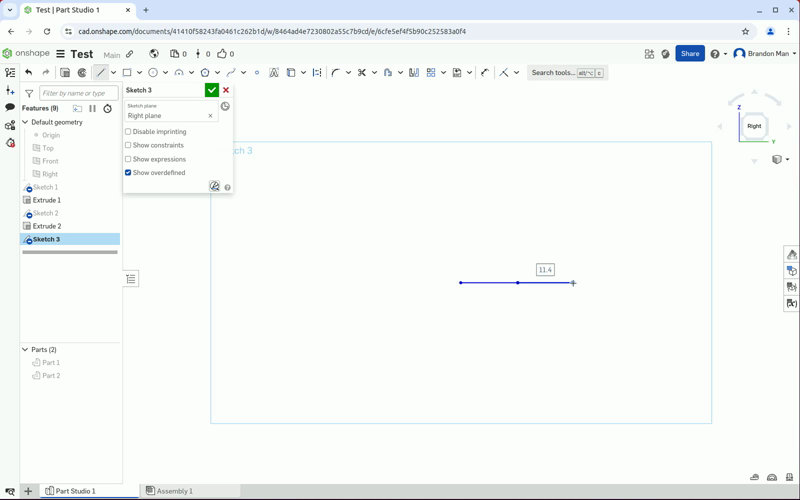
mouse_move(573, 198)
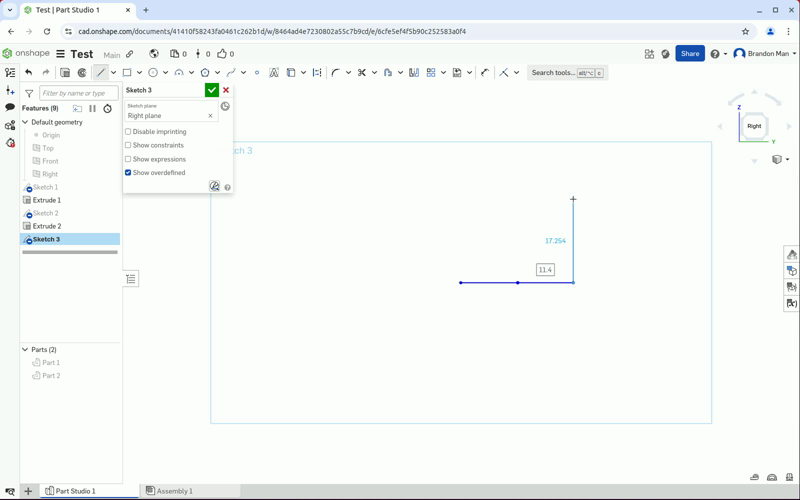
click(573, 198)
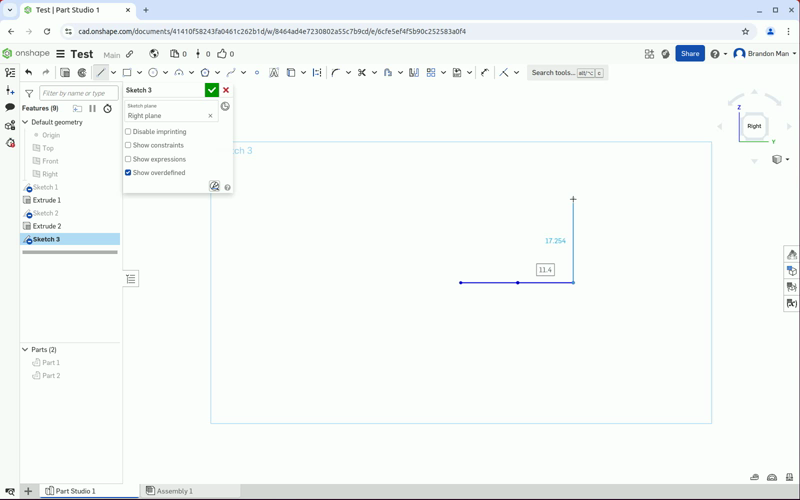
key_up(shift)
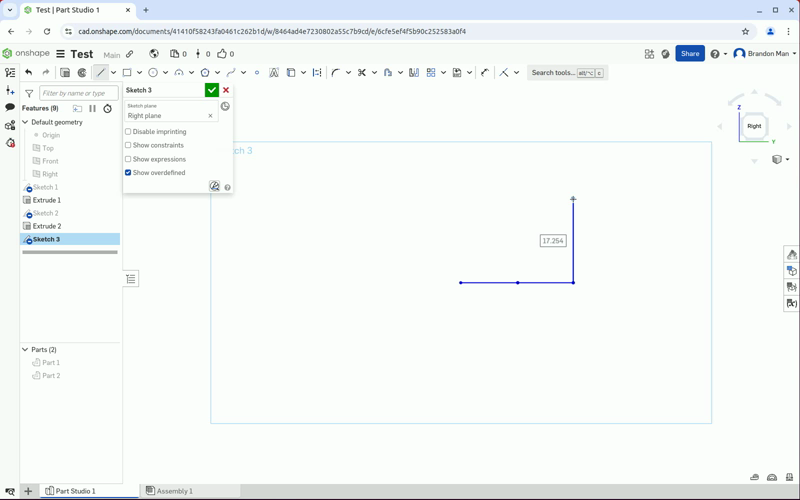
key_down(shift)
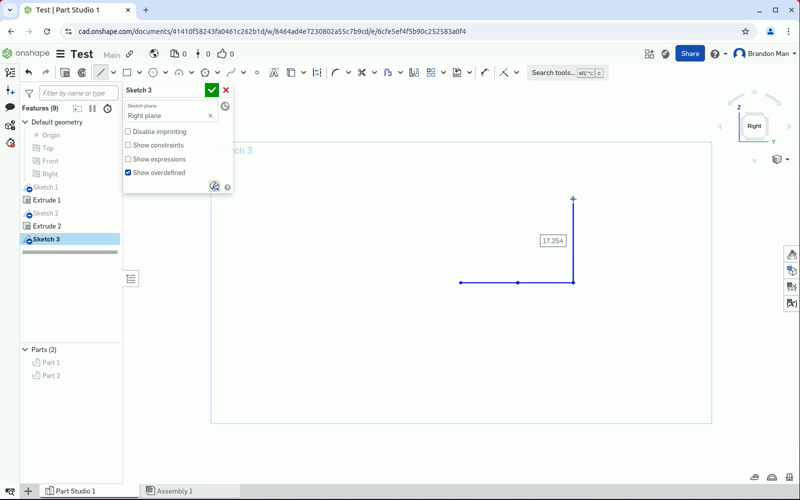
mouse_move(589, 198)
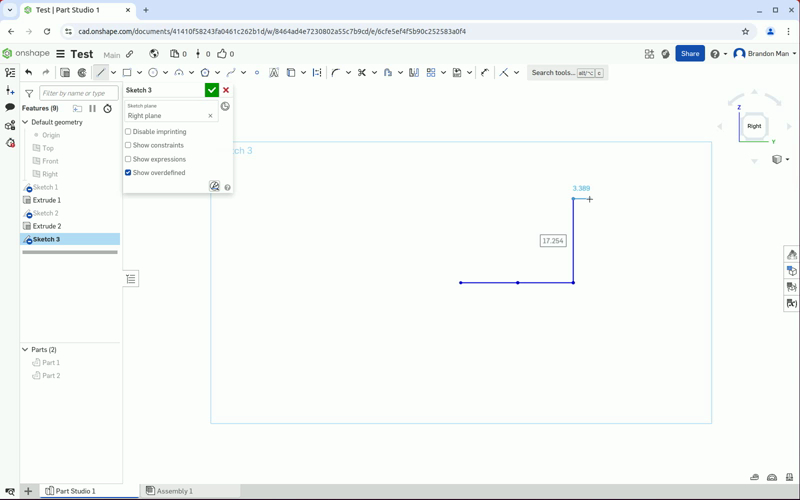
mouse_move(573, 190)
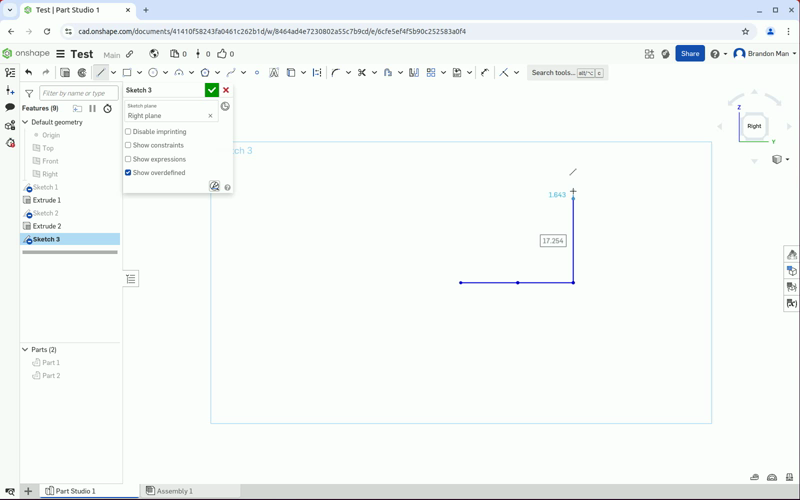
click(573, 190)
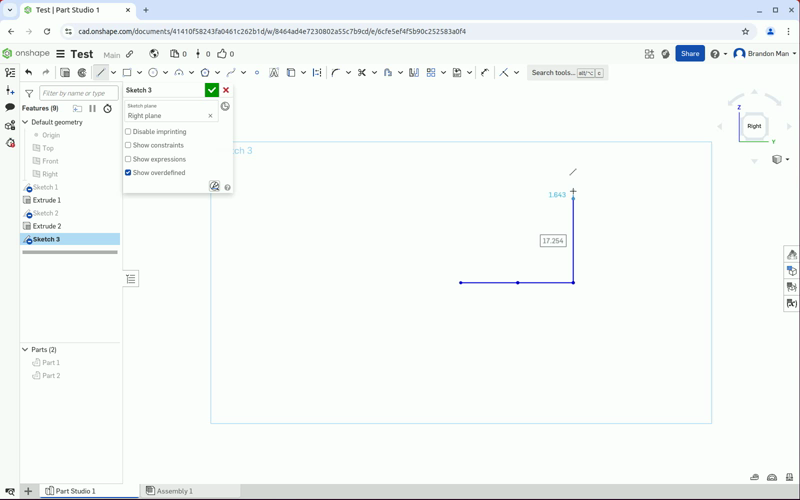
key_up(shift)
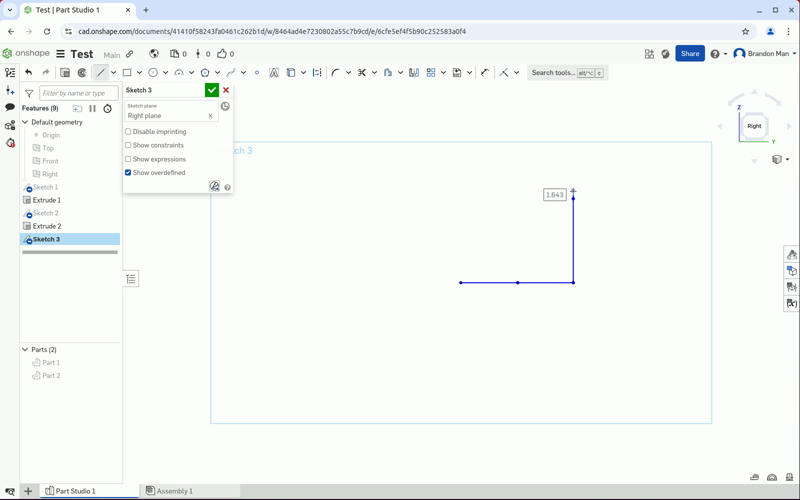
key_down(shift)
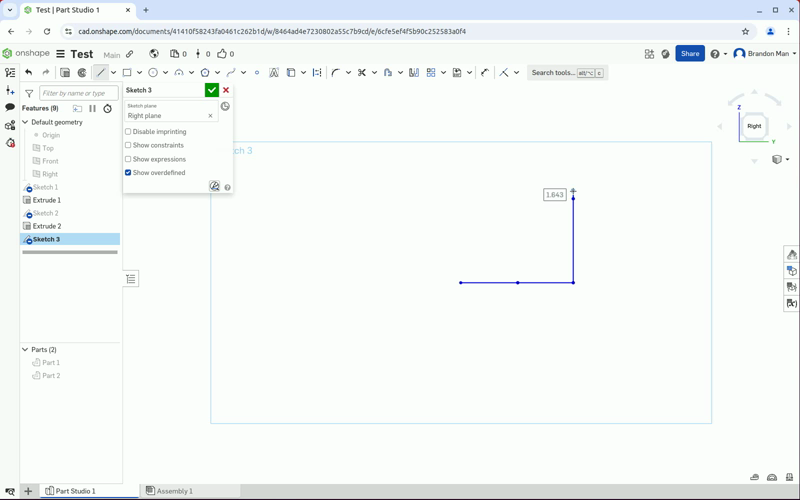
mouse_move(589, 190)
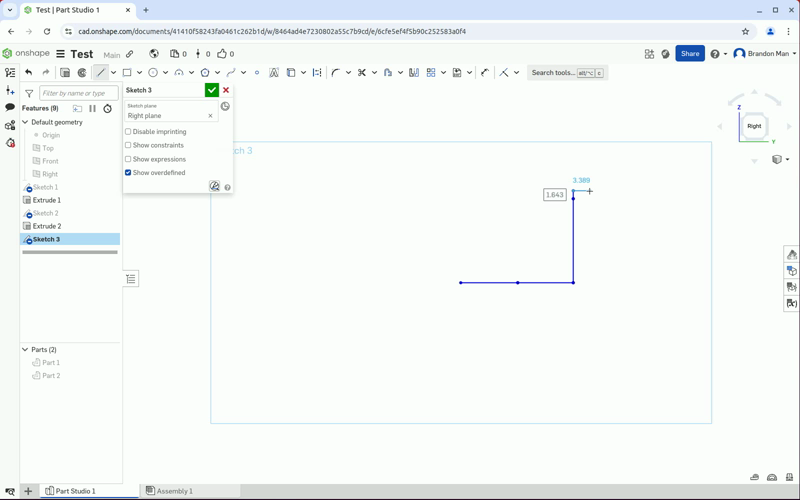
mouse_move(556, 190)
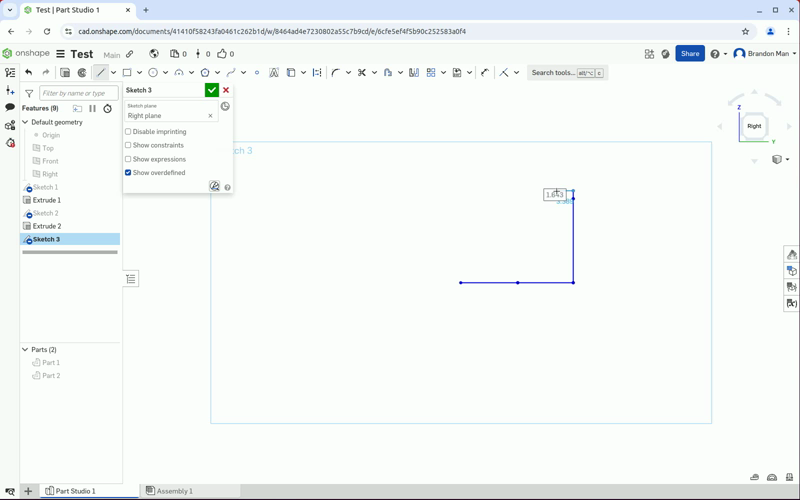
click(556, 190)
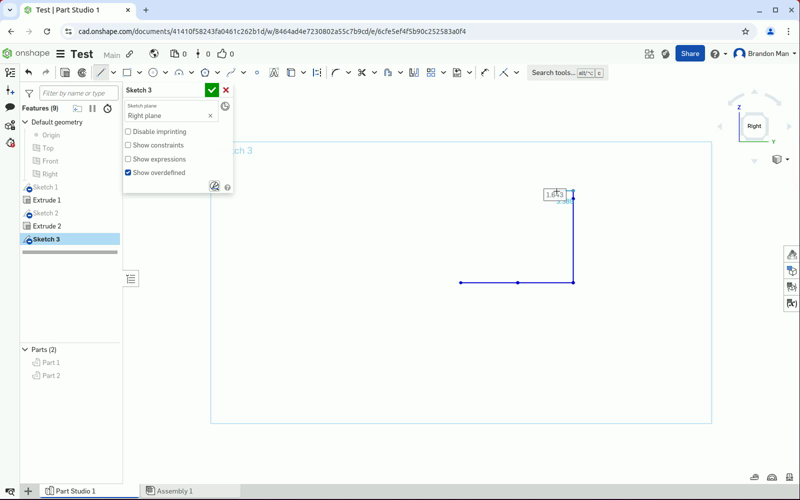
key_up(shift)
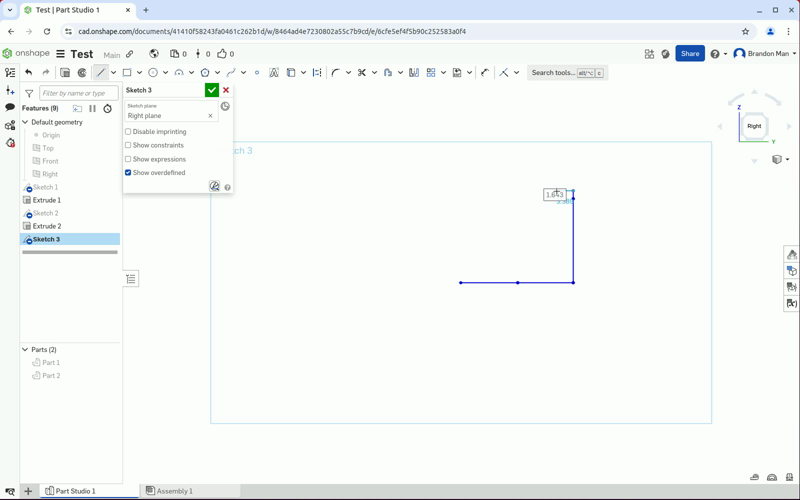
key_down(shift)
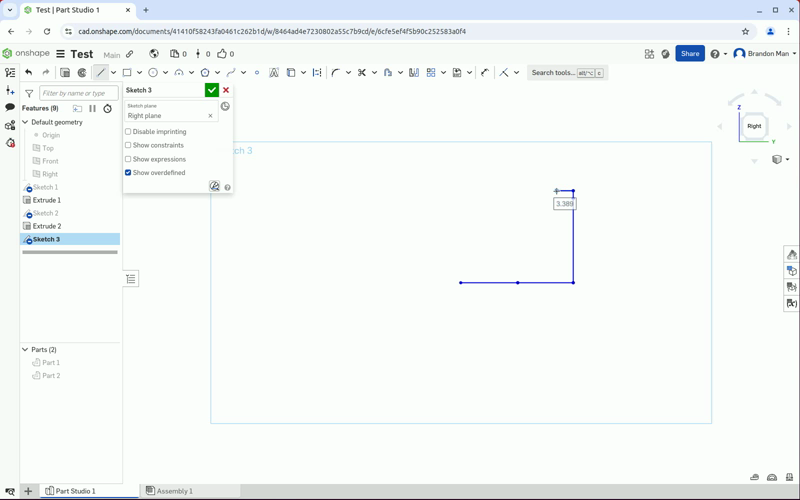
mouse_move(460, 190)
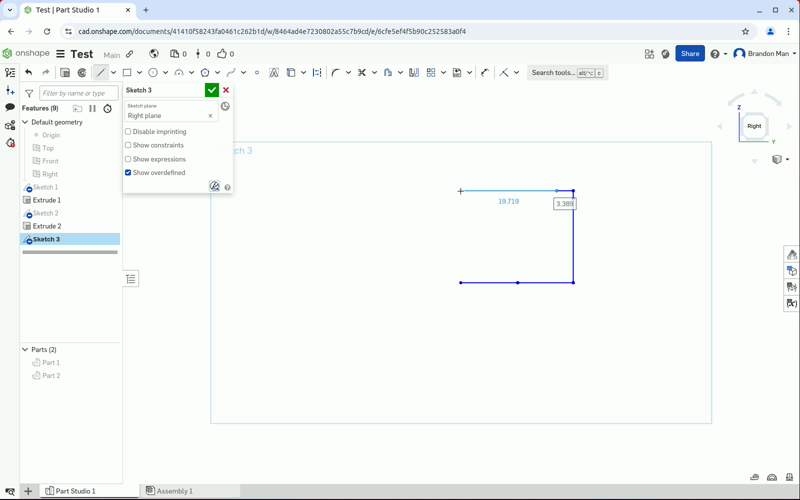
click(460, 190)
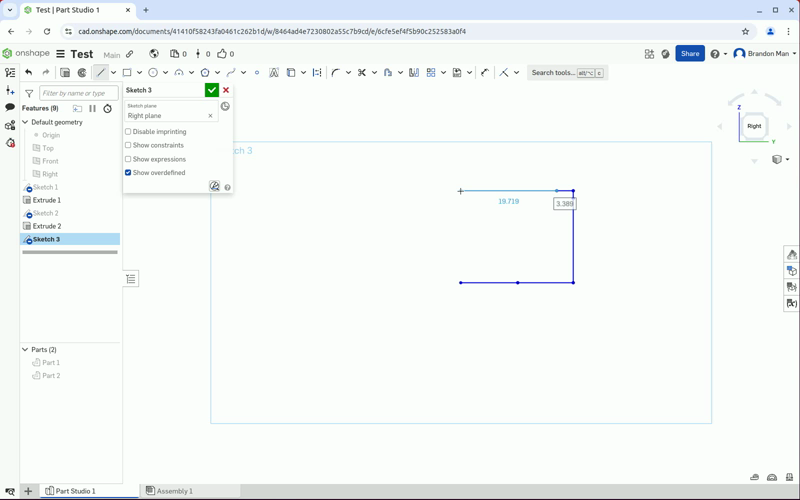
key_up(shift)
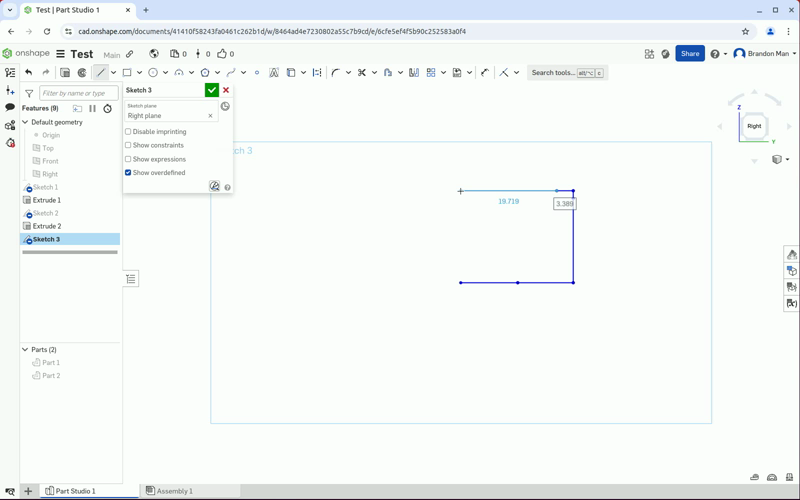
key_down(shift)
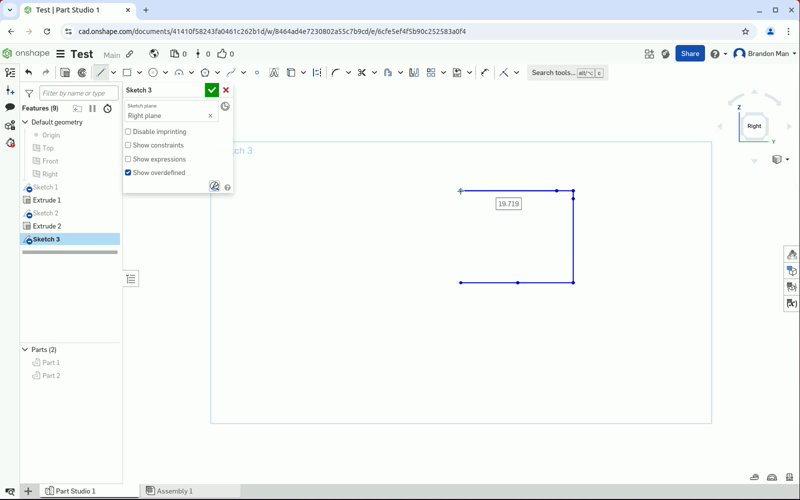
mouse_move(460, 274)
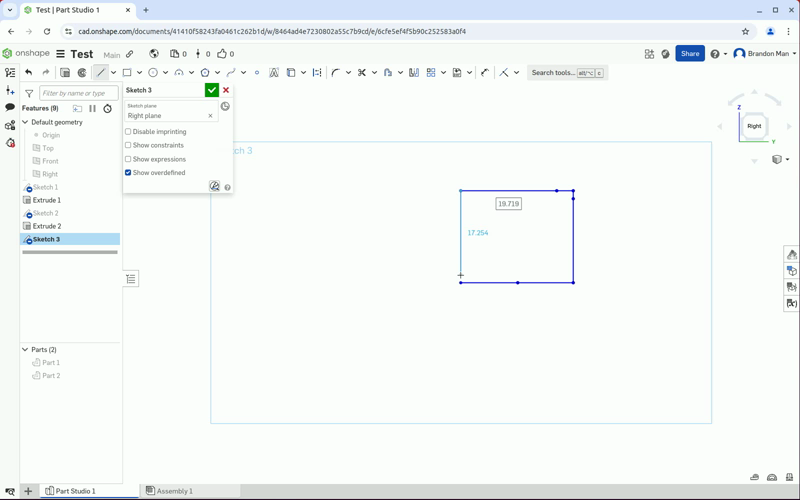
click(460, 274)
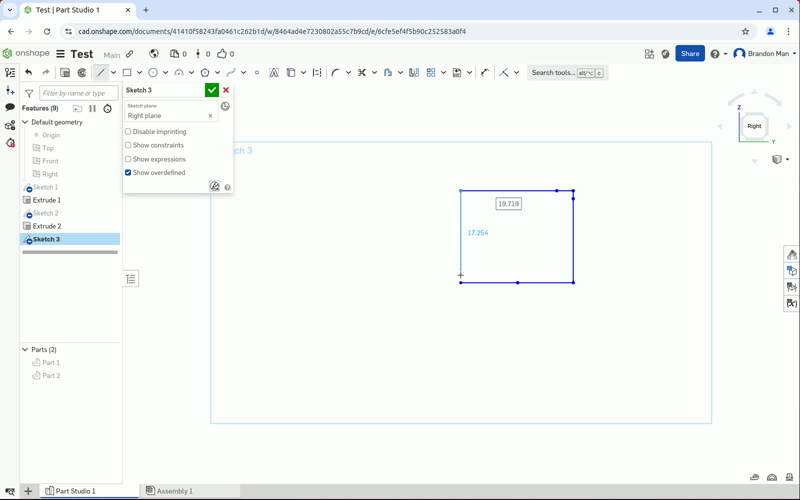
key_up(shift)
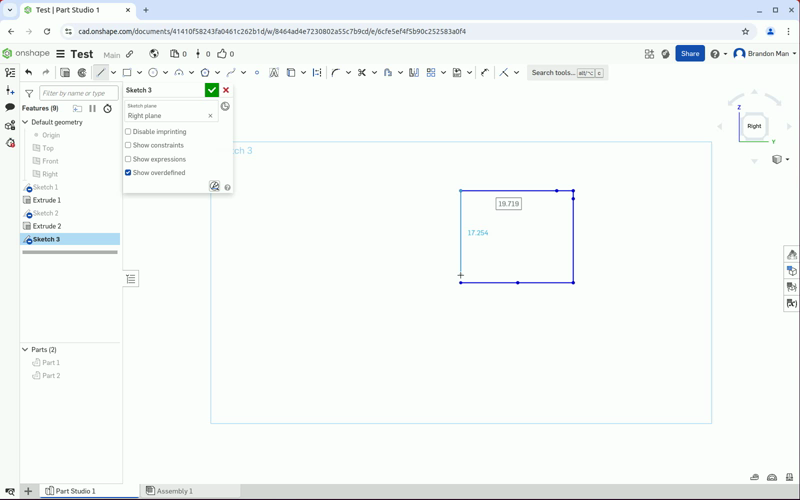
mouse_move(490, 274)
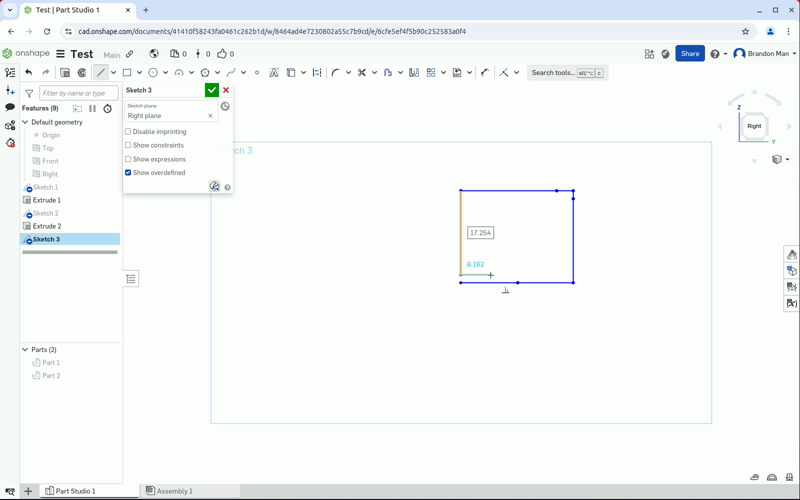
key_down(shift)
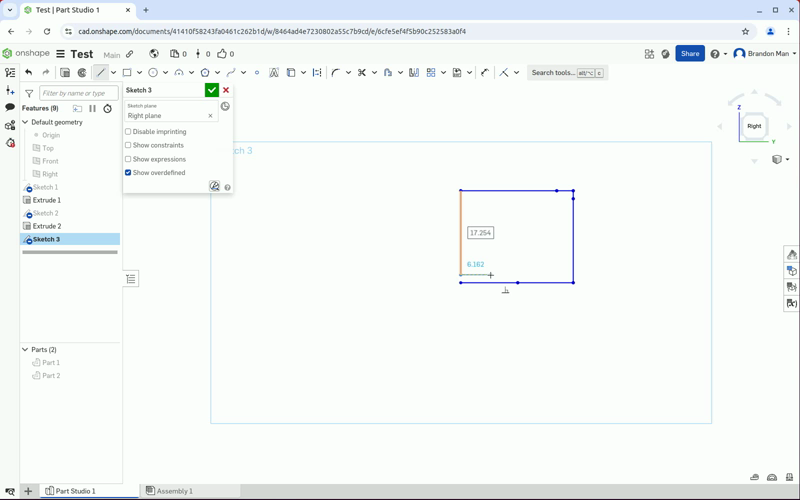
mouse_move(460, 282)
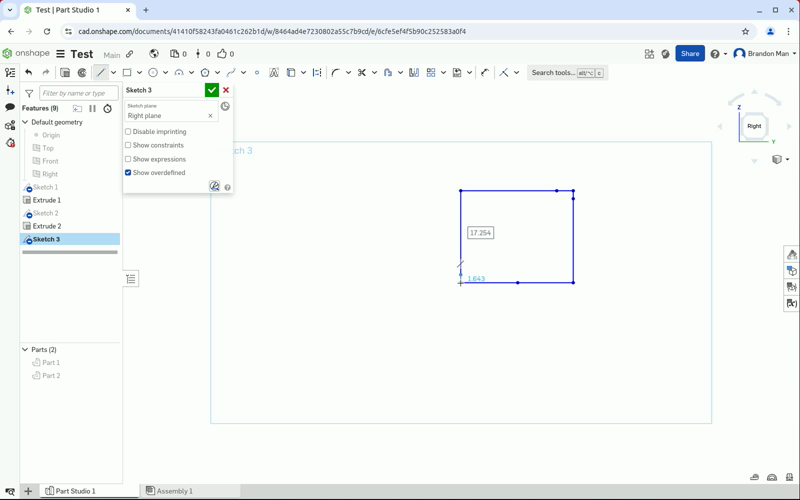
key_up(shift)
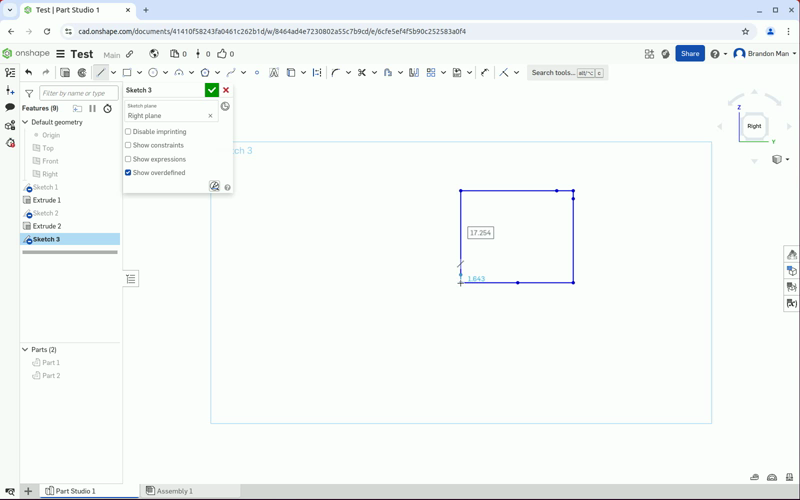
click(460, 282)
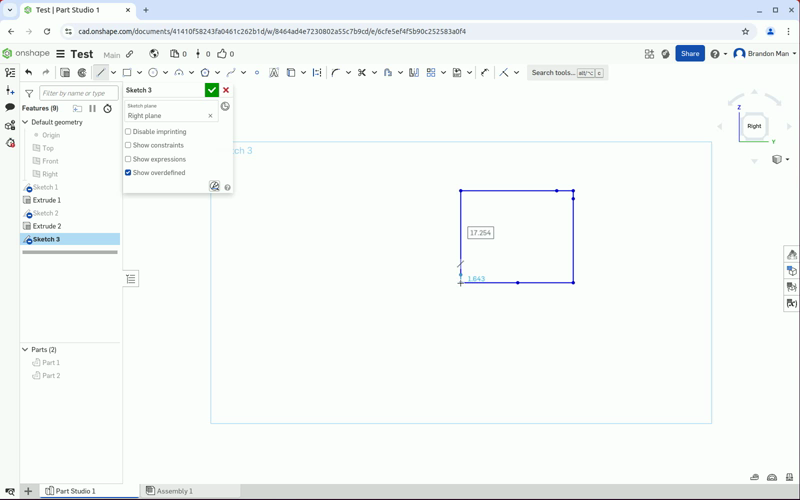
key(esc)
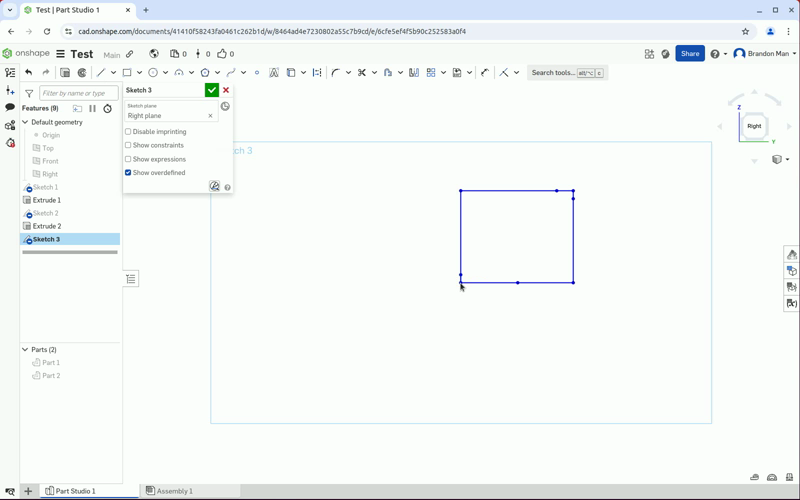
key(c)
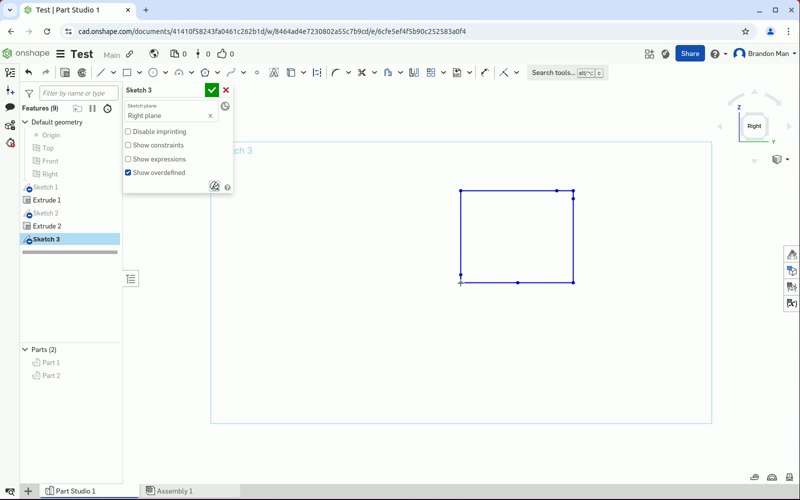
key_down(shift)
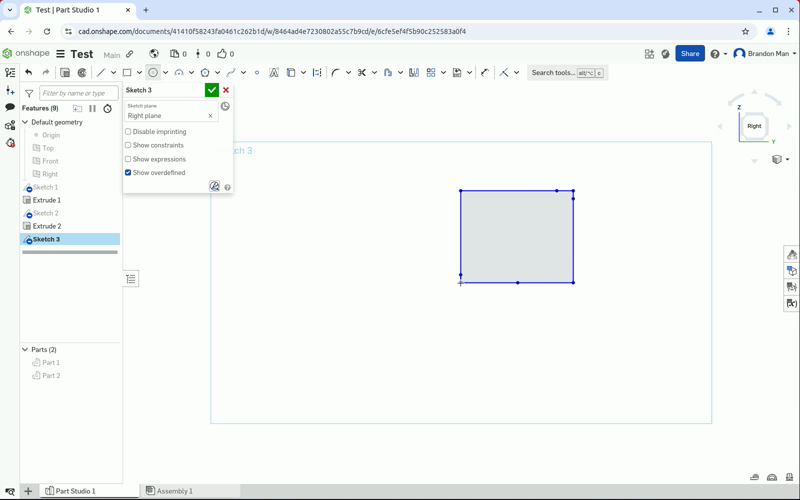
mouse_move(488, 231)
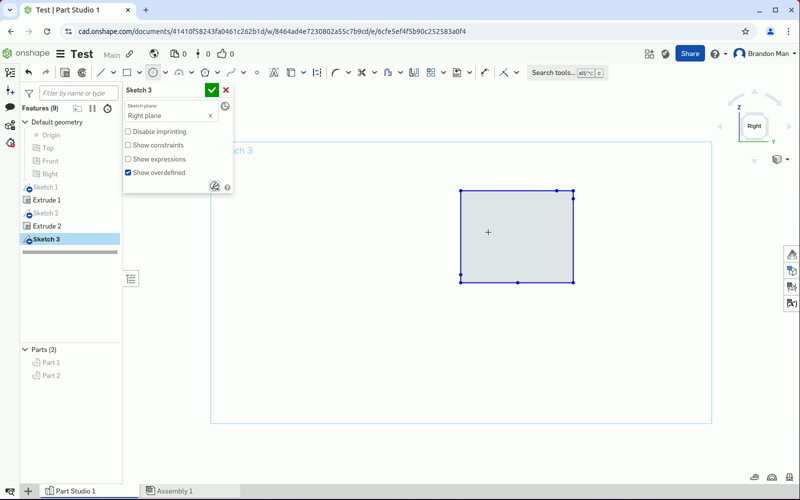
click(488, 231)
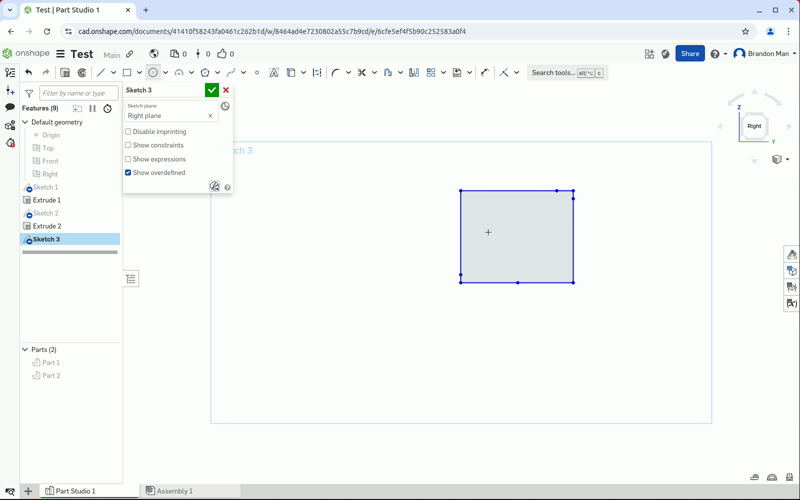
key_up(shift)
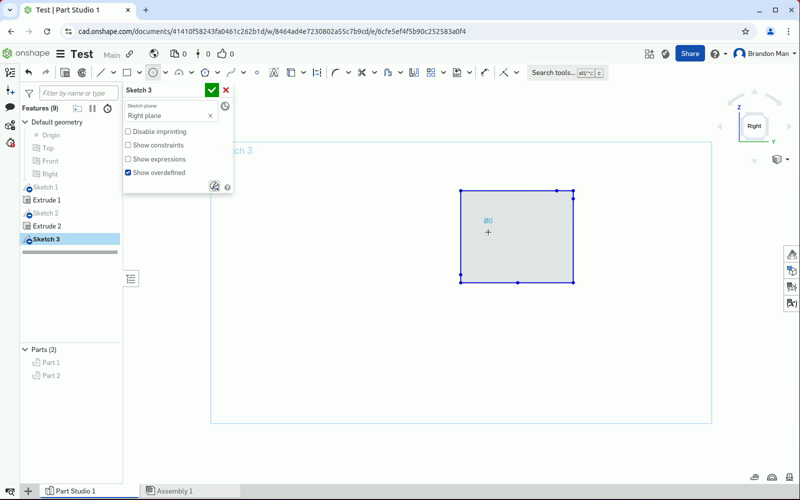
mouse_move(490, 231)
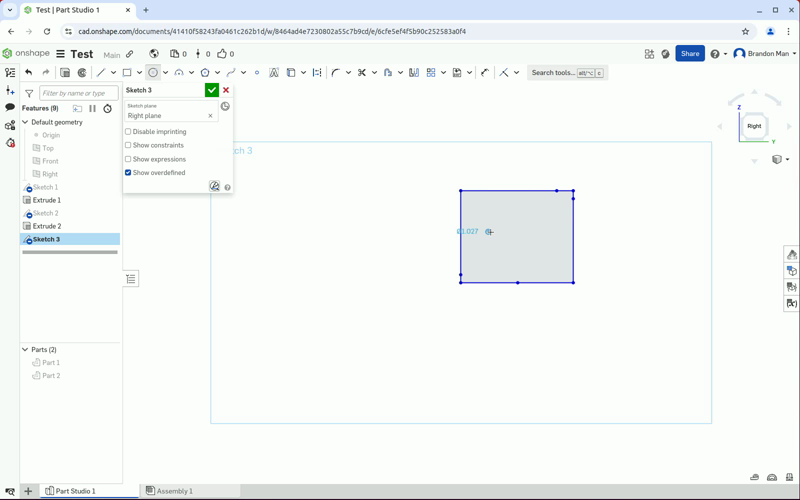
scroll(6)
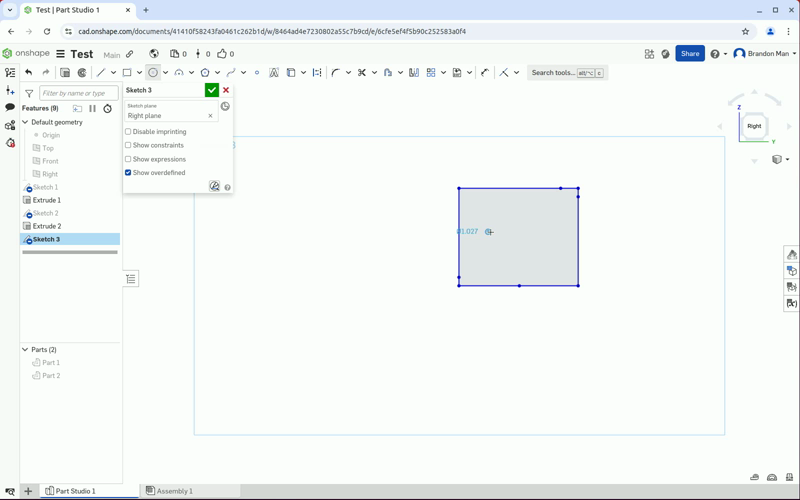
scroll(6)
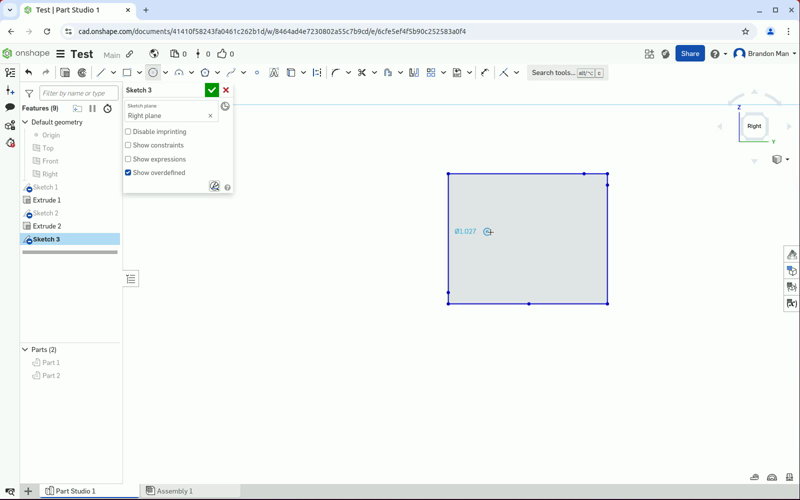
scroll(6)
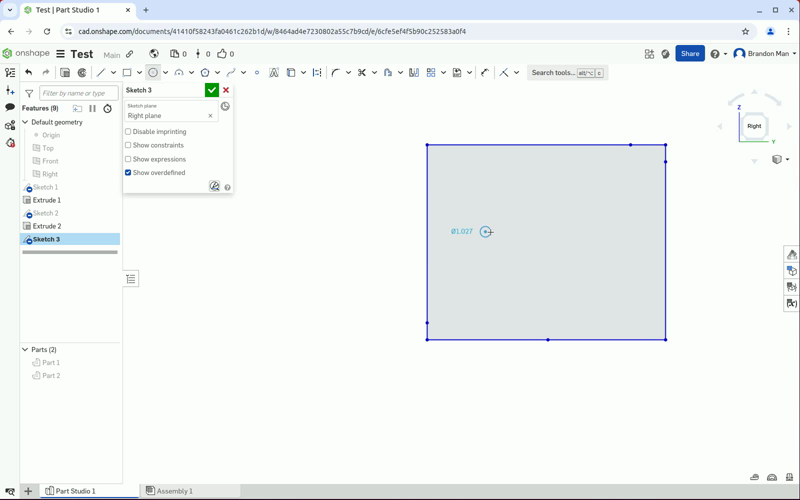
scroll(6)
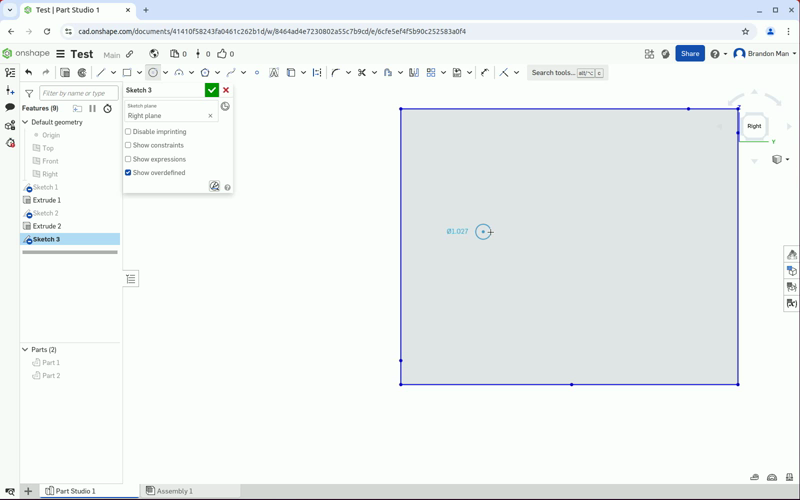
scroll(6)
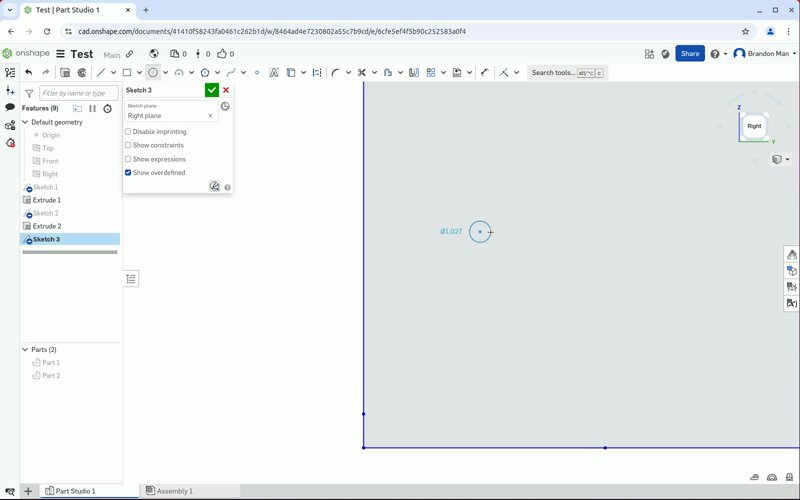
scroll(6)
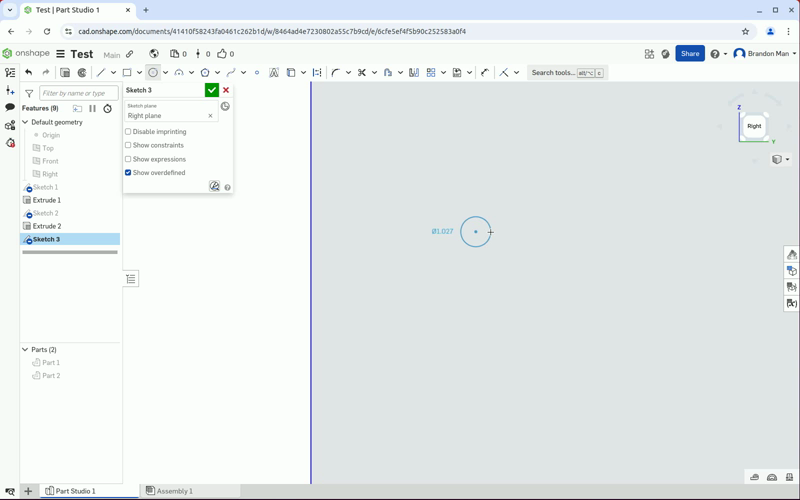
scroll(6)
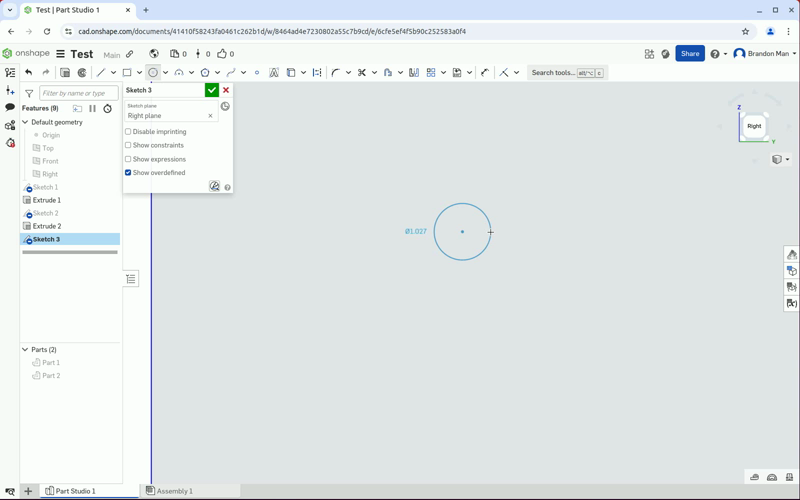
click(490, 231)
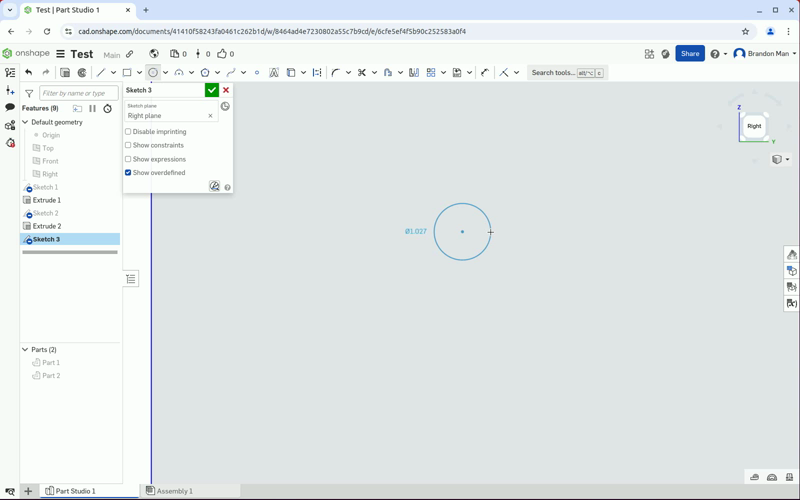
scroll(-6)
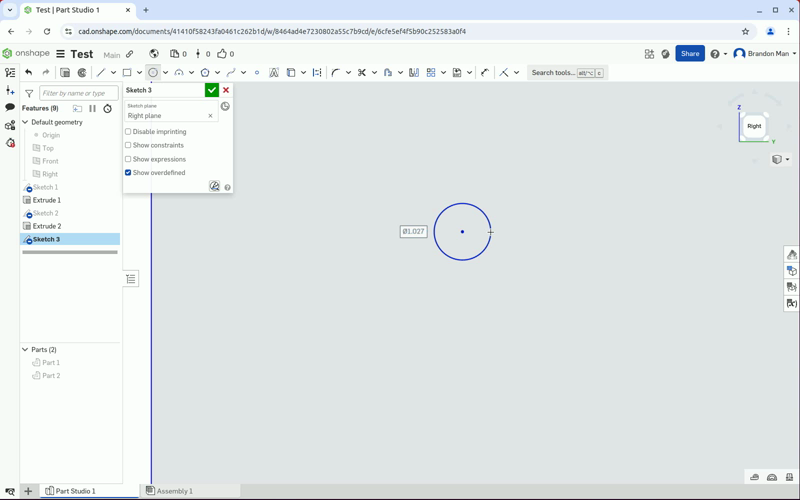
scroll(-6)
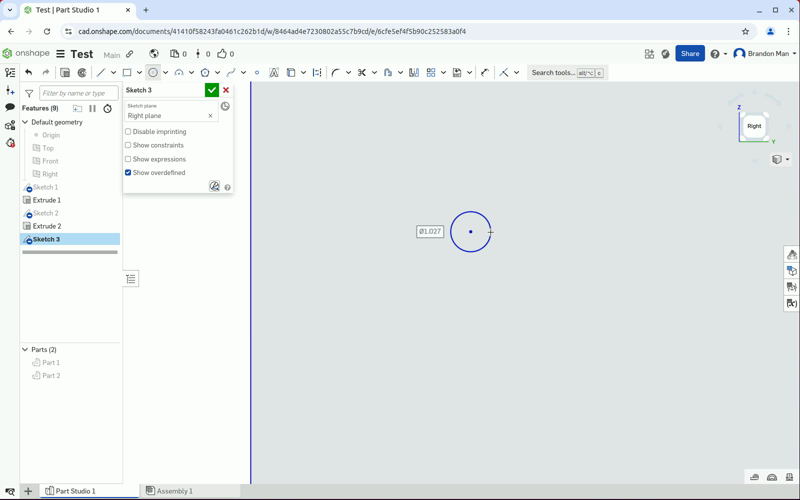
scroll(-6)
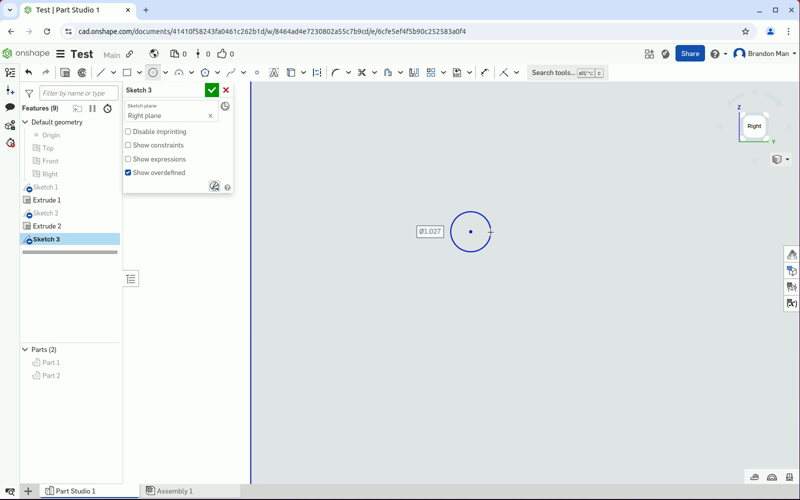
scroll(-6)
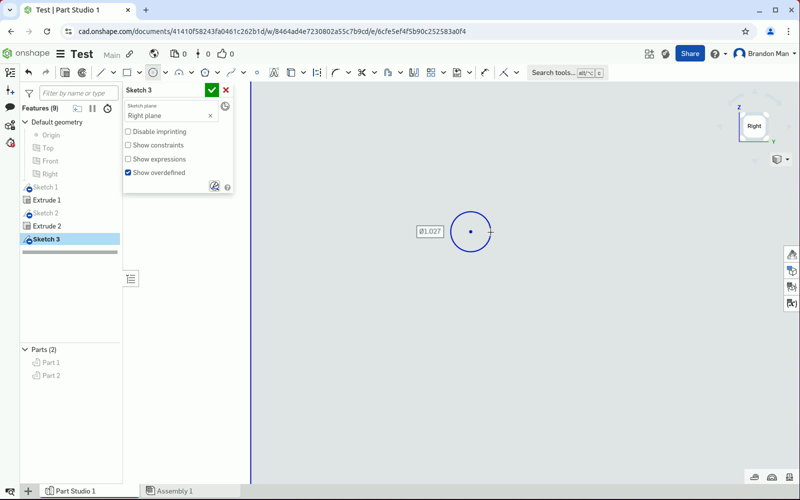
scroll(-6)
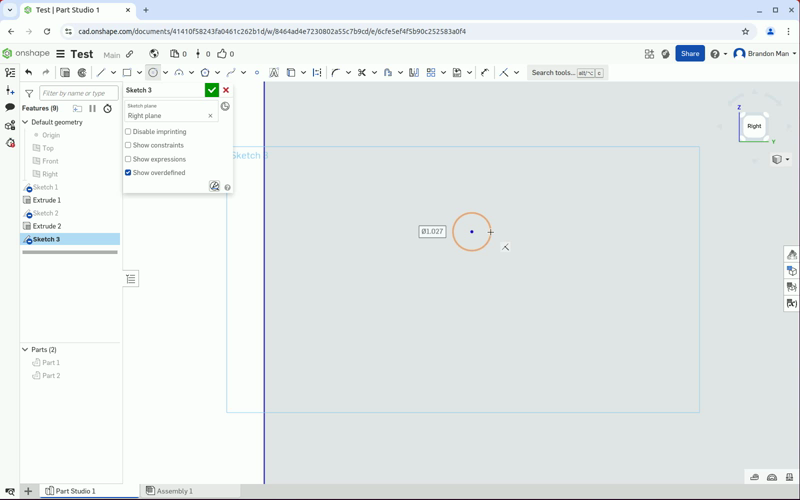
scroll(-6)
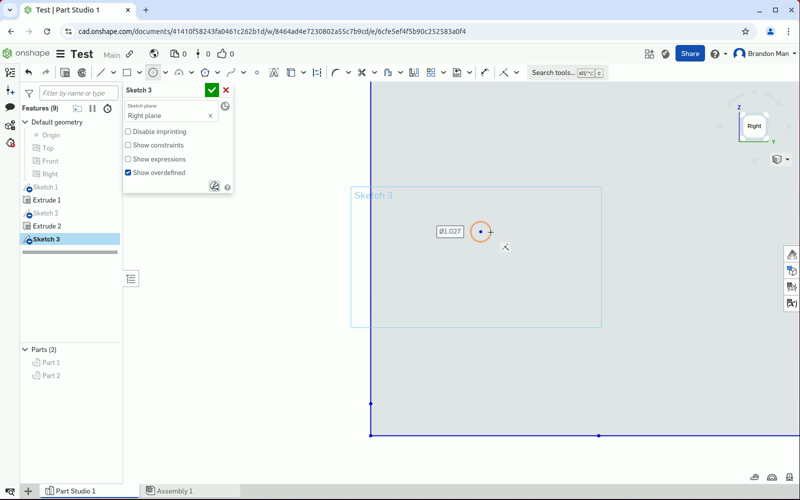
scroll(-6)
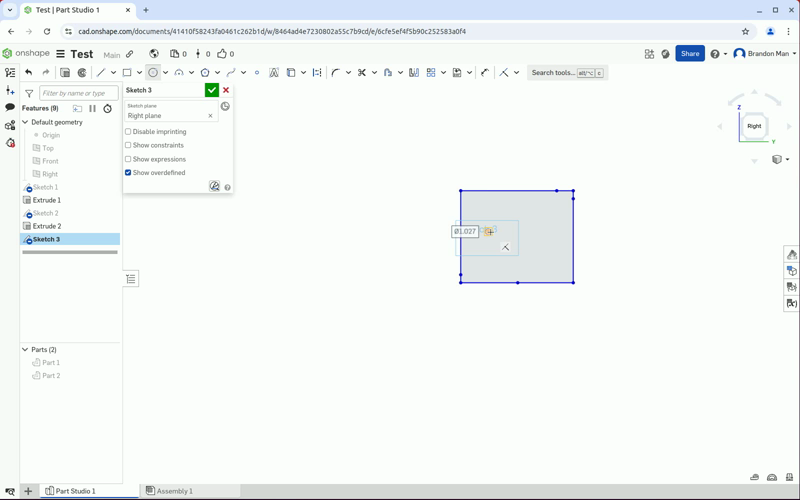
key(esc)
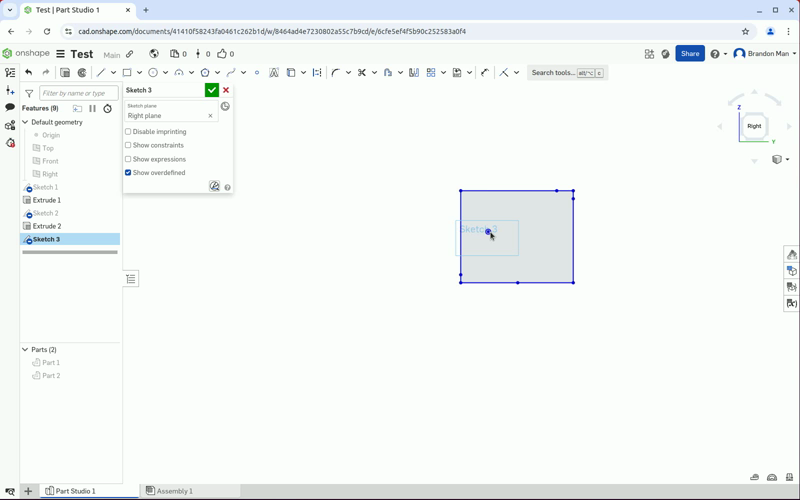
key(c)
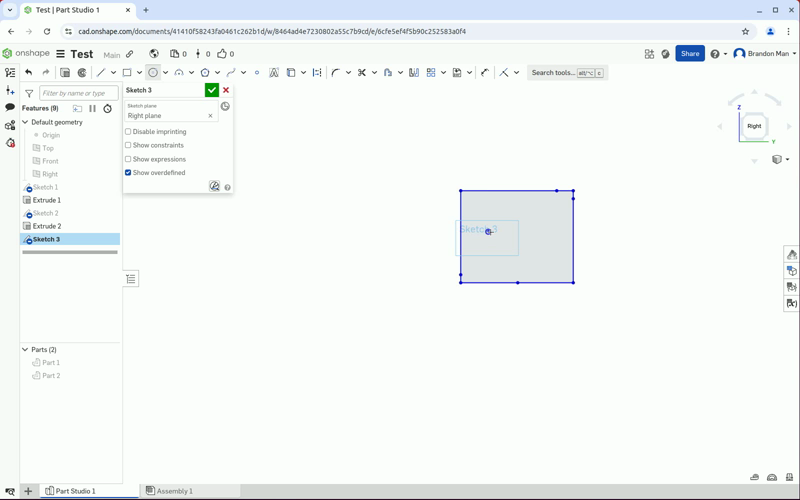
key_down(shift)
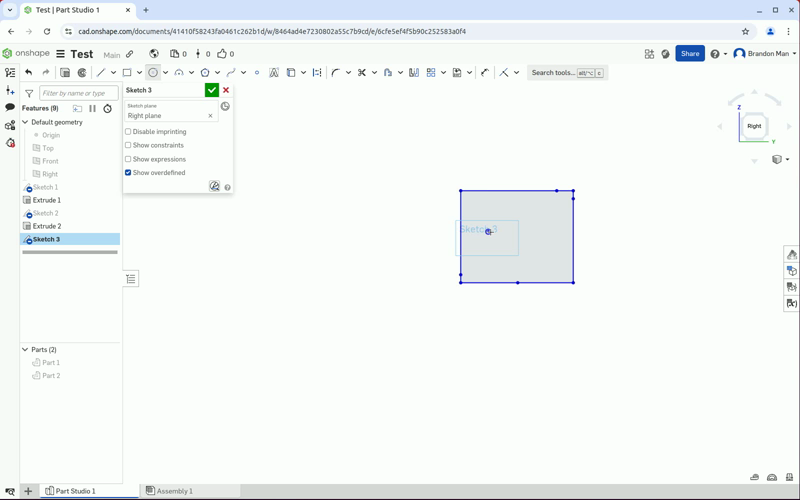
mouse_move(517, 231)
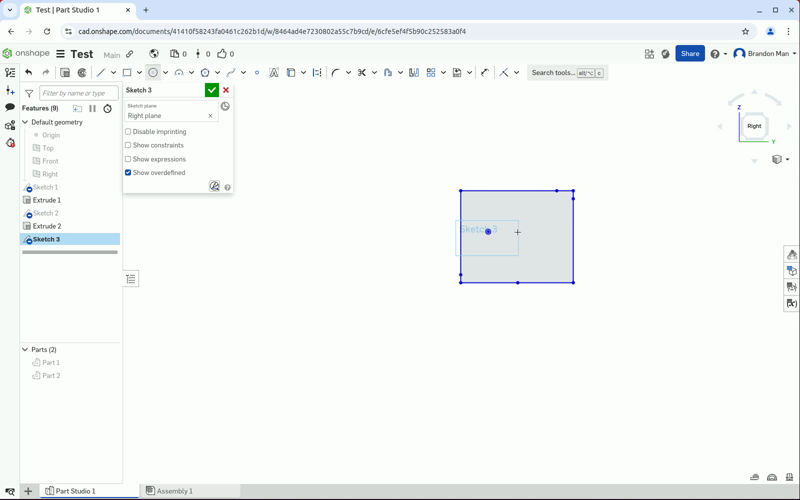
click(517, 231)
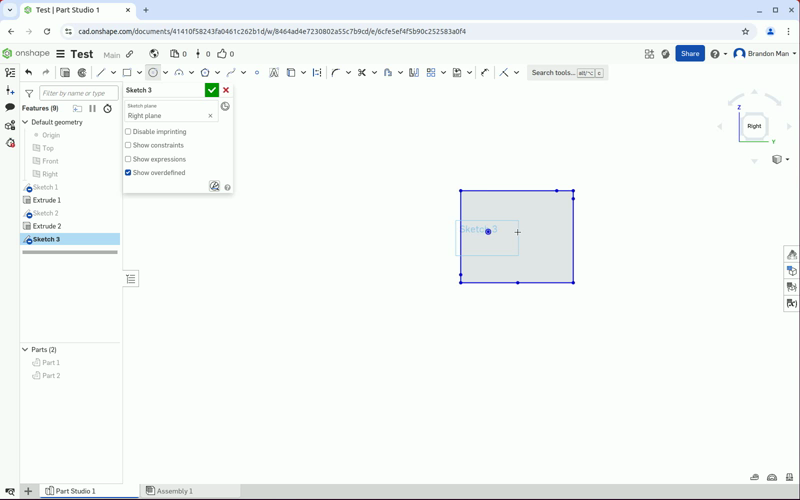
key_up(shift)
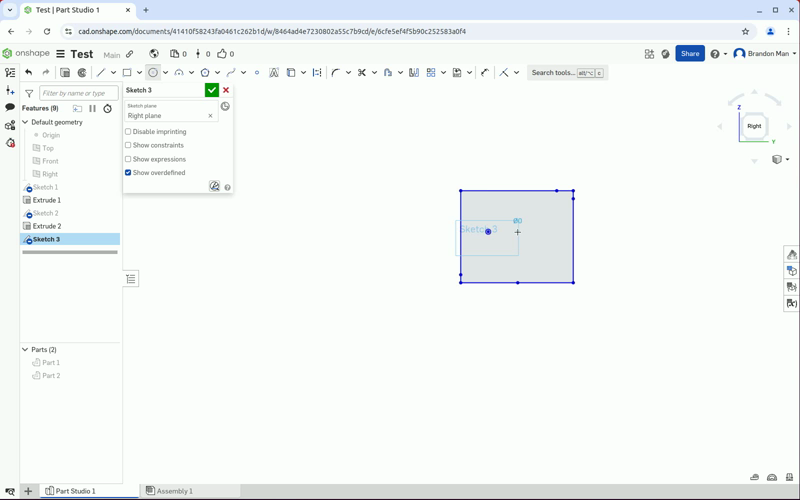
mouse_move(527, 231)
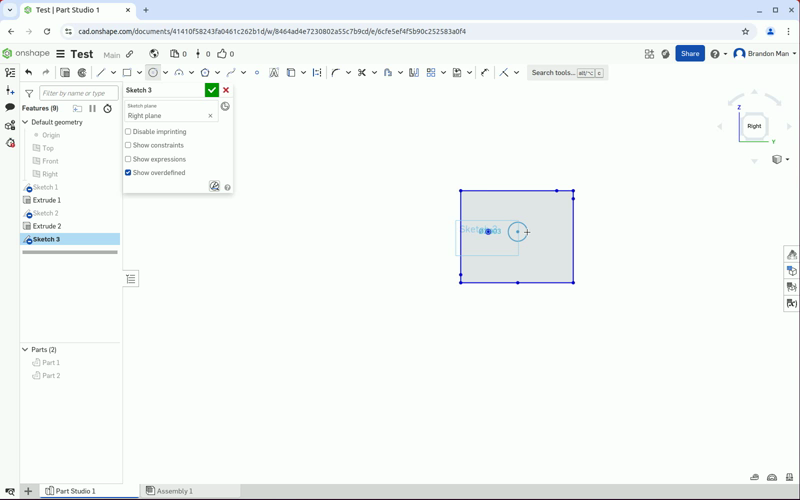
click(527, 231)
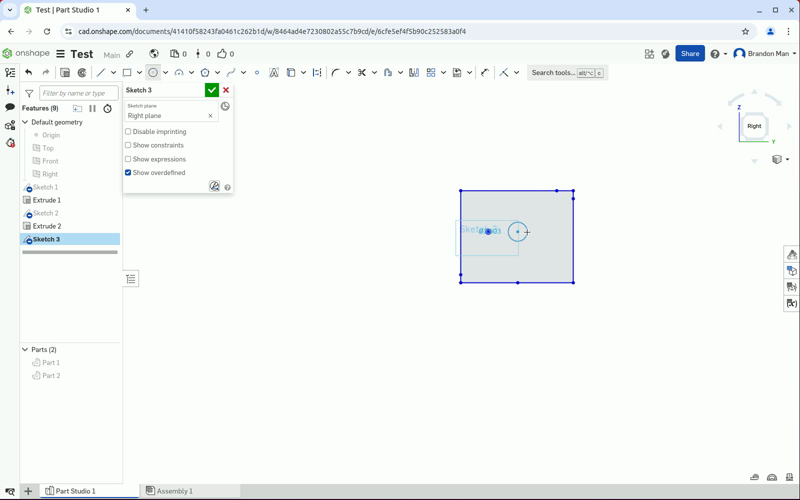
key(esc)
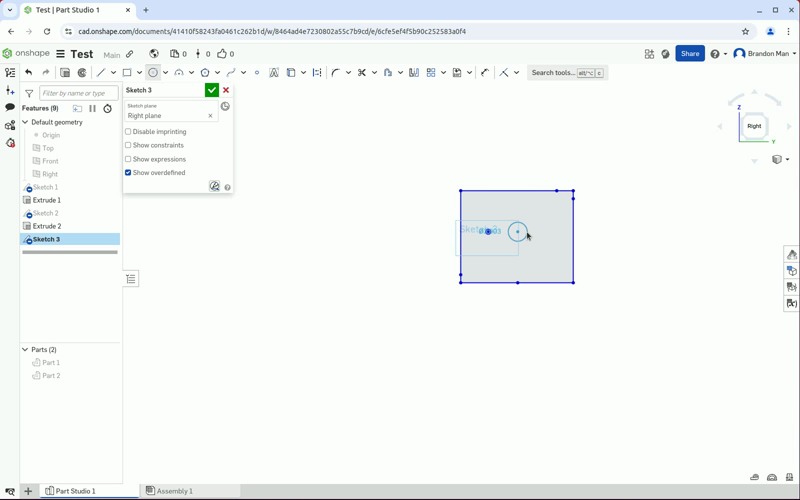
key(c)
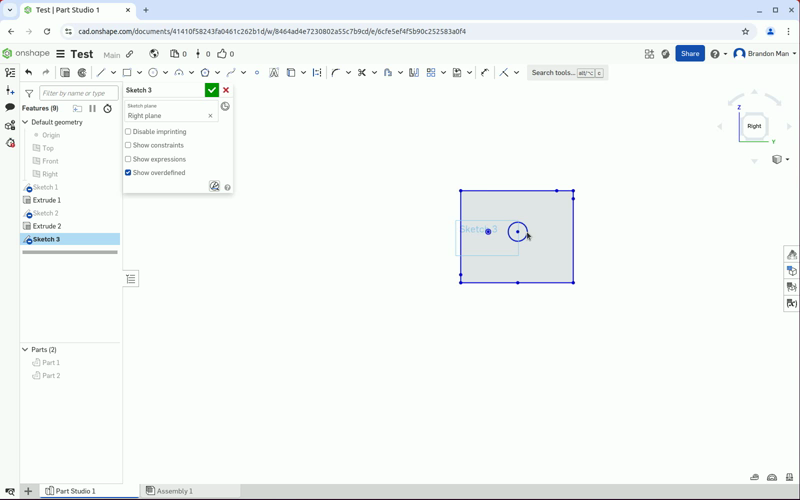
key_down(shift)
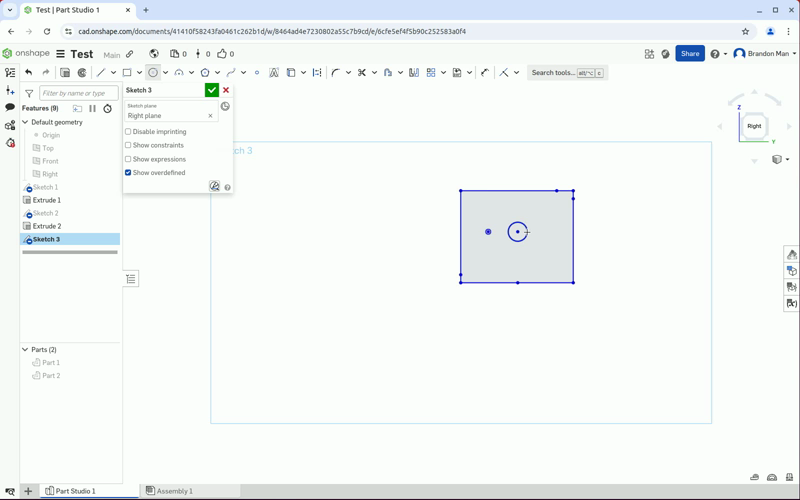
mouse_move(517, 258)
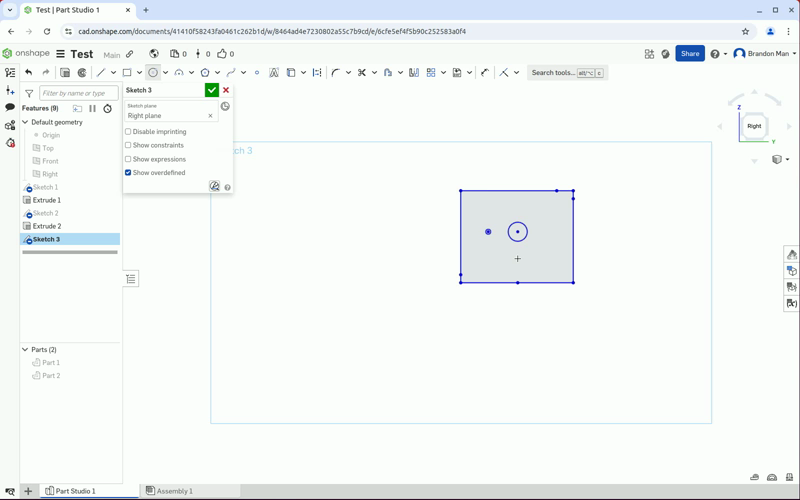
click(517, 258)
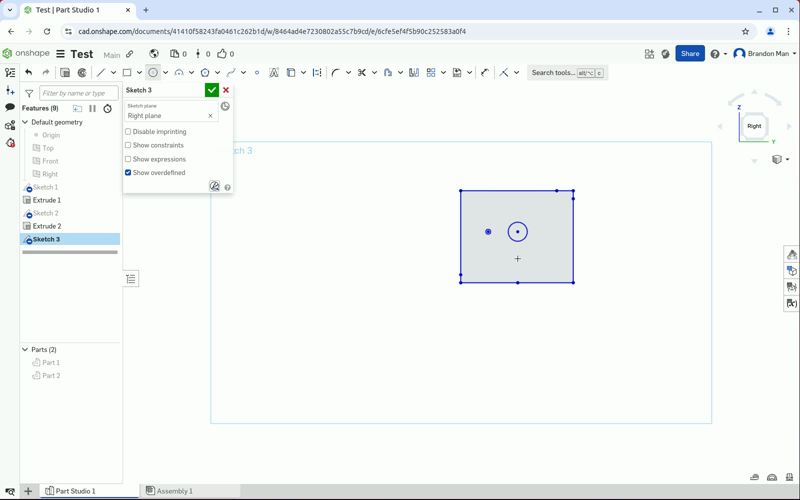
key_up(shift)
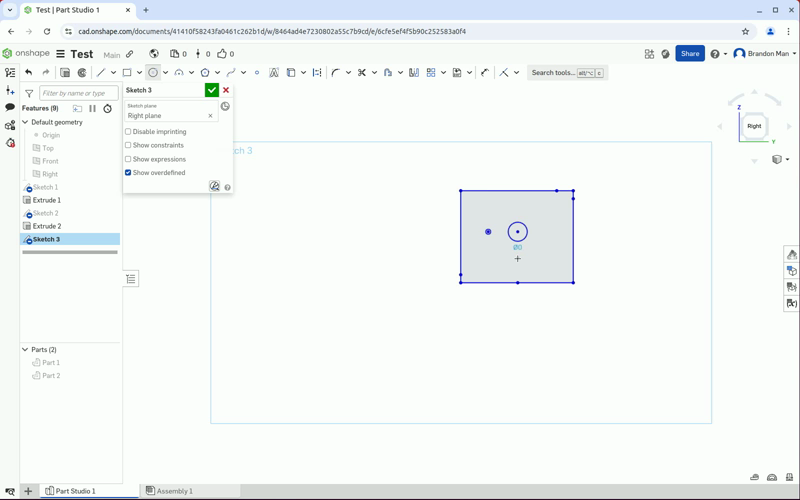
mouse_move(519, 258)
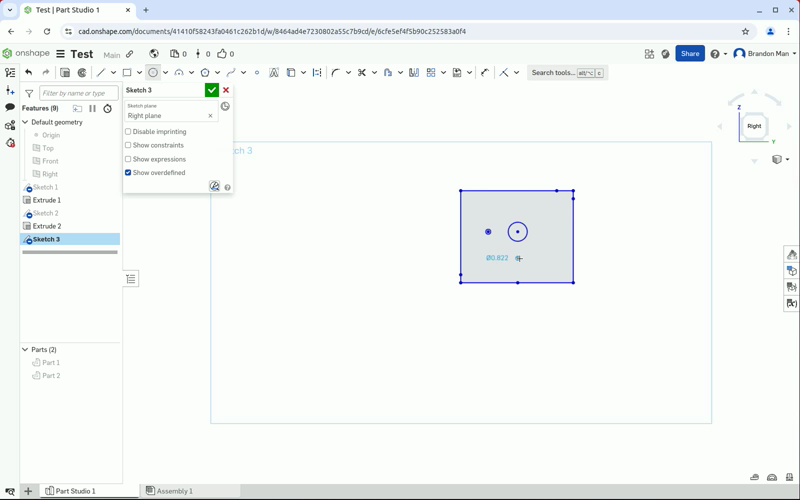
scroll(6)
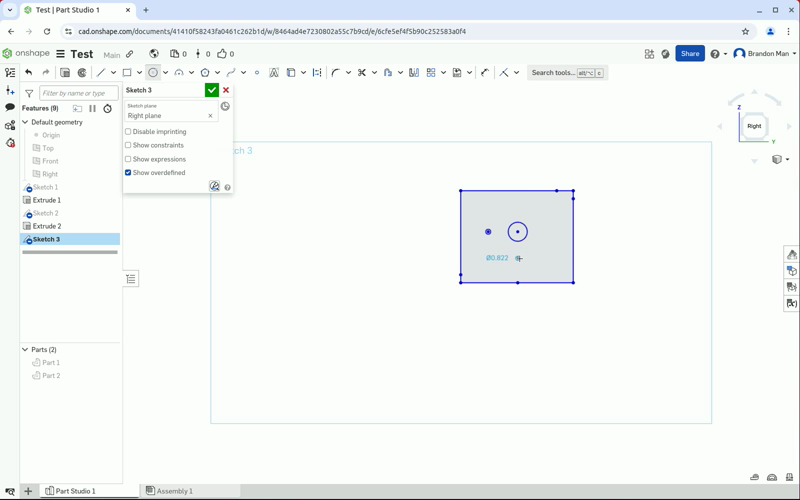
scroll(6)
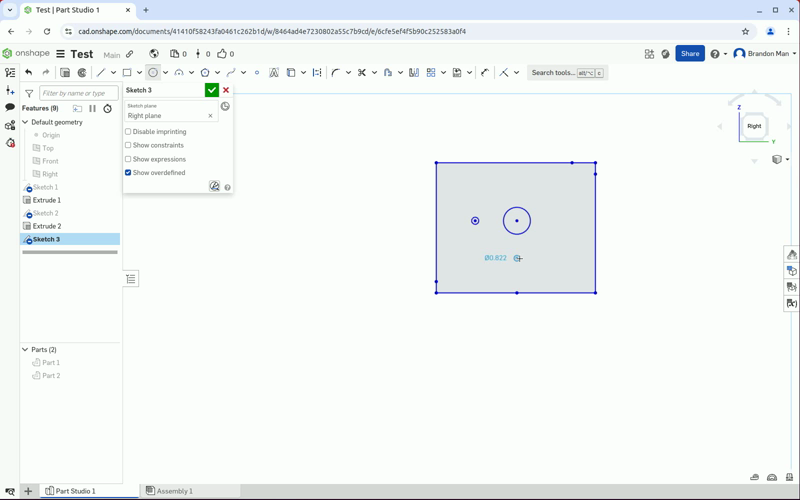
scroll(6)
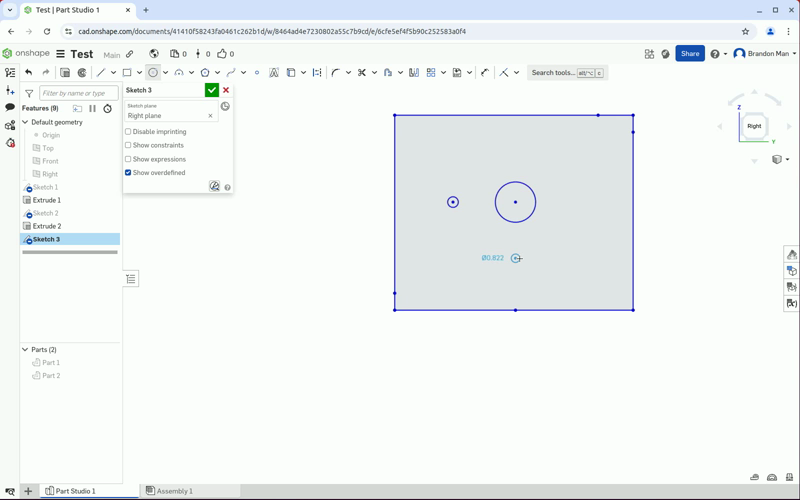
scroll(6)
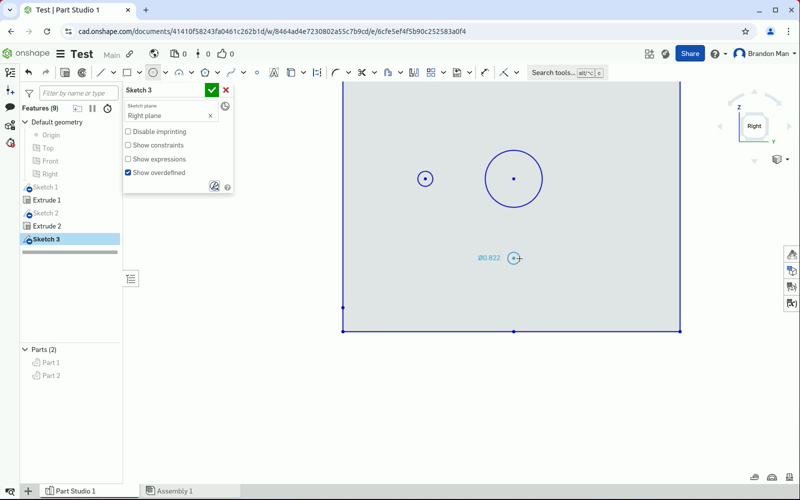
scroll(6)
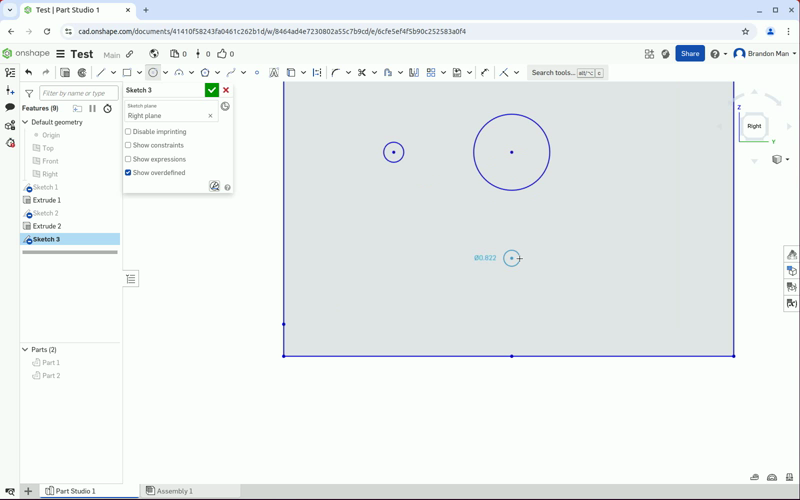
scroll(6)
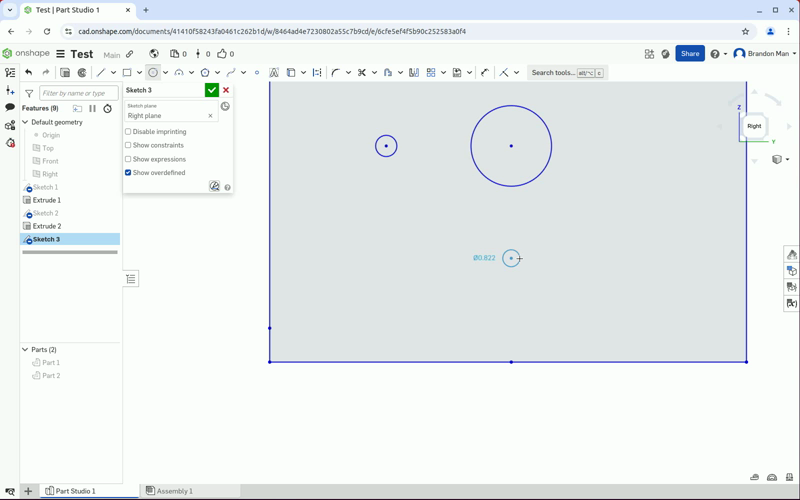
scroll(6)
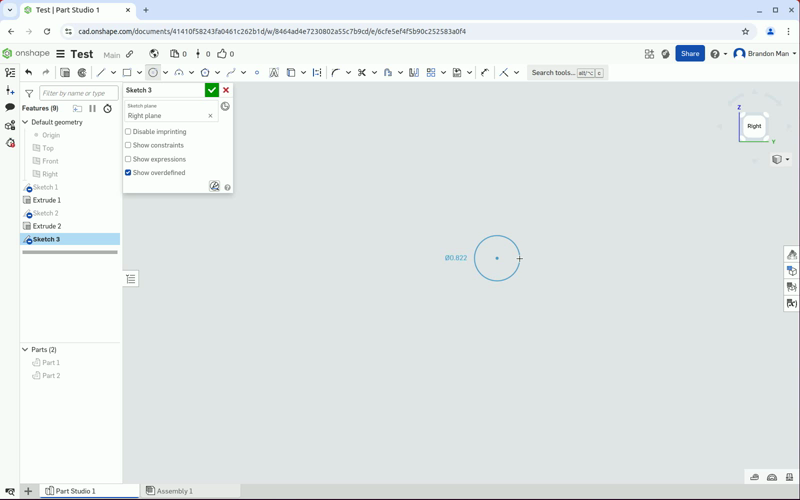
click(519, 258)
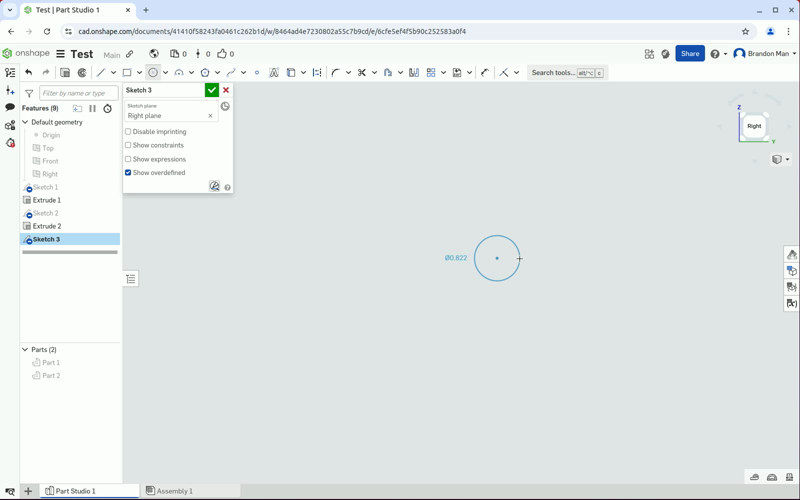
scroll(-6)
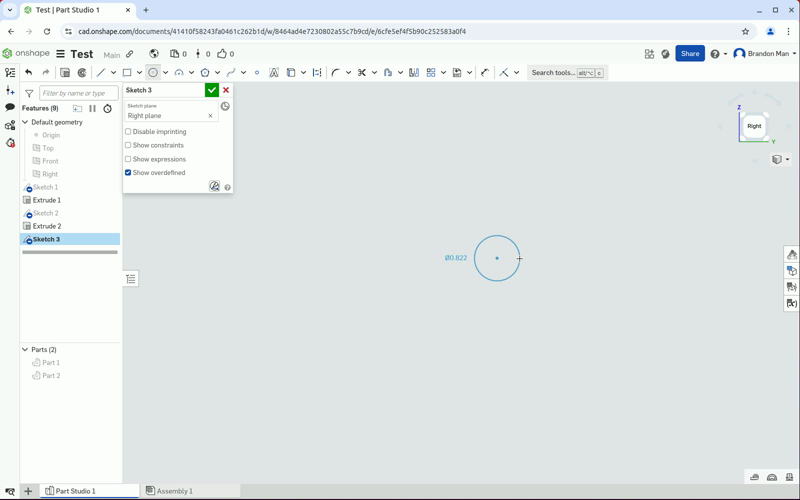
scroll(-6)
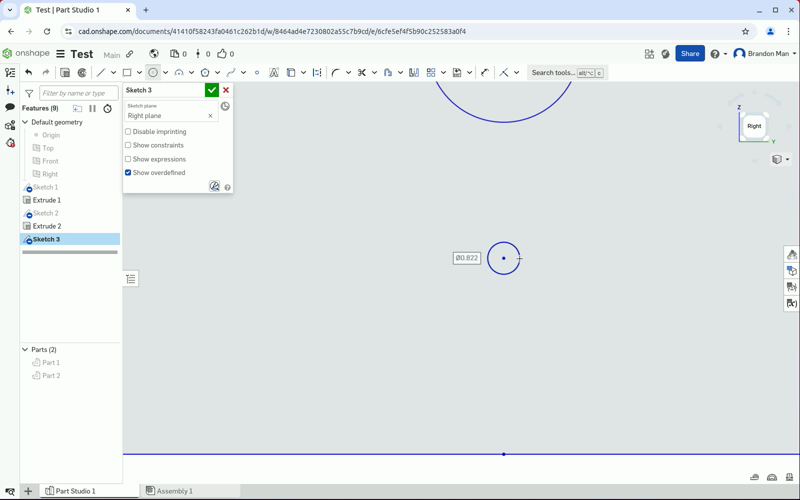
scroll(-6)
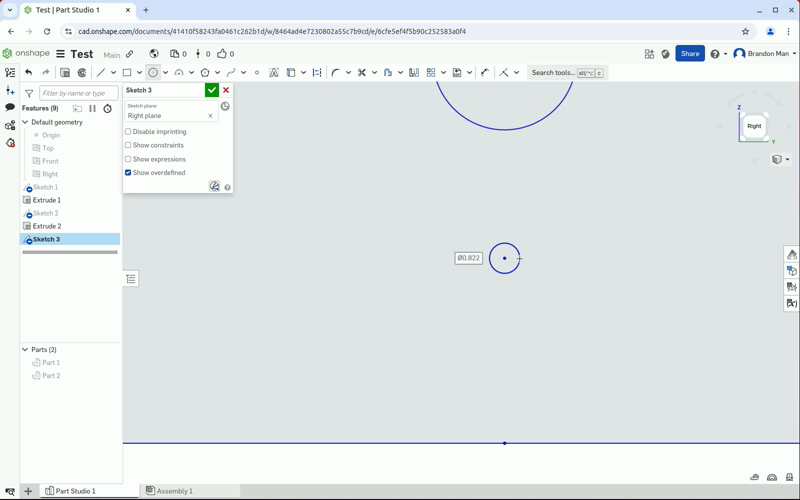
scroll(-6)
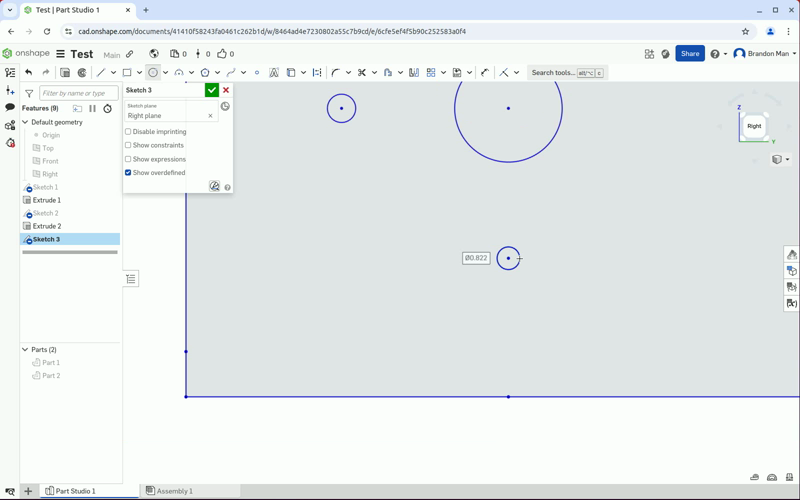
scroll(-6)
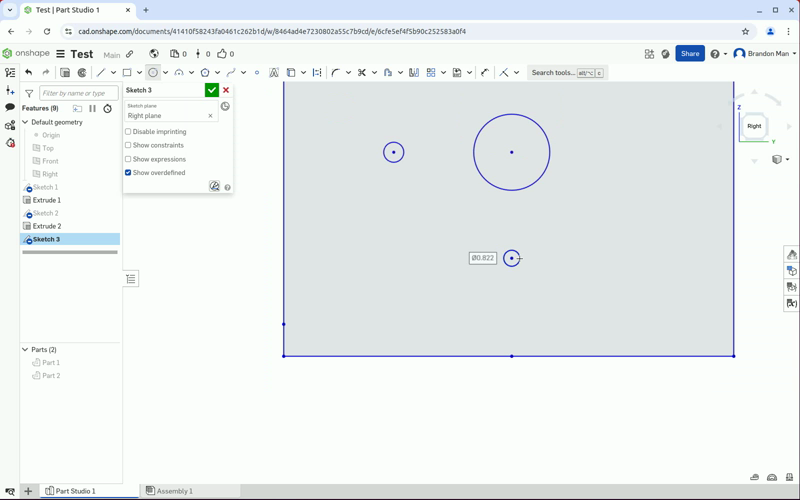
scroll(-6)
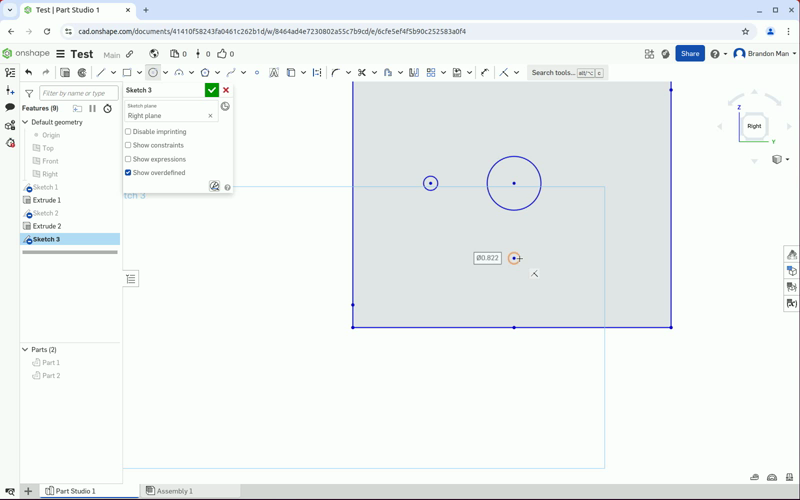
scroll(-6)
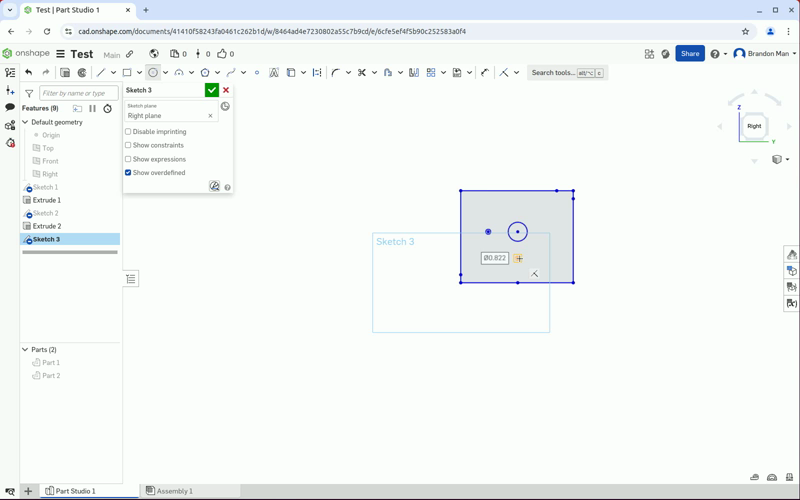
key(esc)
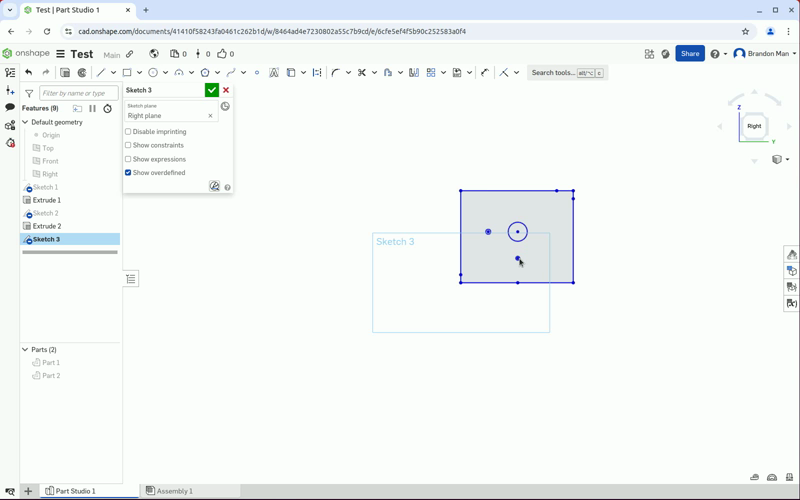
key(c)
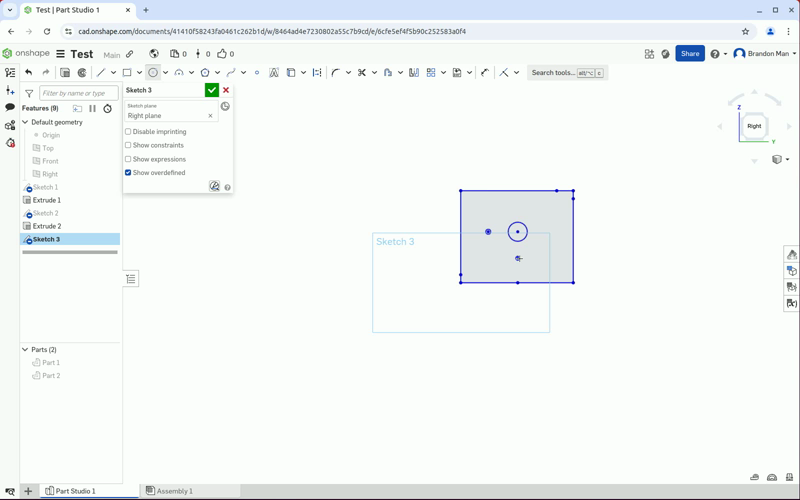
key_down(shift)
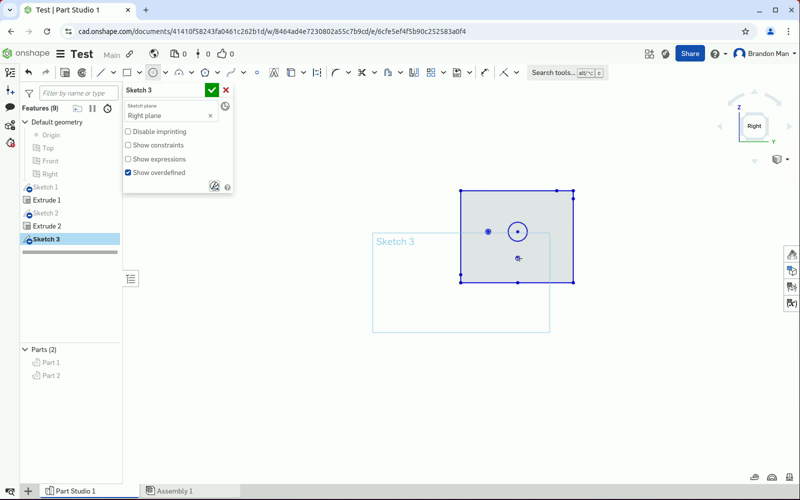
mouse_move(517, 207)
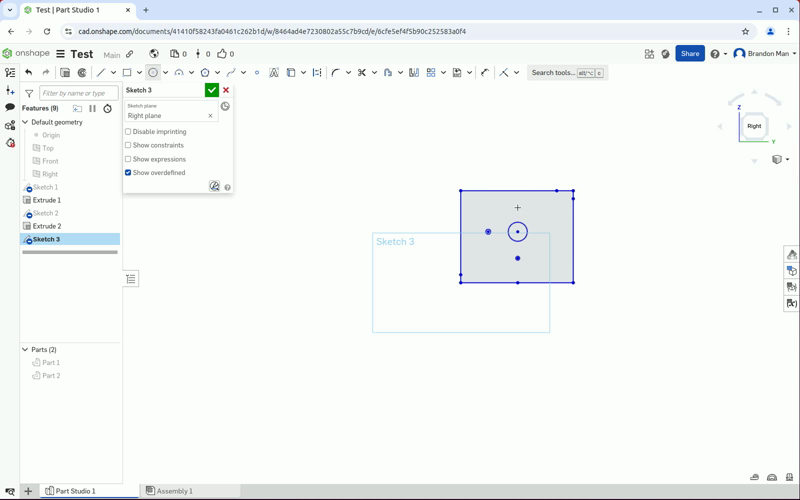
click(517, 207)
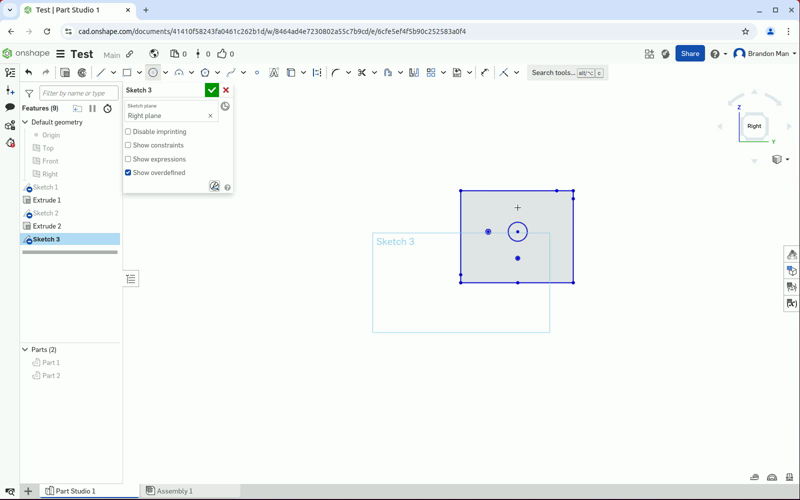
key_up(shift)
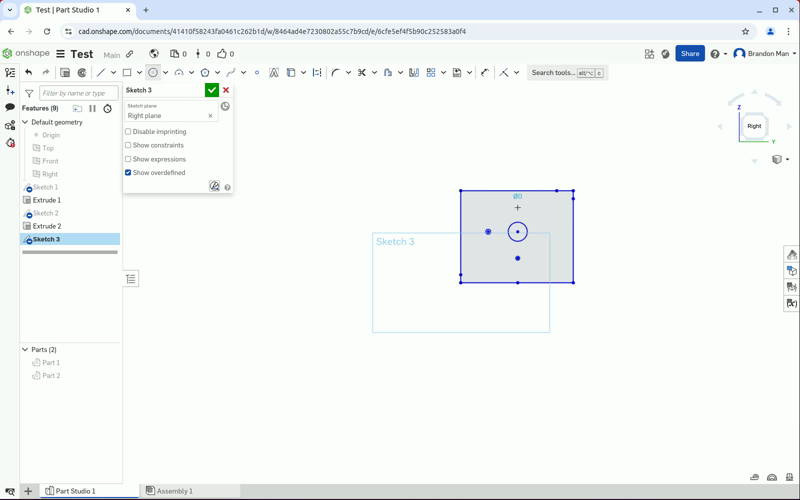
mouse_move(519, 207)
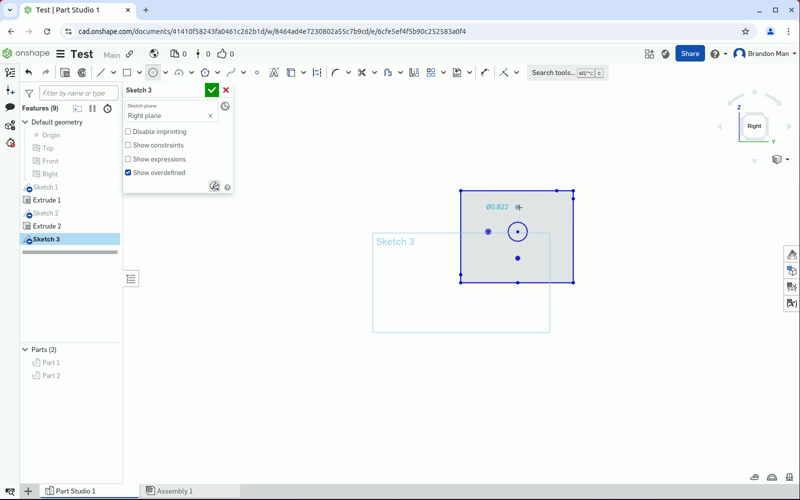
scroll(6)
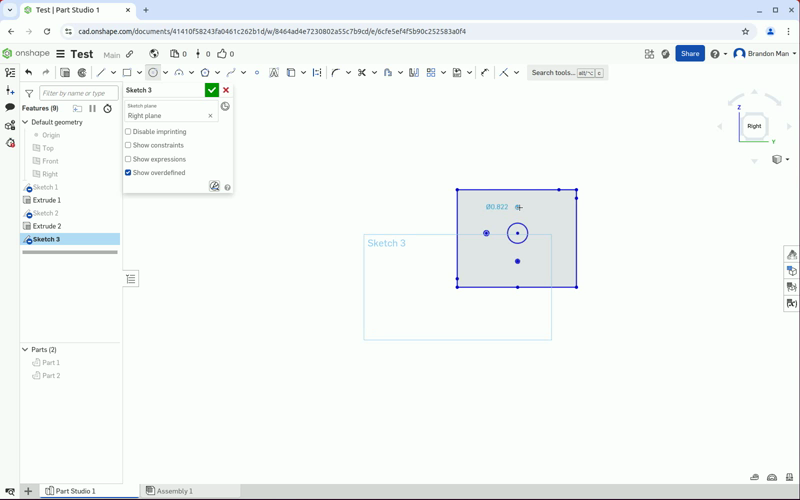
scroll(6)
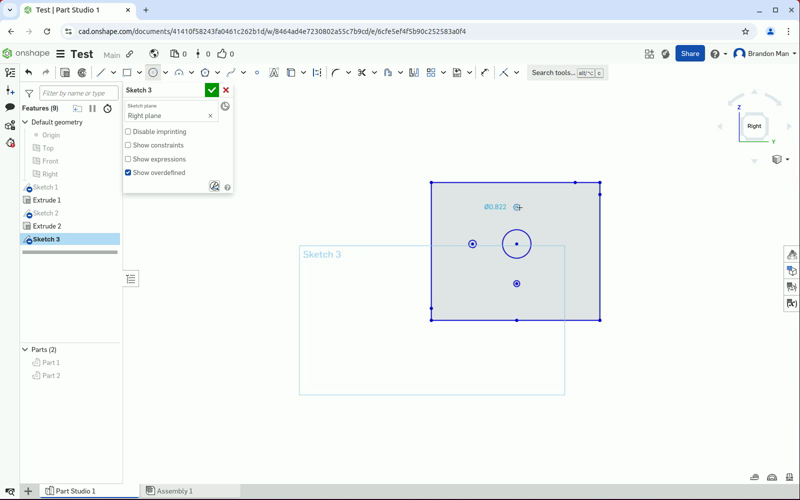
scroll(6)
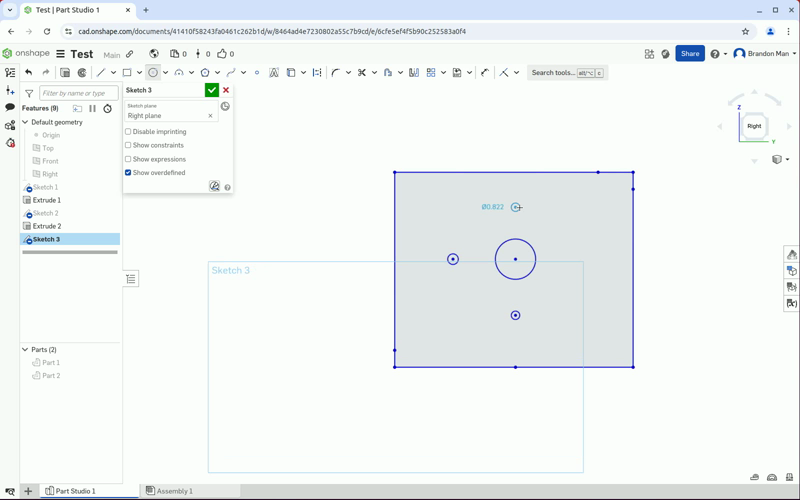
scroll(6)
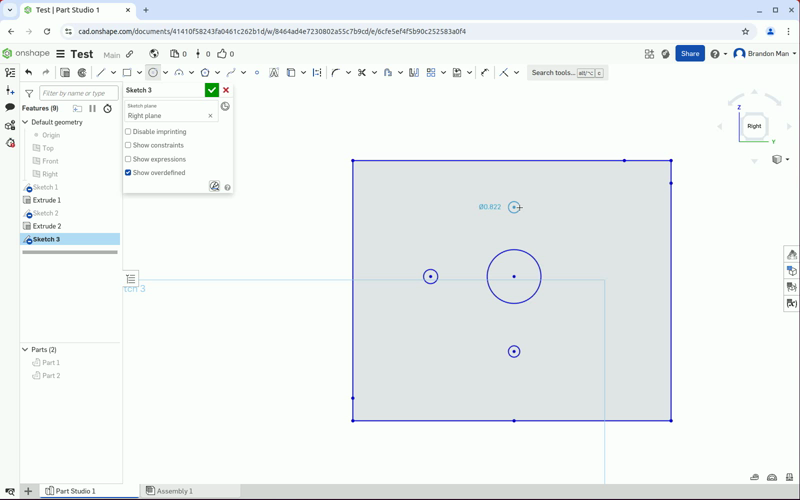
scroll(6)
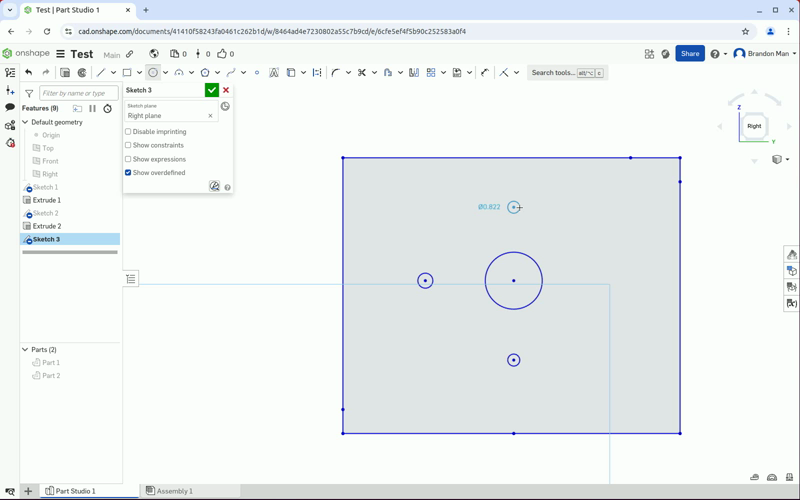
scroll(6)
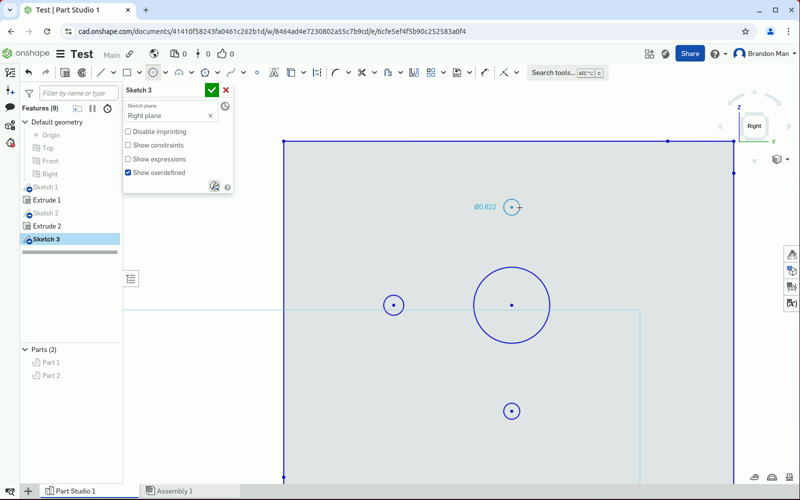
scroll(6)
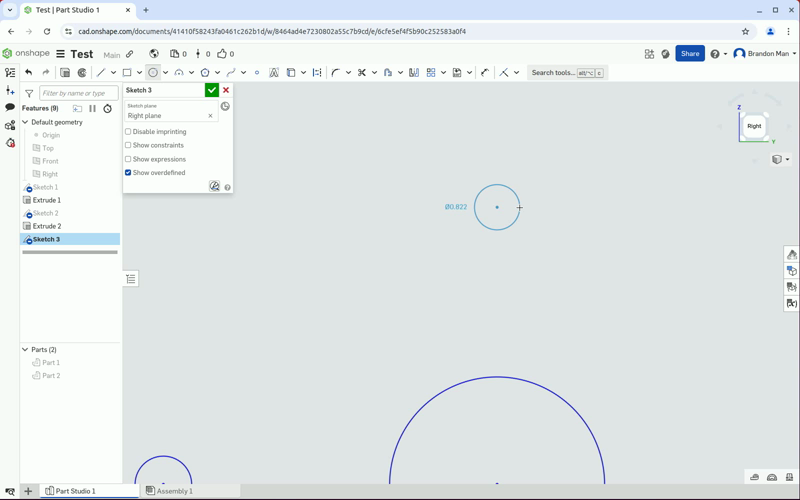
click(519, 207)
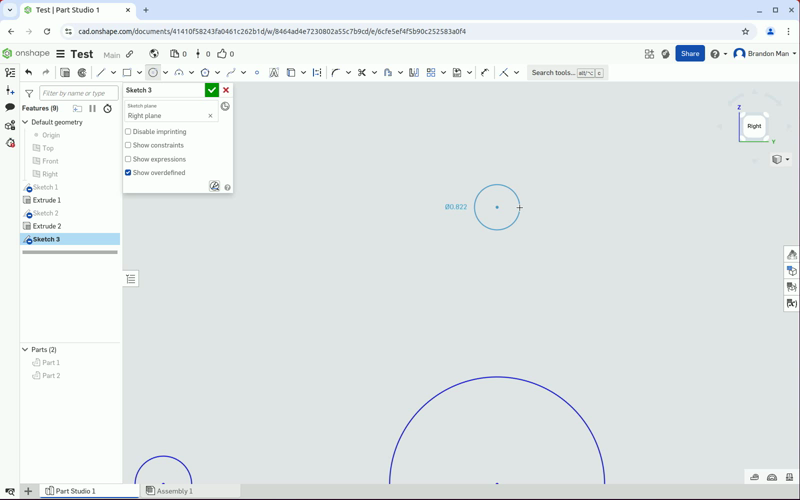
scroll(-6)
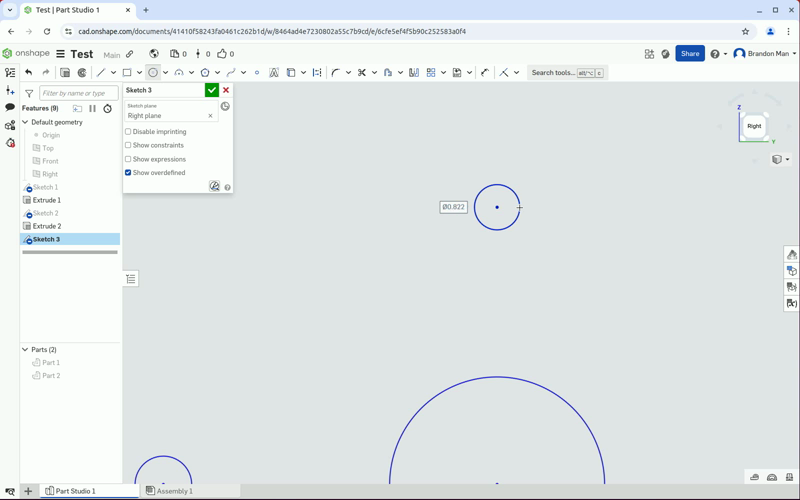
scroll(-6)
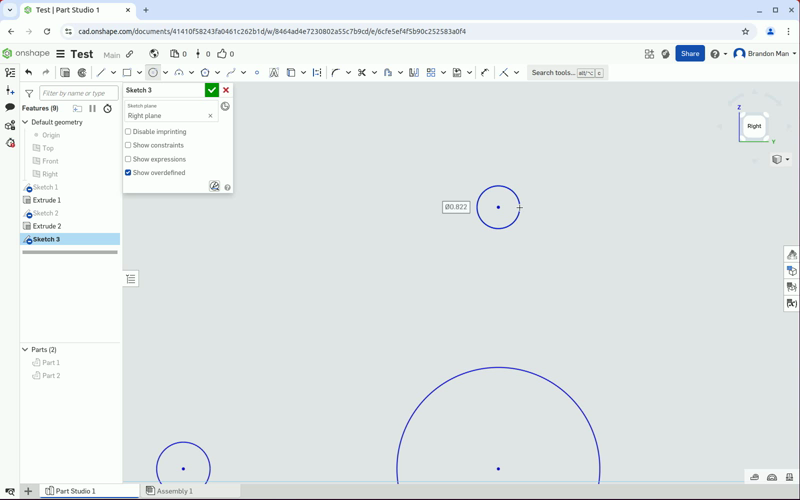
scroll(-6)
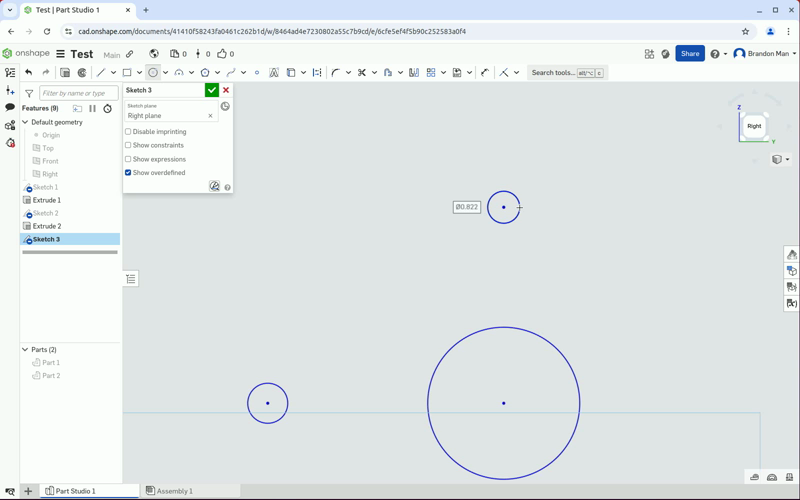
scroll(-6)
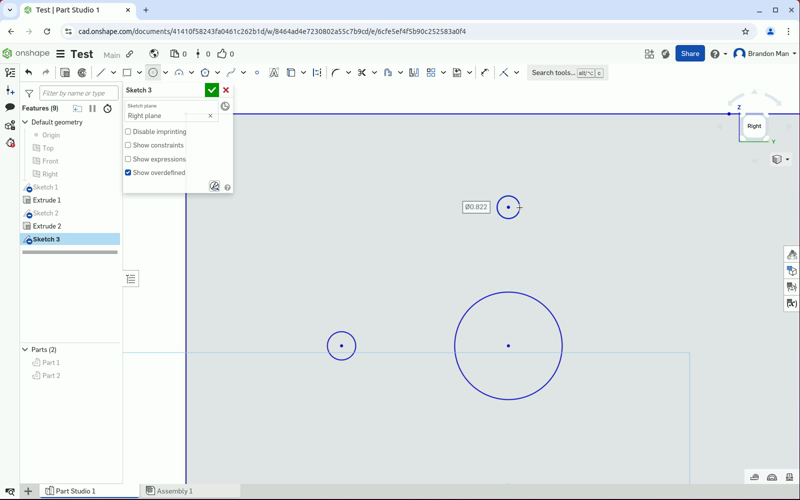
scroll(-6)
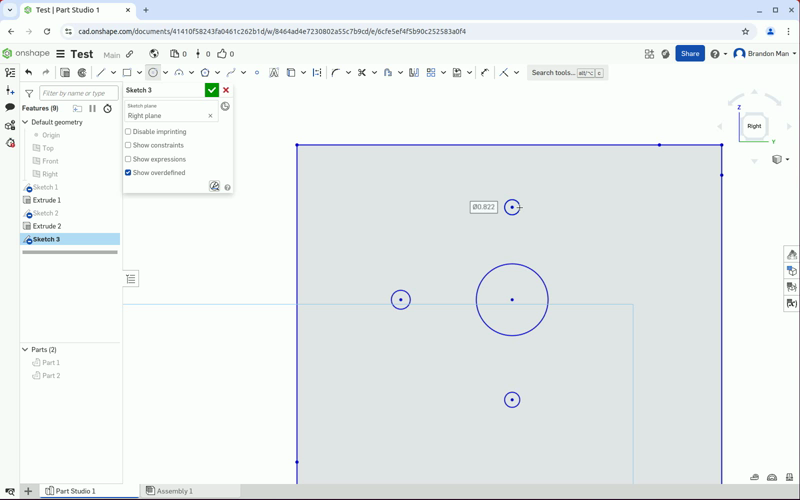
scroll(-6)
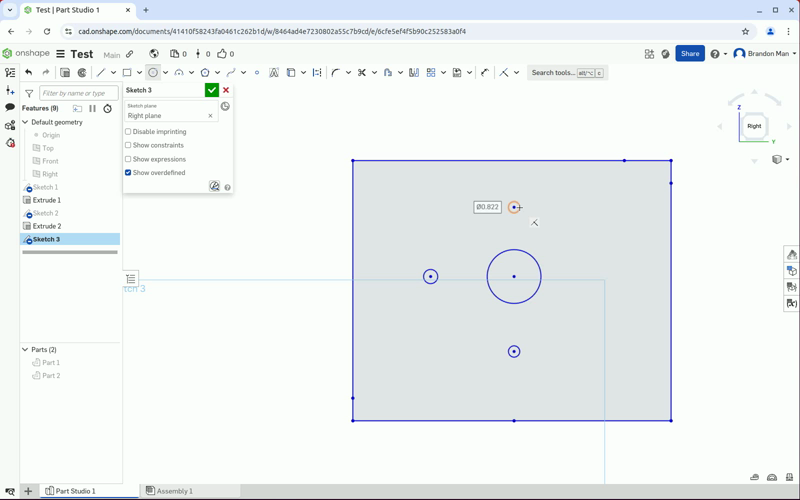
scroll(-6)
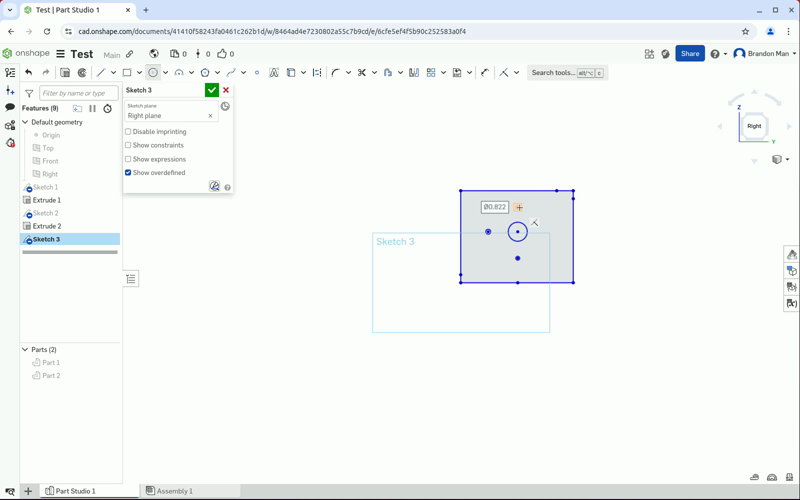
key(esc)
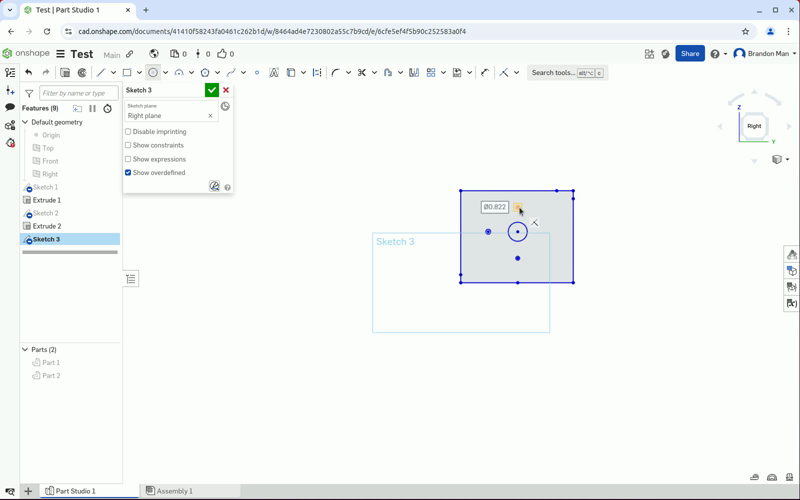
key(c)
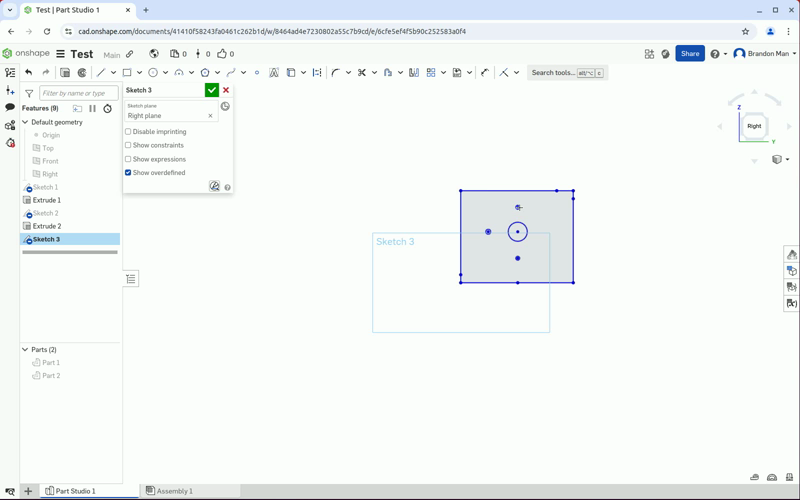
key_down(shift)
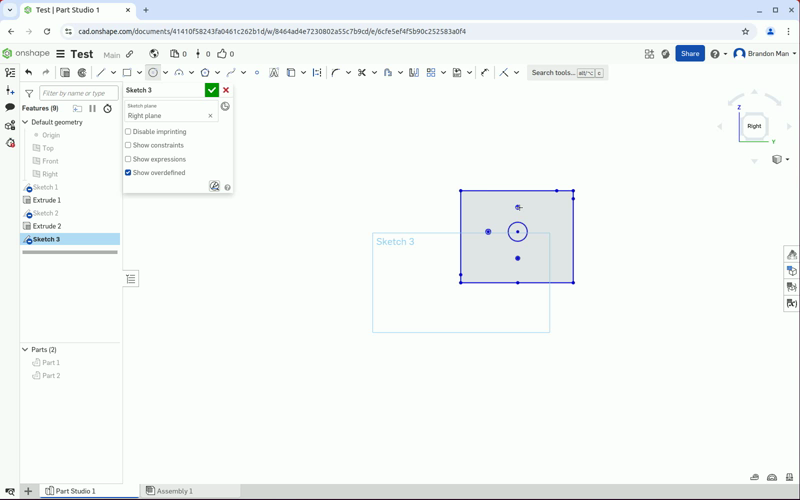
mouse_move(546, 231)
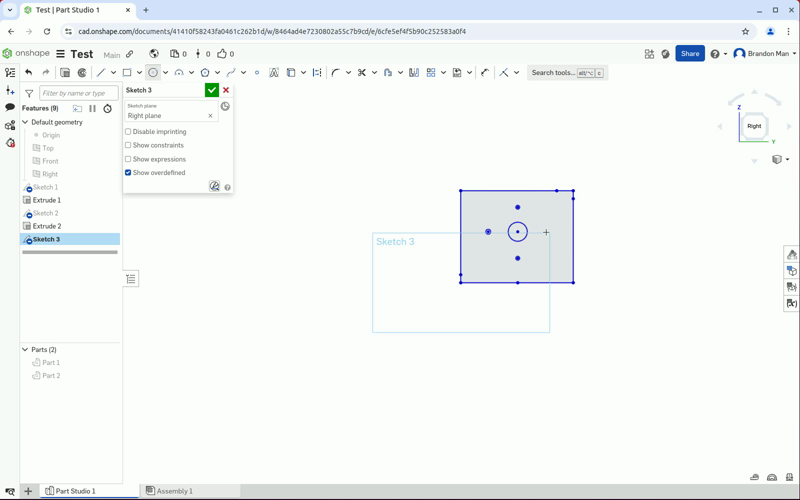
click(546, 231)
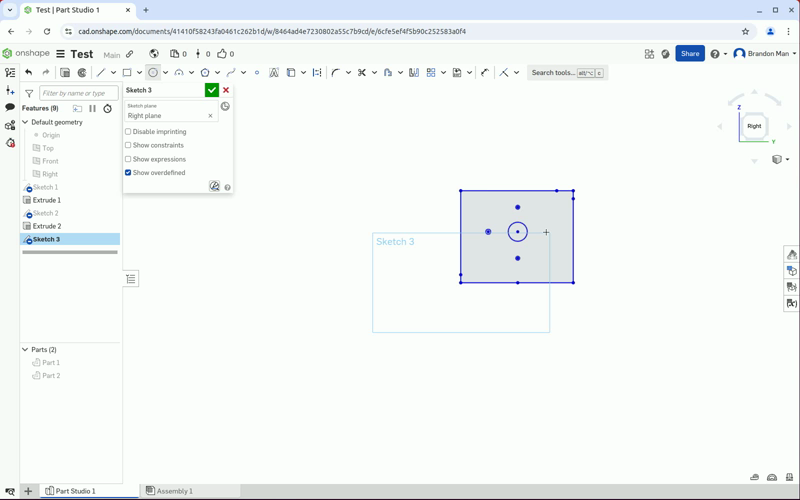
key_up(shift)
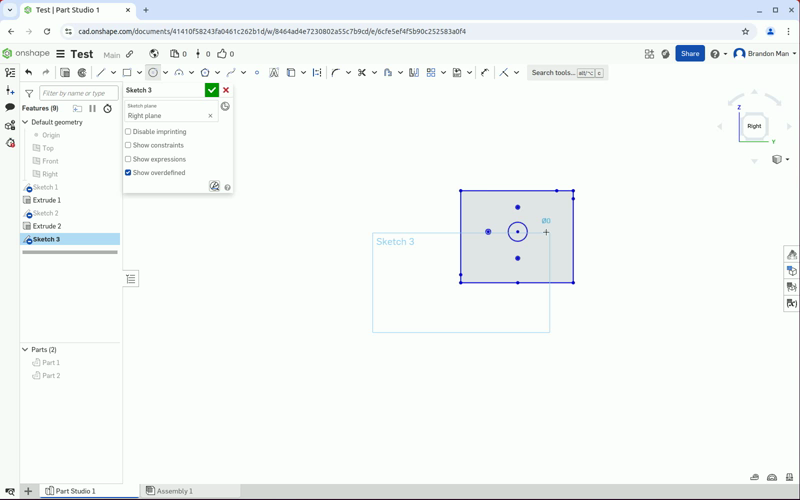
mouse_move(548, 231)
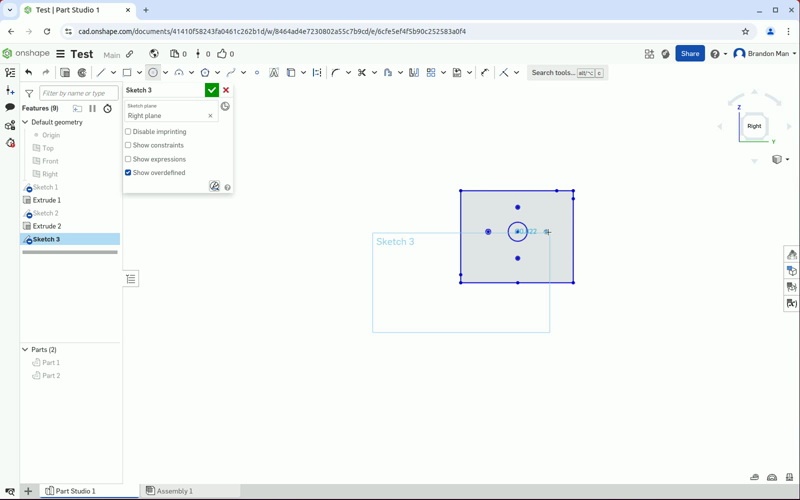
scroll(6)
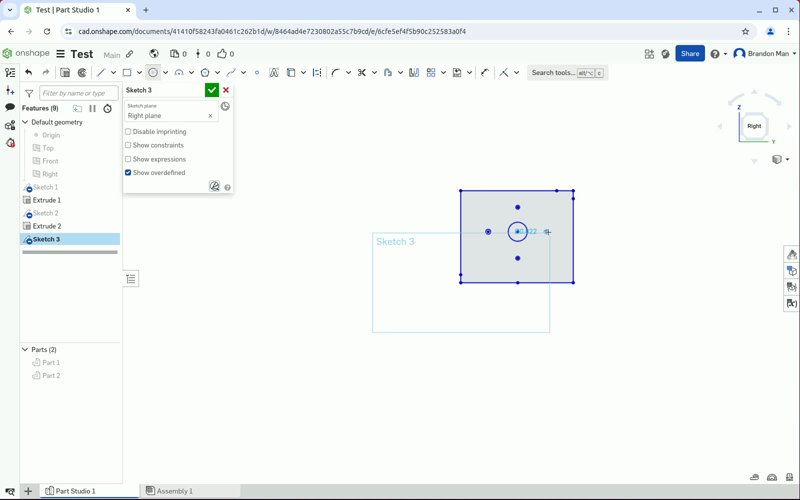
scroll(6)
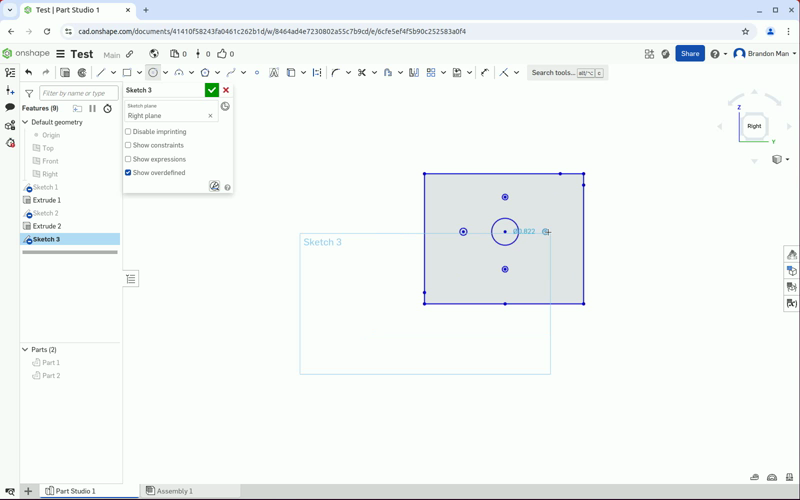
scroll(6)
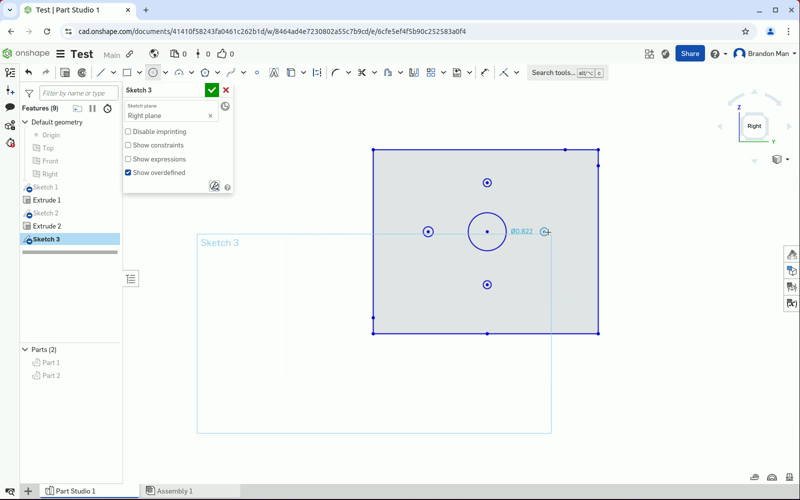
scroll(6)
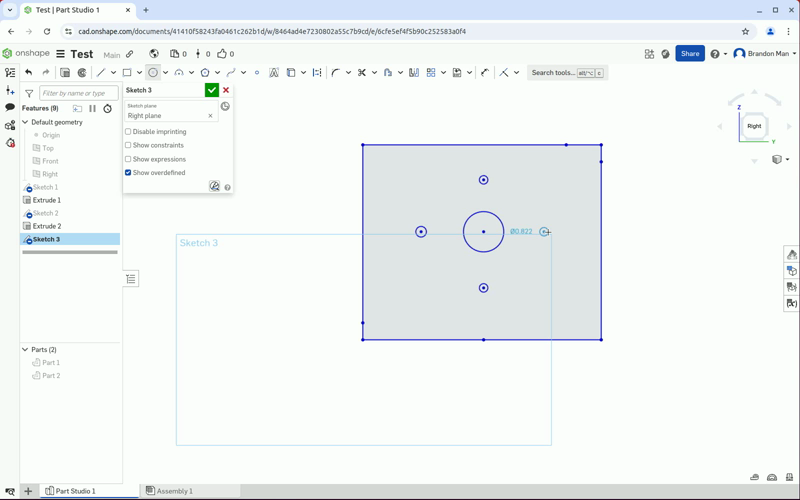
scroll(6)
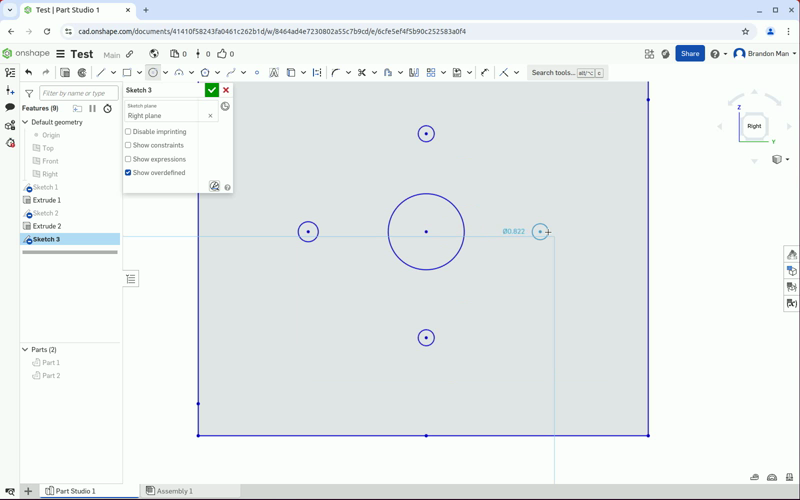
scroll(6)
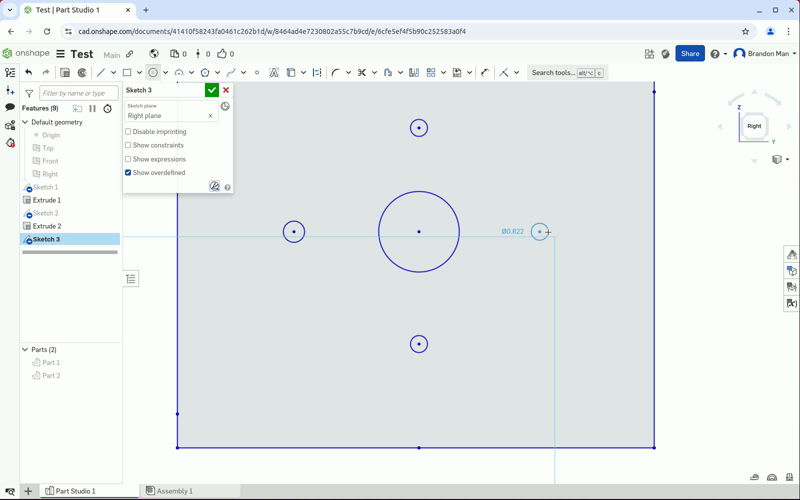
scroll(6)
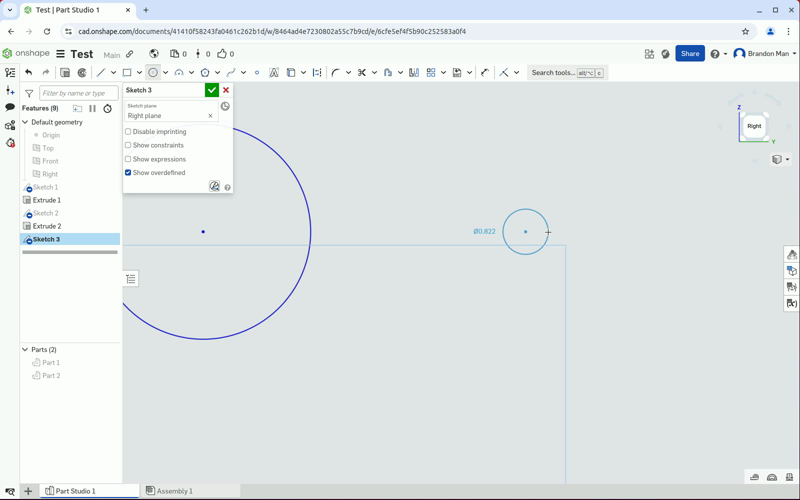
click(548, 231)
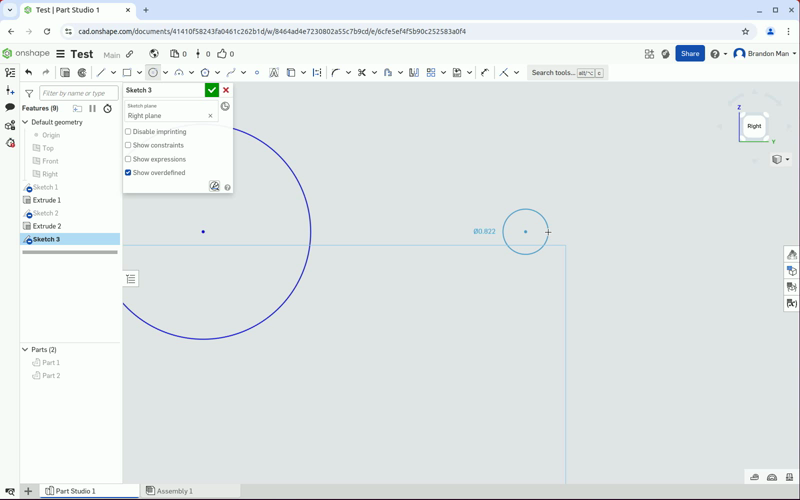
scroll(-6)
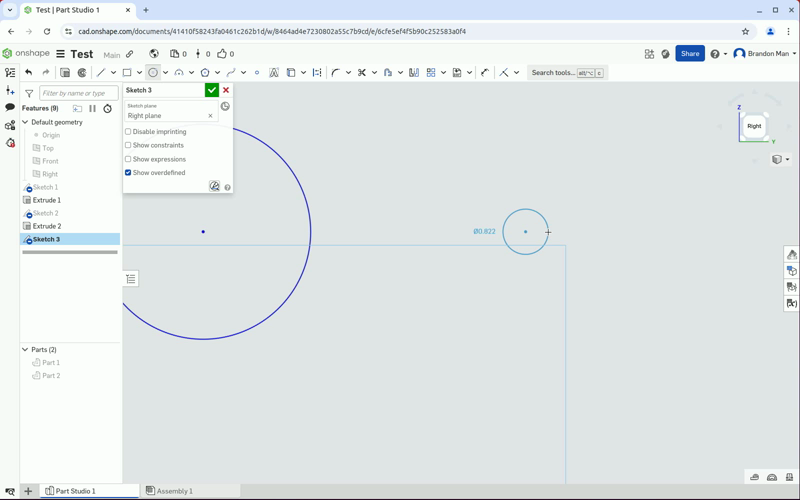
scroll(-6)
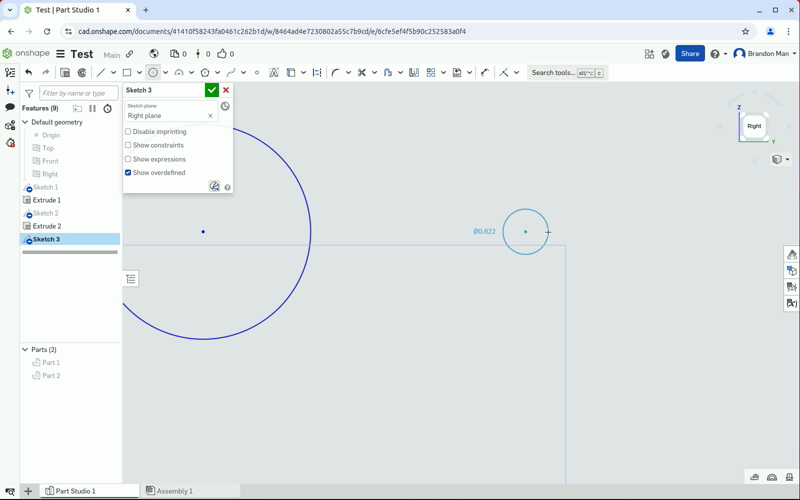
scroll(-6)
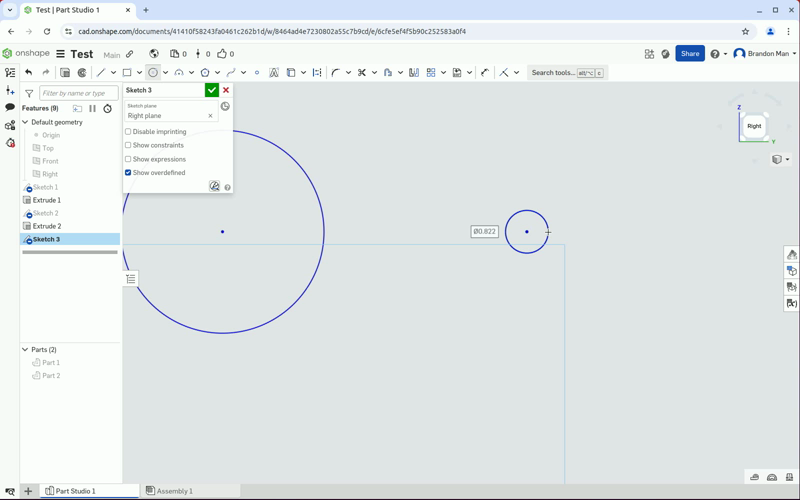
scroll(-6)
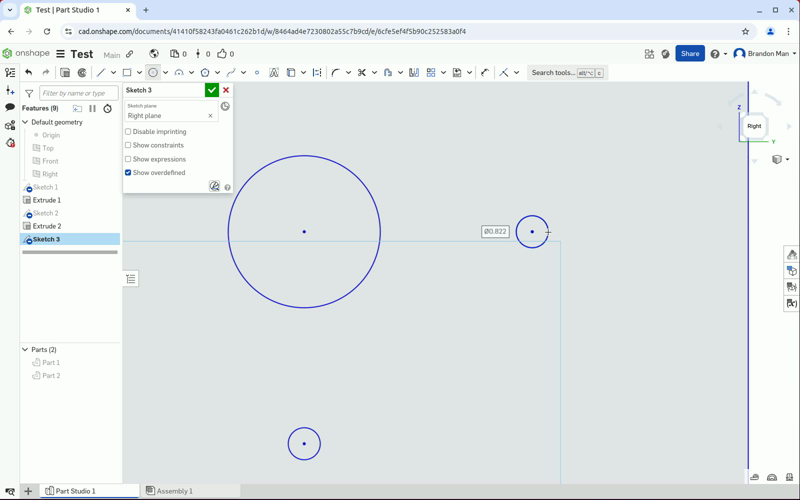
scroll(-6)
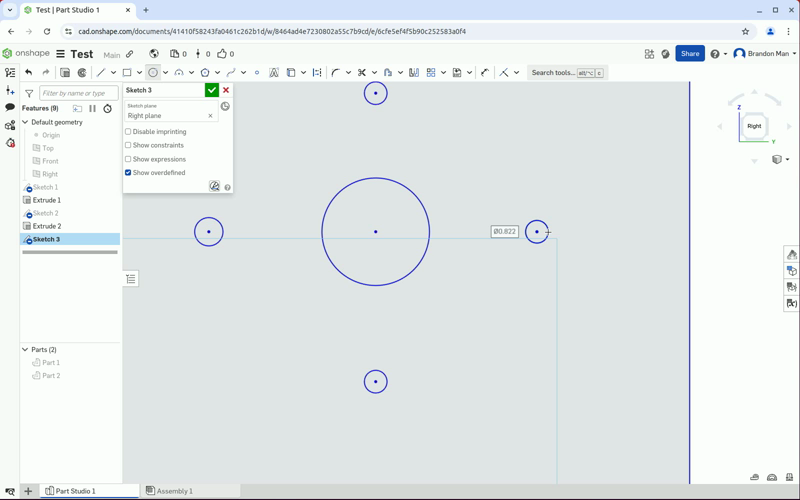
scroll(-6)
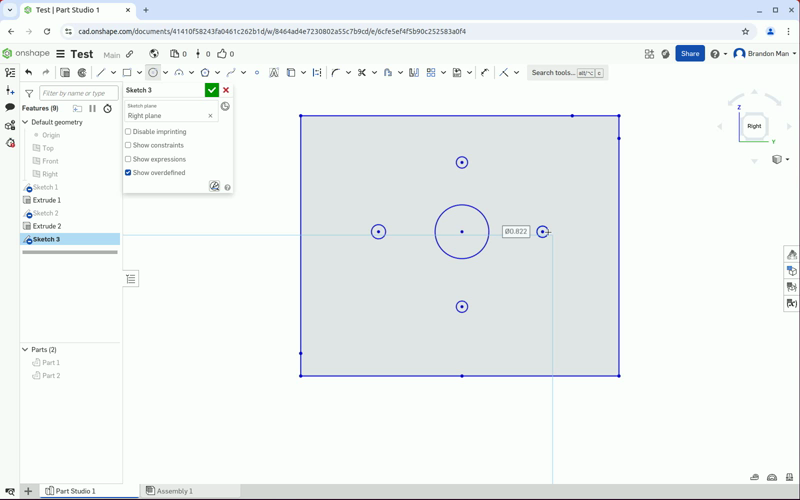
scroll(-6)
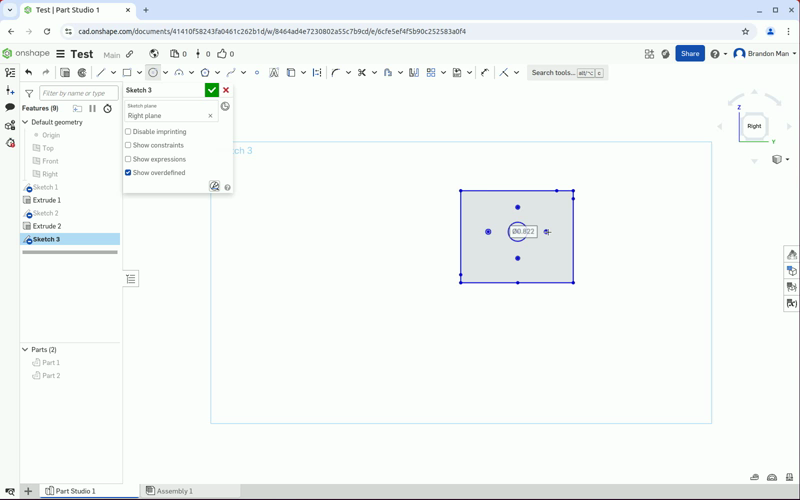
key(esc)
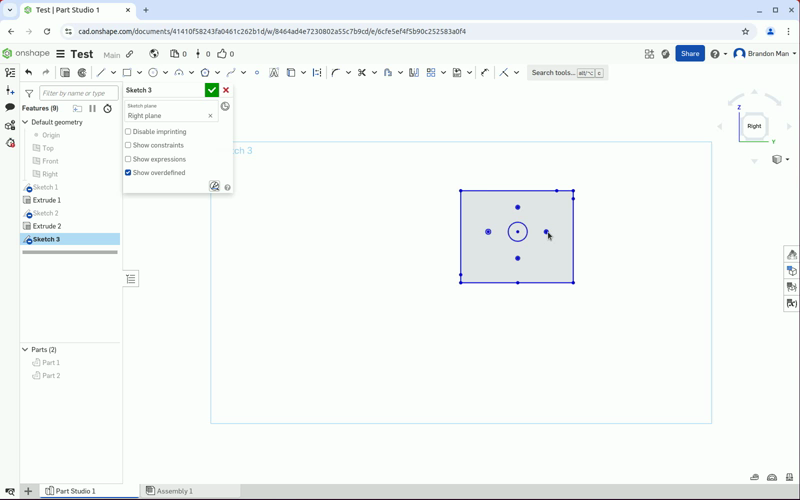
mouse_move(541, 269)
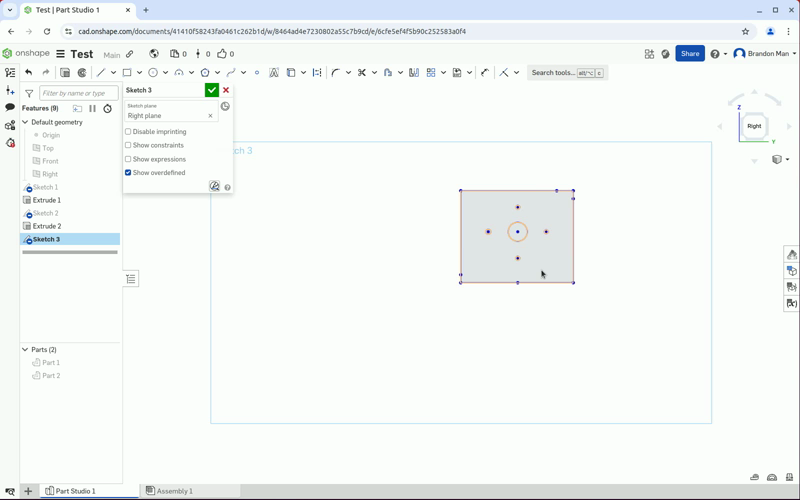
click(541, 269)
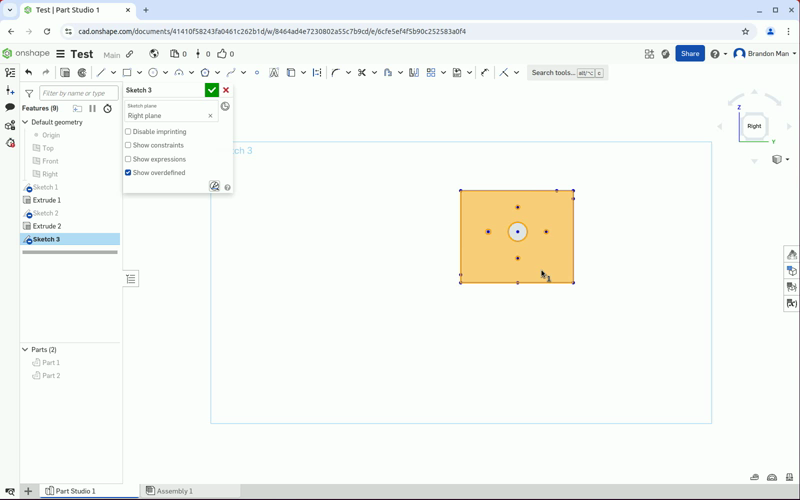
mouse_move(73, 352)
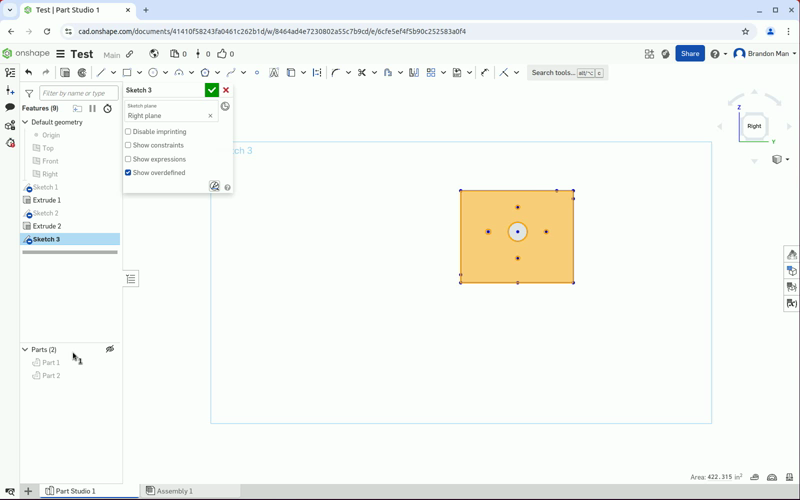
key(shift+y)
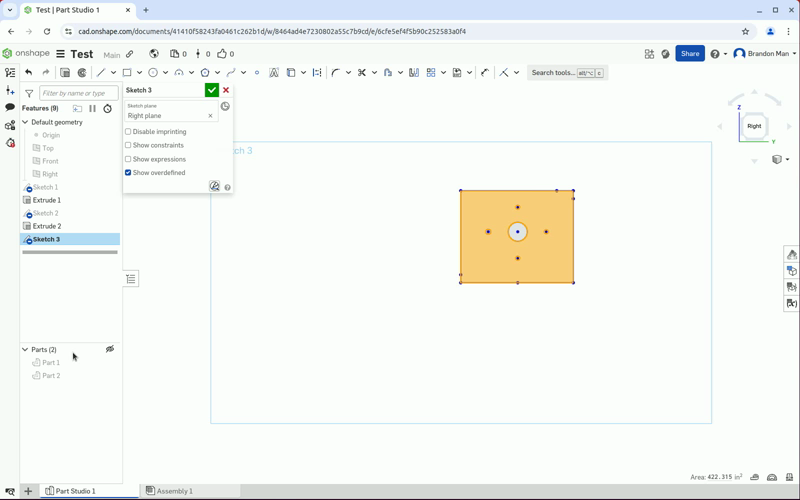
key(shift+e)
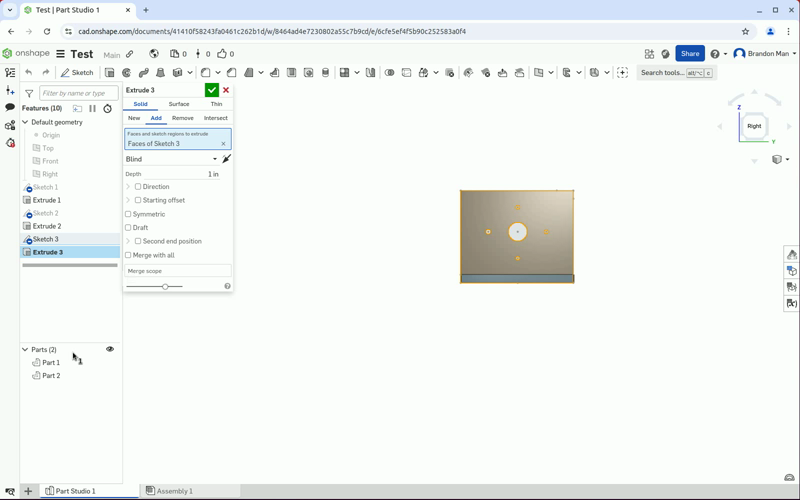
mouse_move(143, 106)
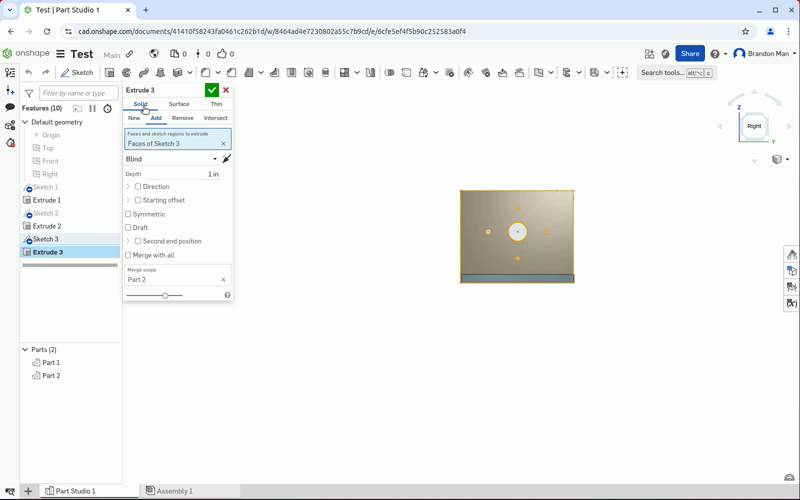
click(143, 106)
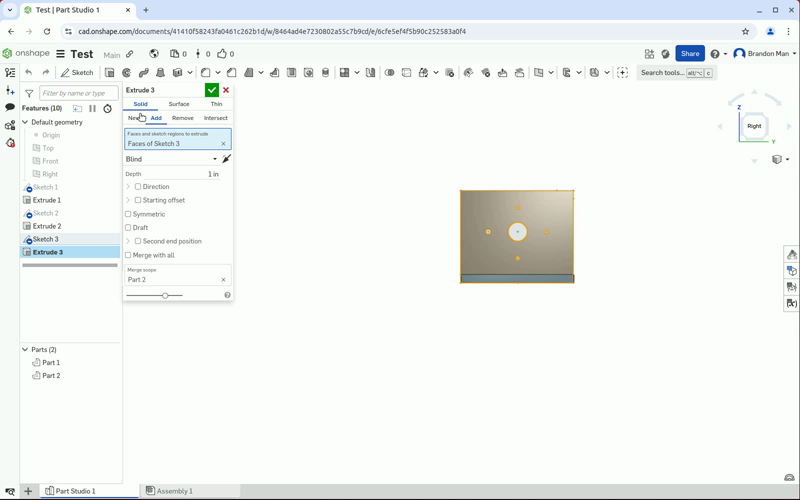
mouse_move(137, 120)
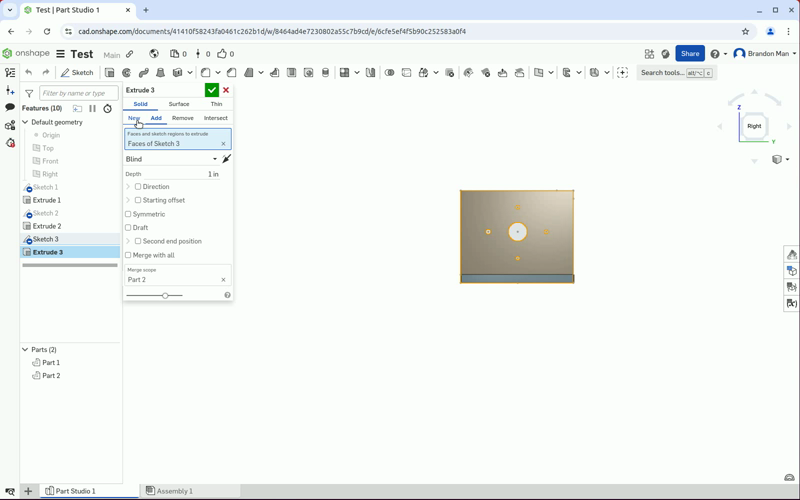
click(137, 120)
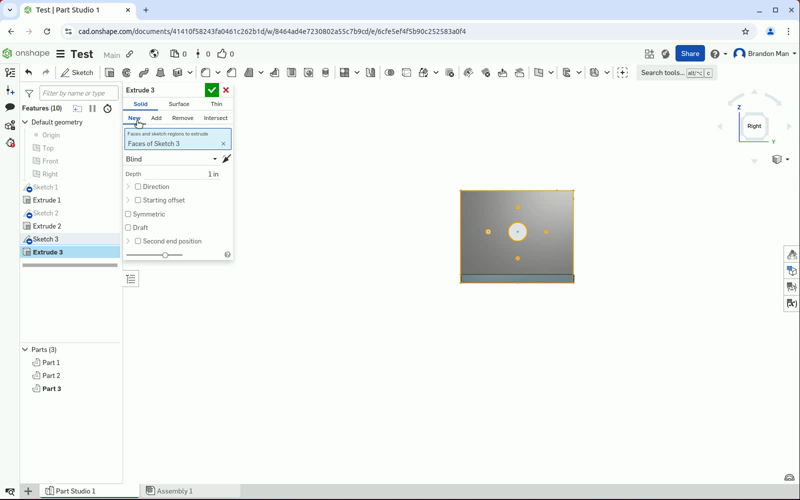
key(tab, 4)
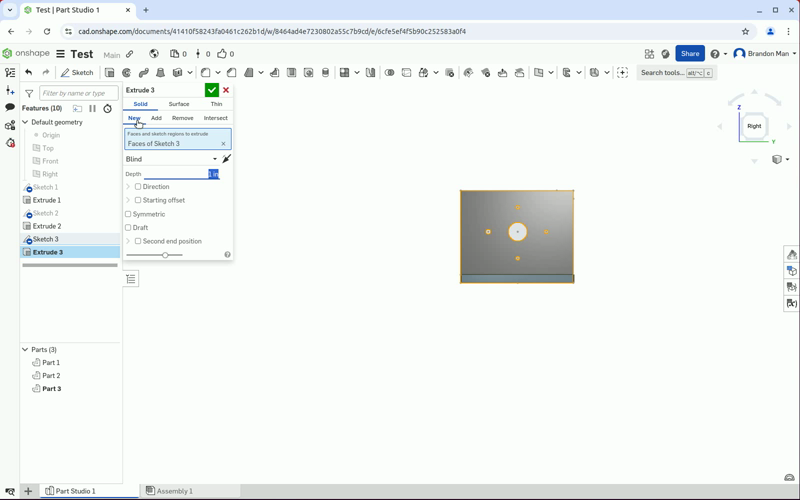
text(1.685)
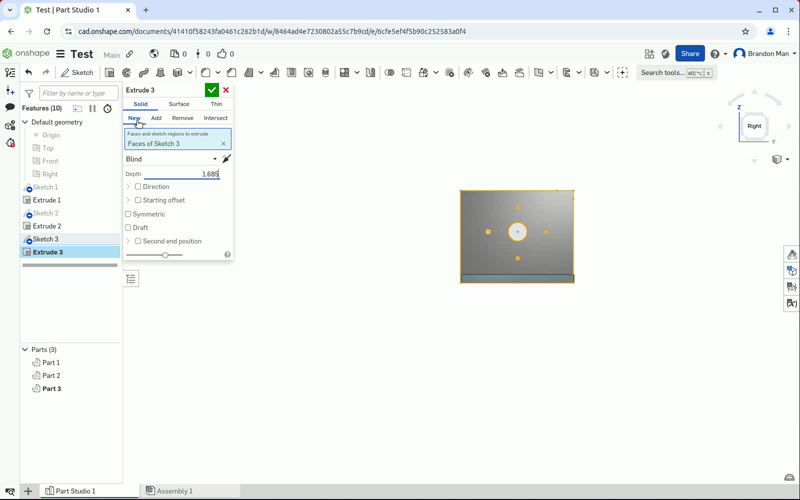
key(enter)
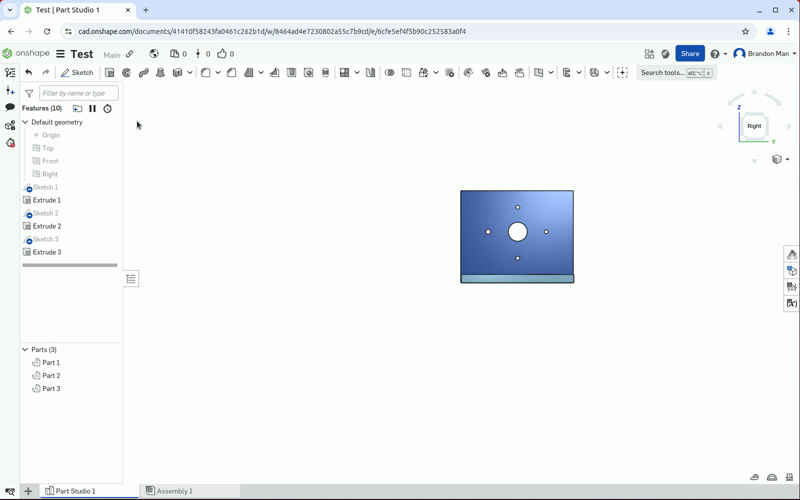
key(shift+h)
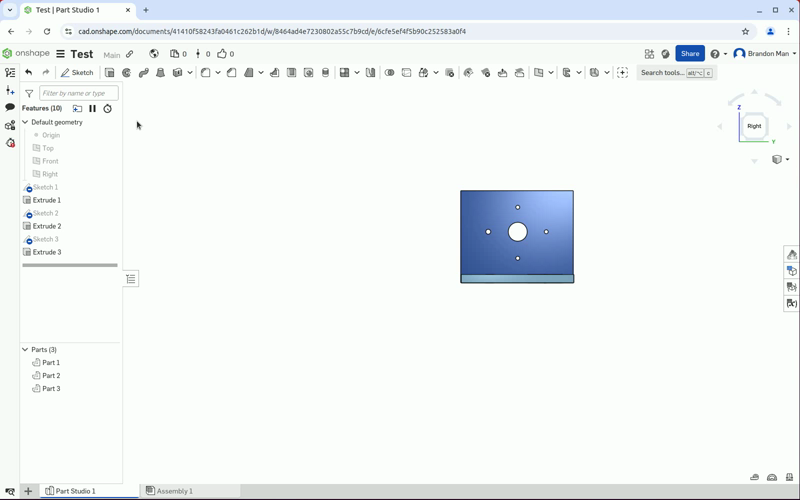
key(shift+h)
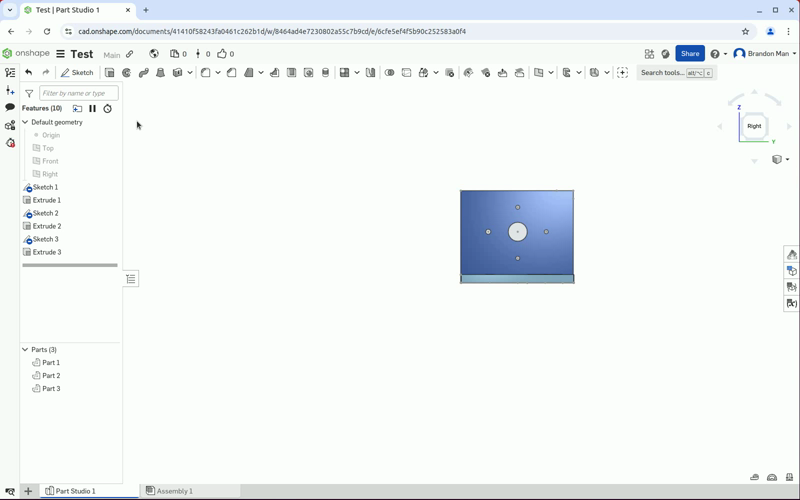
key(shift+7)
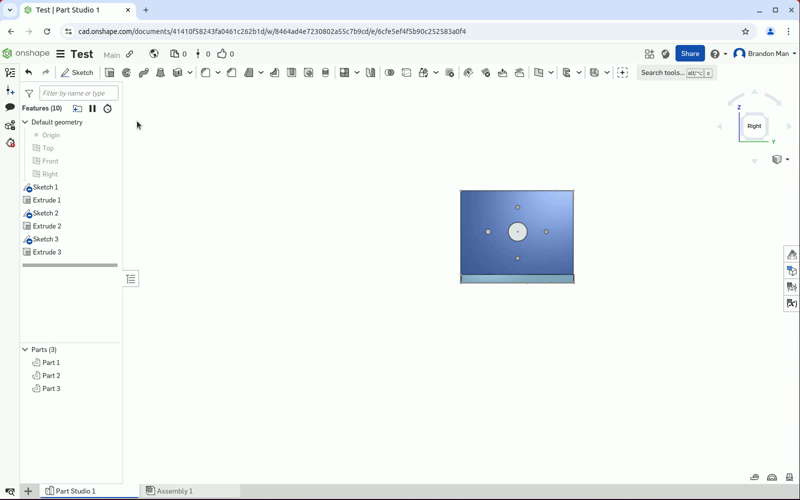
key(right, 2)
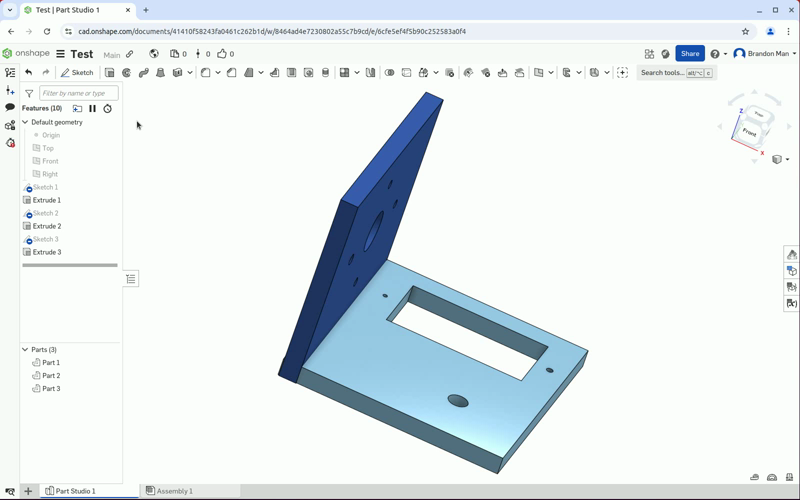
key(down, 2)
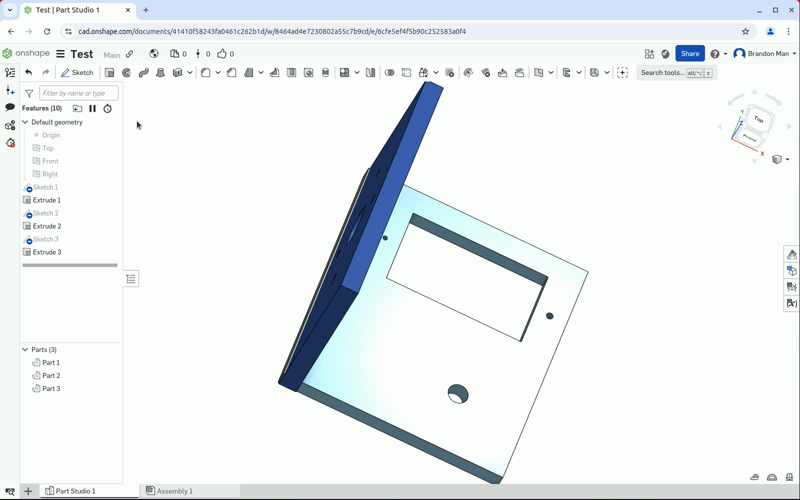
key(up, 2)
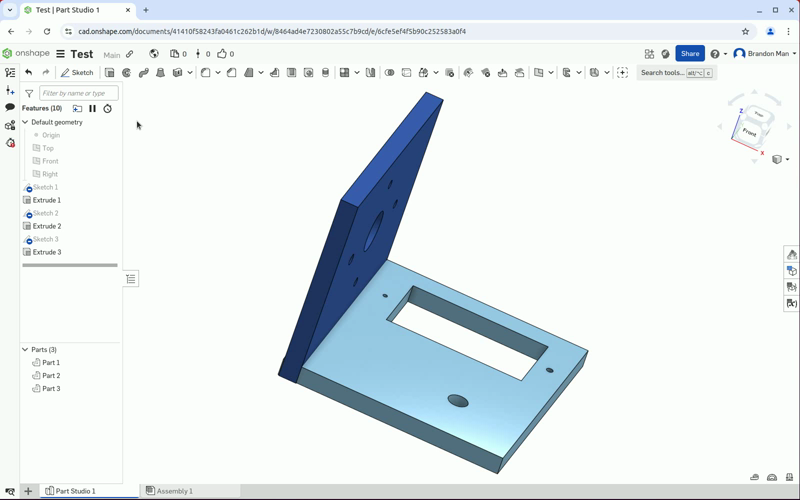
key(left, 2)
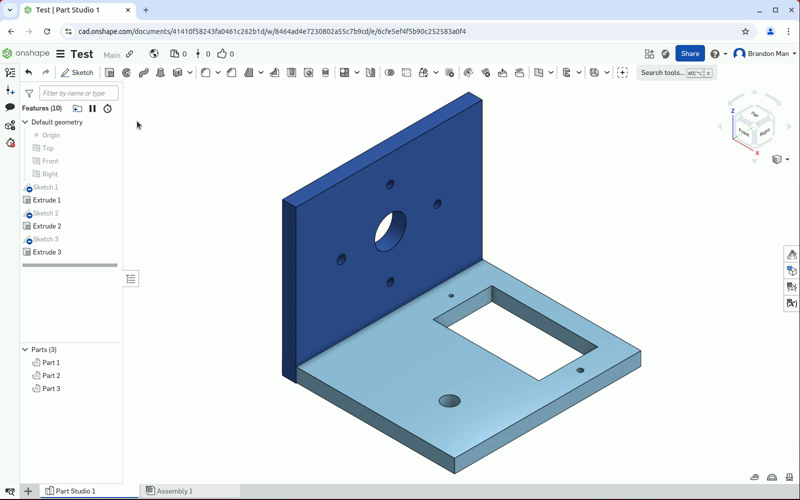
mouse_move(73, 189)
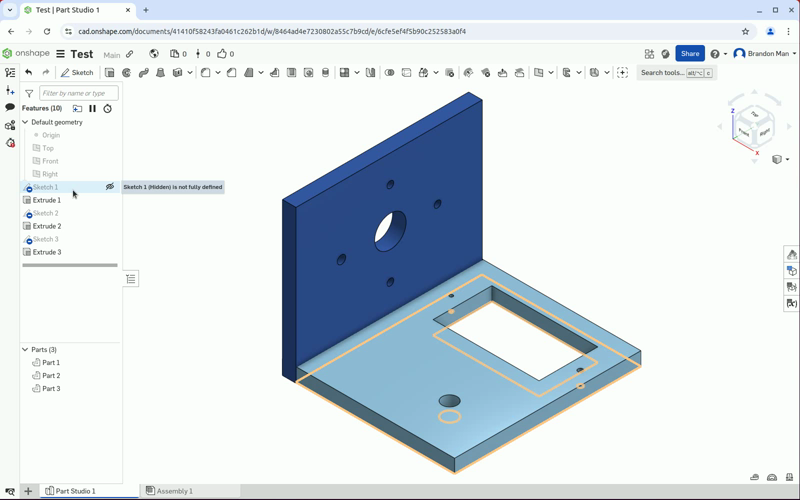
click(73, 189)